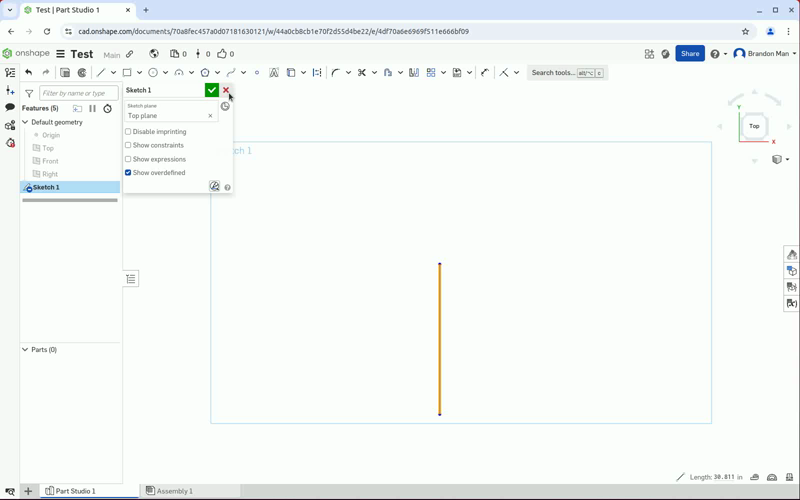
key(shift+h)
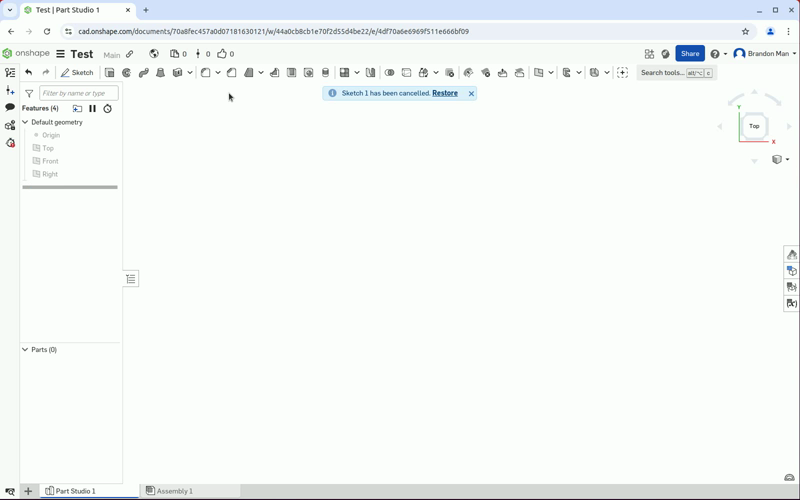
mouse_move(73, 352)
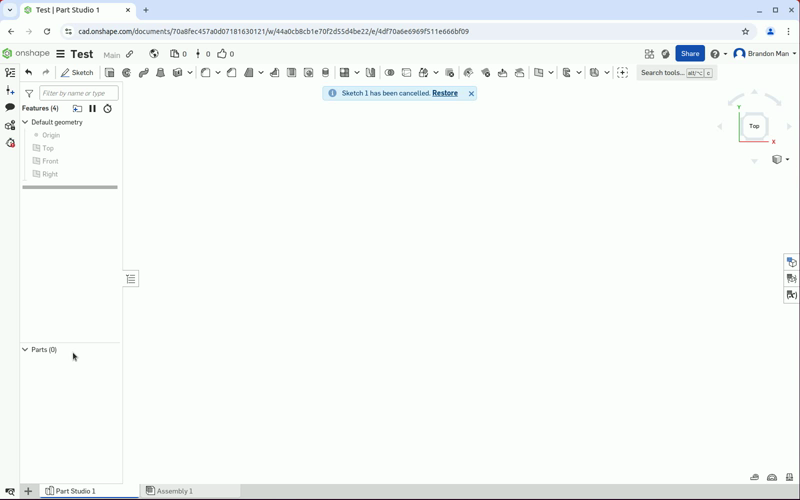
key(y)
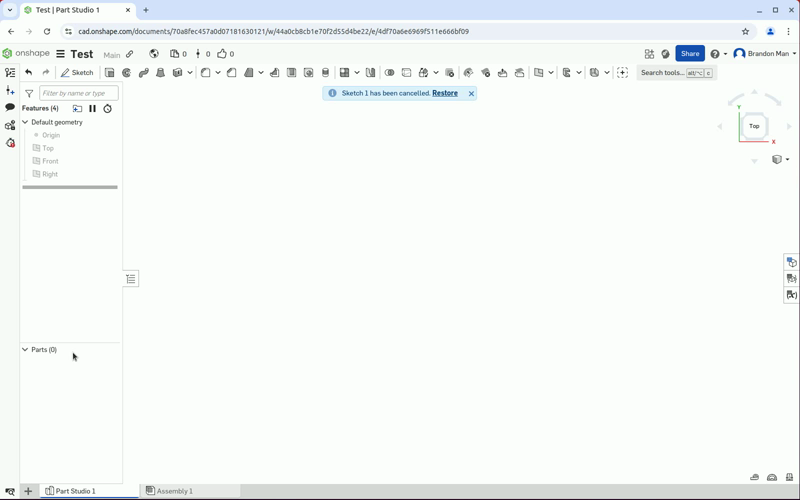
key(shift+p)
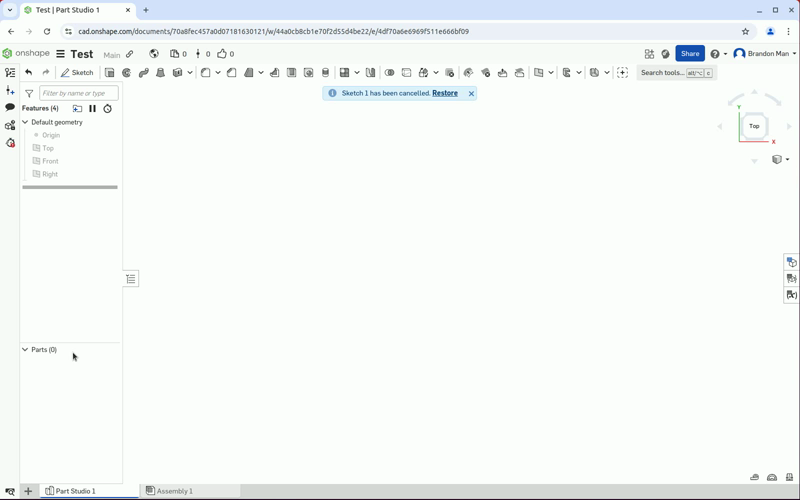
key(space)
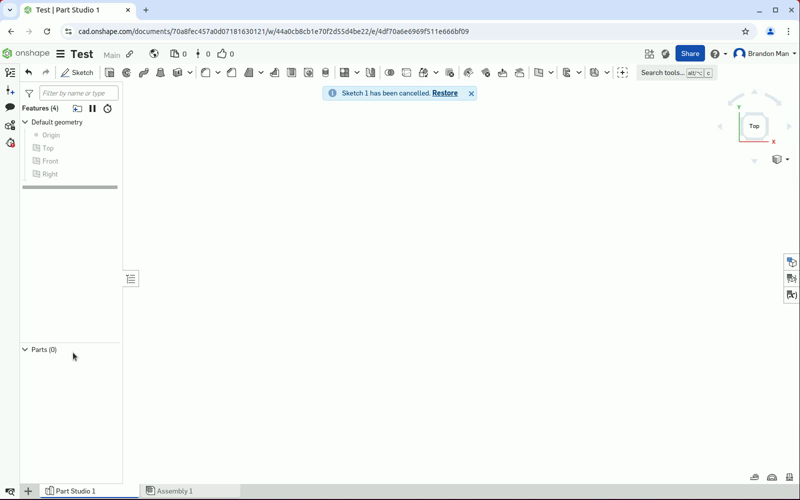
key_down(shift)
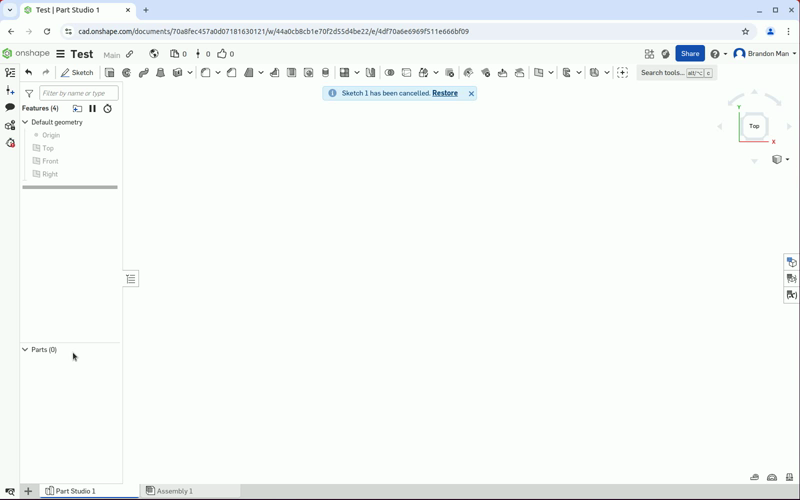
key(up)
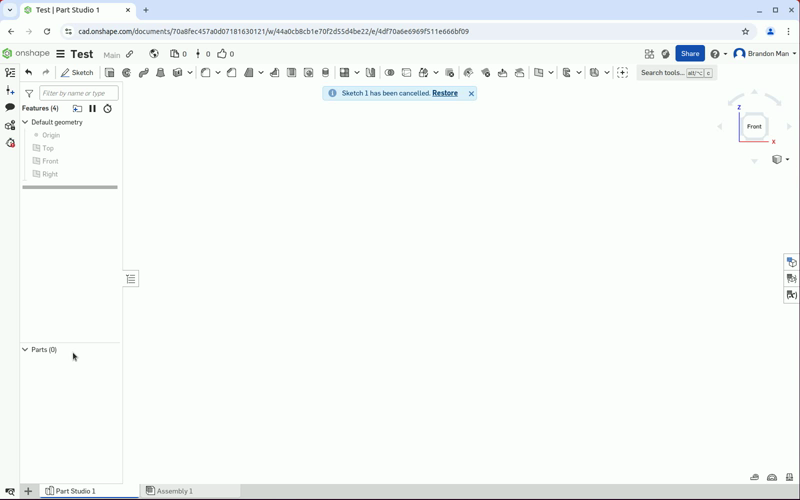
key_up(shift)
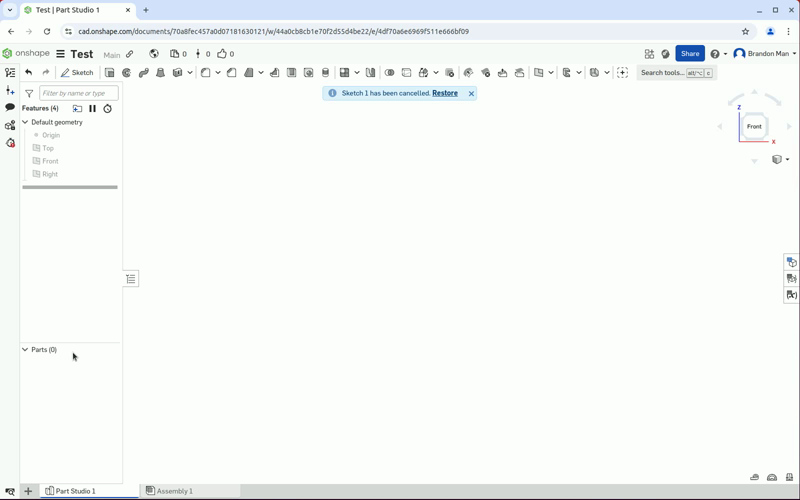
mouse_move(73, 352)
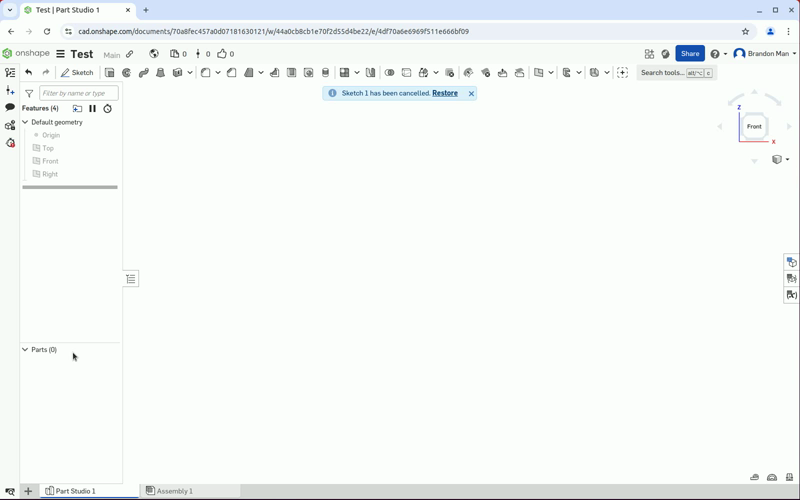
key(shift+y)
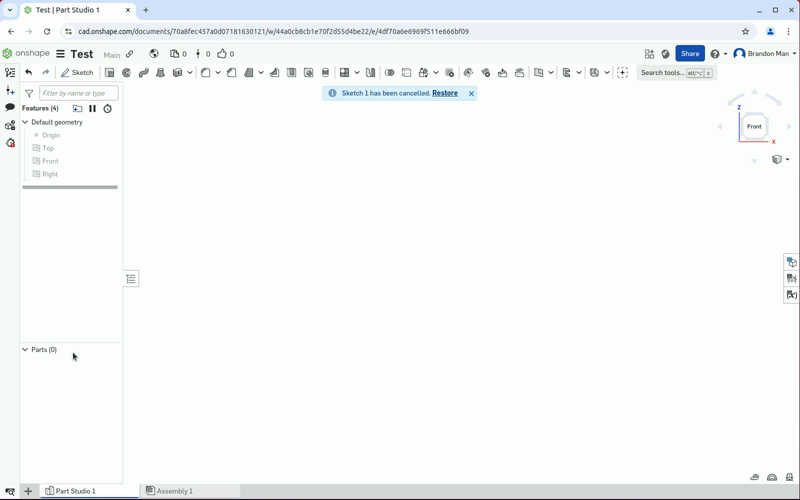
key(shift+s)
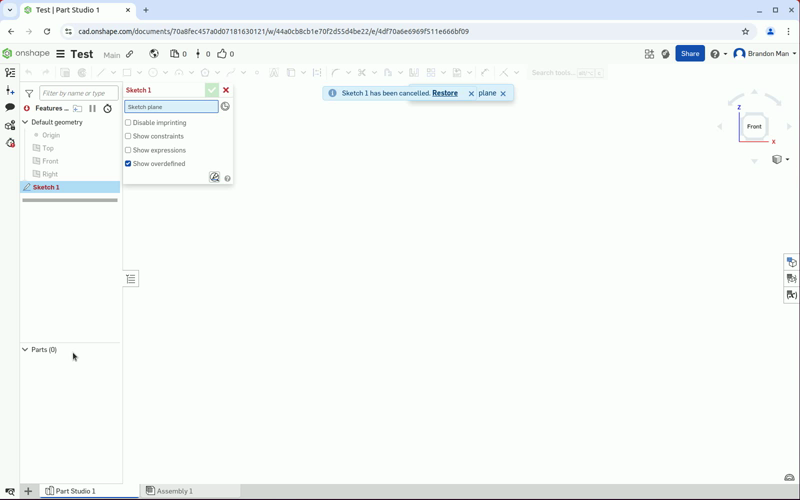
mouse_move(73, 163)
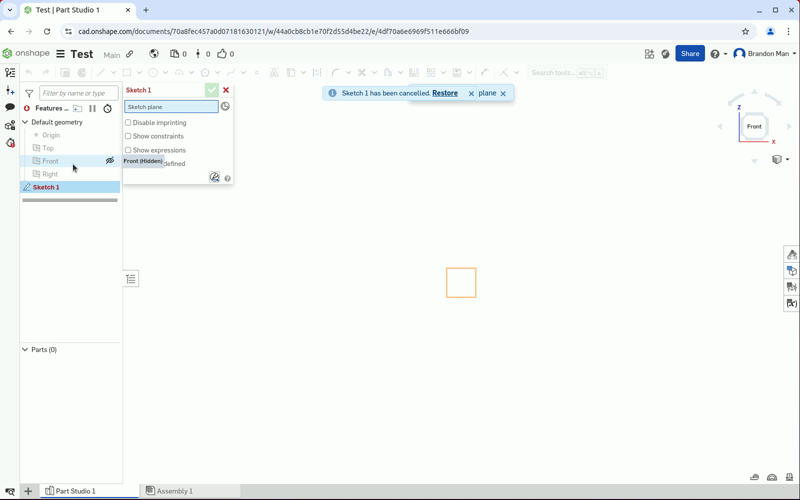
click(73, 163)
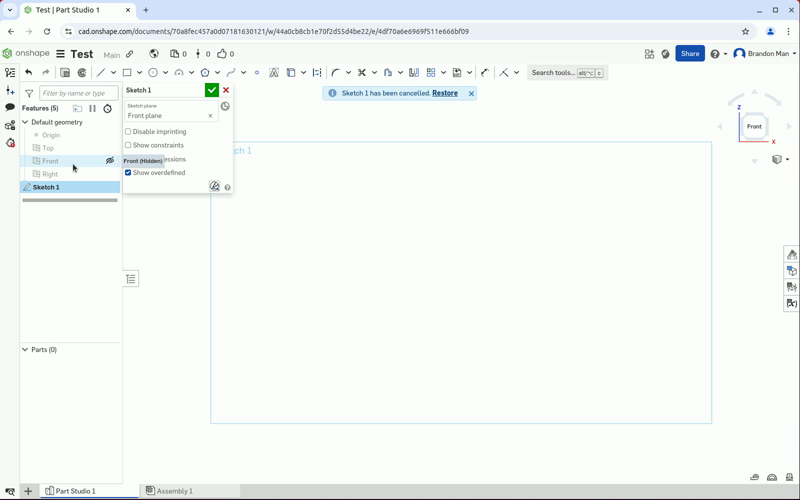
mouse_move(73, 352)
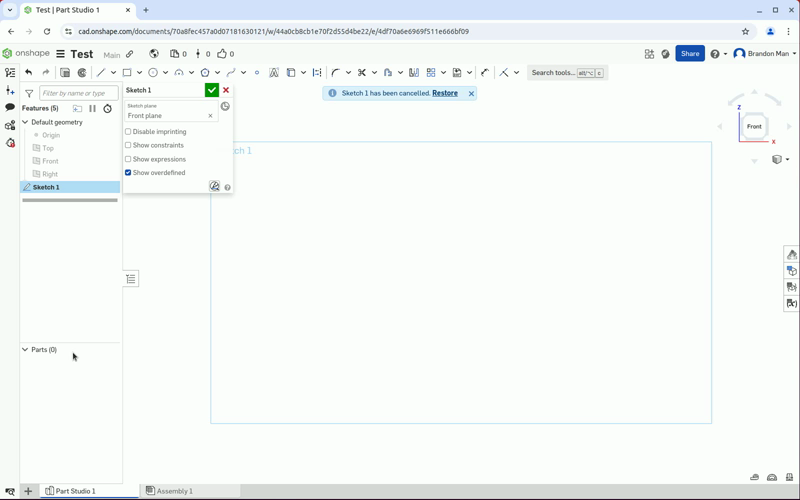
key(y)
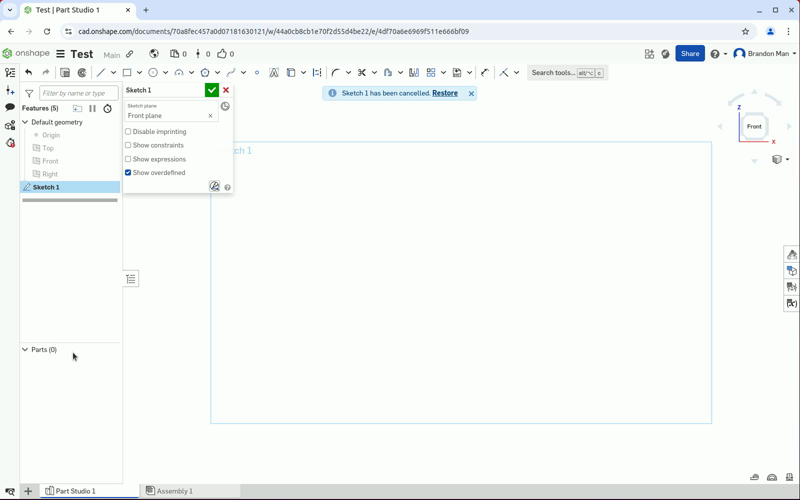
key(l)
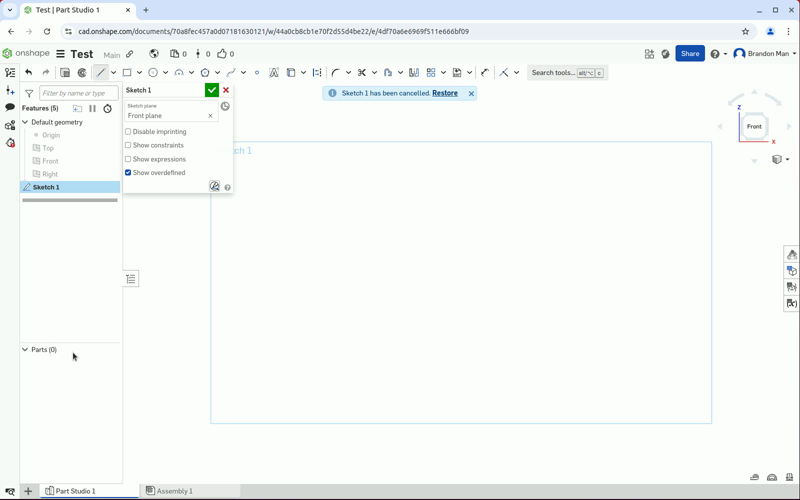
key_down(shift)
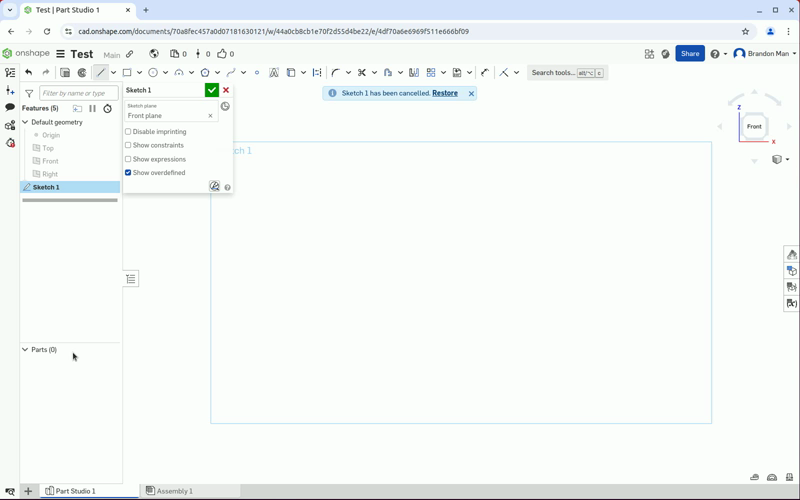
mouse_move(460, 305)
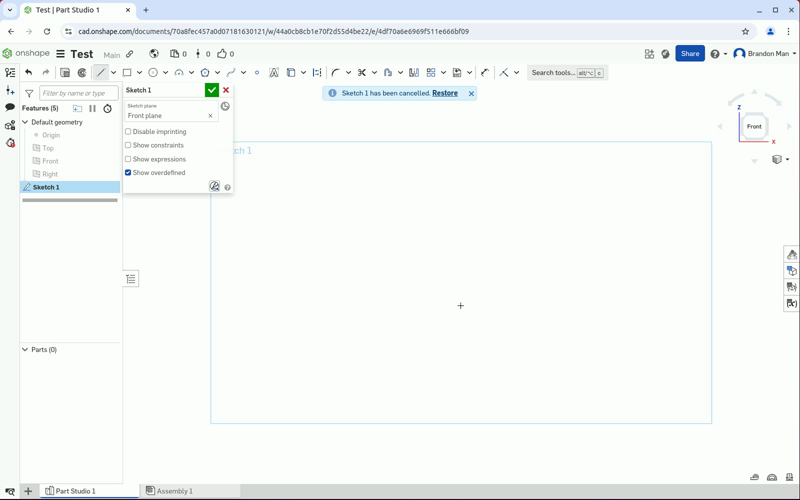
click(460, 305)
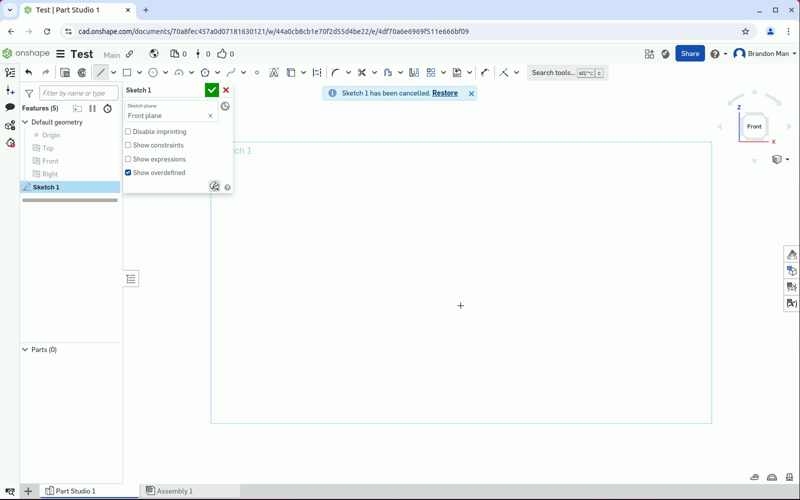
key_up(shift)
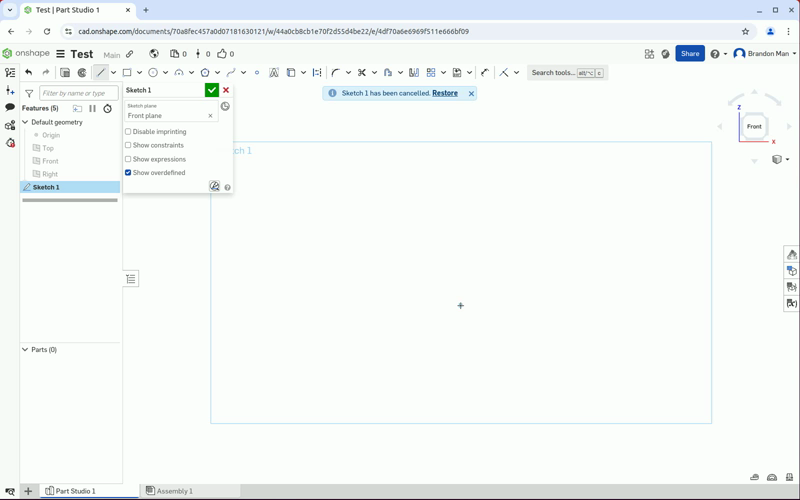
key_down(shift)
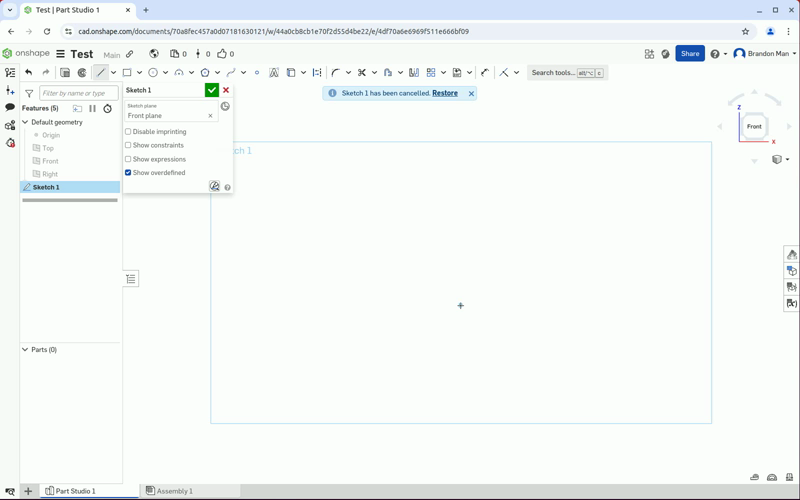
mouse_move(490, 305)
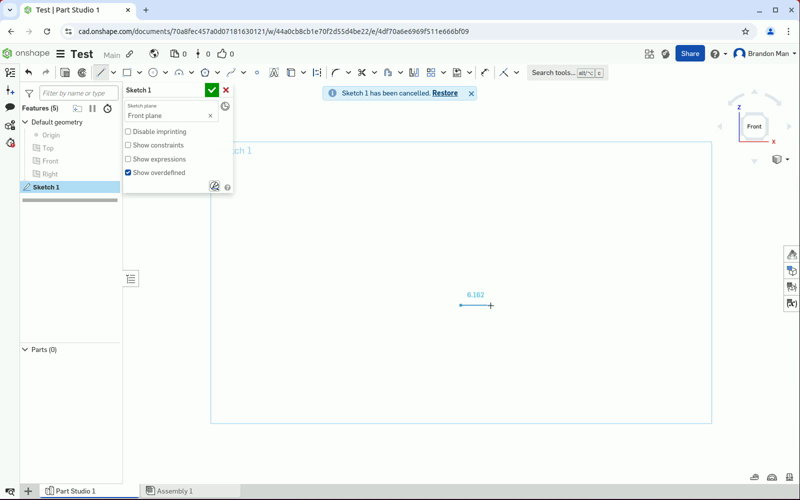
mouse_move(470, 305)
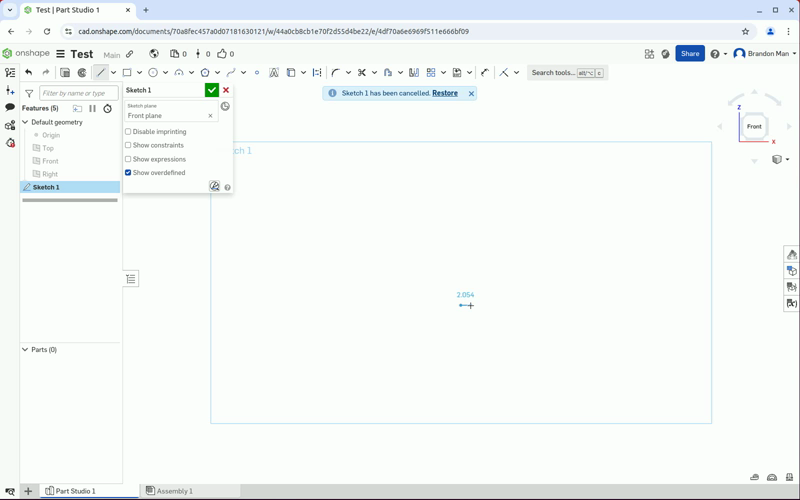
click(470, 305)
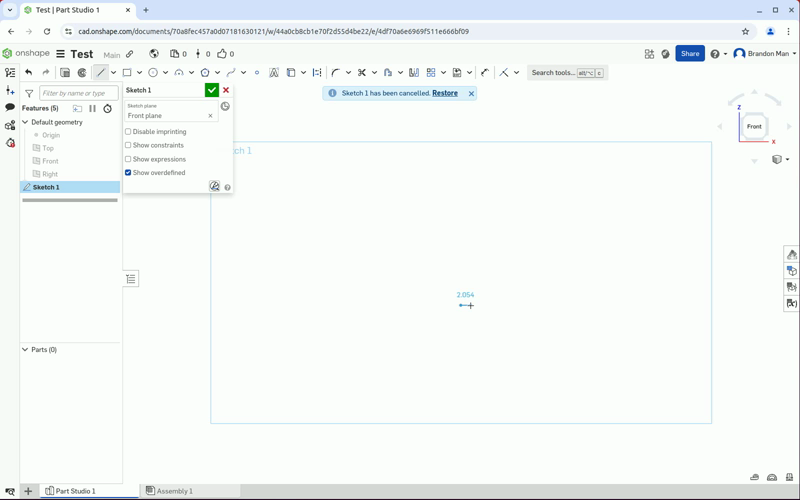
key_up(shift)
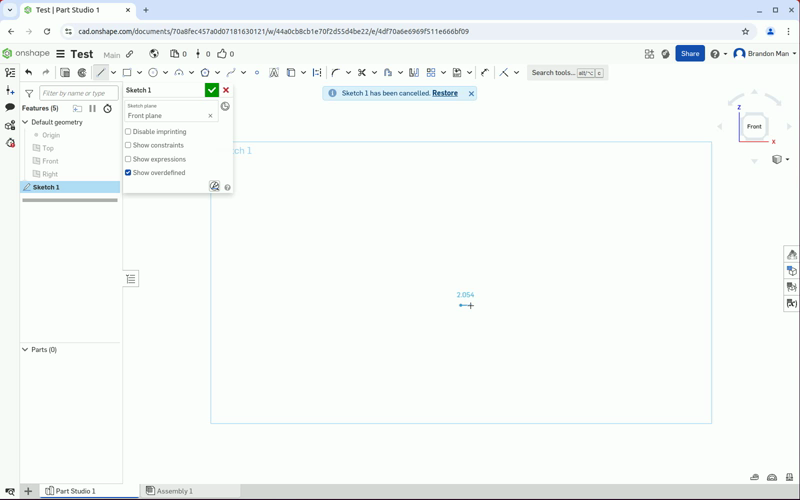
key_down(shift)
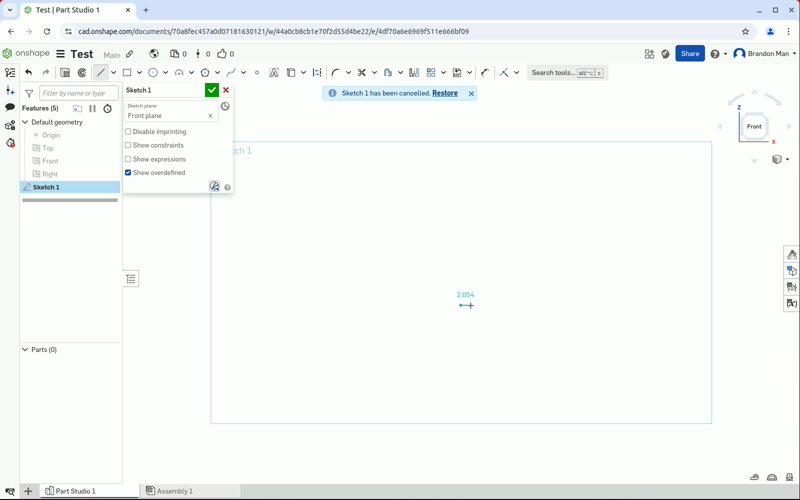
mouse_move(500, 305)
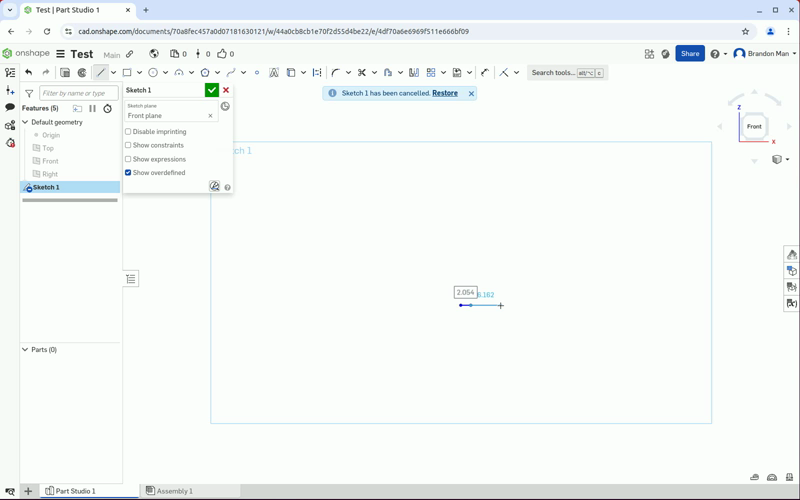
mouse_move(470, 282)
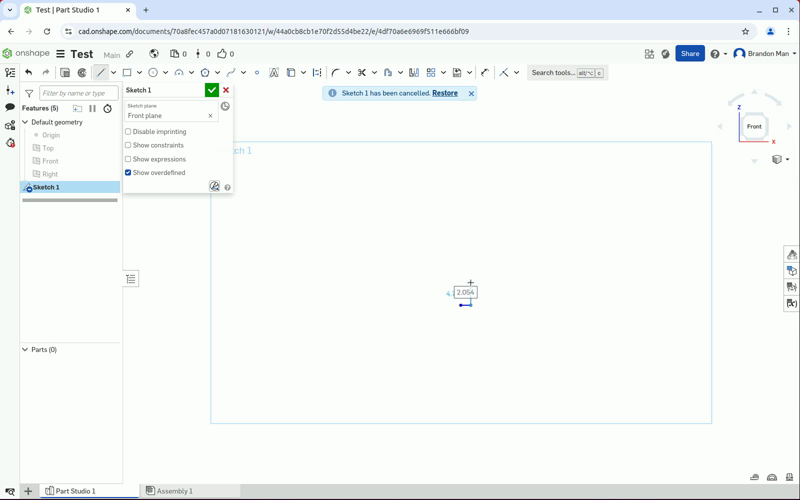
click(470, 282)
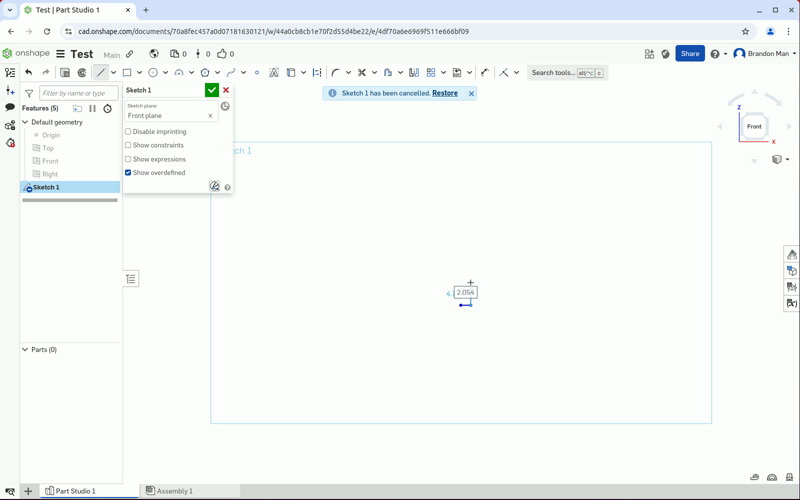
key_up(shift)
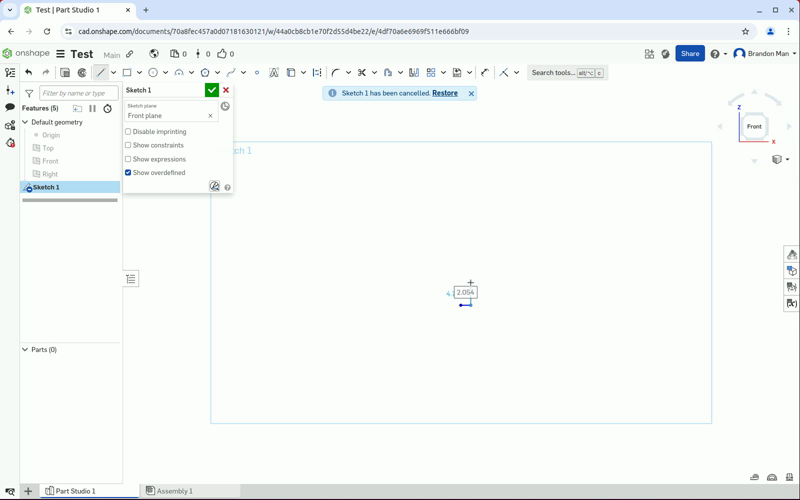
key_down(shift)
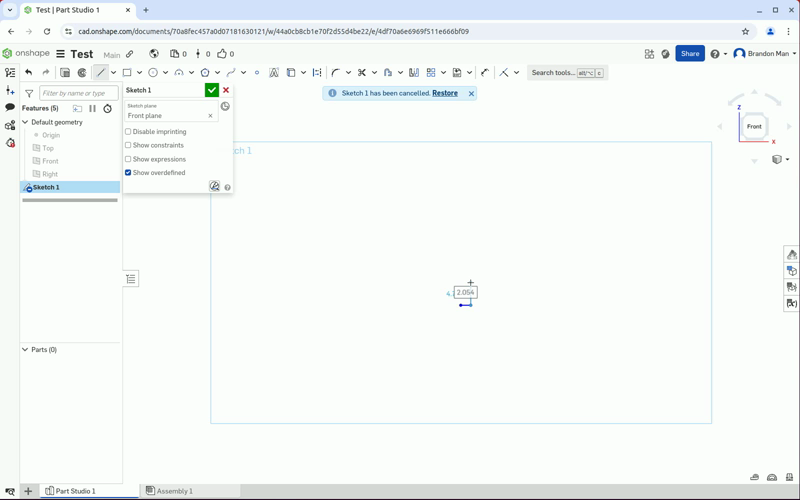
mouse_move(500, 282)
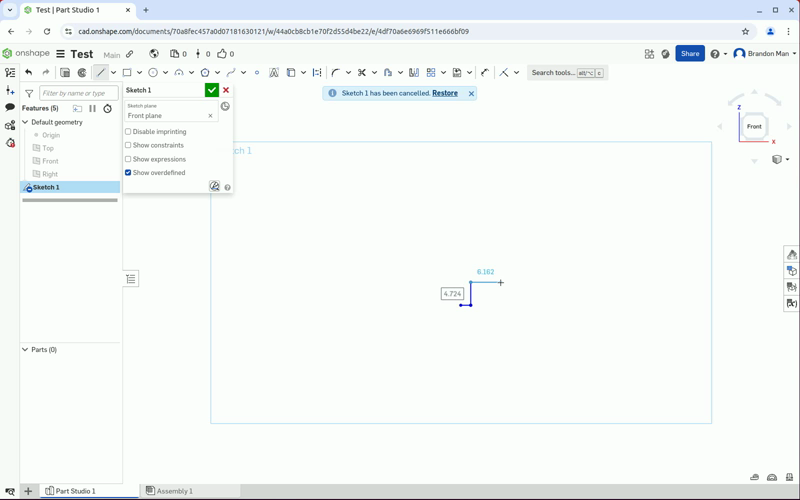
mouse_move(460, 282)
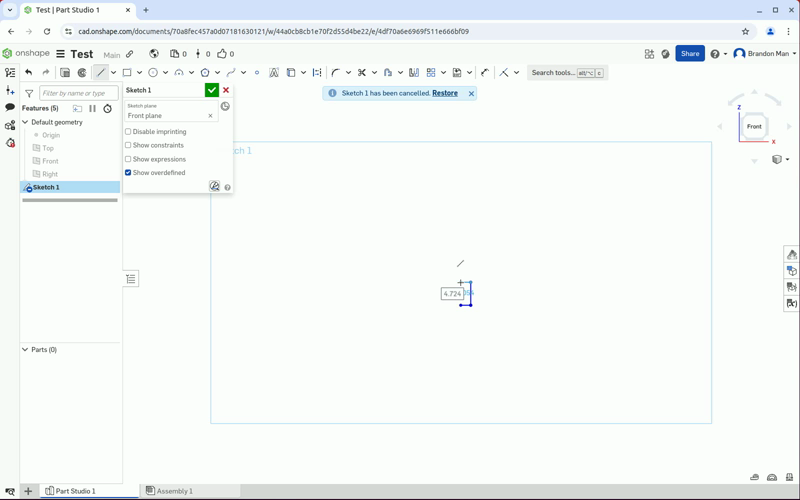
click(460, 282)
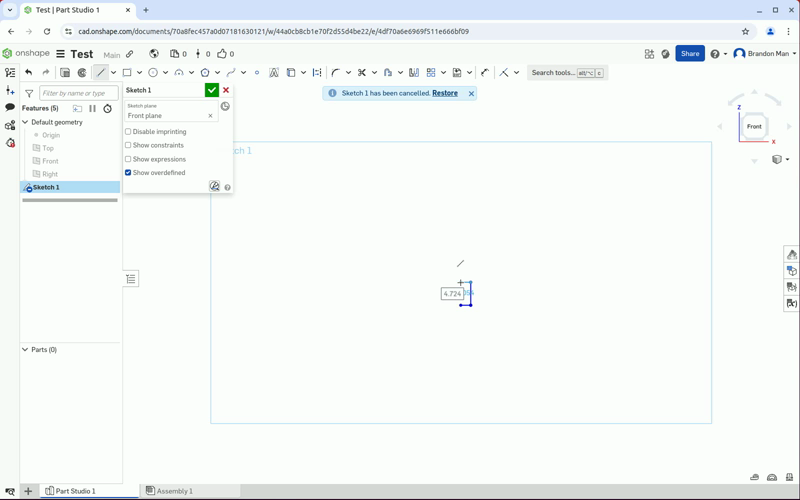
key_up(shift)
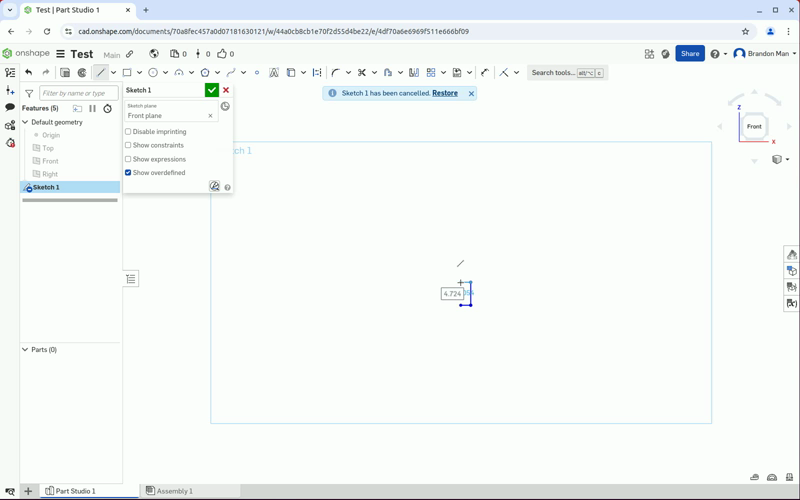
mouse_move(490, 282)
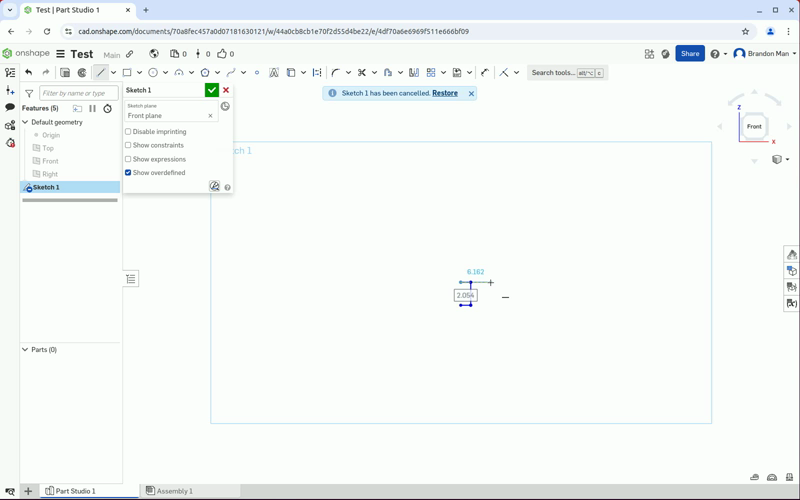
key_down(shift)
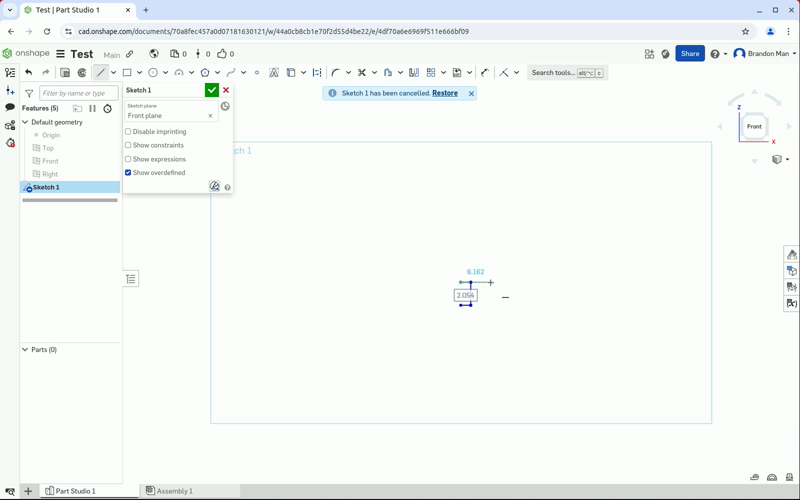
mouse_move(460, 305)
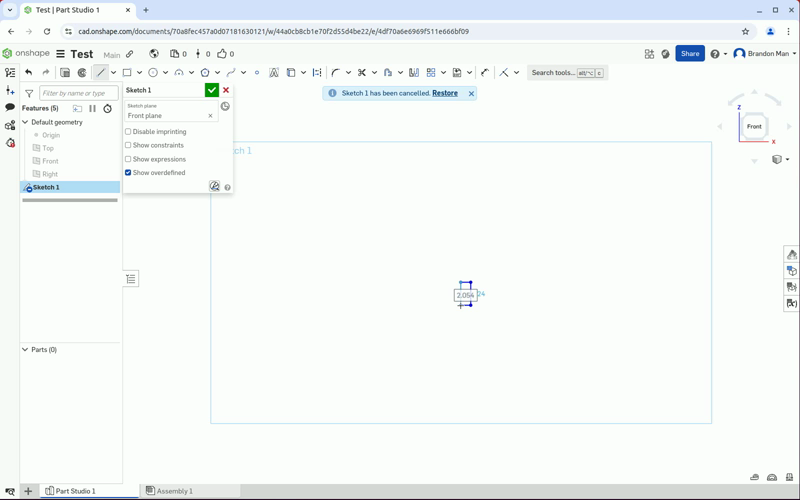
key_up(shift)
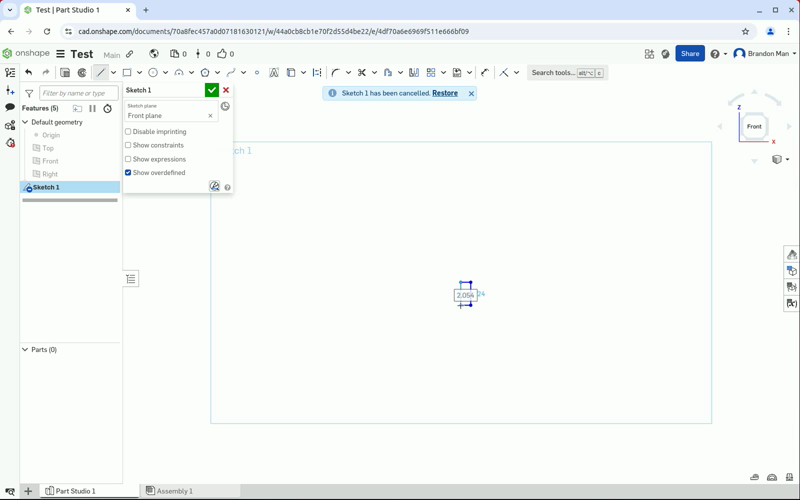
click(460, 305)
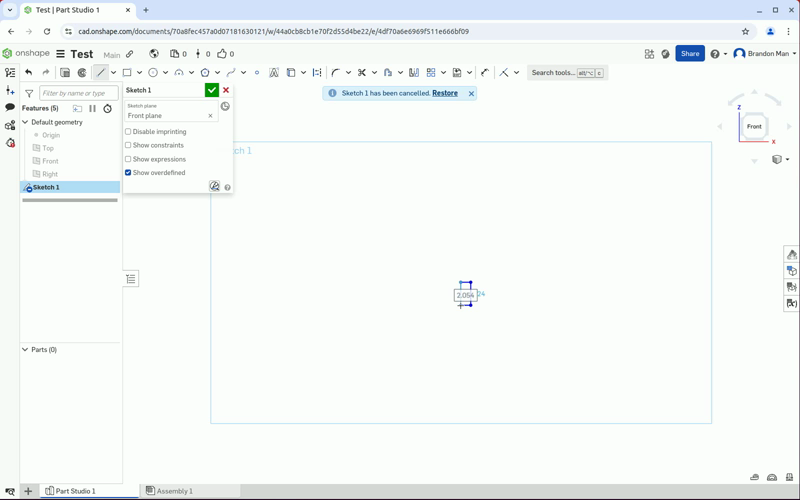
key(esc)
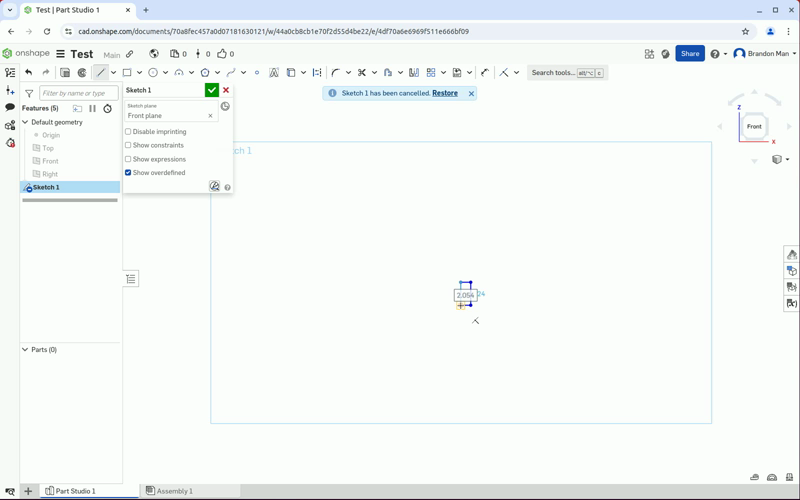
mouse_move(469, 301)
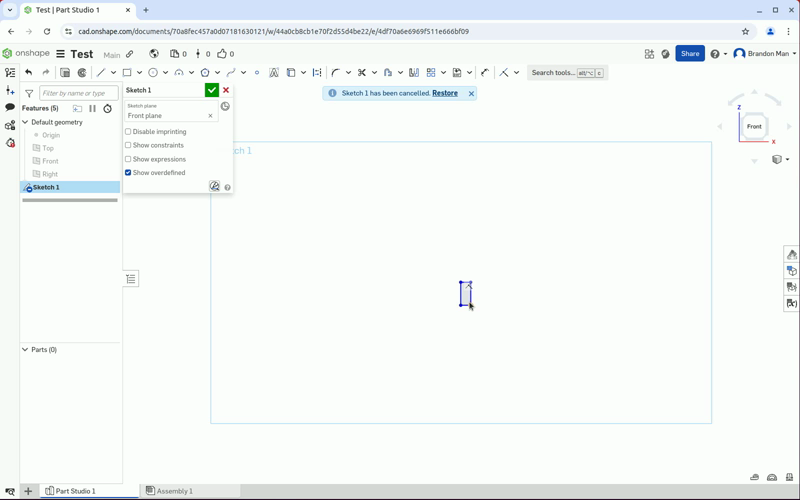
scroll(6)
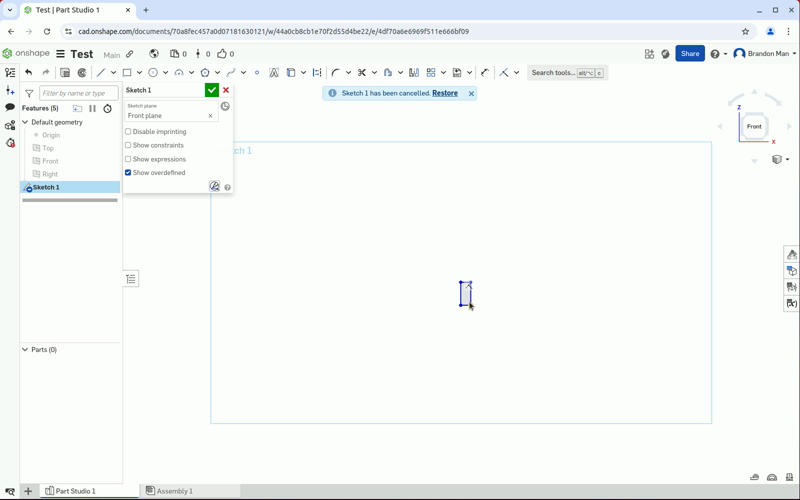
scroll(6)
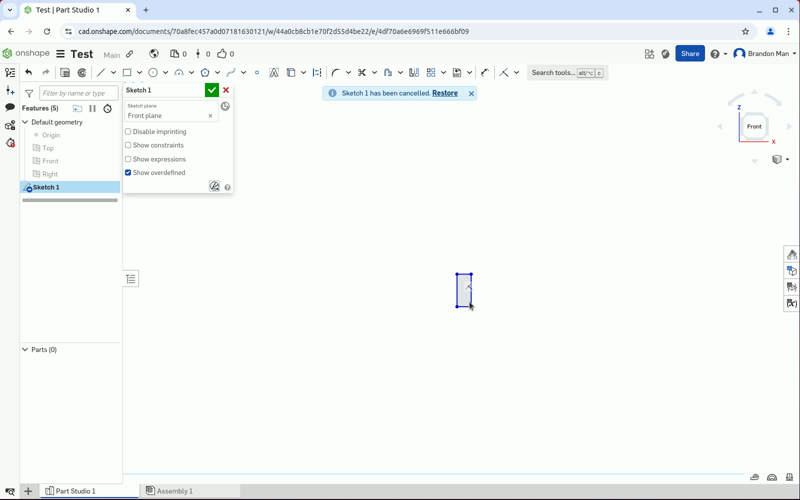
scroll(6)
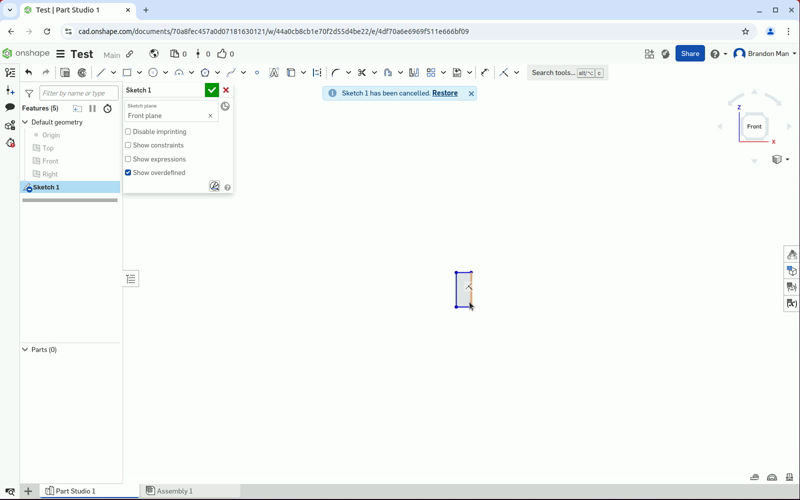
scroll(6)
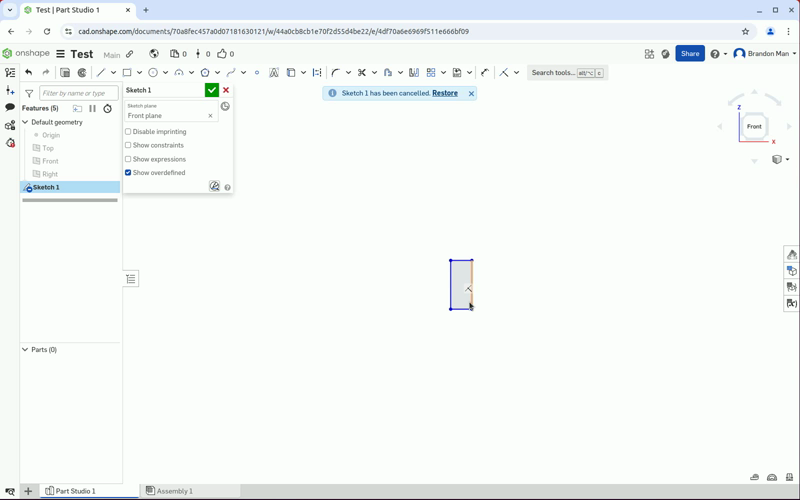
scroll(6)
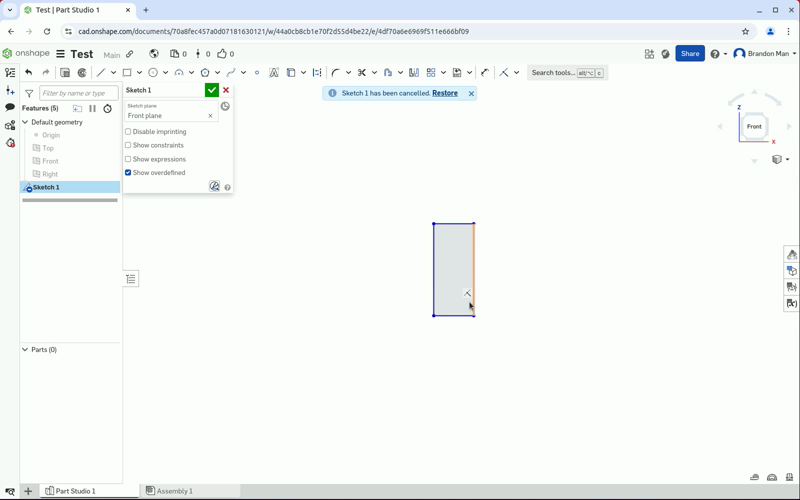
scroll(6)
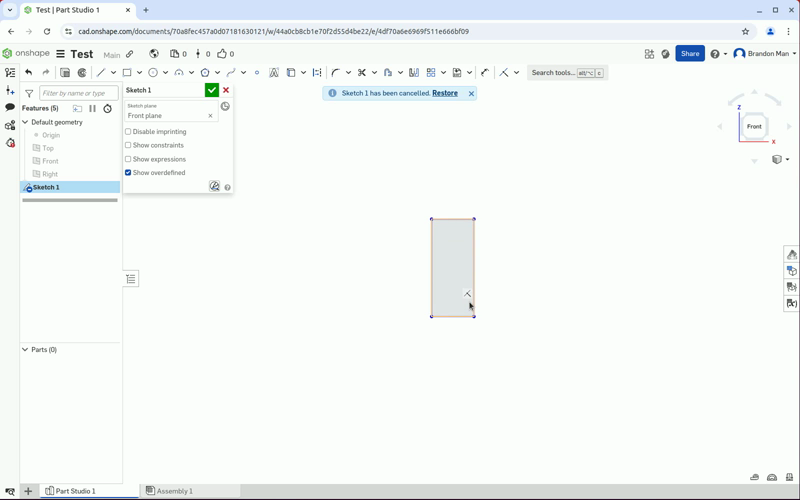
scroll(6)
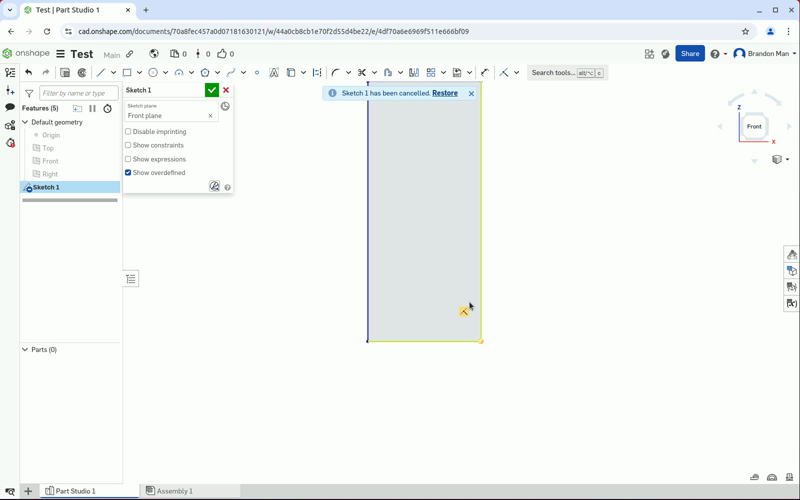
click(469, 301)
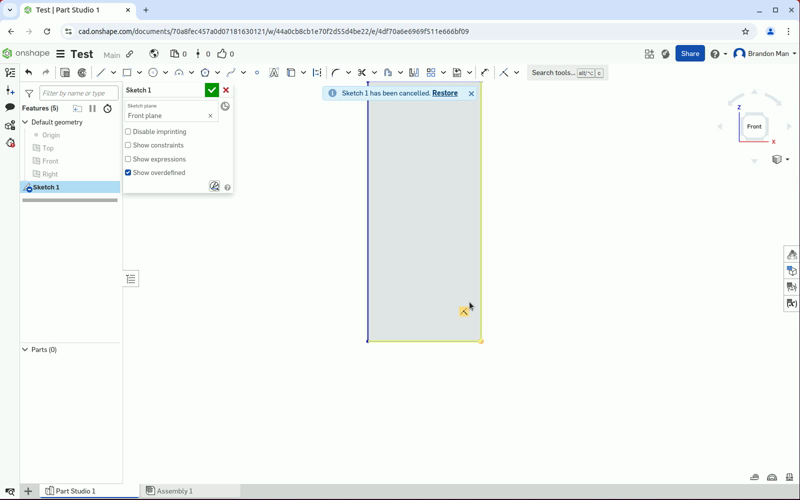
scroll(-6)
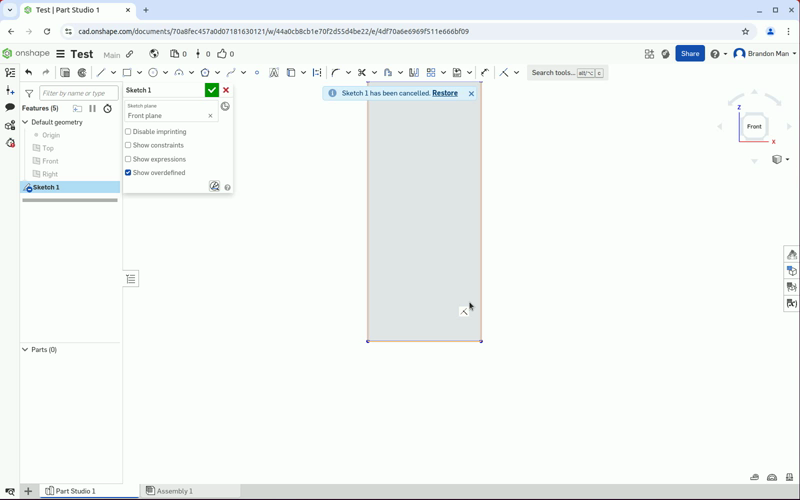
scroll(-6)
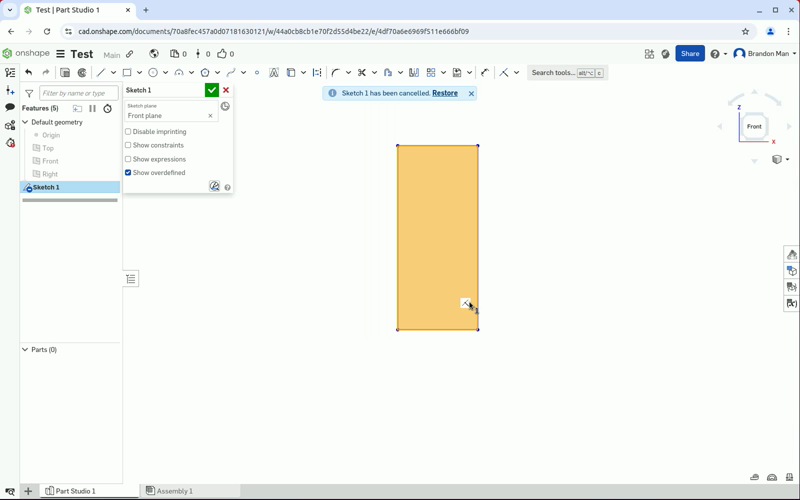
scroll(-6)
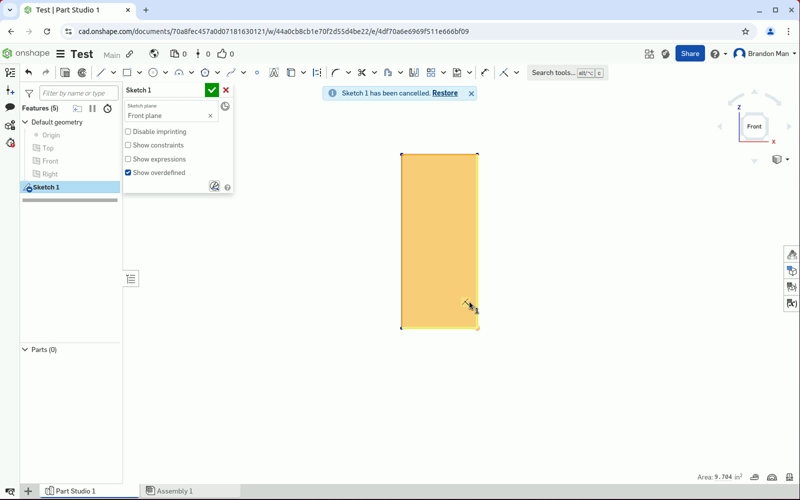
scroll(-6)
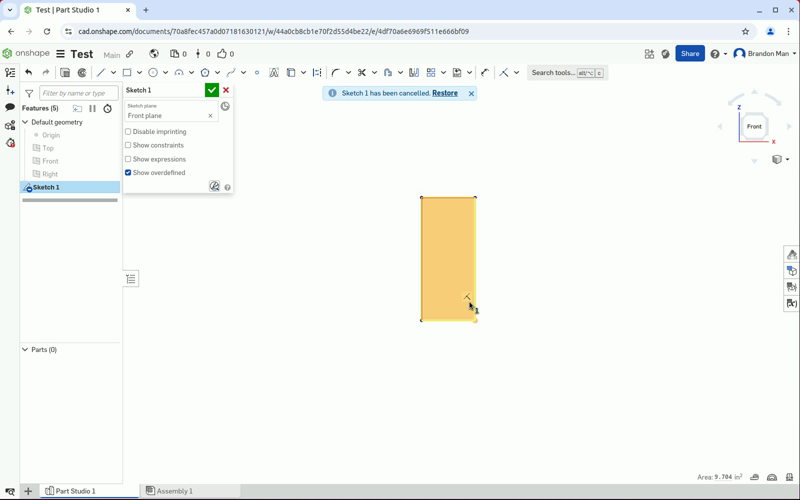
scroll(-6)
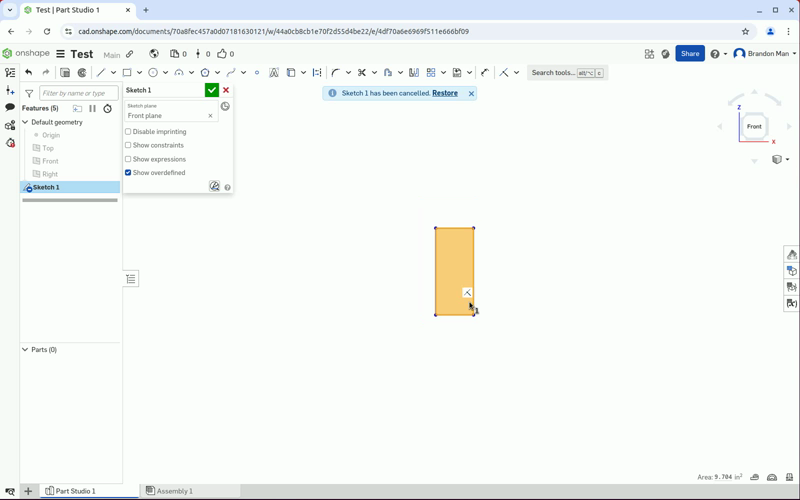
scroll(-6)
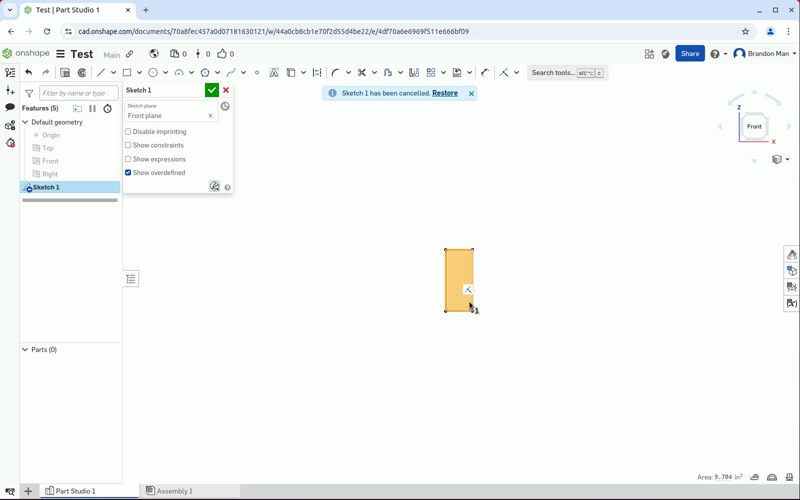
scroll(-6)
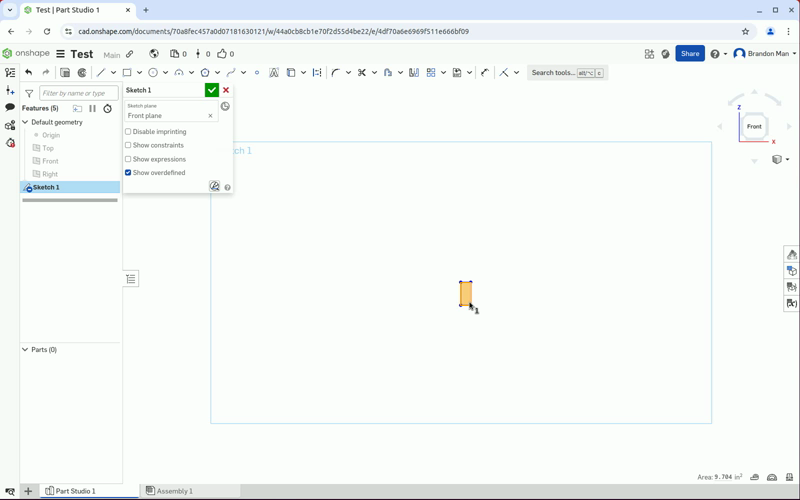
mouse_move(73, 352)
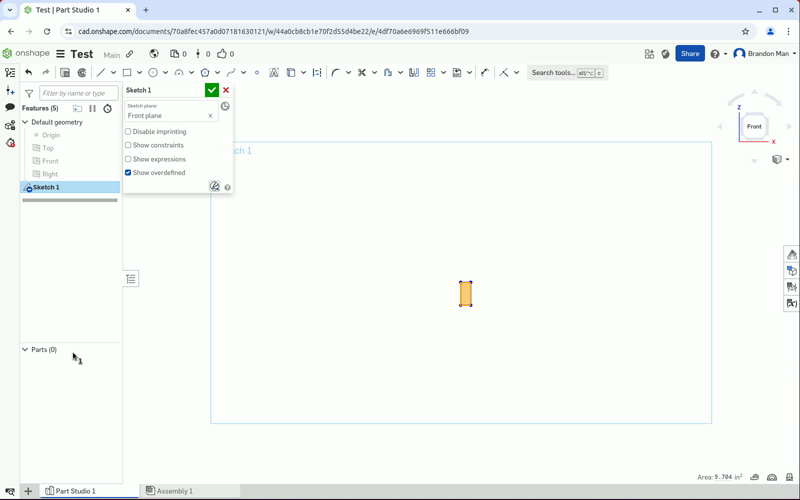
key(shift+y)
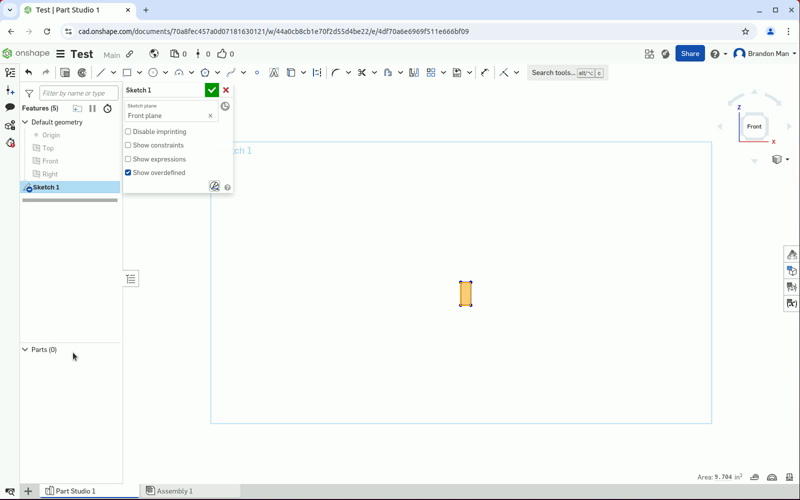
key(shift+e)
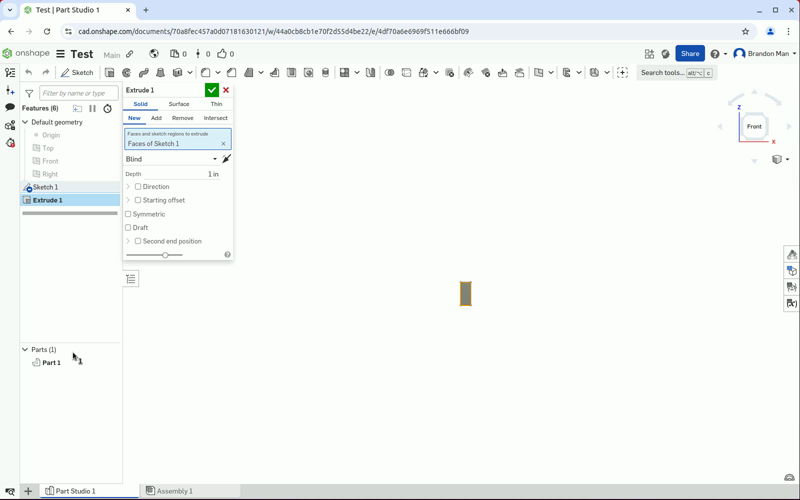
mouse_move(143, 106)
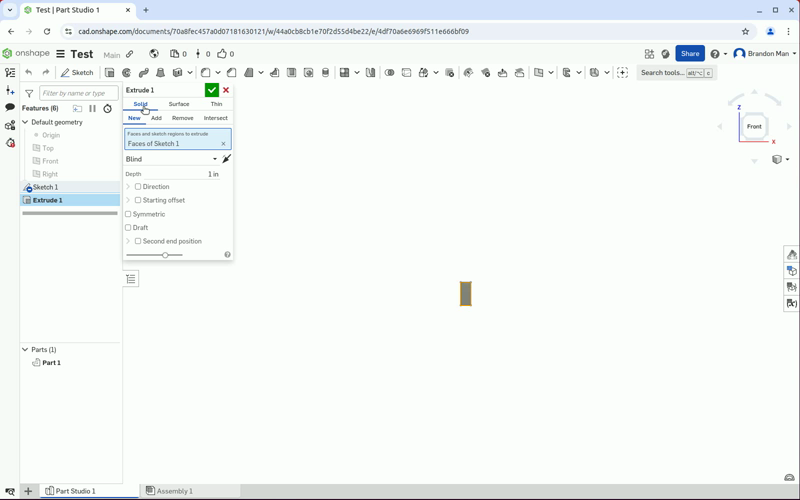
click(143, 106)
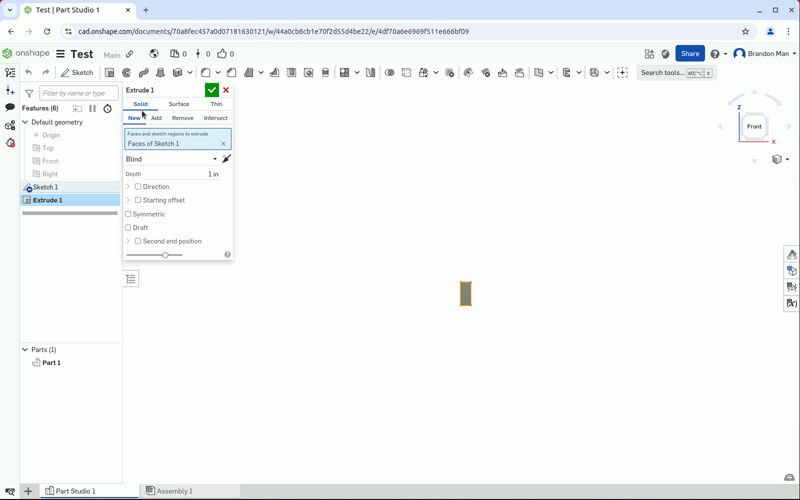
mouse_move(137, 120)
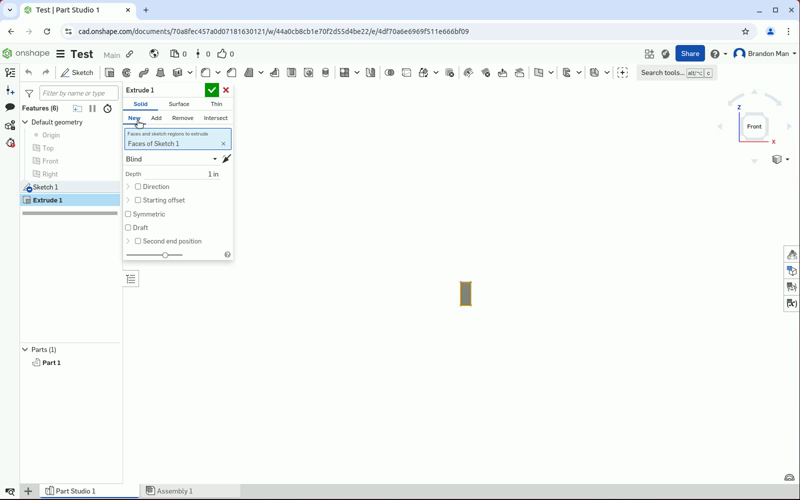
click(137, 120)
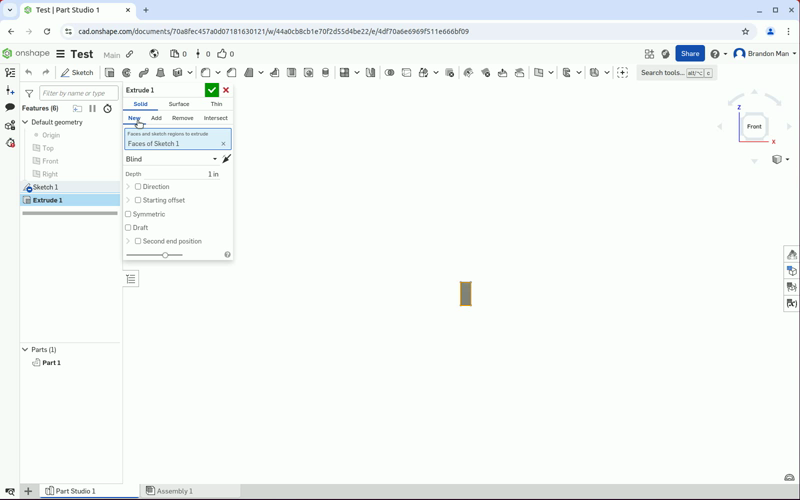
key(tab, 4)
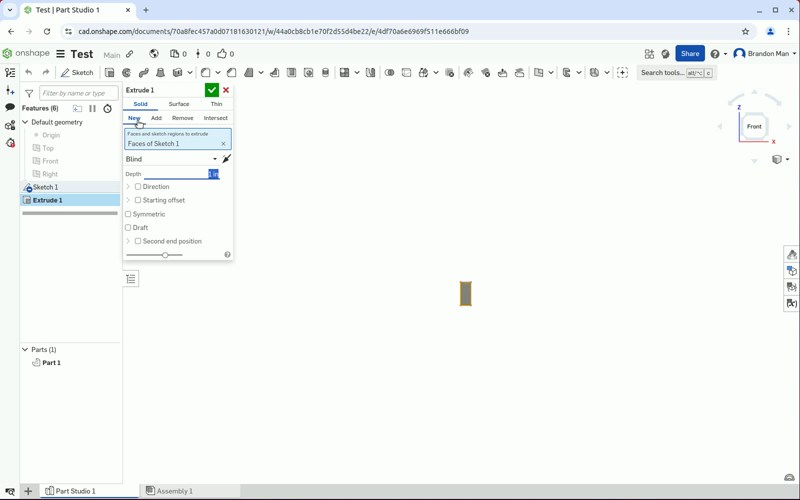
text(23.108)
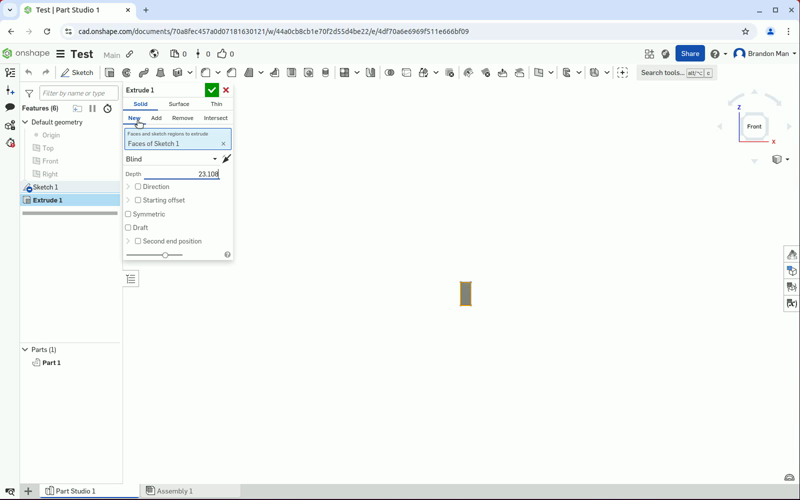
key(enter)
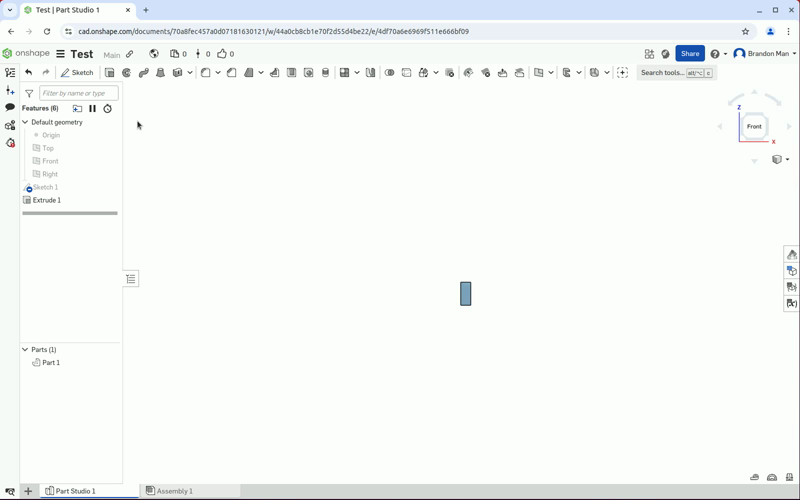
key(shift+h)
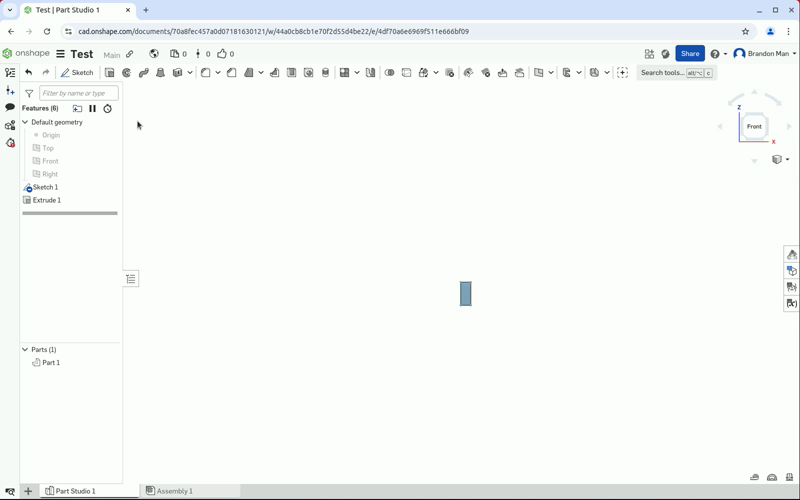
key(shift+h)
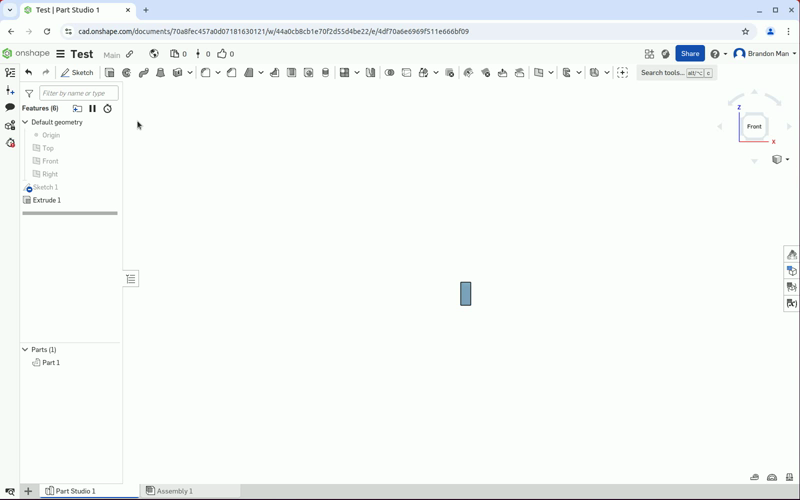
mouse_move(73, 189)
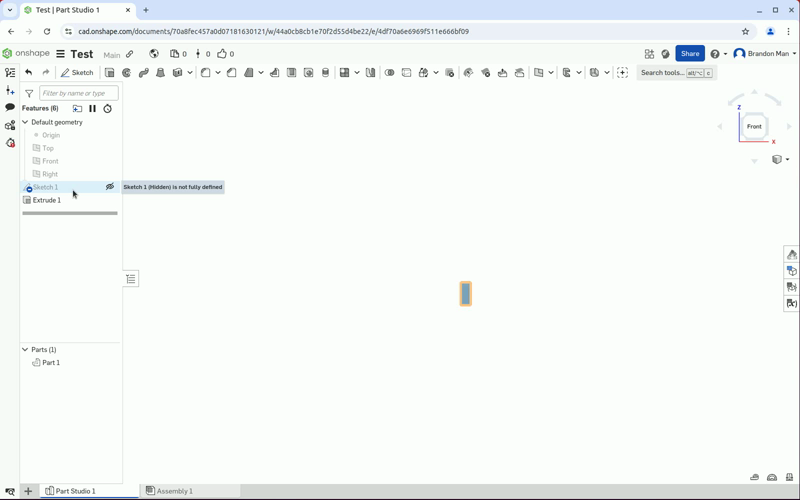
click(73, 189)
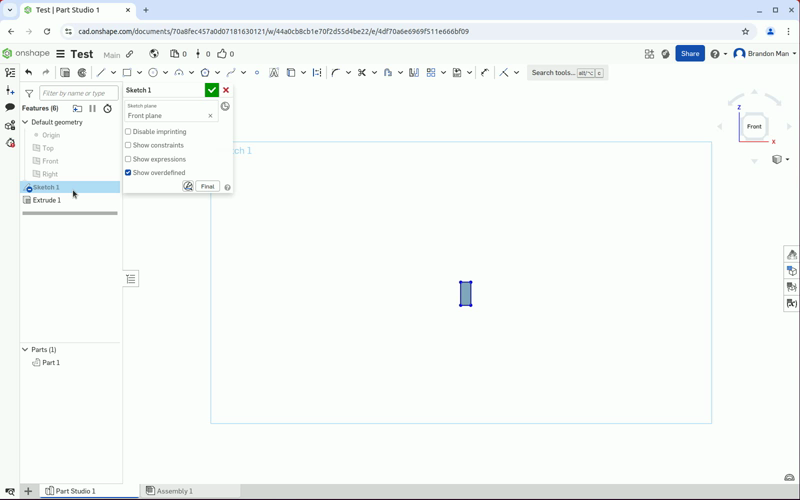
mouse_move(229, 92)
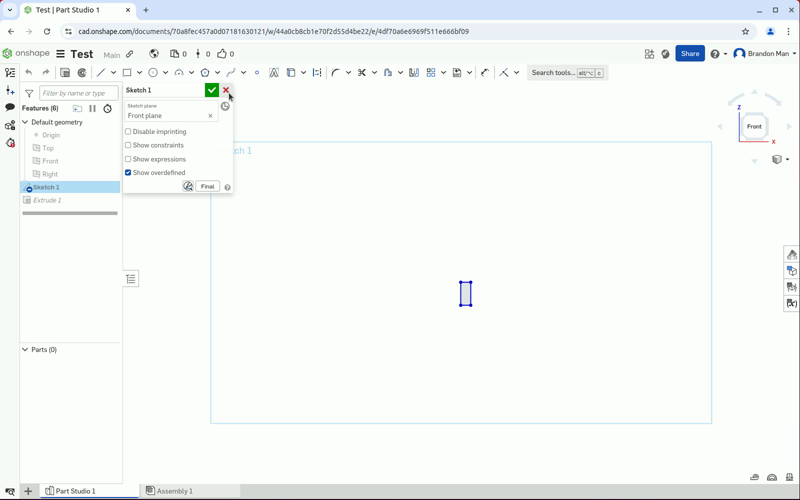
click(229, 92)
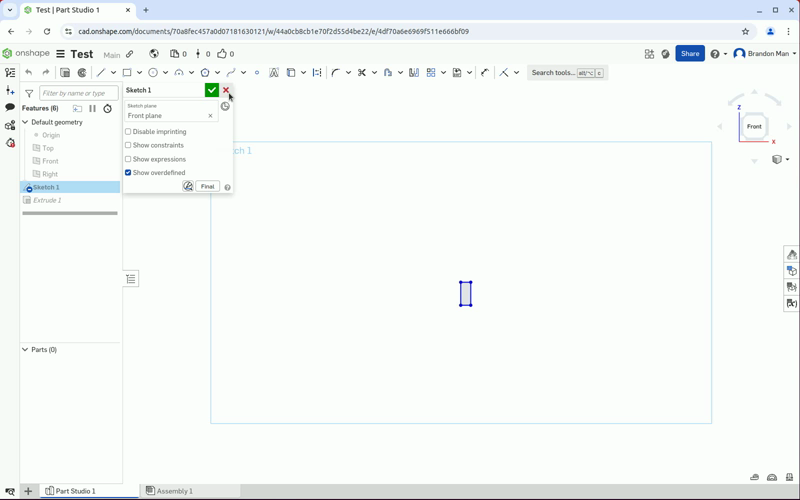
key(shift+s)
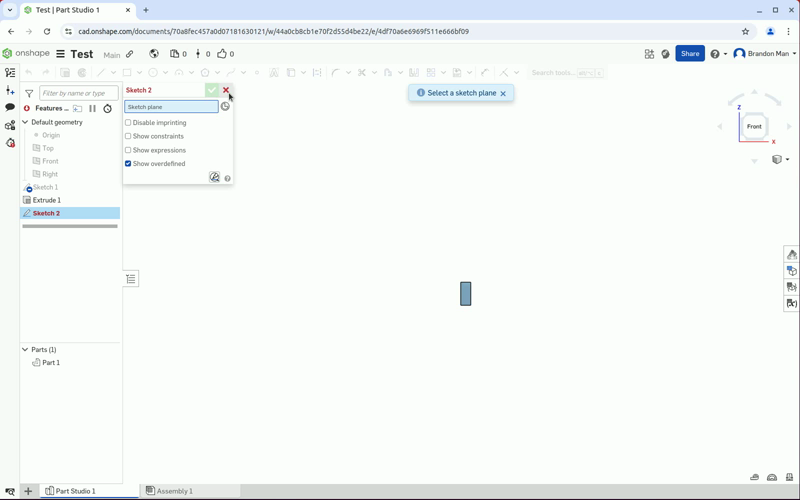
mouse_move(73, 163)
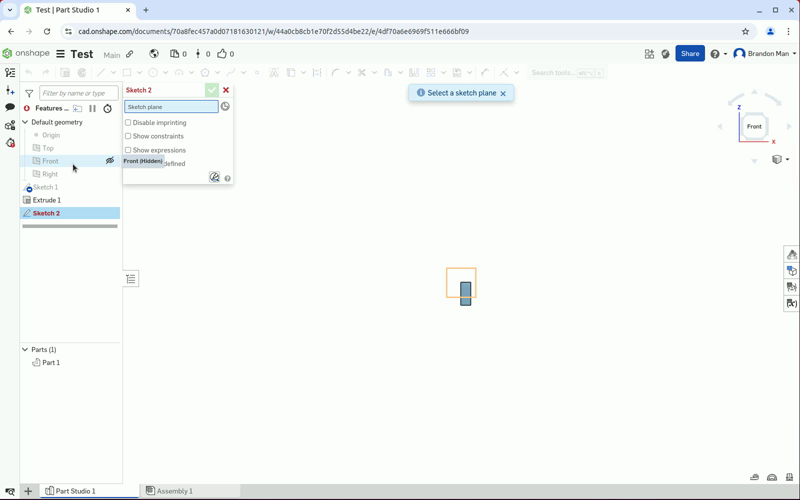
click(73, 163)
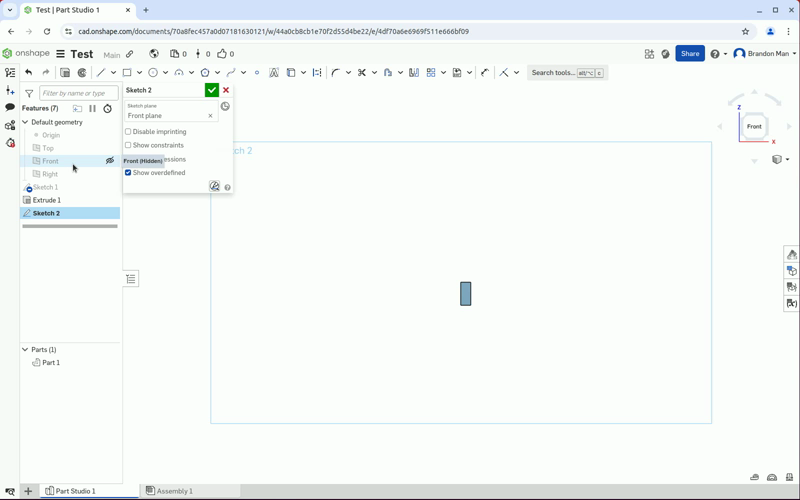
mouse_move(73, 352)
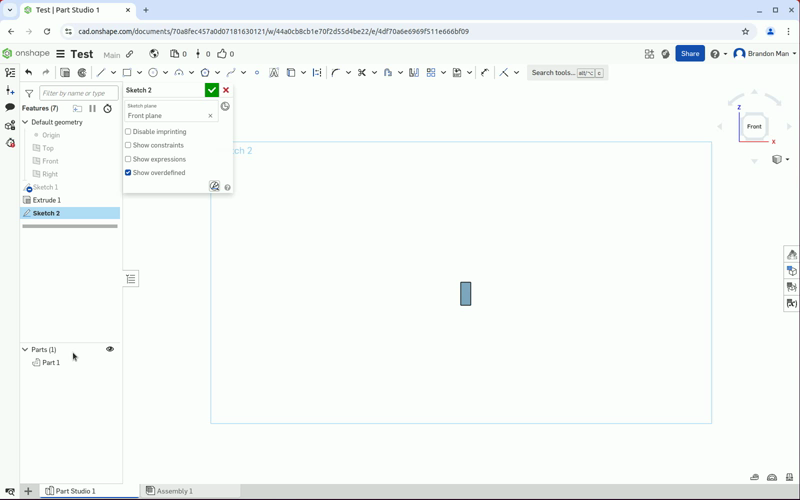
key(y)
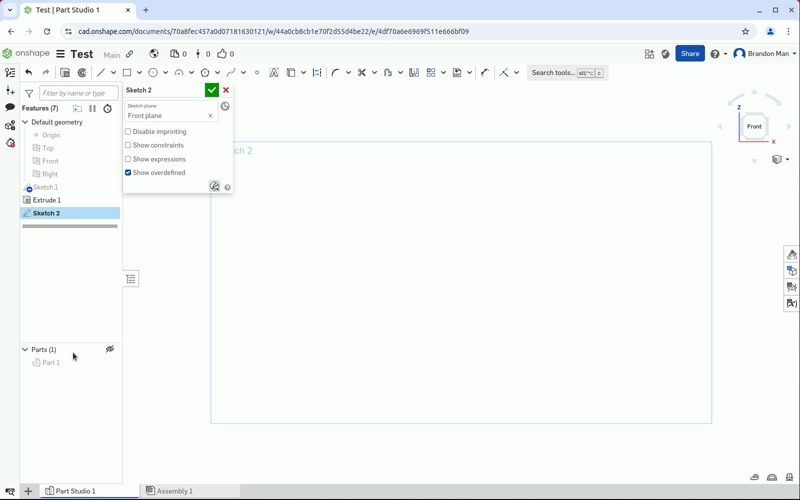
key(c)
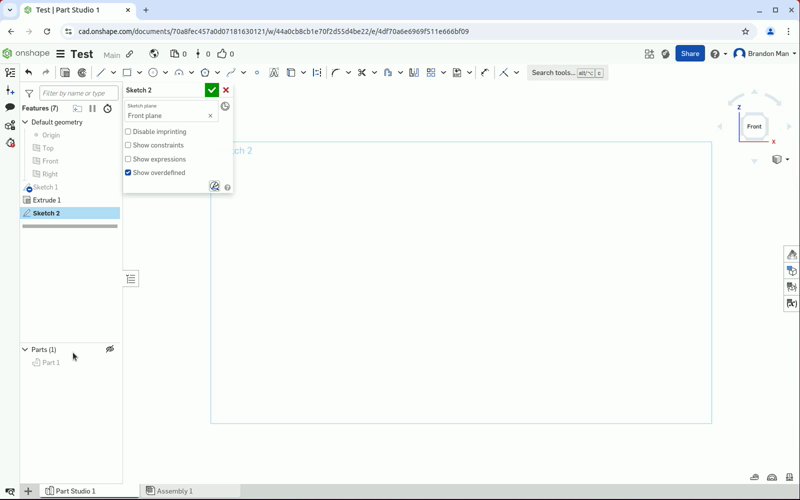
key_down(shift)
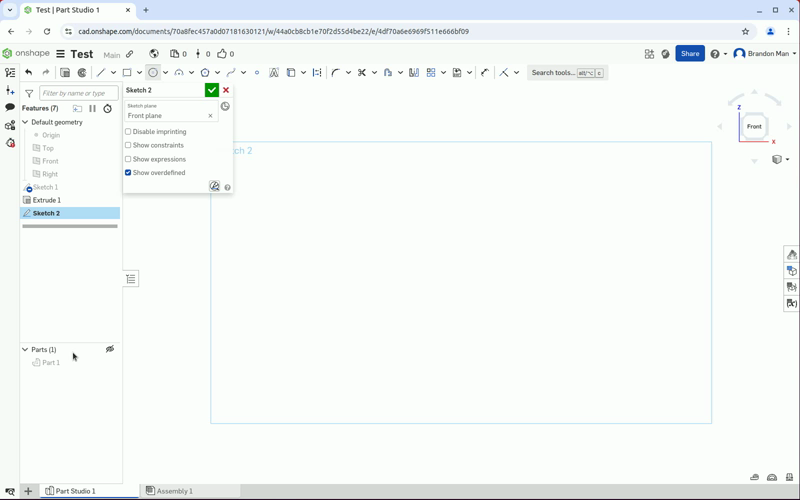
mouse_move(466, 287)
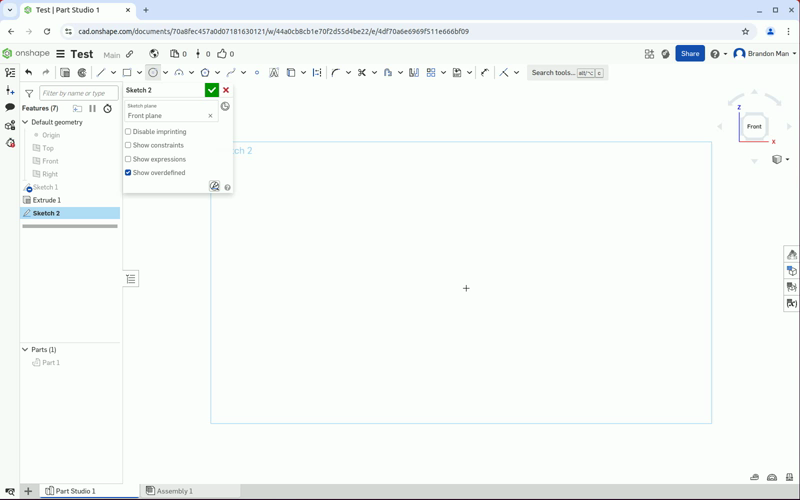
click(466, 287)
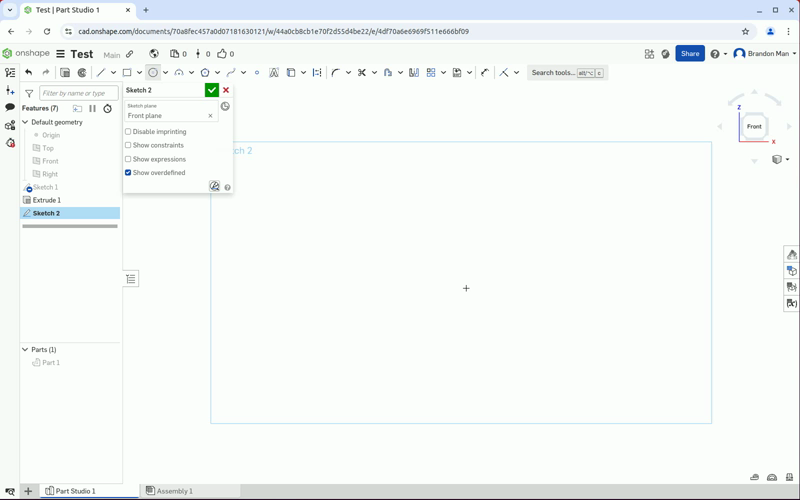
key_up(shift)
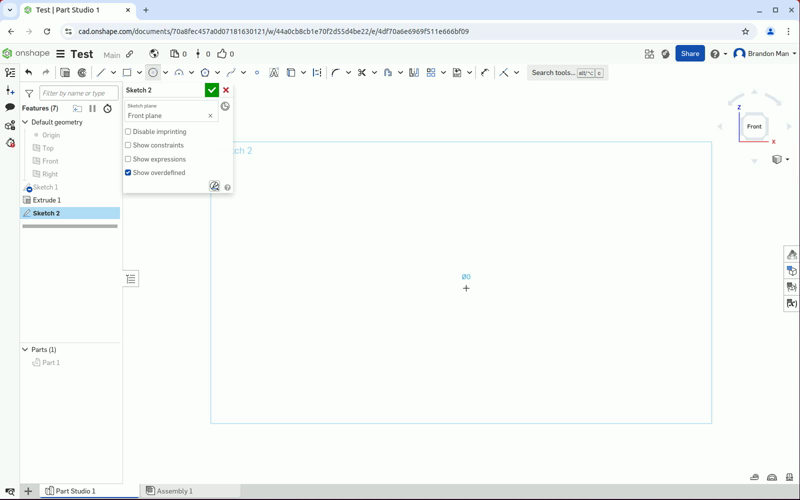
mouse_move(467, 287)
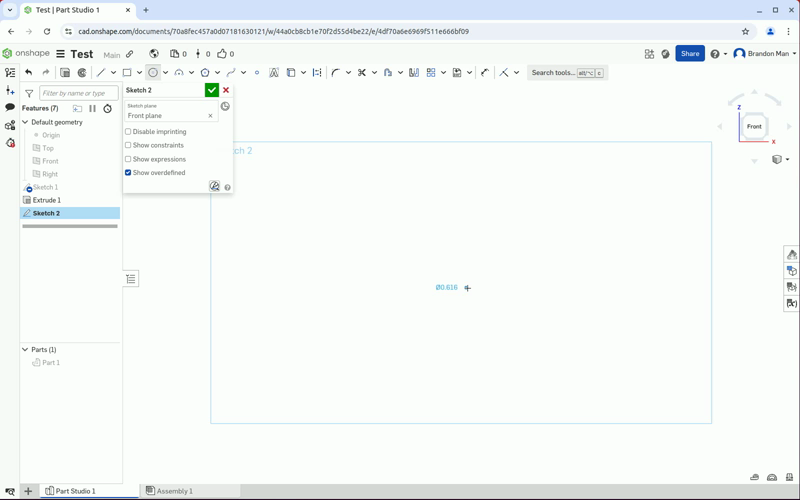
scroll(6)
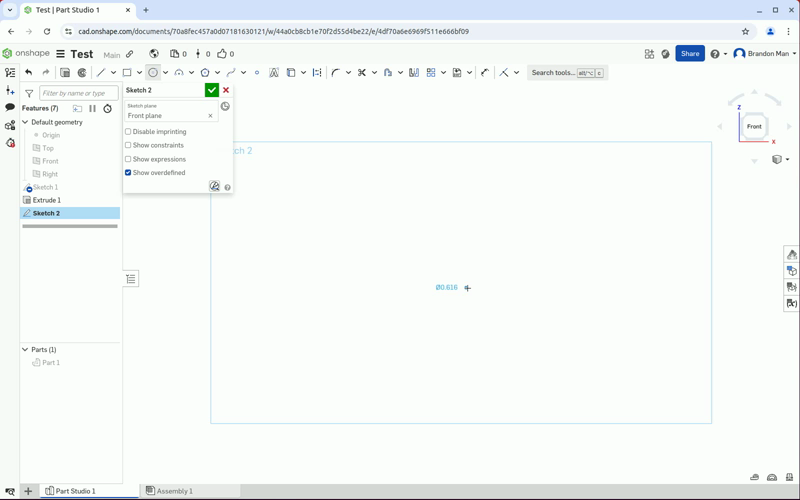
scroll(6)
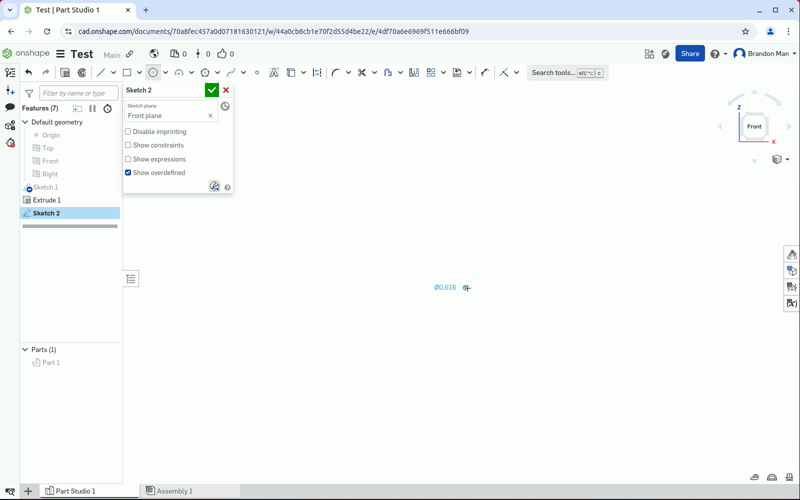
scroll(6)
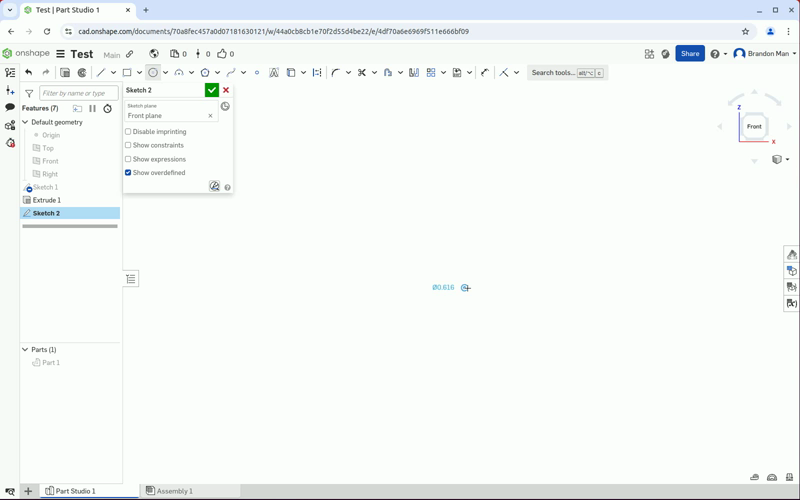
scroll(6)
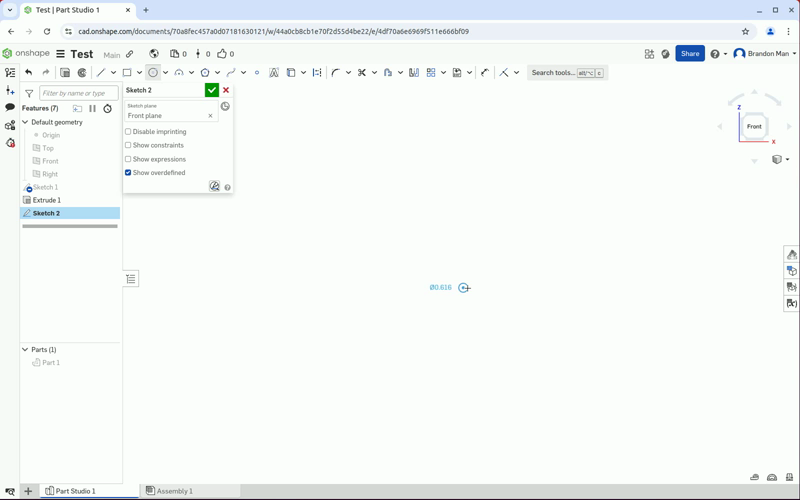
scroll(6)
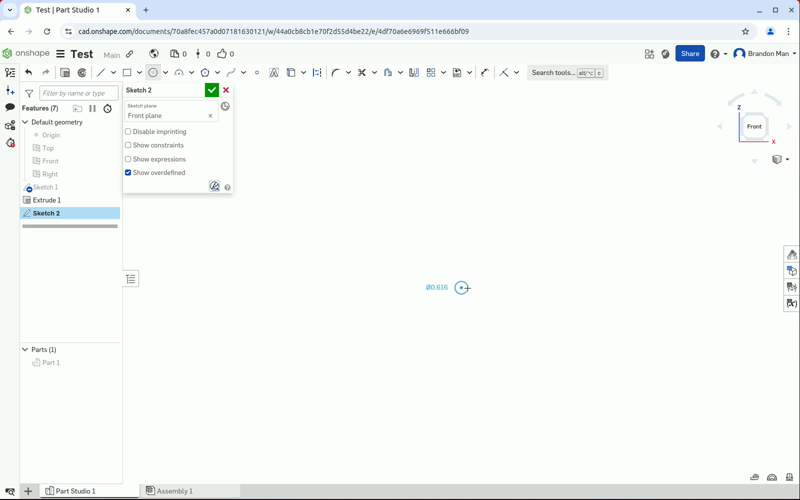
scroll(6)
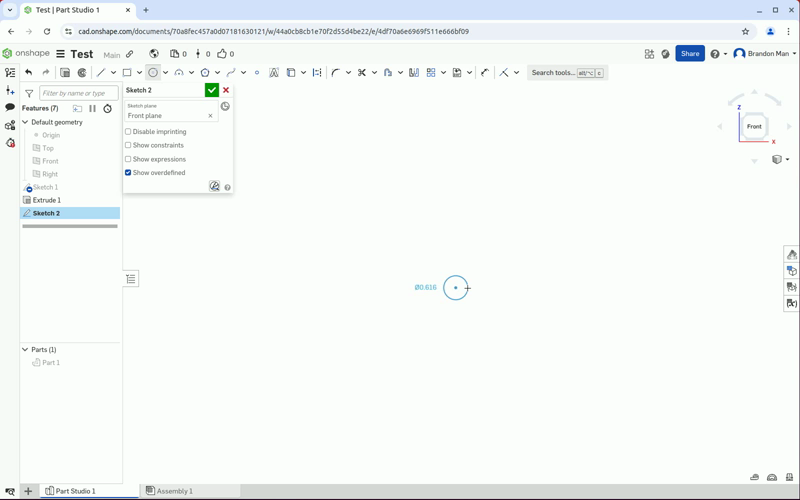
scroll(6)
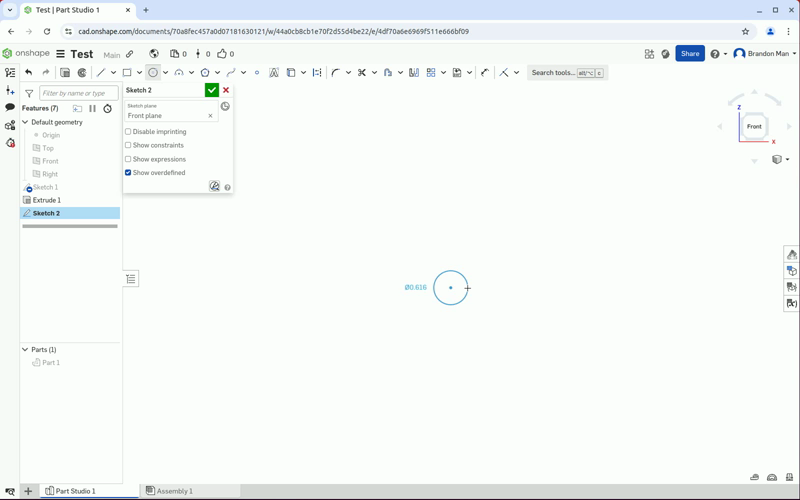
click(467, 287)
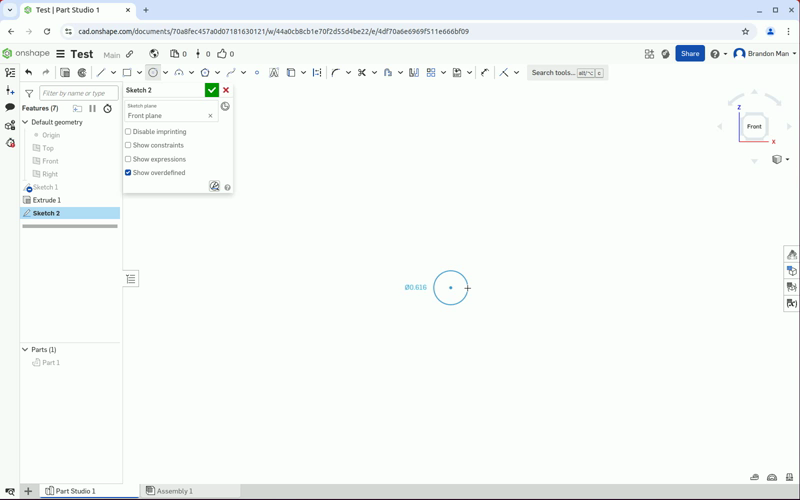
scroll(-6)
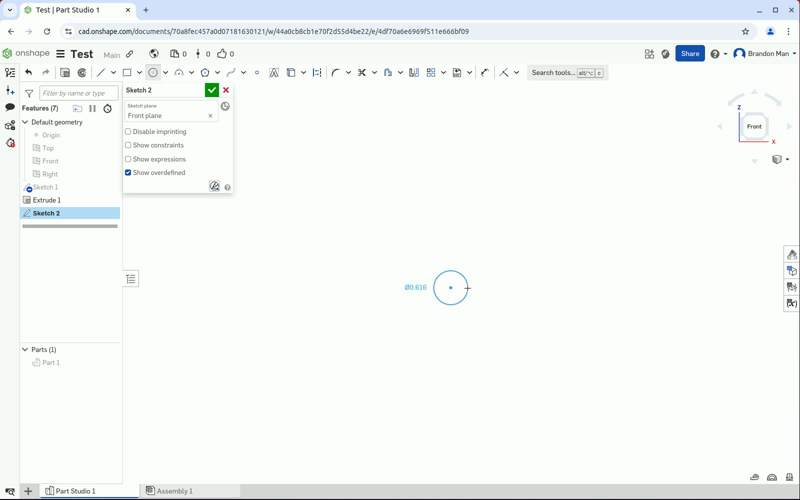
scroll(-6)
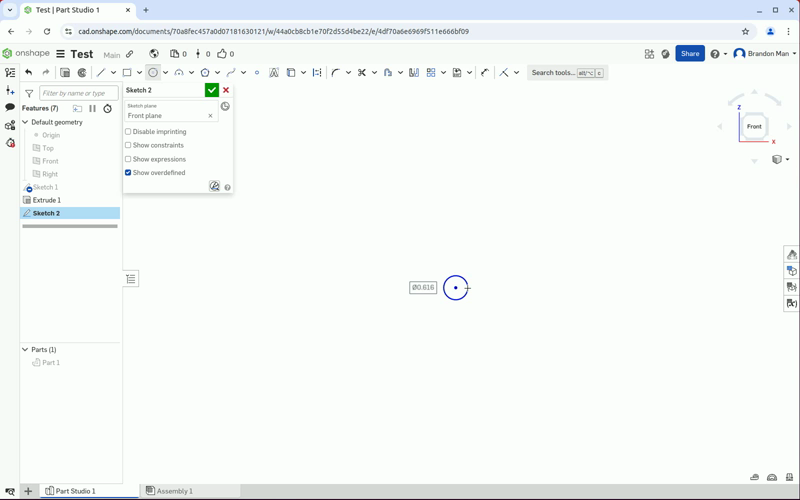
scroll(-6)
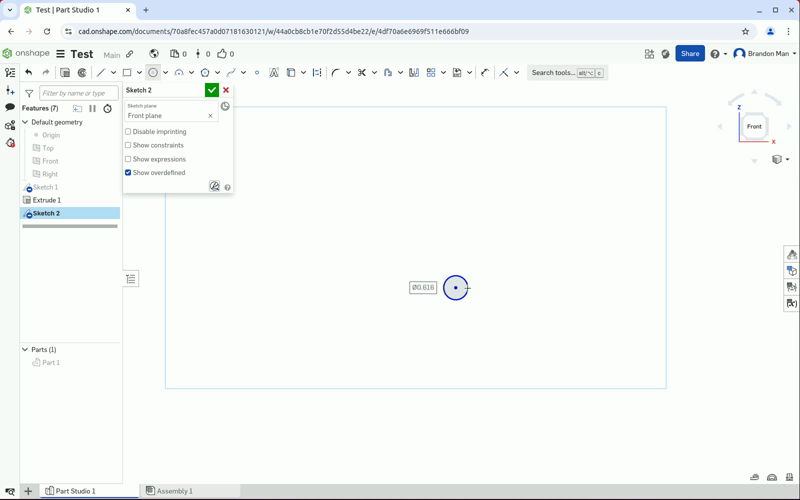
scroll(-6)
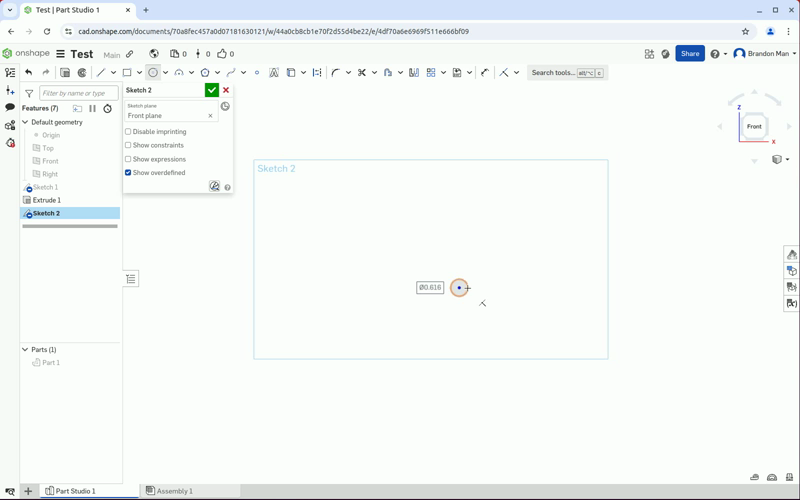
scroll(-6)
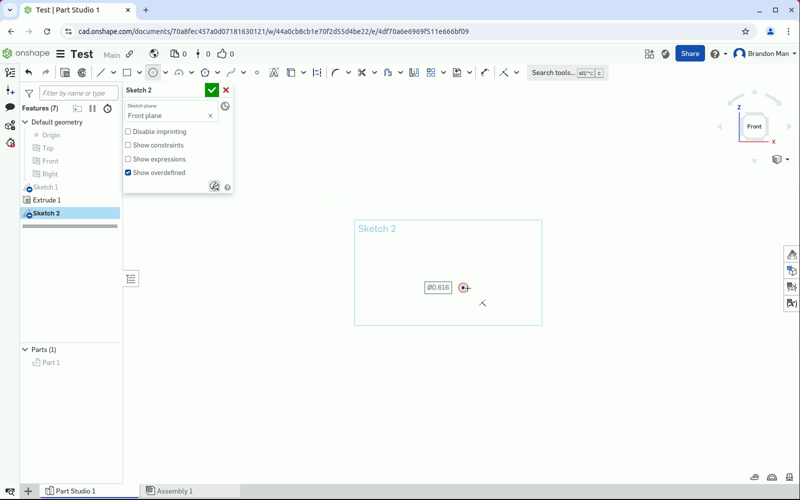
scroll(-6)
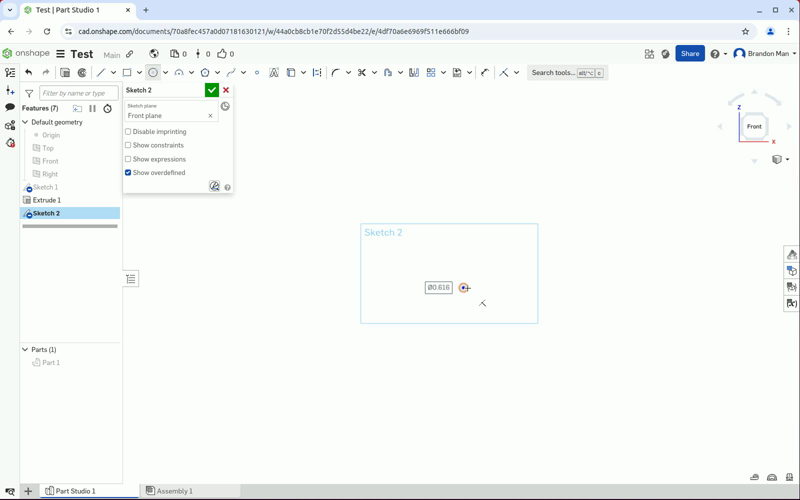
scroll(-6)
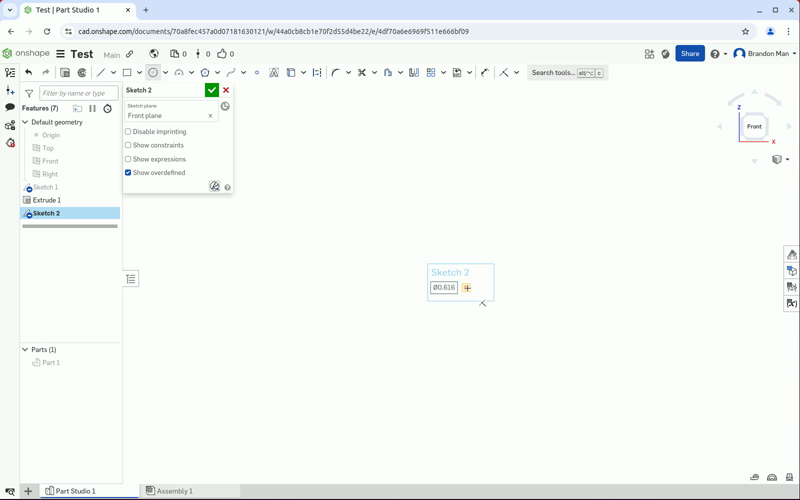
key(esc)
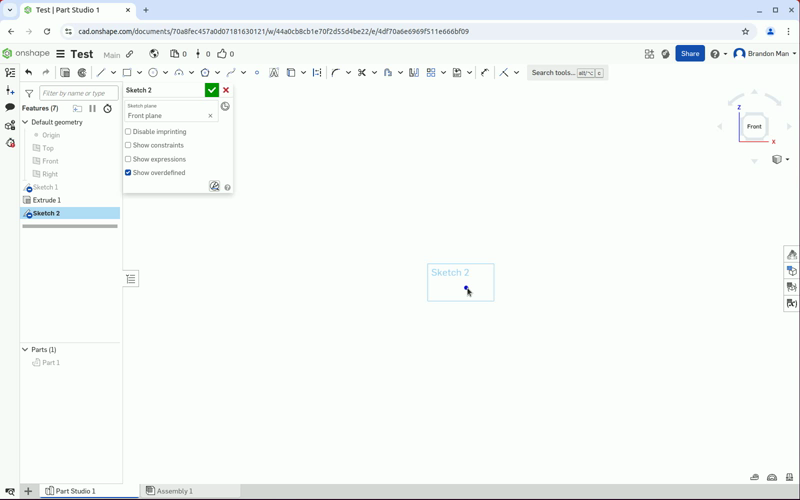
mouse_move(466, 287)
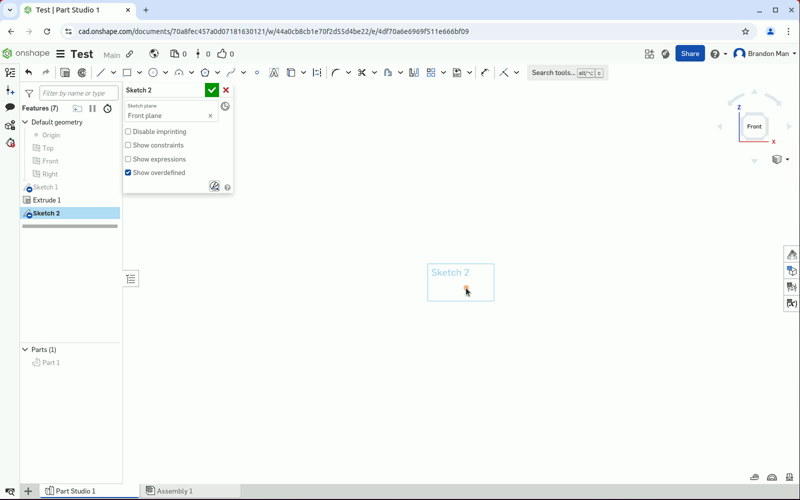
scroll(6)
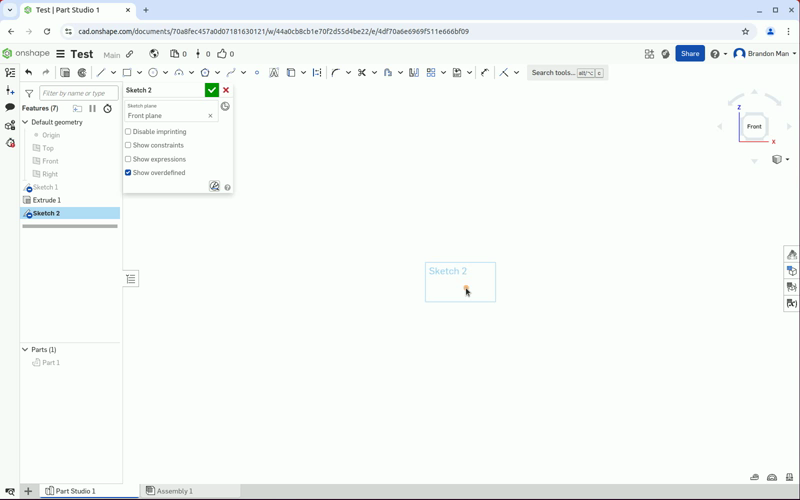
scroll(6)
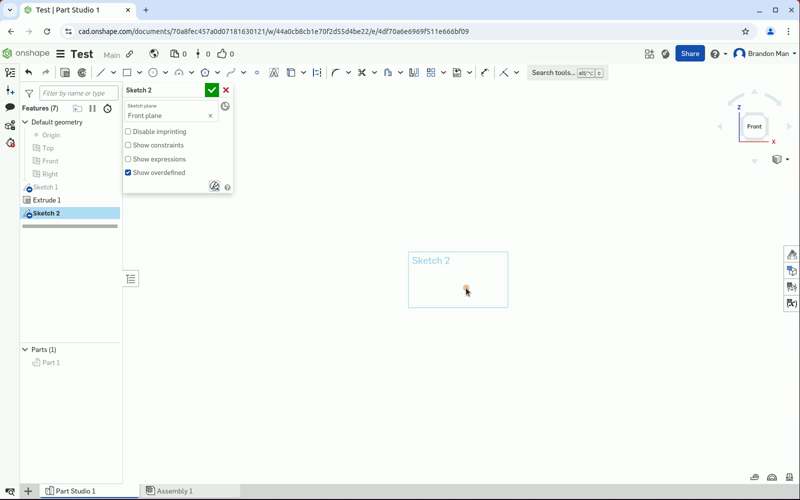
scroll(6)
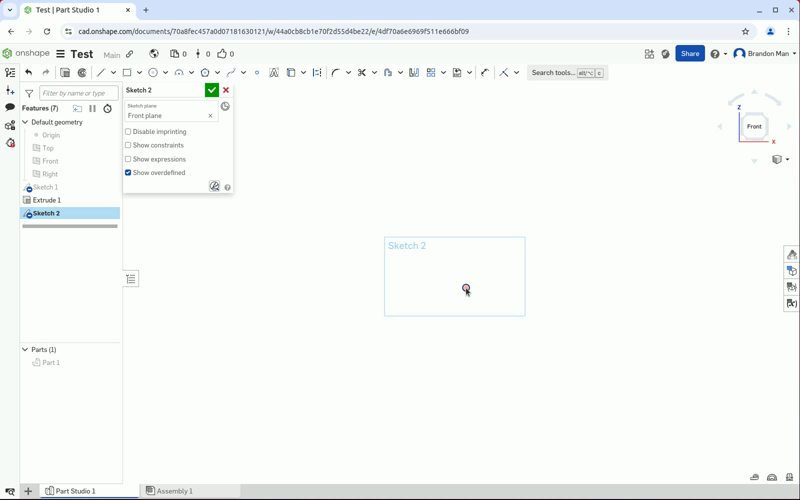
scroll(6)
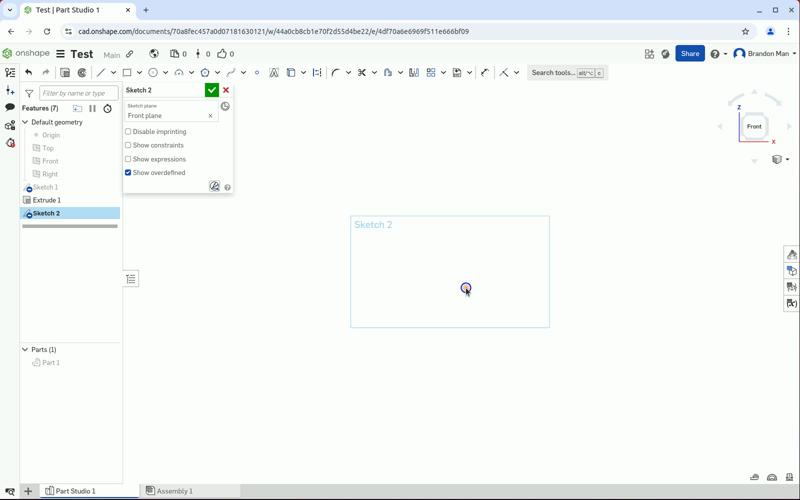
scroll(6)
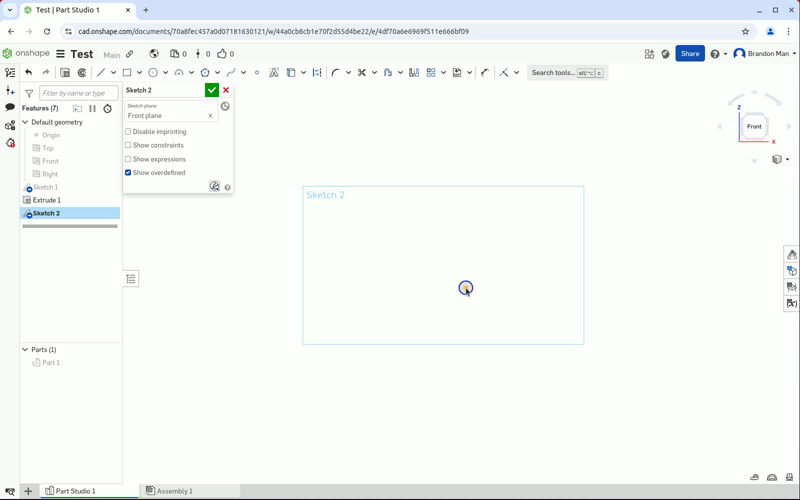
scroll(6)
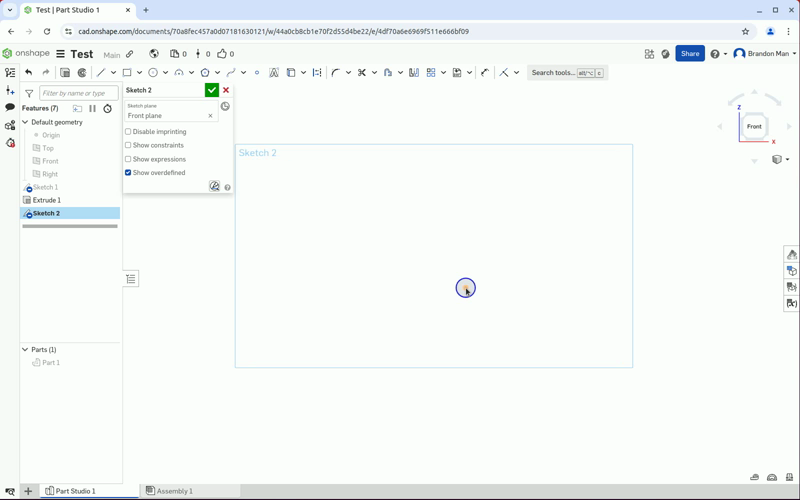
scroll(6)
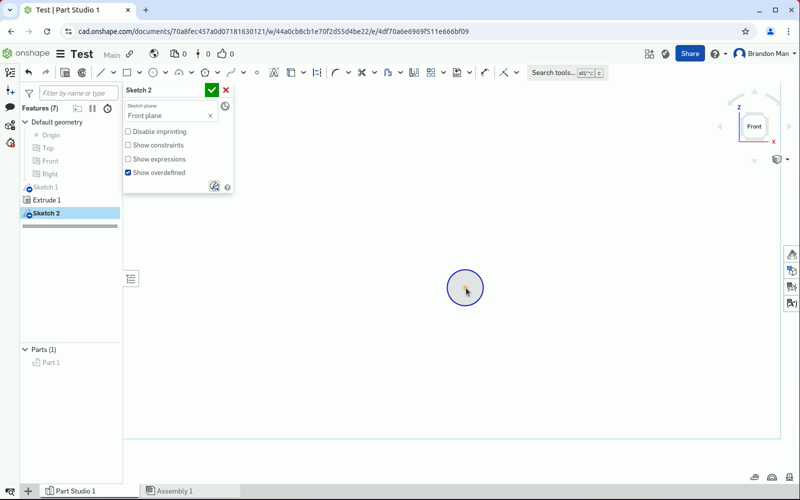
click(466, 287)
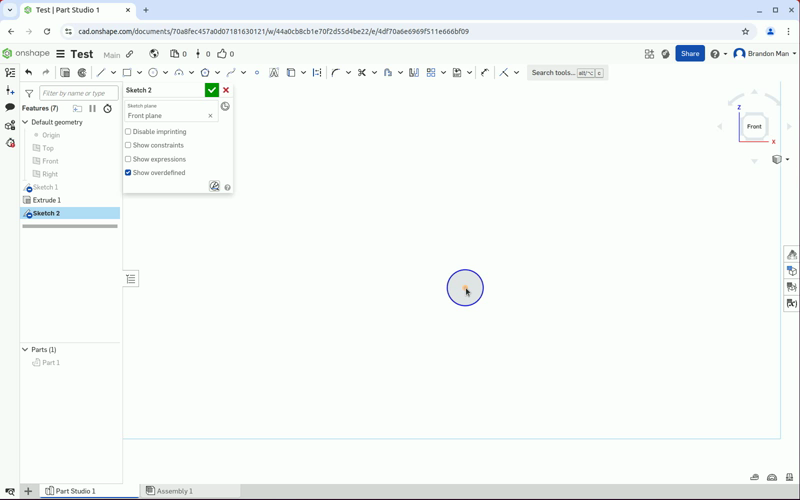
scroll(-6)
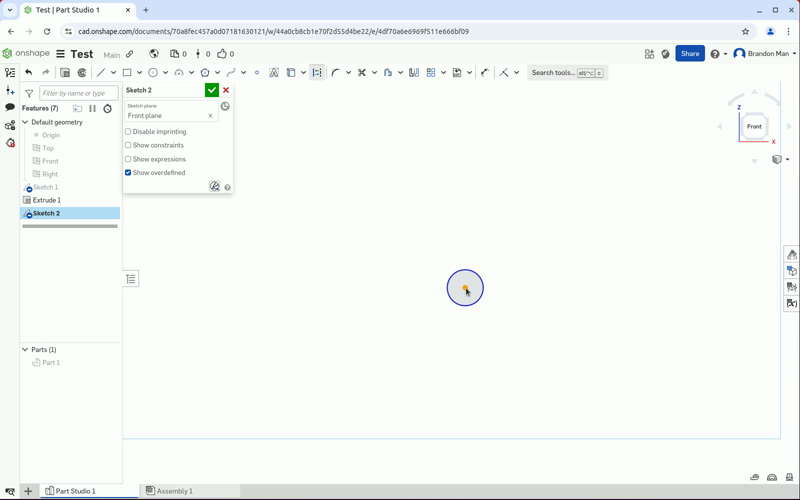
scroll(-6)
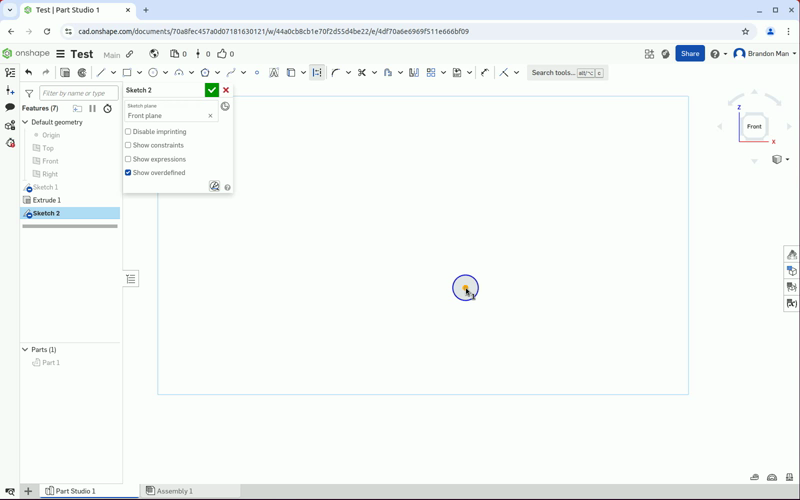
scroll(-6)
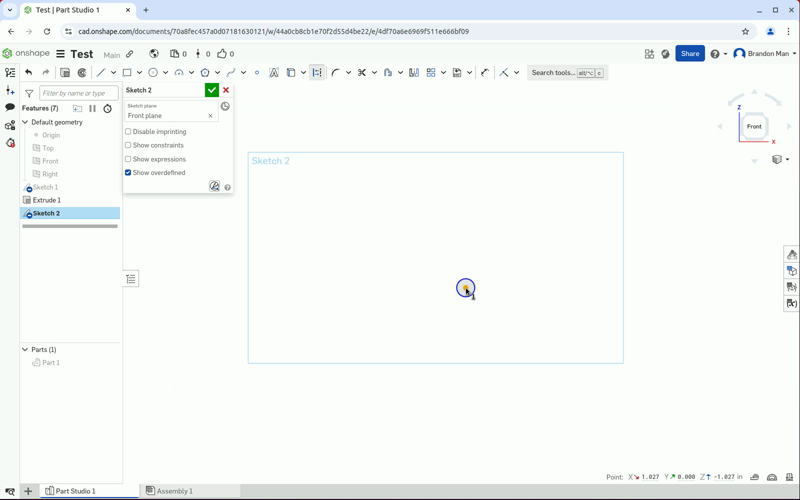
scroll(-6)
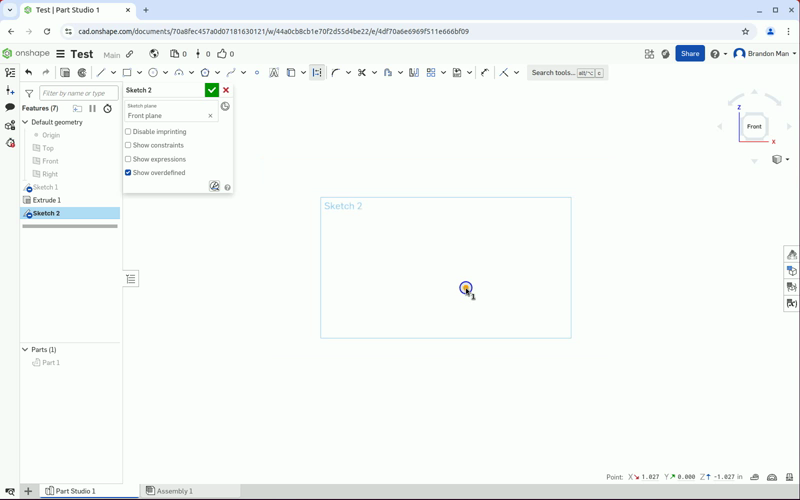
scroll(-6)
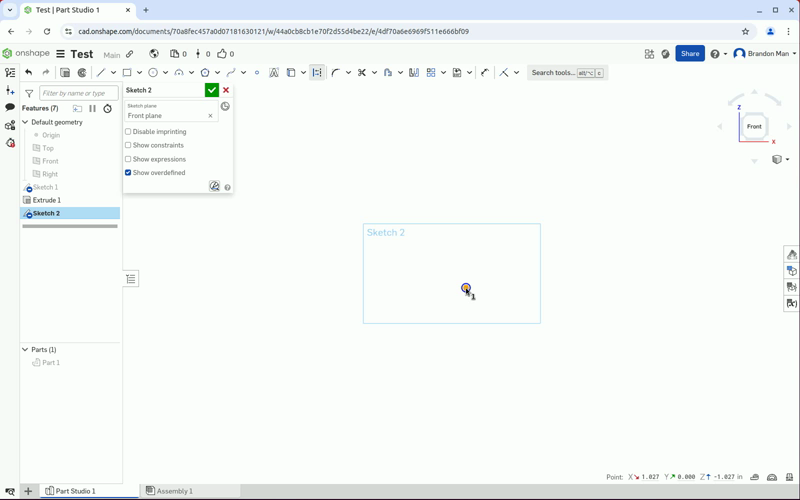
scroll(-6)
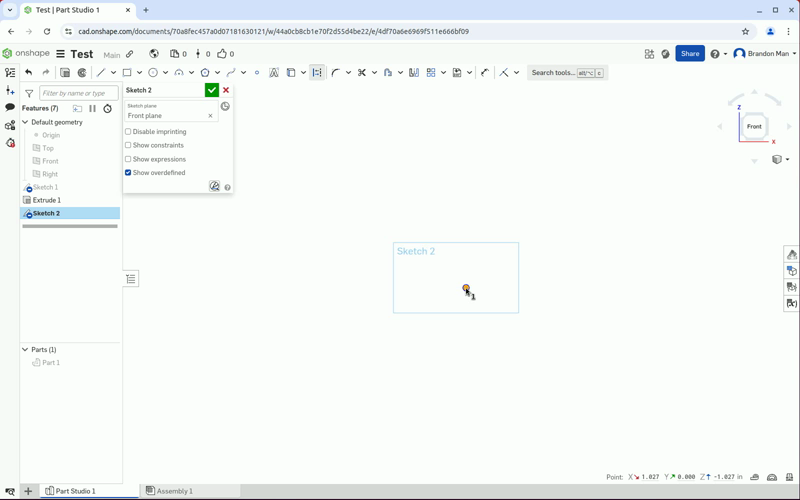
scroll(-6)
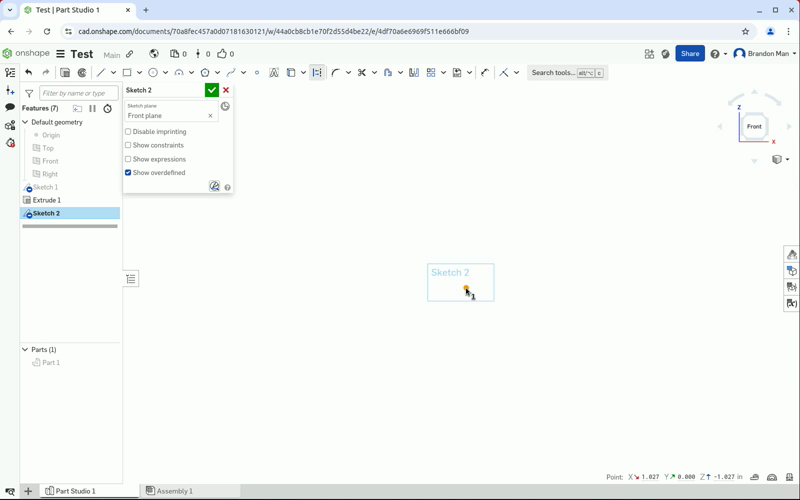
mouse_move(73, 352)
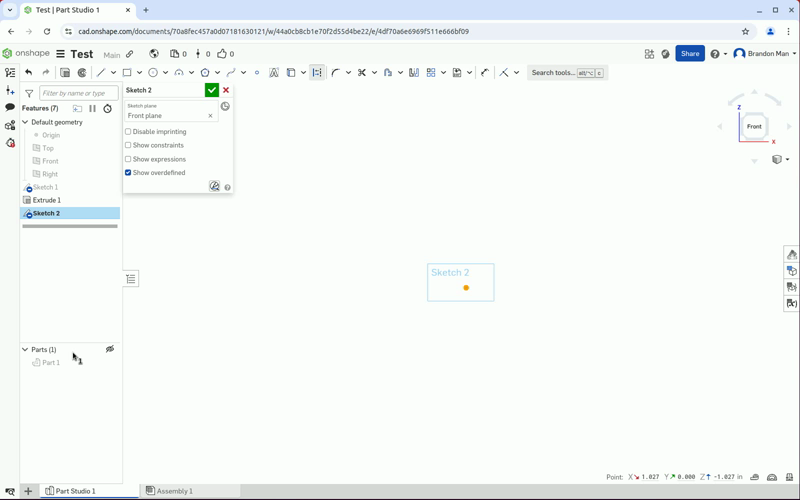
key(shift+y)
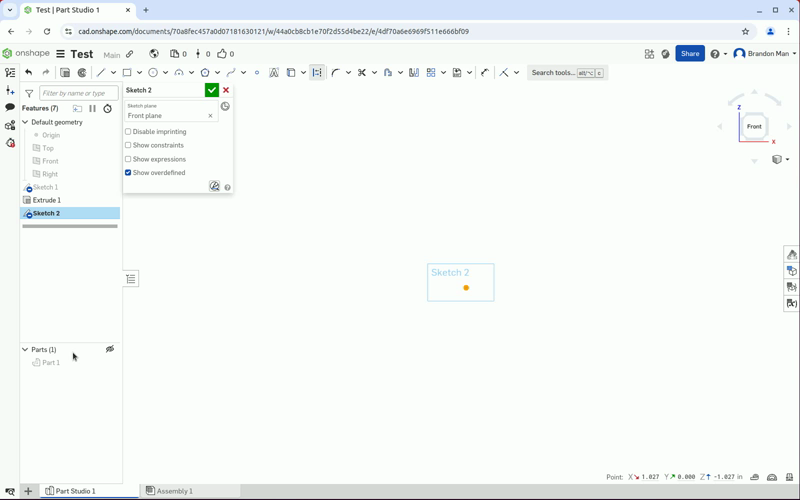
key(shift+e)
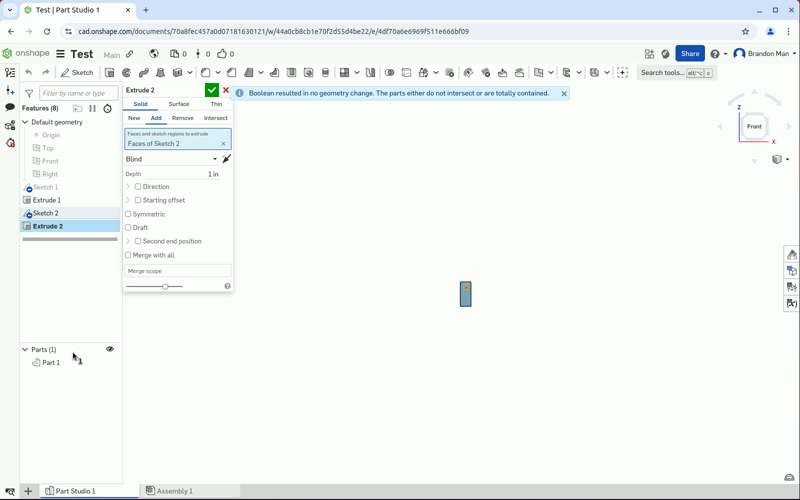
mouse_move(143, 106)
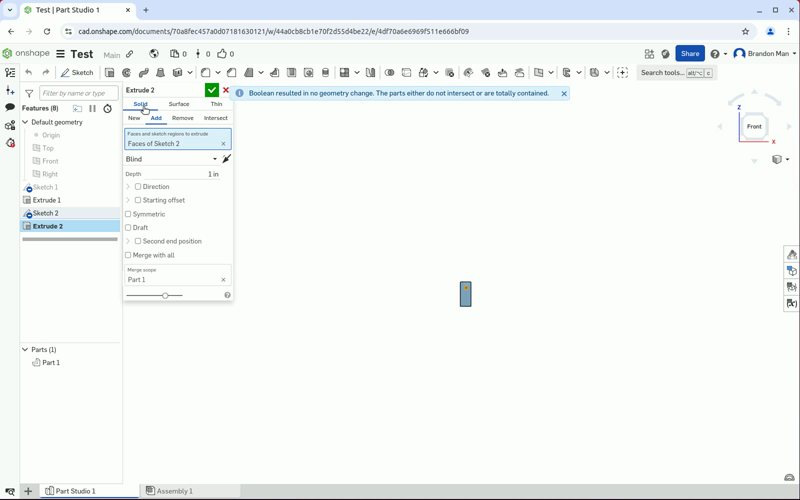
click(143, 106)
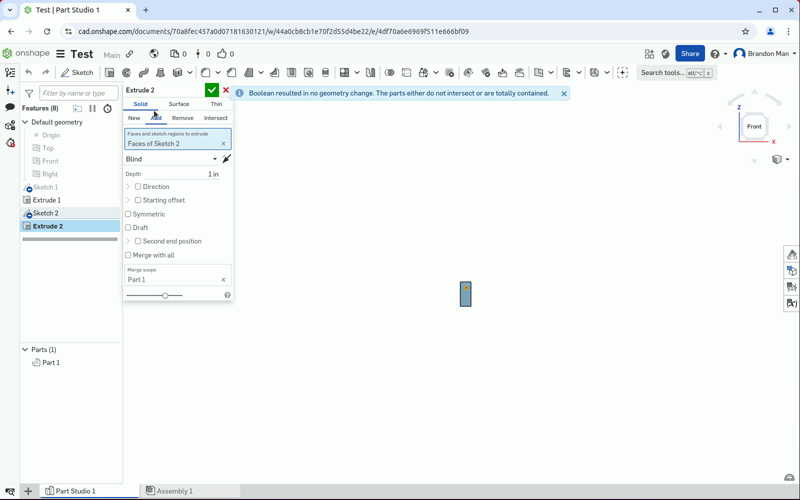
mouse_move(186, 120)
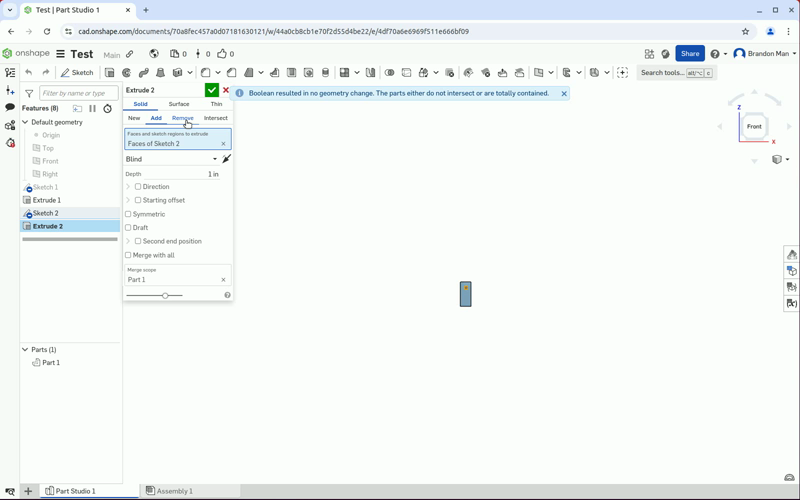
click(186, 120)
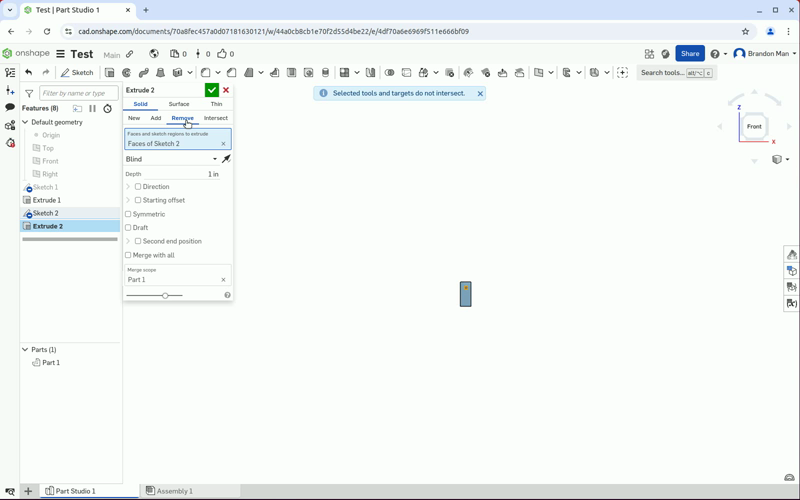
key(tab, 4)
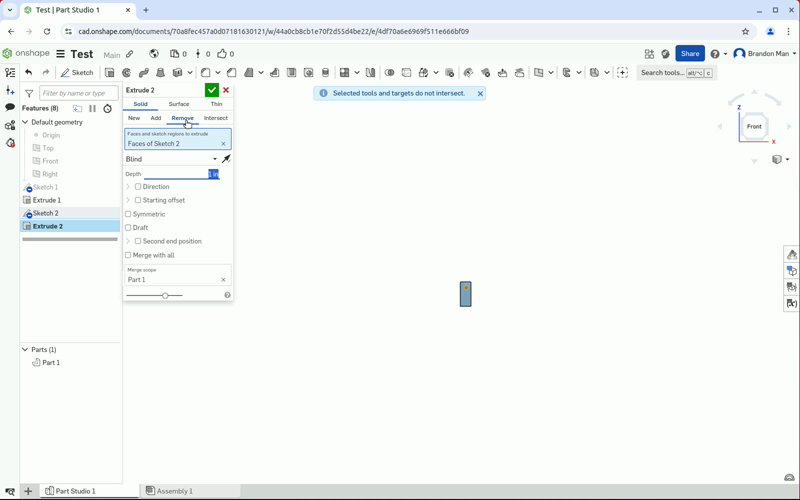
text(-23.108)
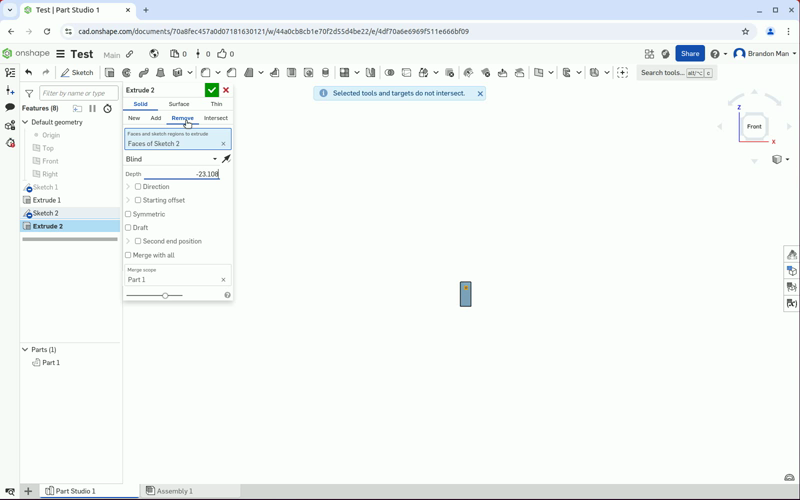
key(tab, 6)
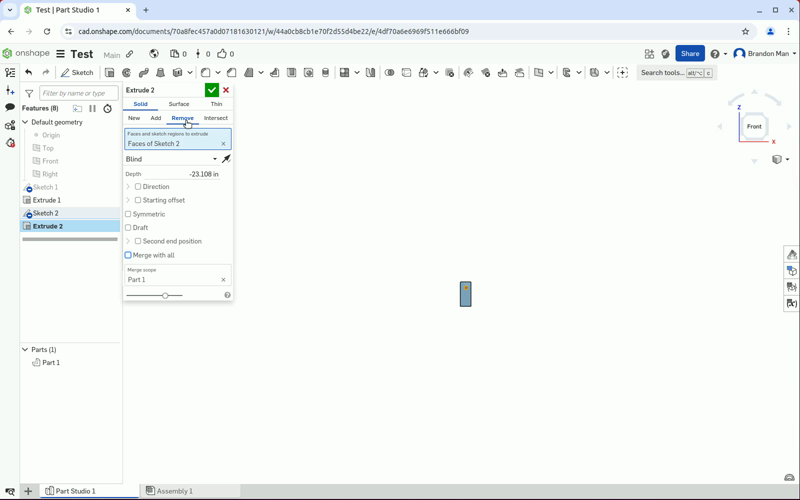
key(space)
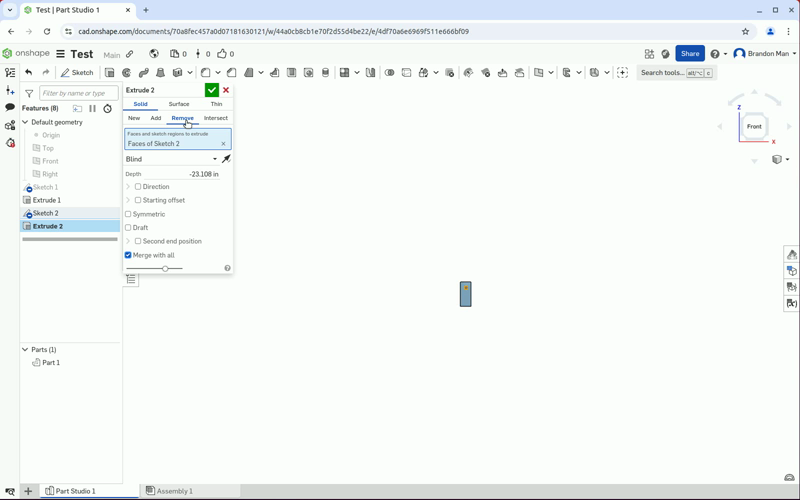
key(enter)
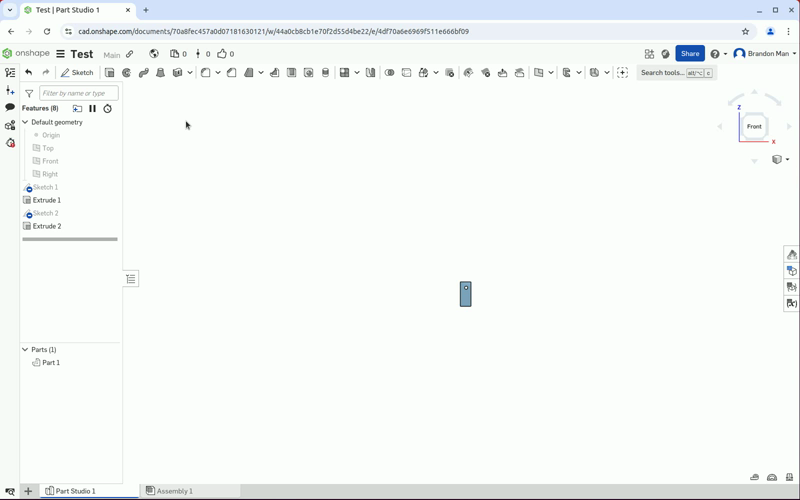
key(shift+h)
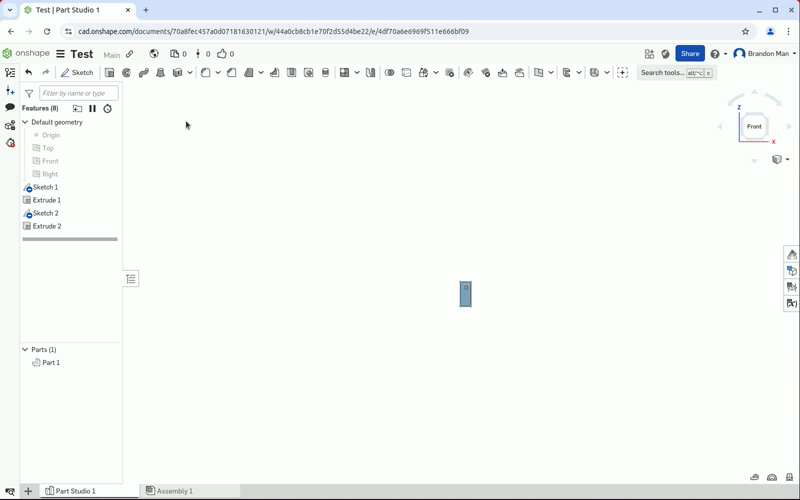
key(shift+h)
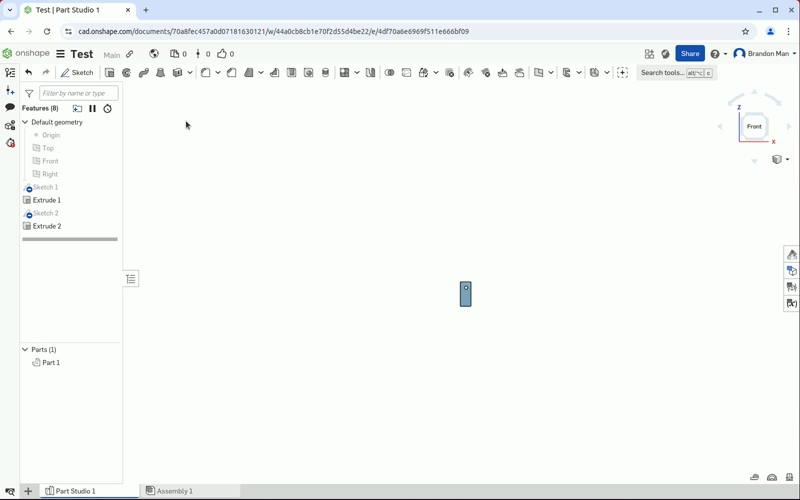
mouse_move(73, 189)
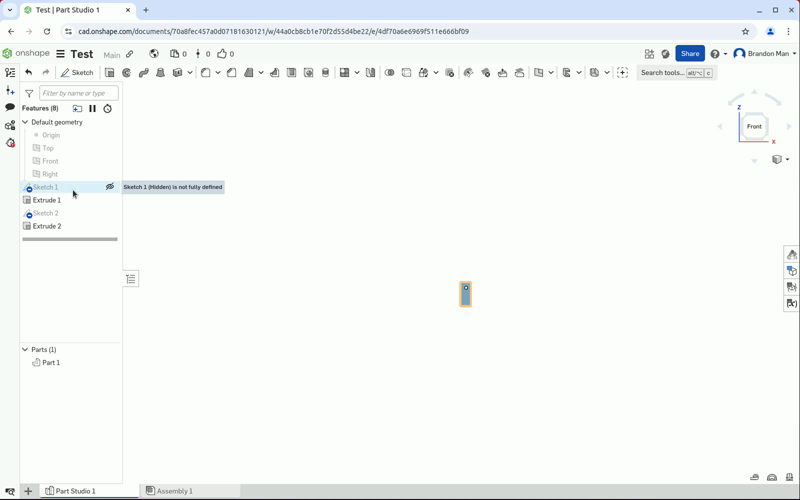
click(73, 189)
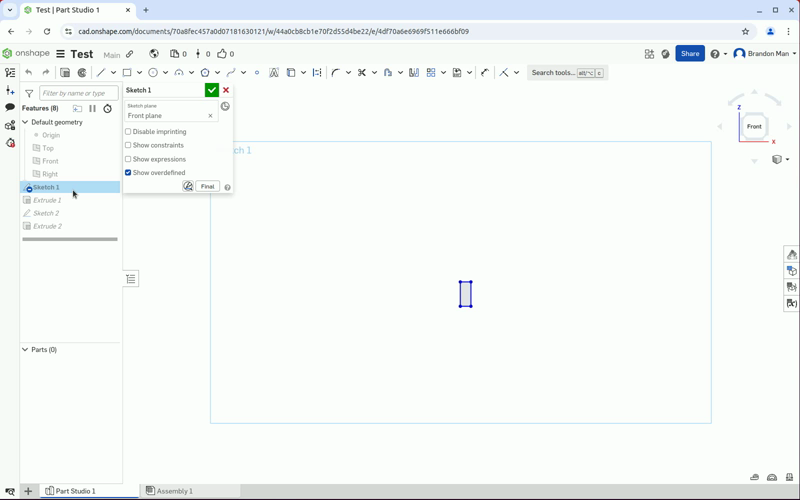
mouse_move(229, 92)
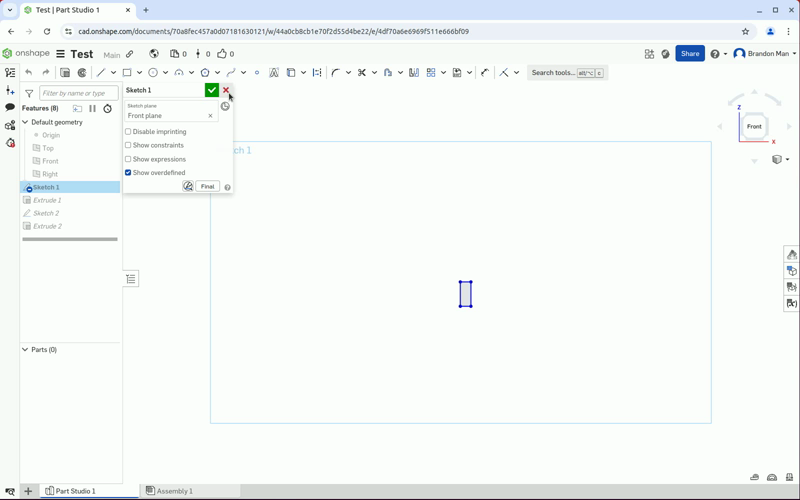
click(229, 92)
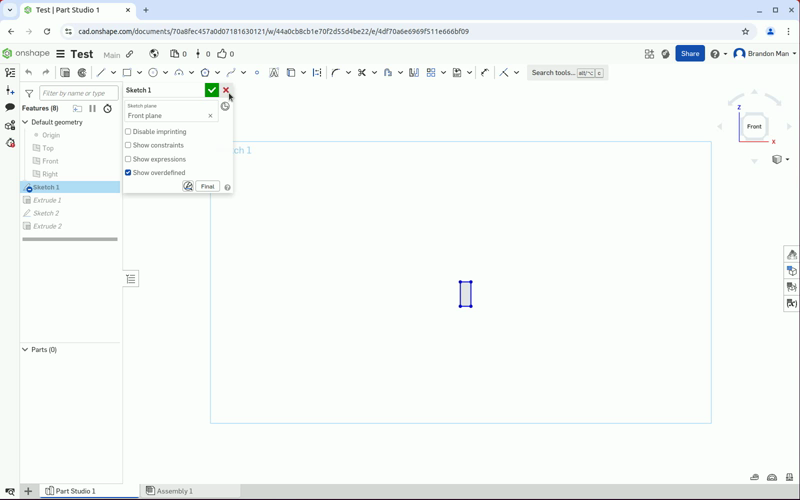
key(shift+s)
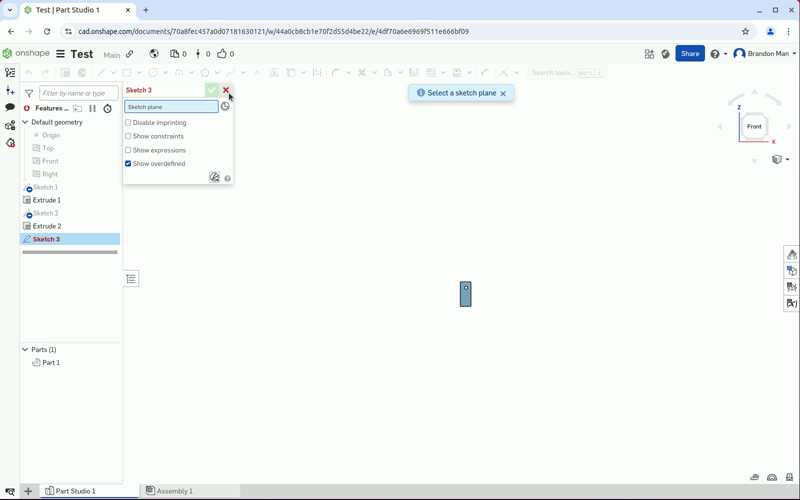
mouse_move(73, 163)
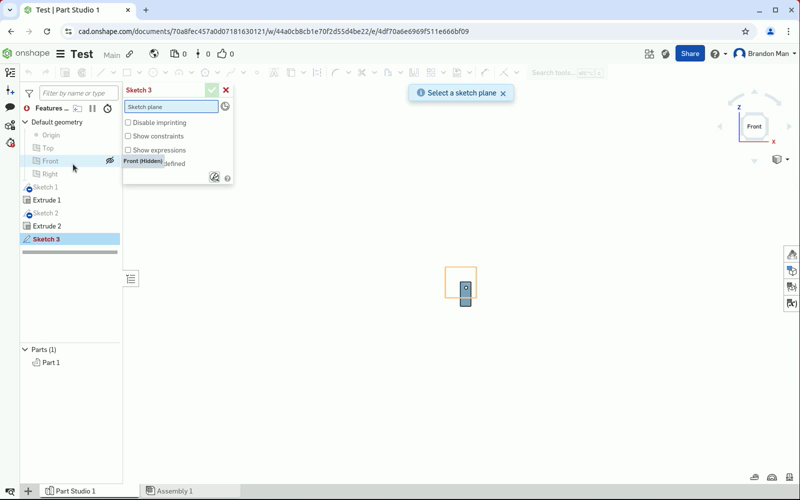
click(73, 163)
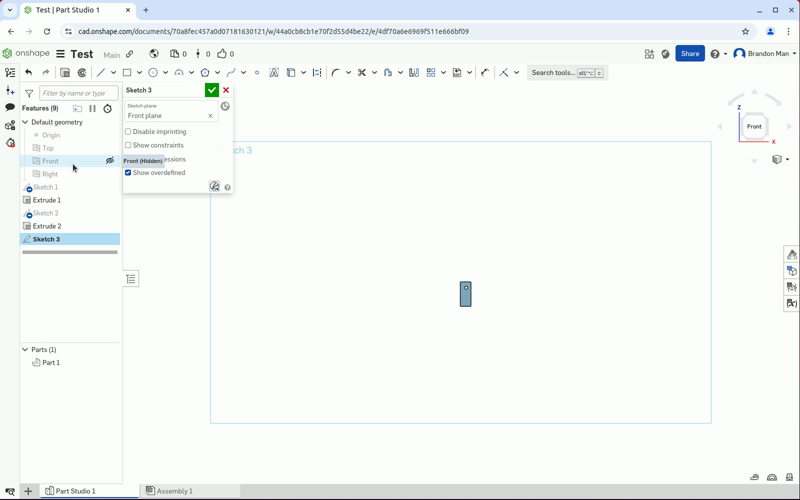
mouse_move(73, 352)
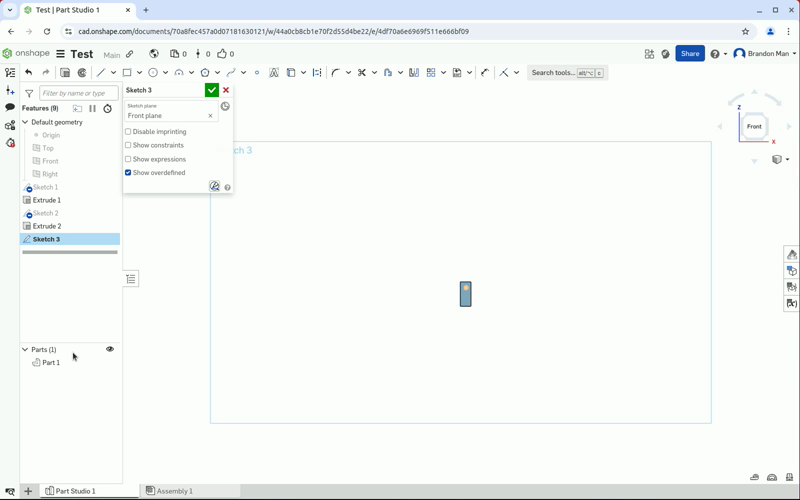
key(y)
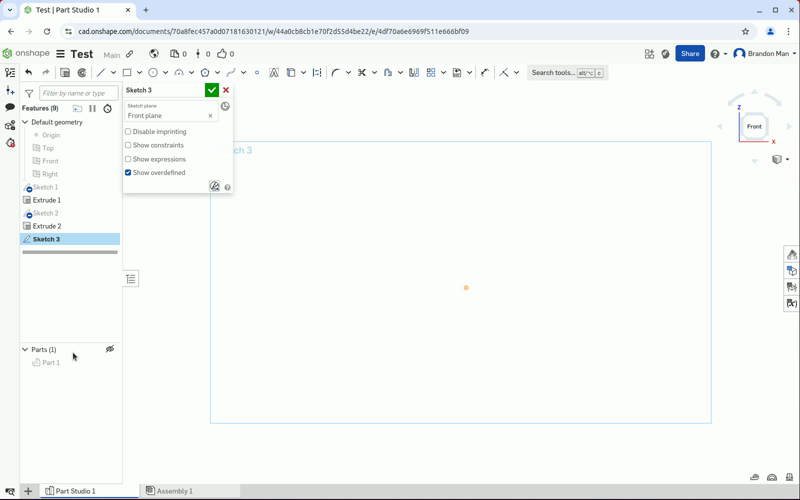
key(c)
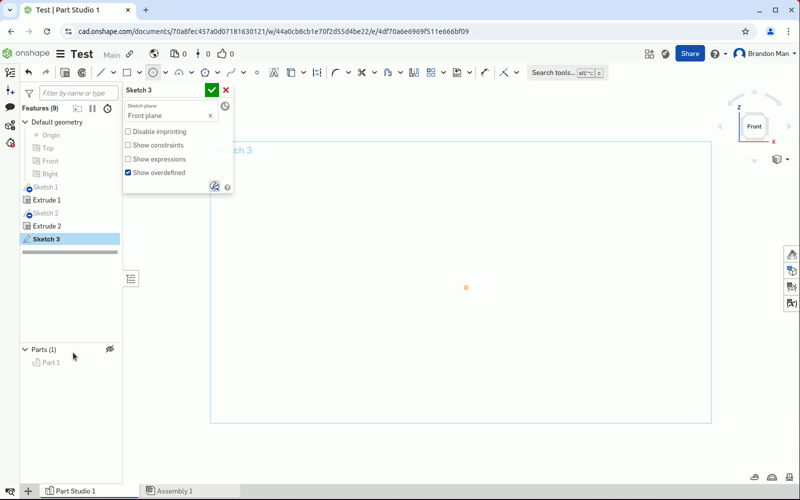
key_down(shift)
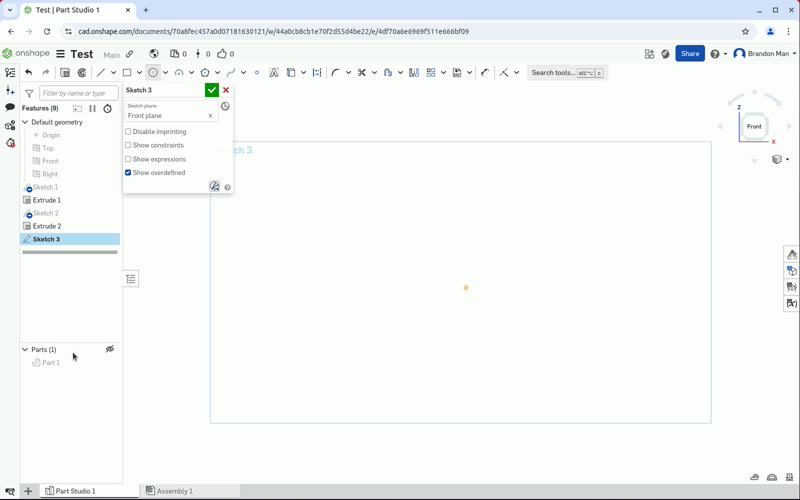
mouse_move(466, 300)
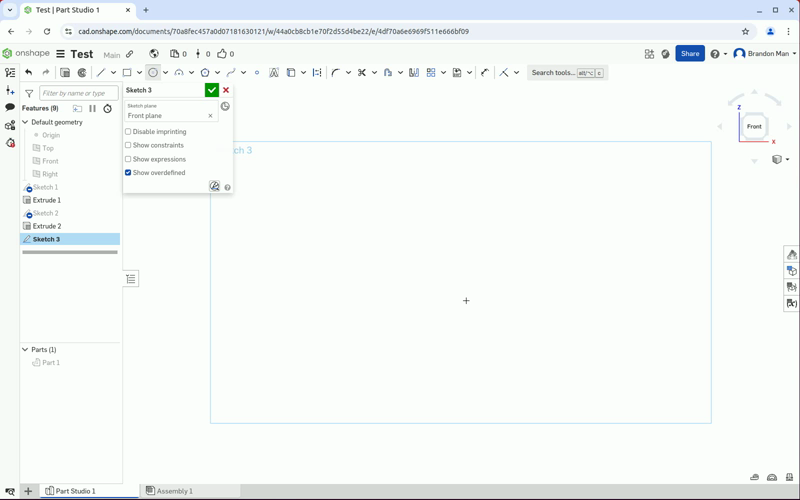
click(466, 300)
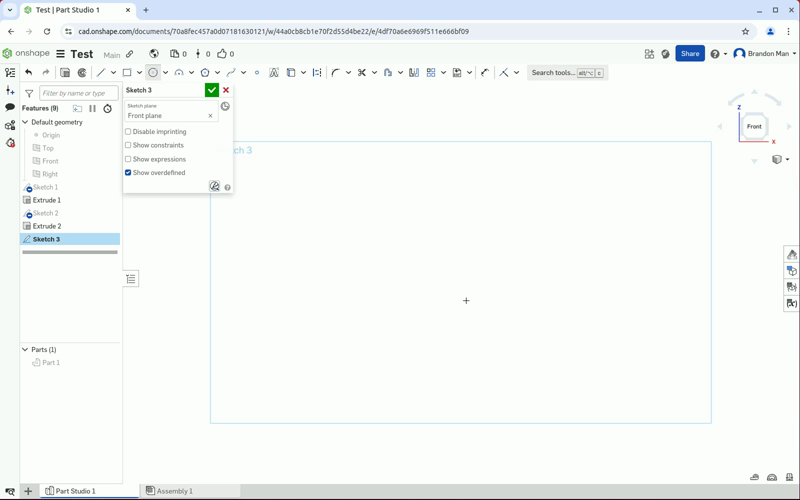
key_up(shift)
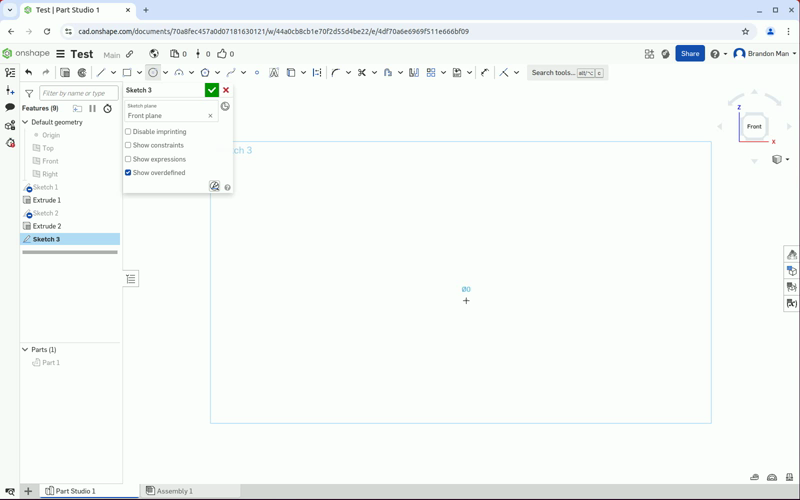
mouse_move(467, 300)
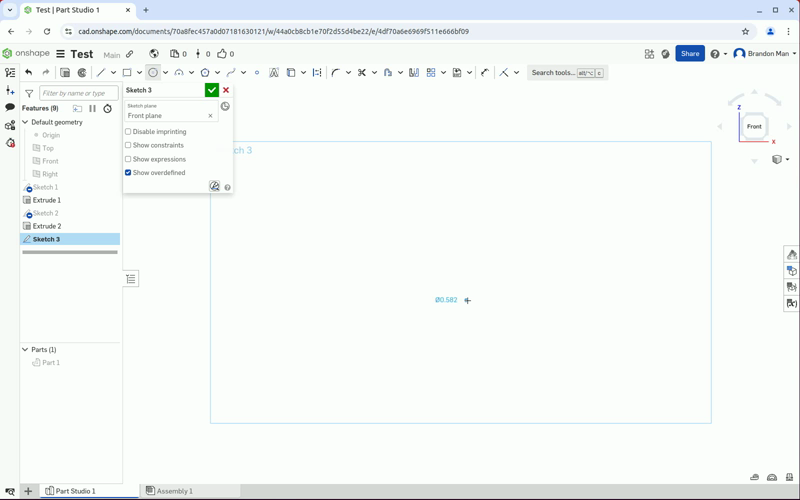
scroll(6)
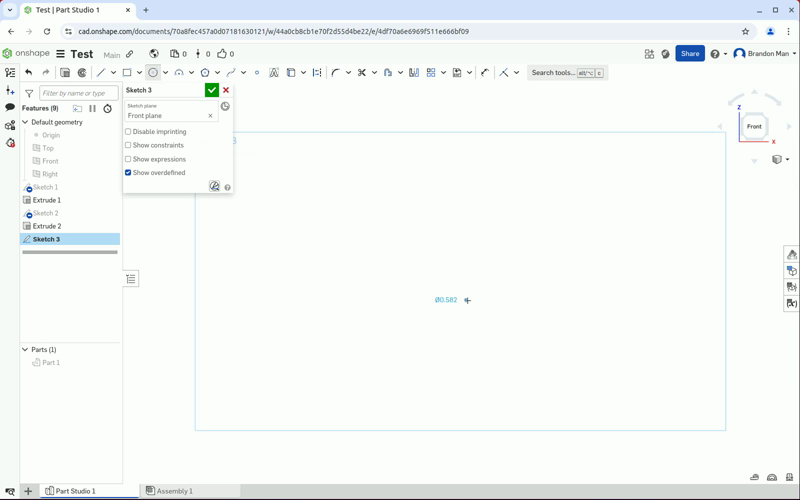
scroll(6)
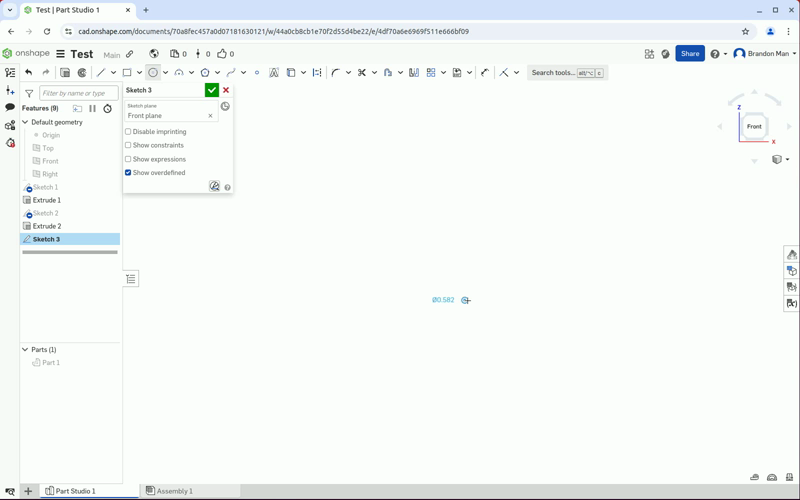
scroll(6)
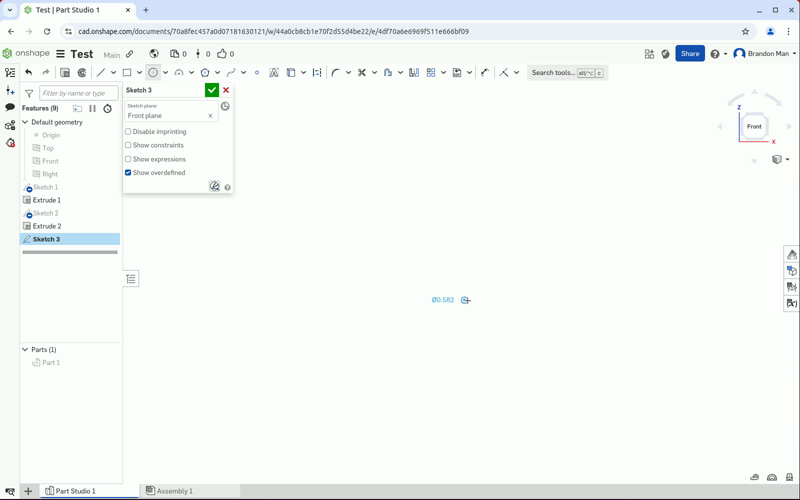
scroll(6)
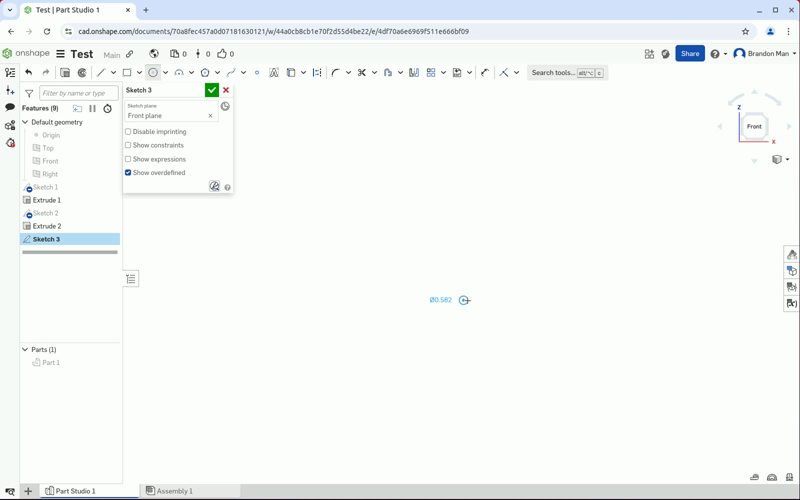
scroll(6)
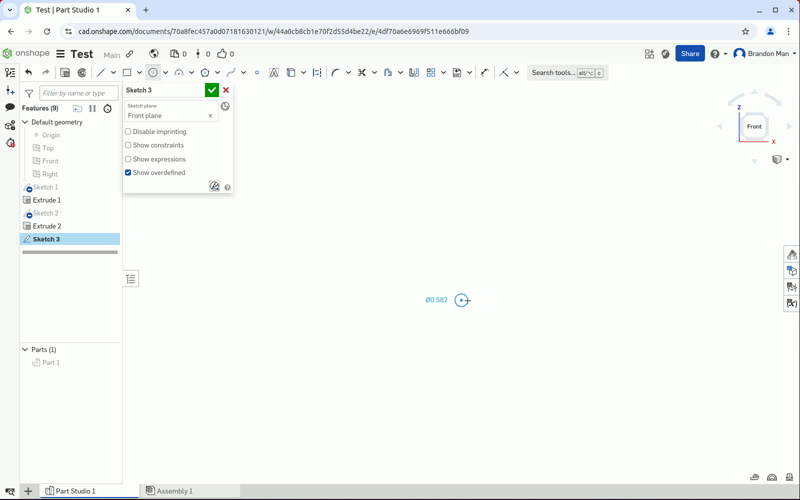
scroll(6)
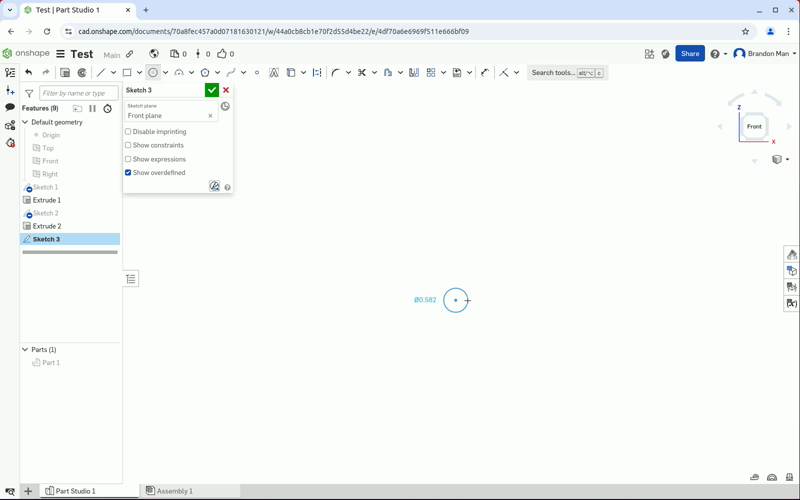
scroll(6)
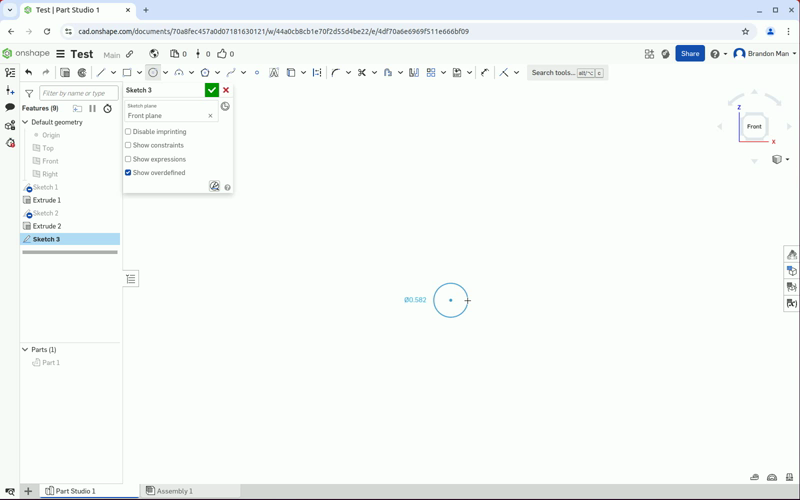
click(467, 300)
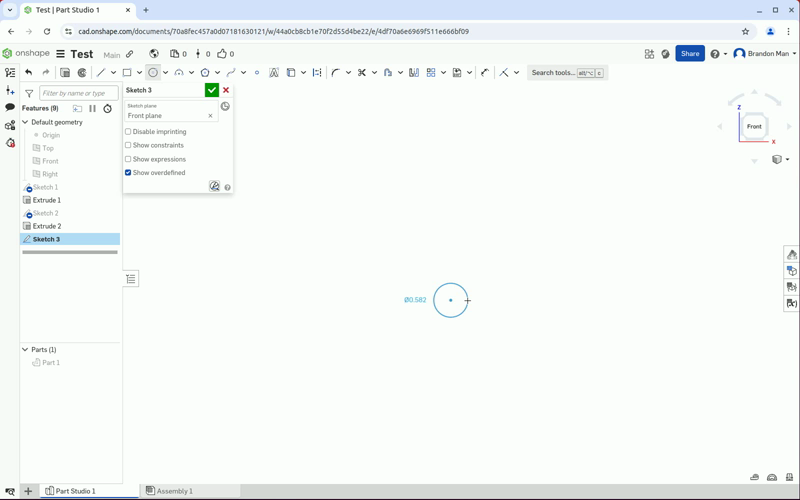
scroll(-6)
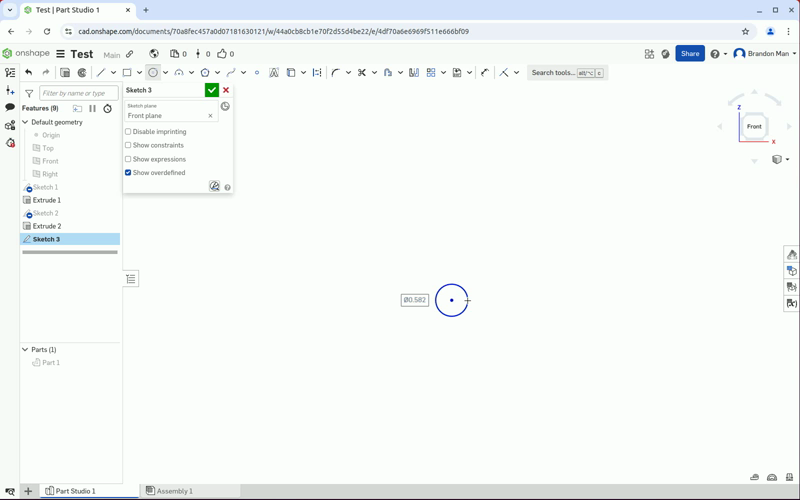
scroll(-6)
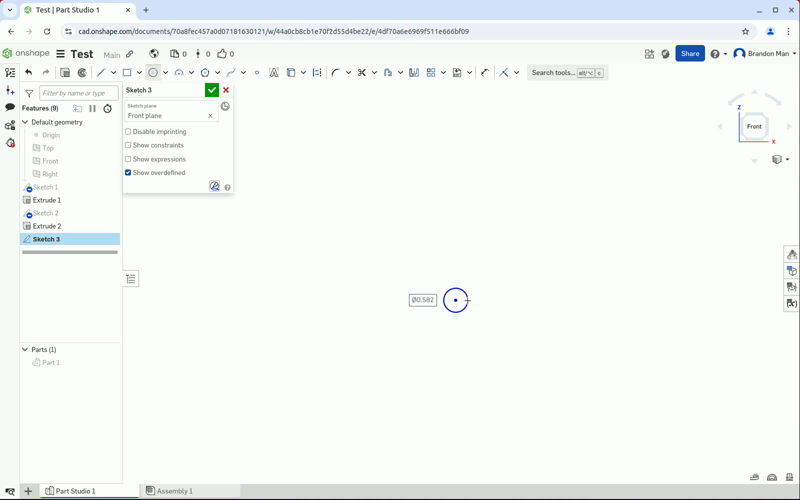
scroll(-6)
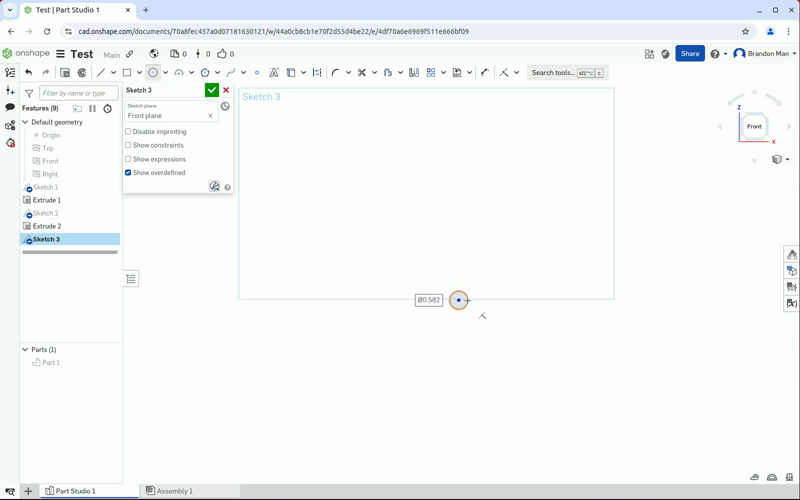
scroll(-6)
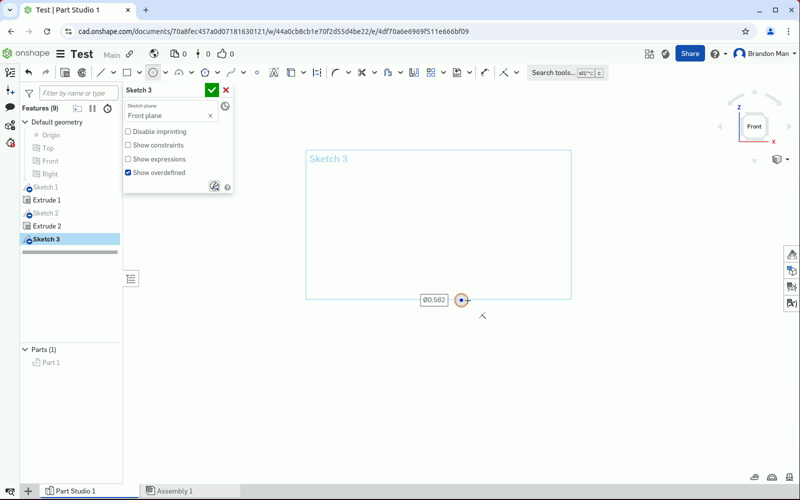
scroll(-6)
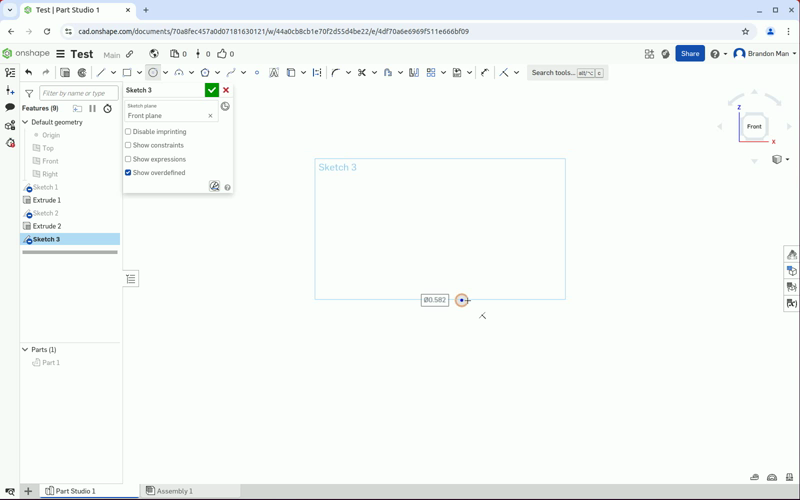
scroll(-6)
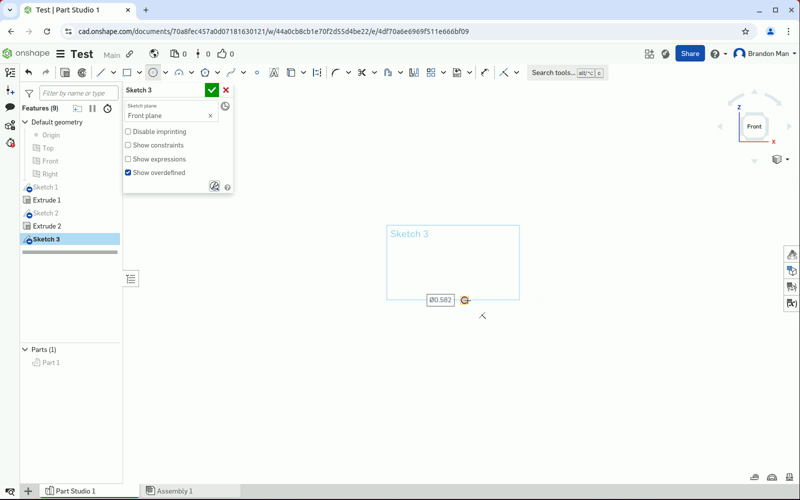
scroll(-6)
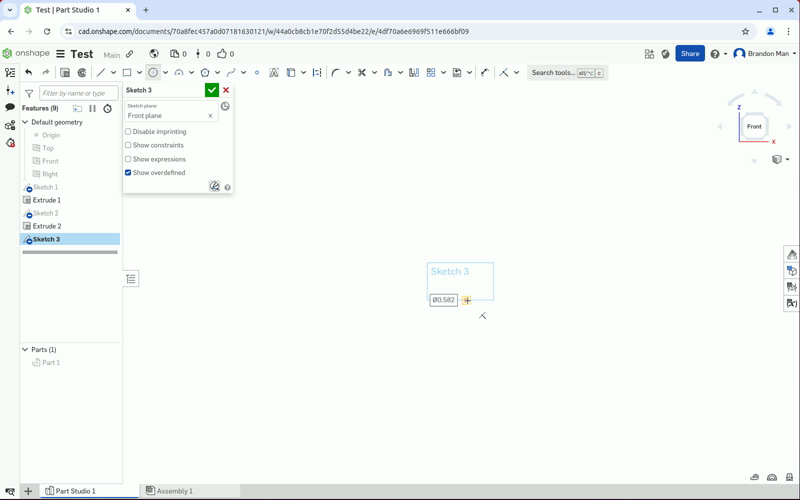
key(esc)
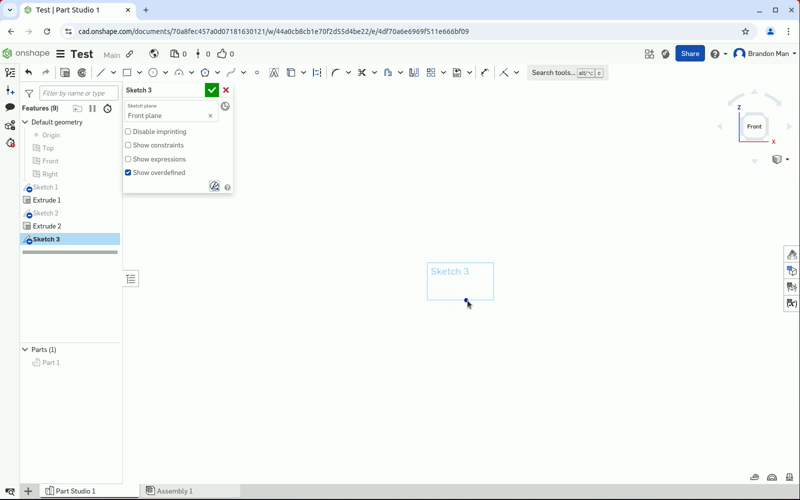
mouse_move(466, 300)
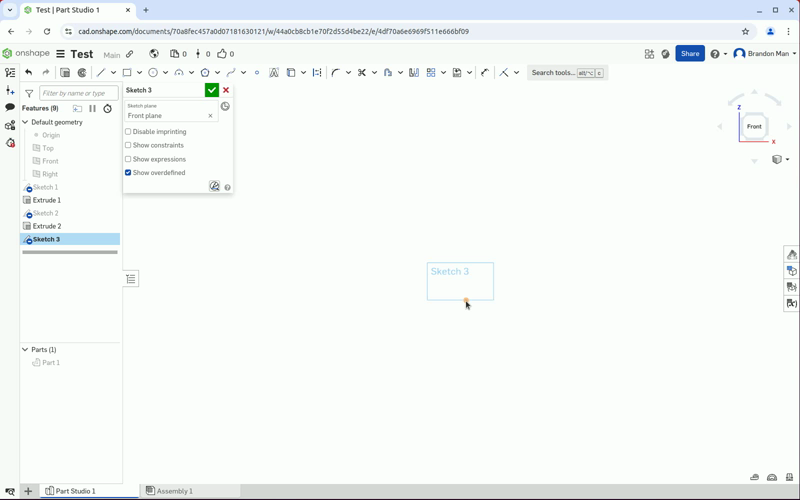
scroll(6)
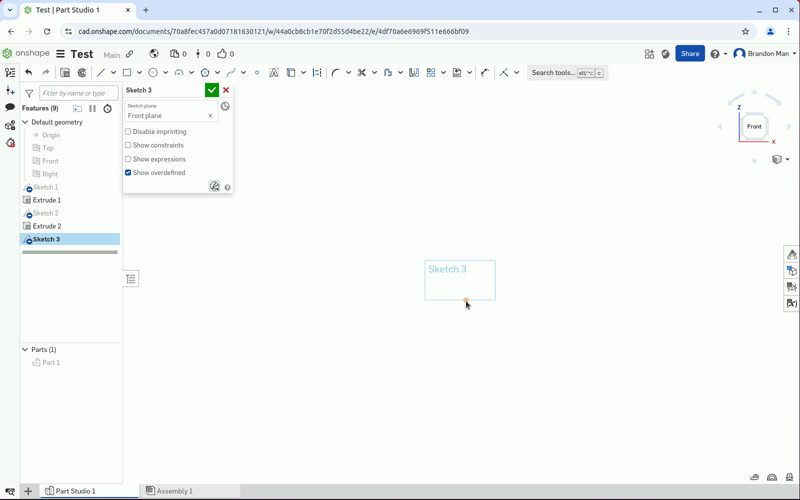
scroll(6)
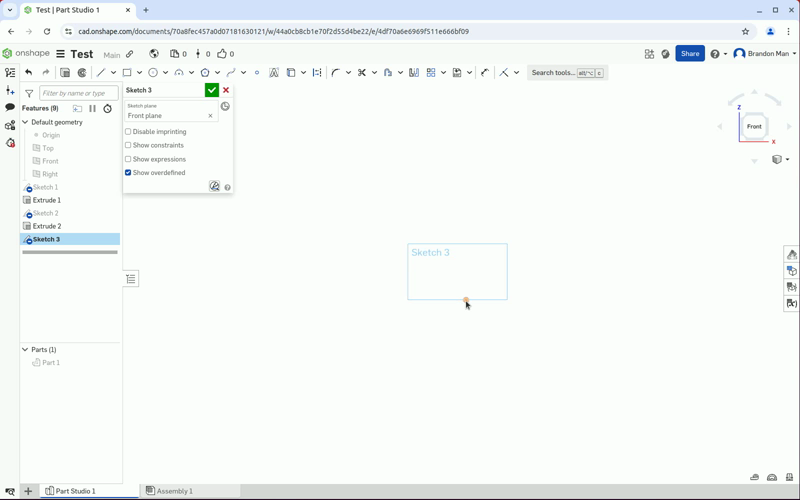
scroll(6)
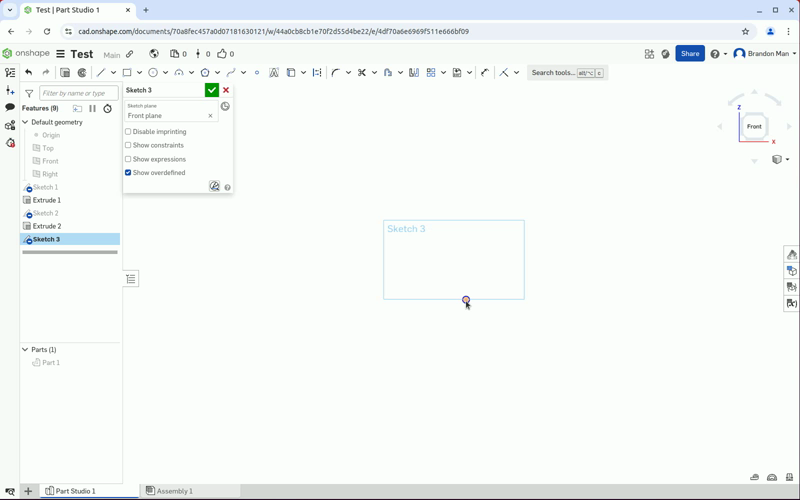
scroll(6)
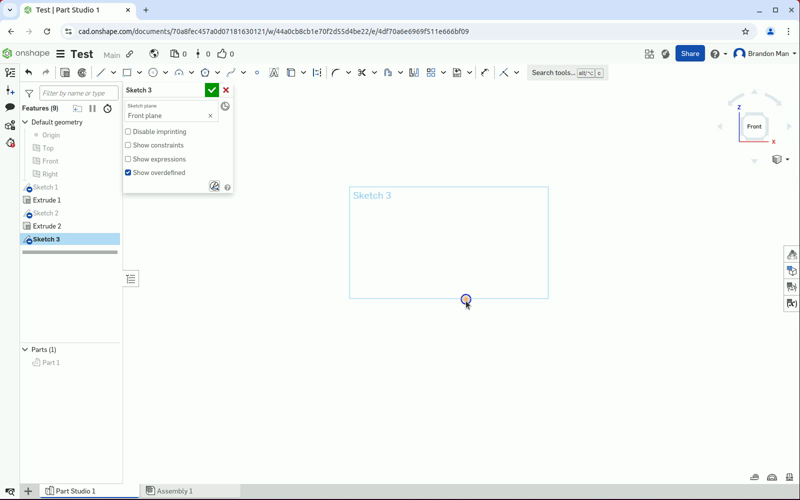
scroll(6)
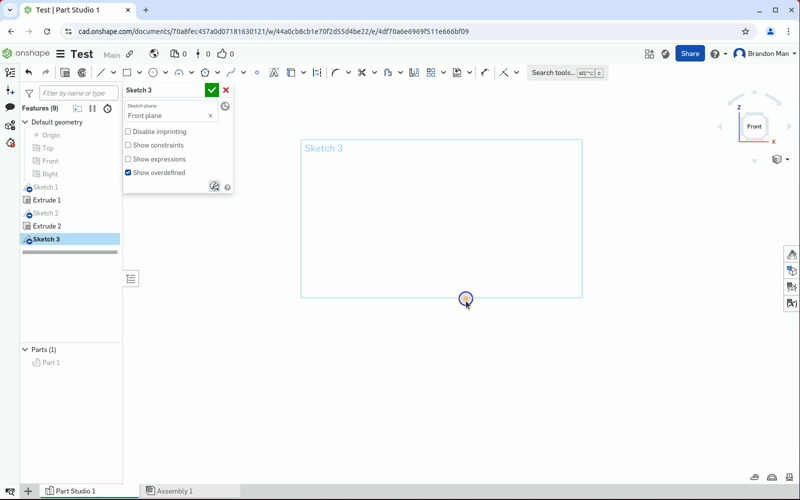
scroll(6)
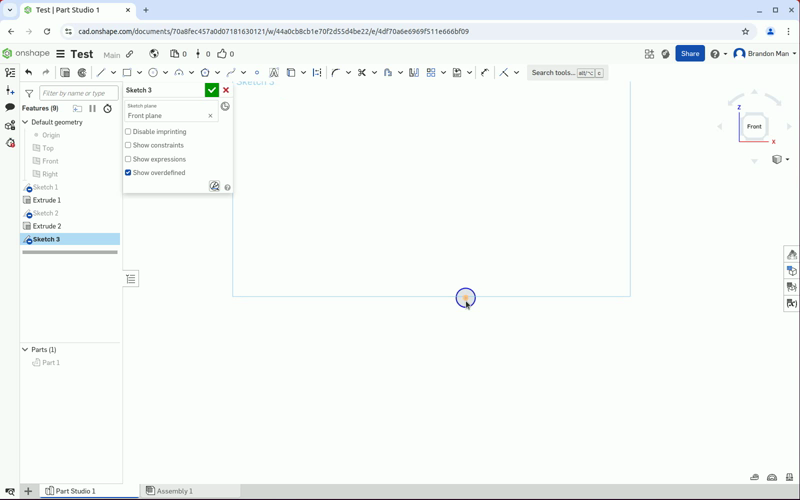
scroll(6)
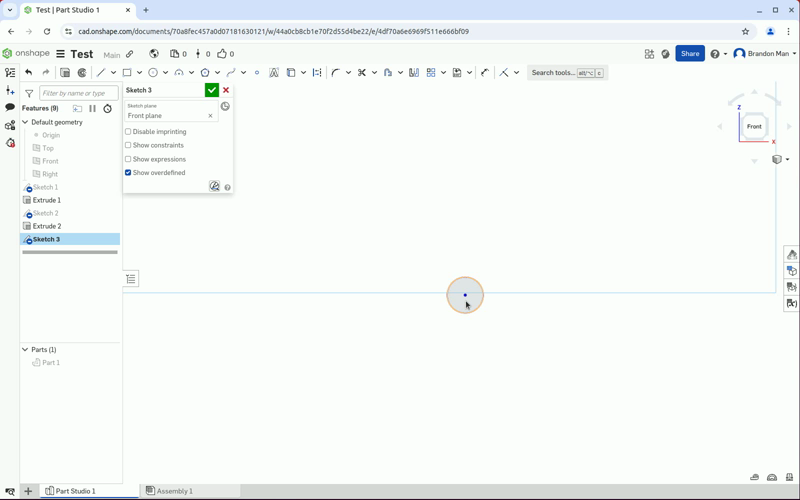
click(466, 300)
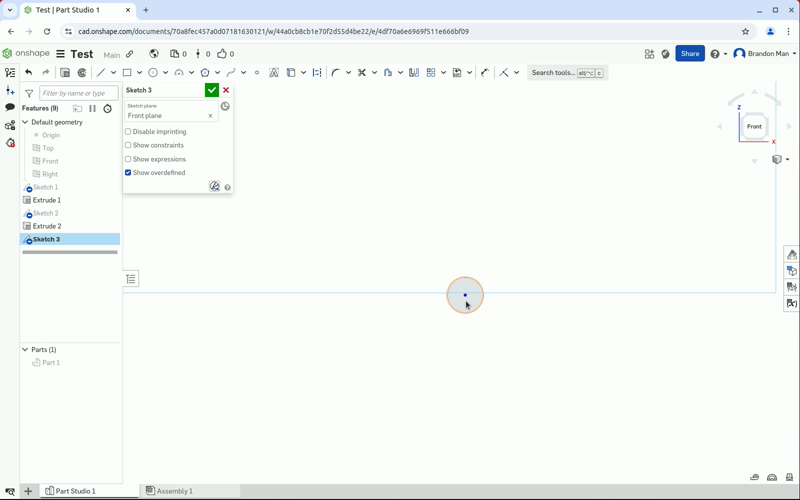
scroll(-6)
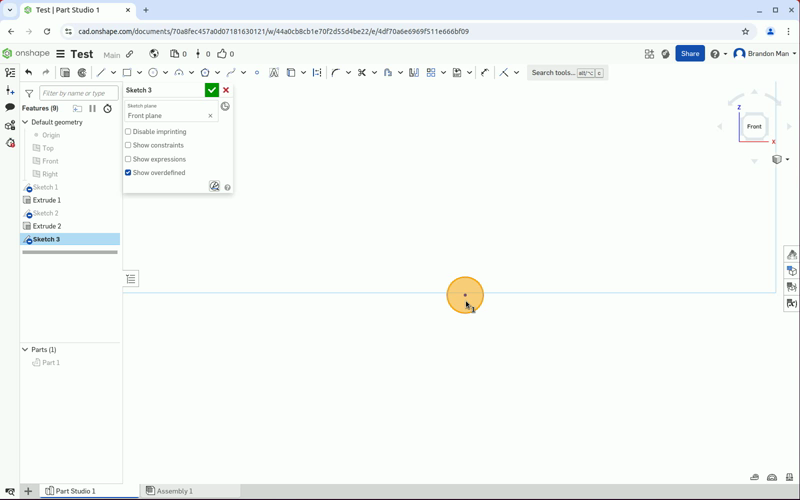
scroll(-6)
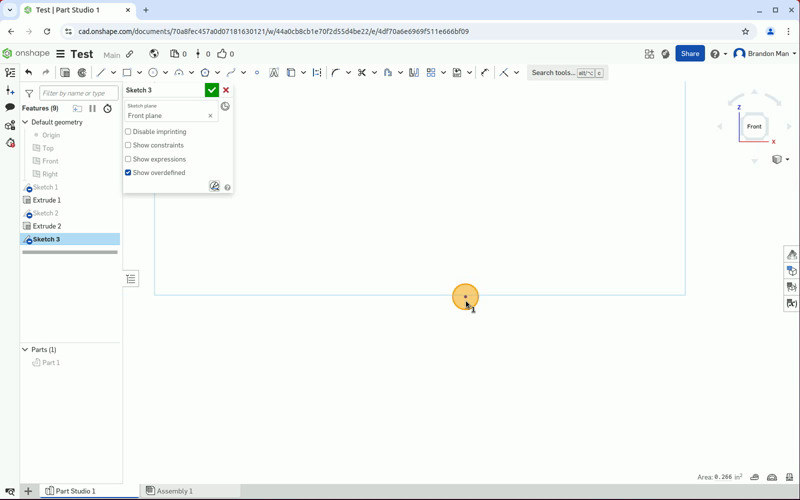
scroll(-6)
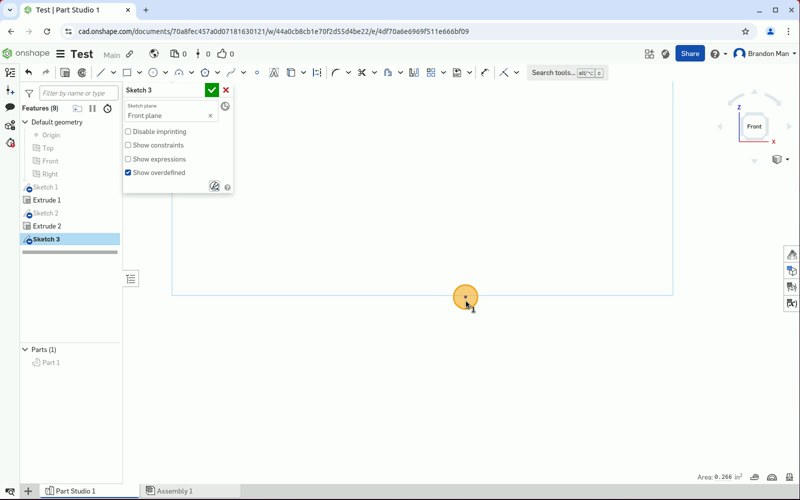
scroll(-6)
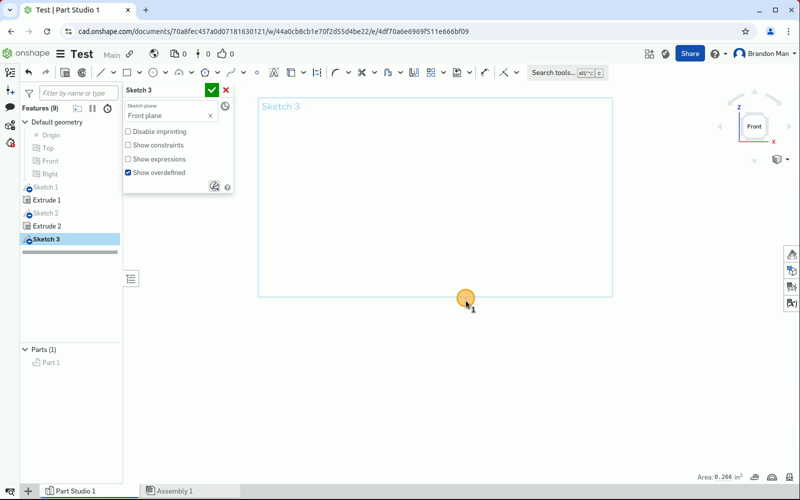
scroll(-6)
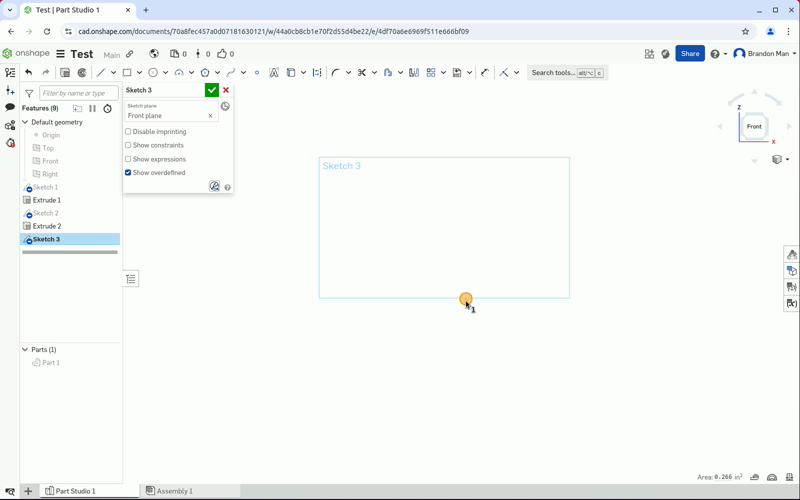
scroll(-6)
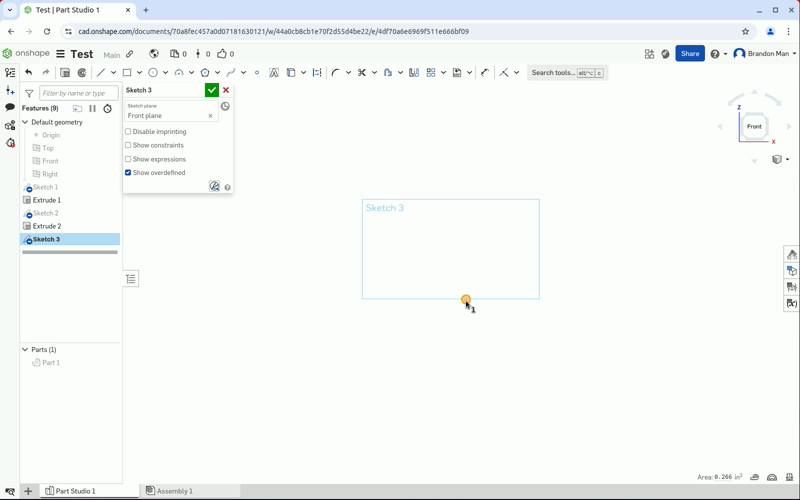
scroll(-6)
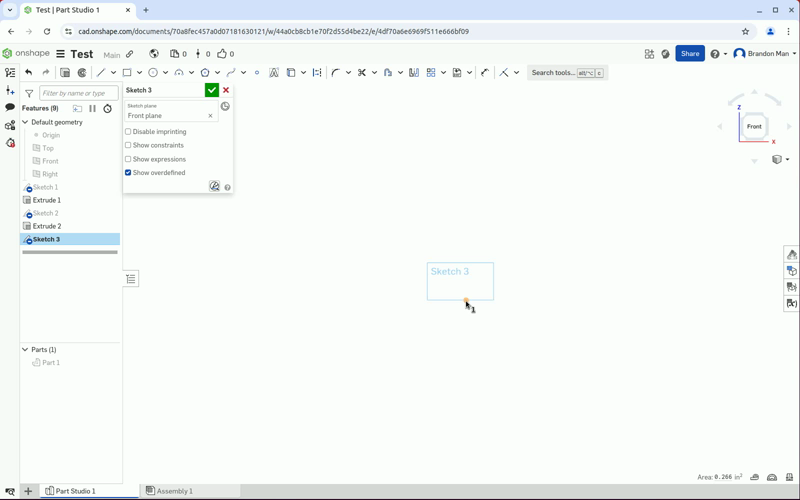
mouse_move(73, 352)
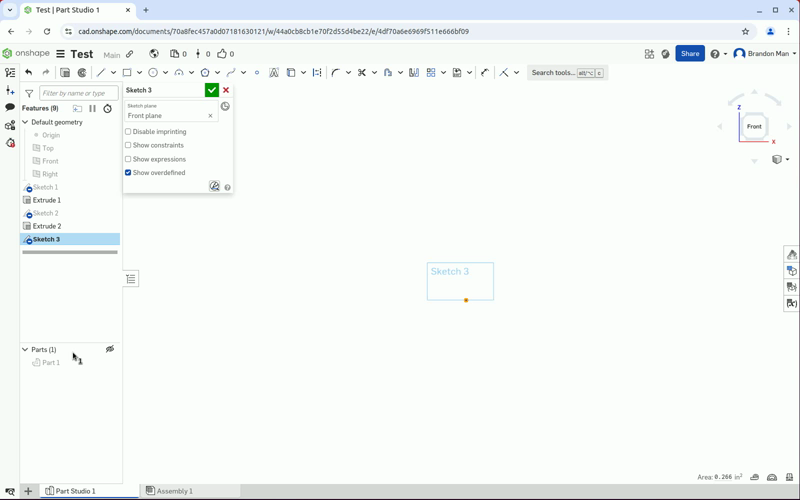
key(shift+y)
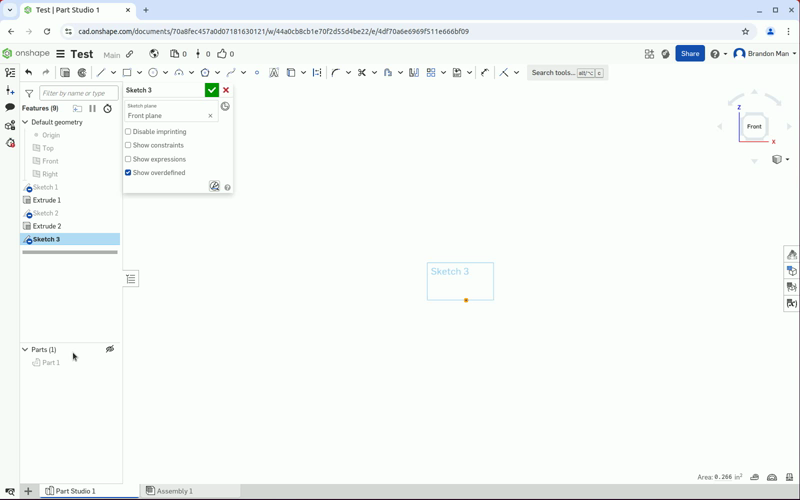
key(shift+e)
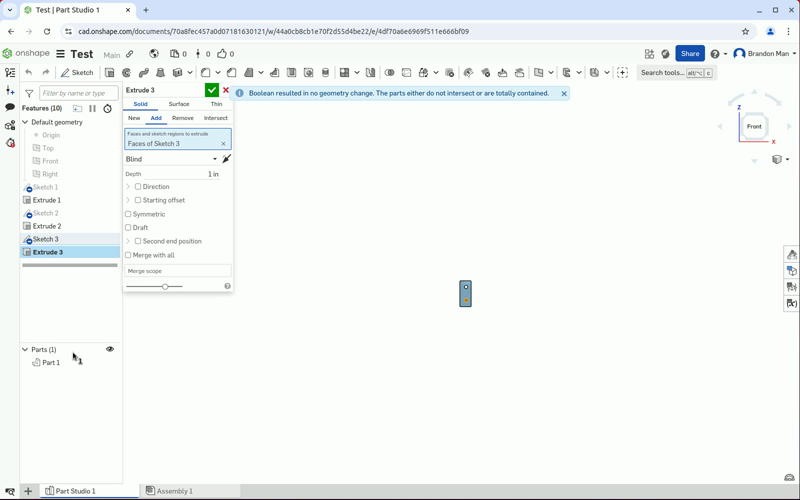
mouse_move(143, 106)
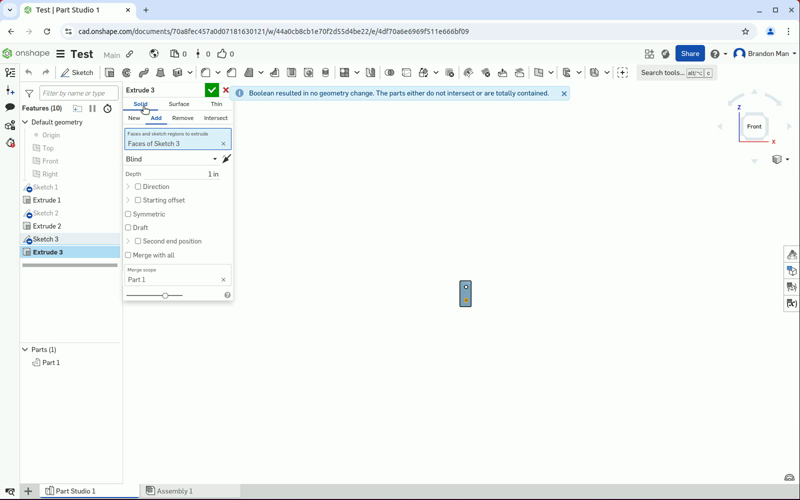
click(143, 106)
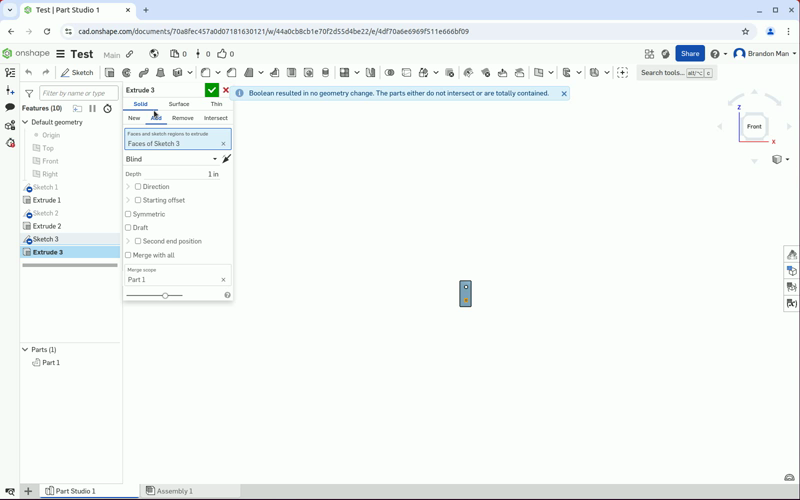
mouse_move(186, 120)
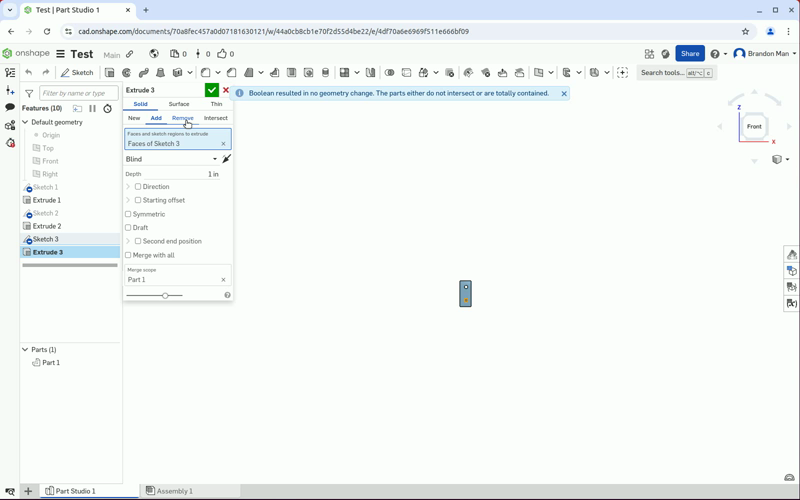
click(186, 120)
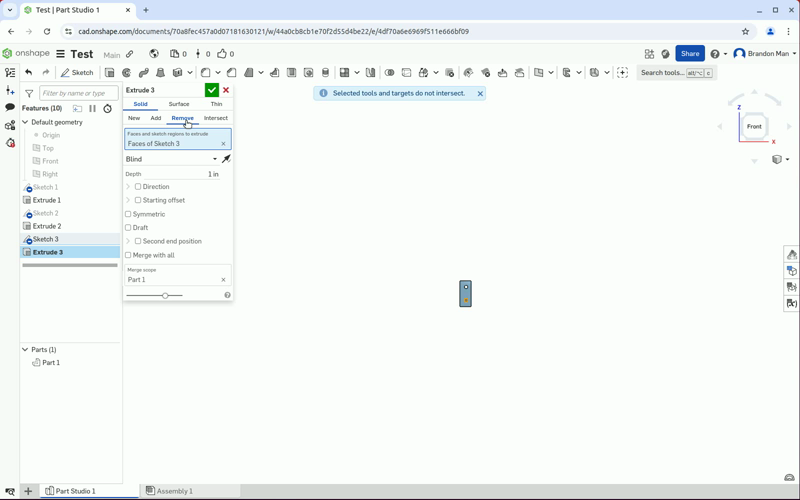
key(tab, 4)
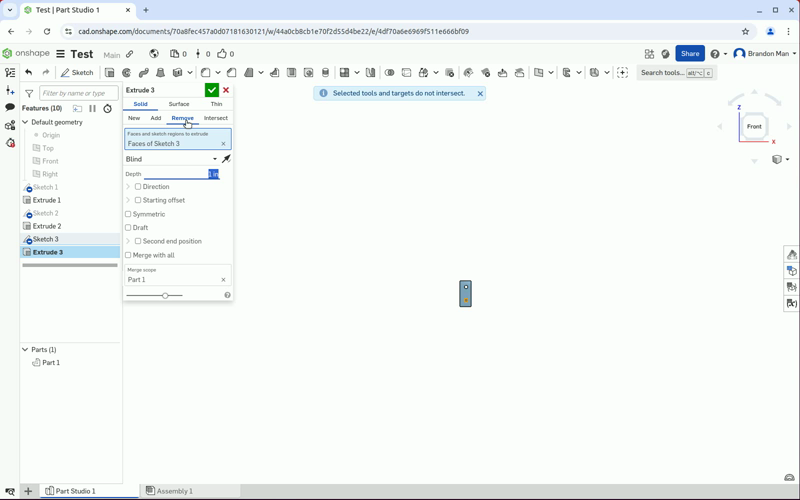
text(-23.108)
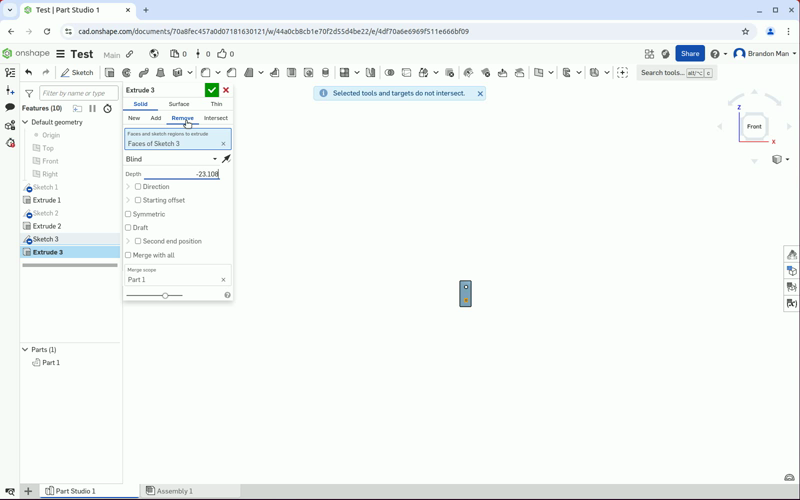
key(tab, 6)
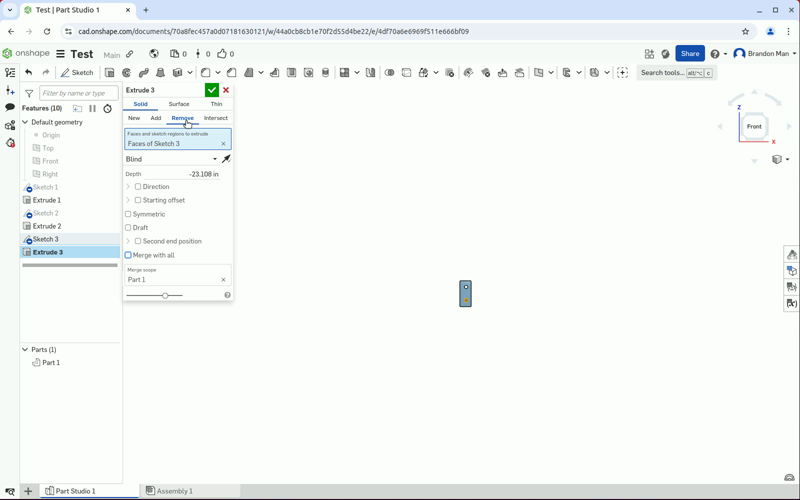
key(space)
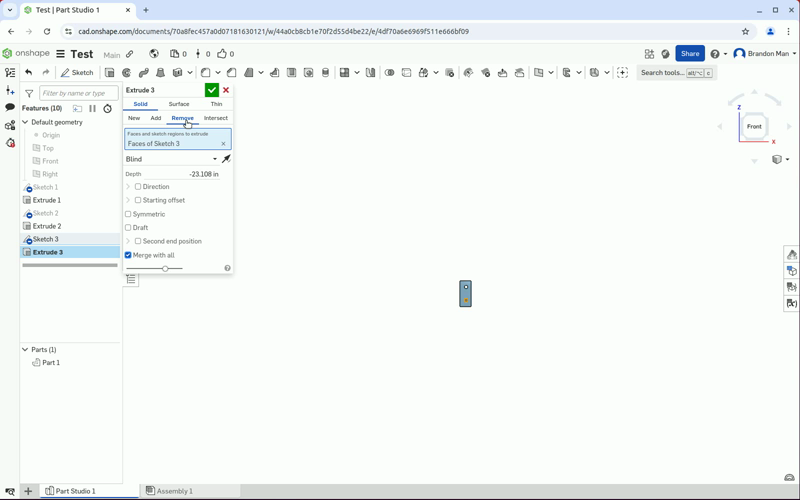
key(enter)
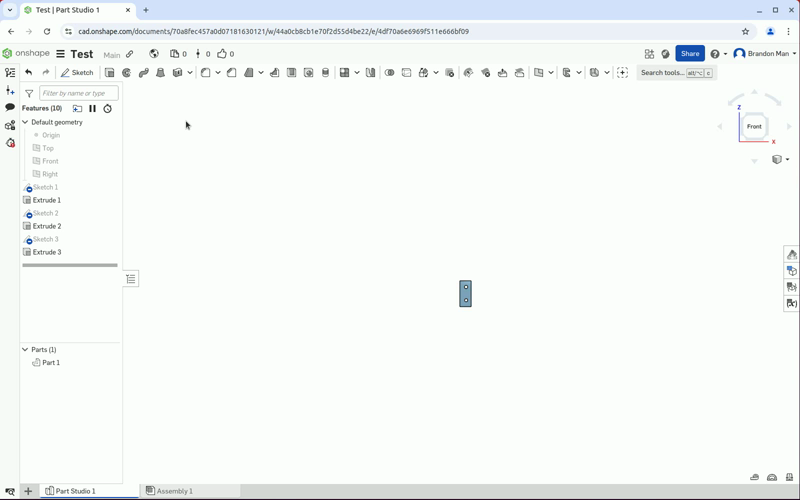
key(shift+h)
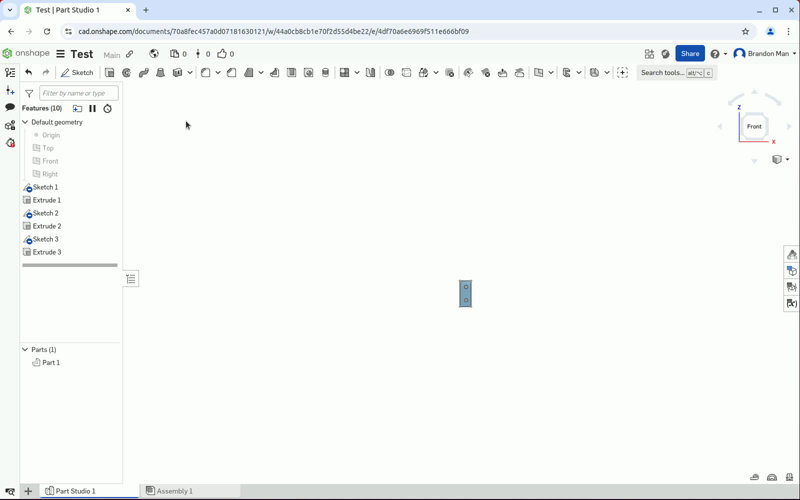
key(shift+h)
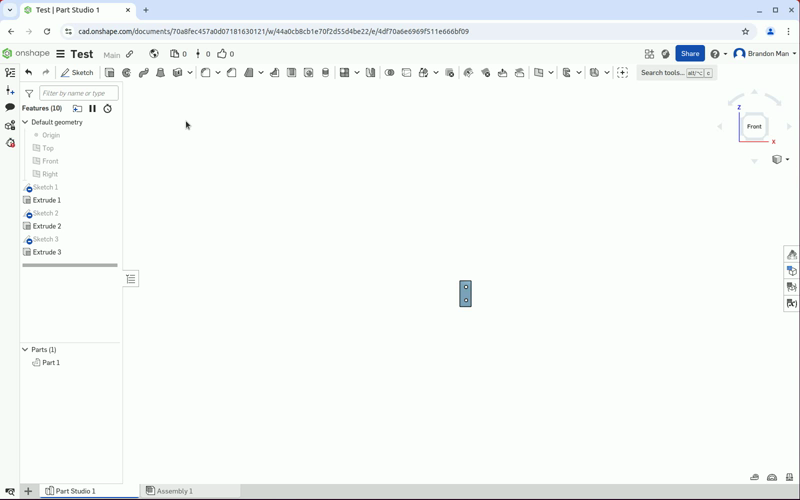
mouse_move(73, 189)
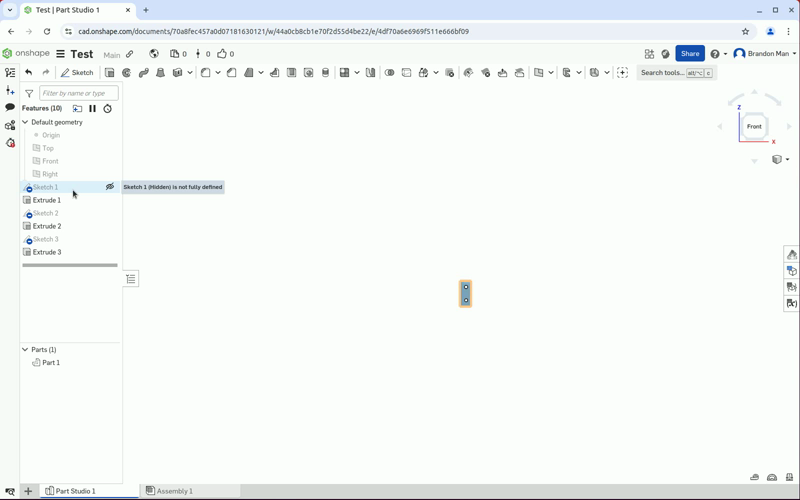
click(73, 189)
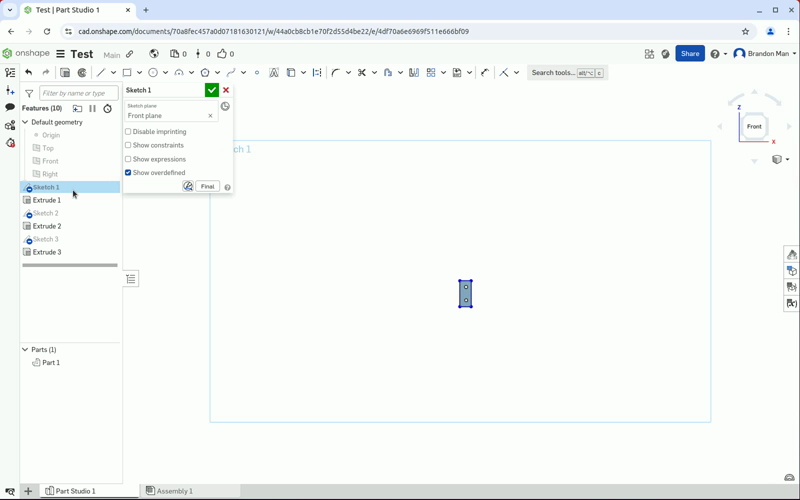
mouse_move(229, 92)
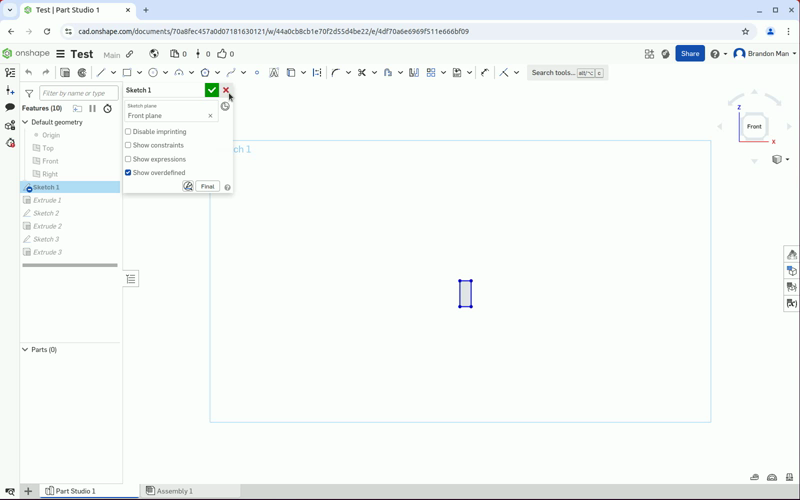
click(229, 92)
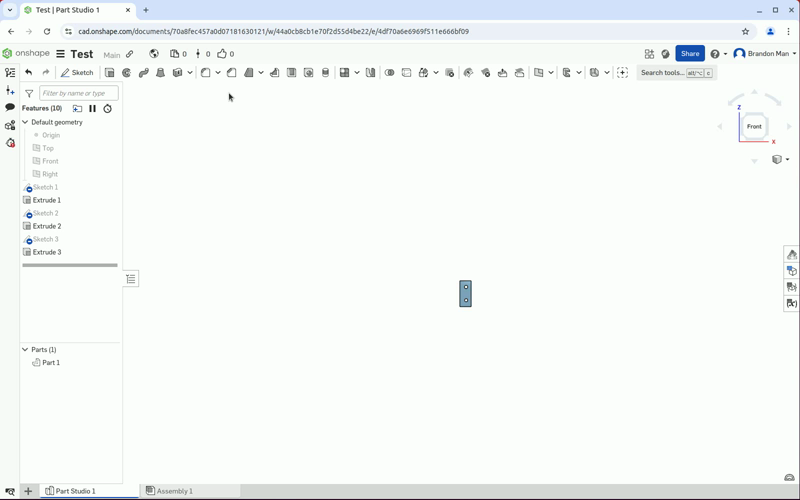
mouse_move(73, 352)
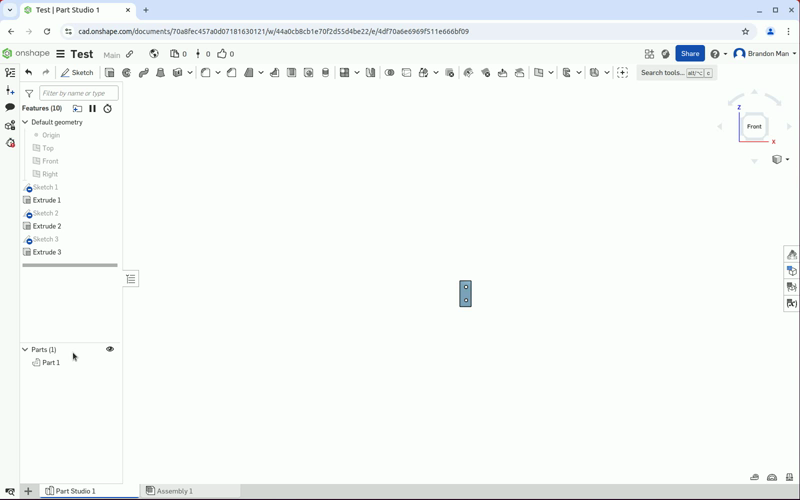
key(y)
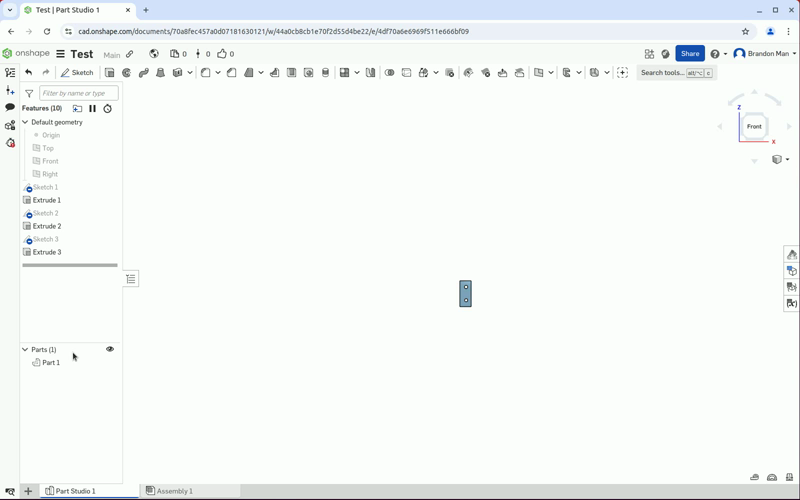
key(shift+p)
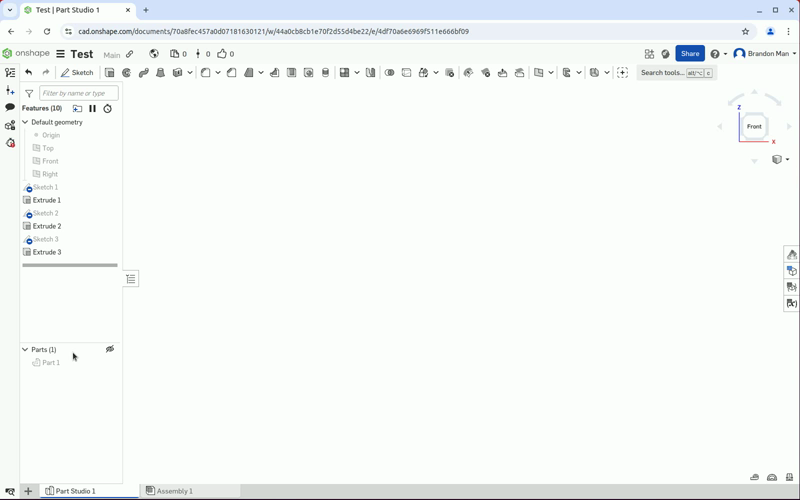
key(space)
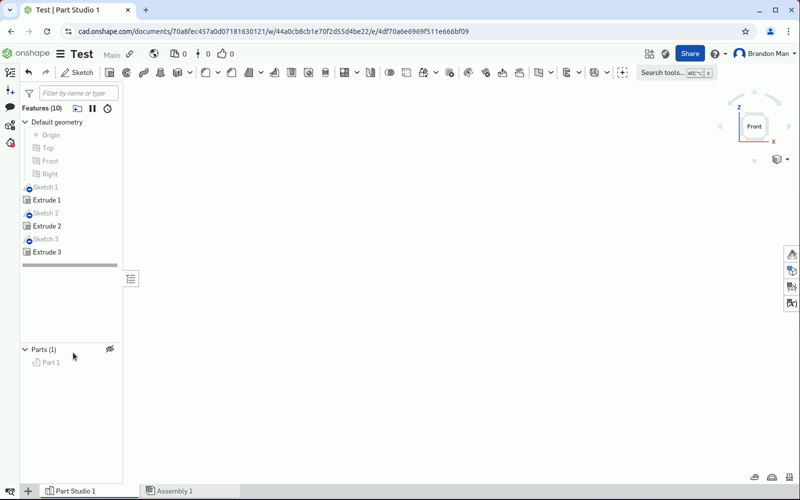
key_down(shift)
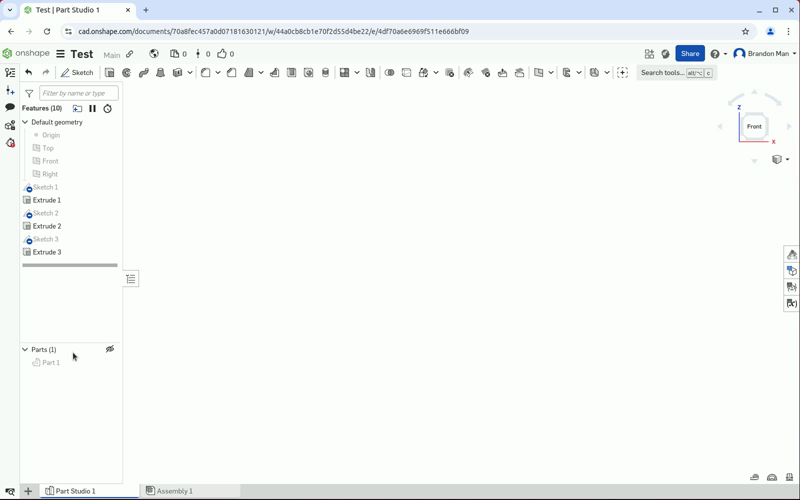
key(down)
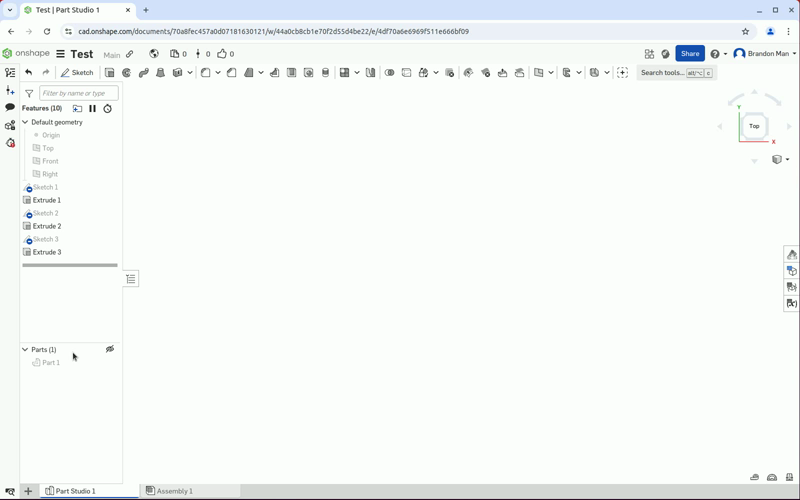
key_up(shift)
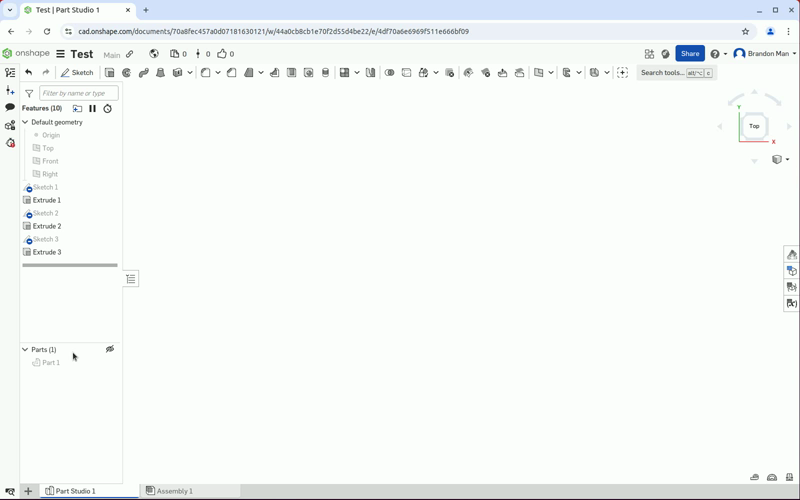
mouse_move(73, 352)
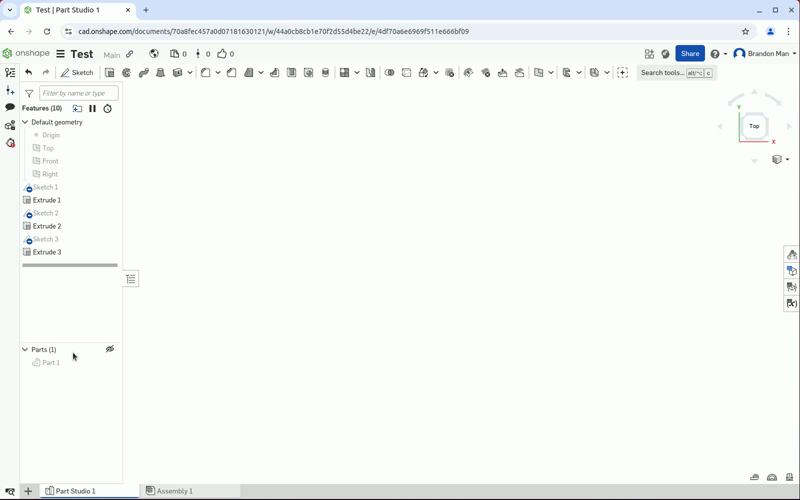
key(shift+y)
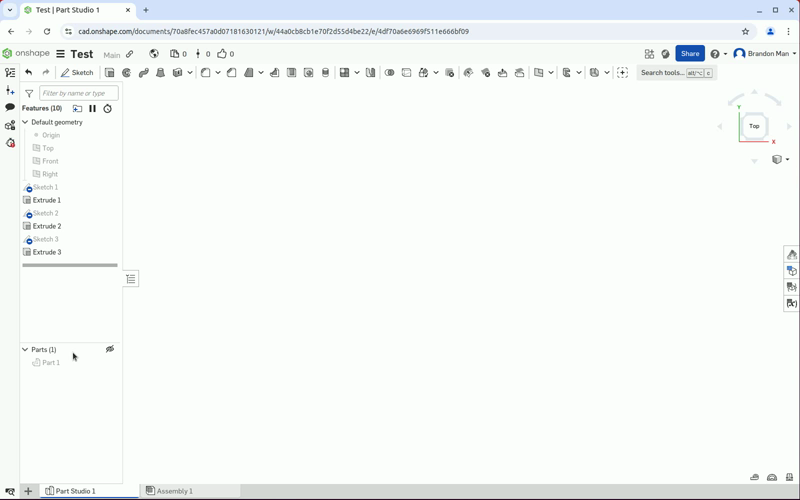
key(shift+s)
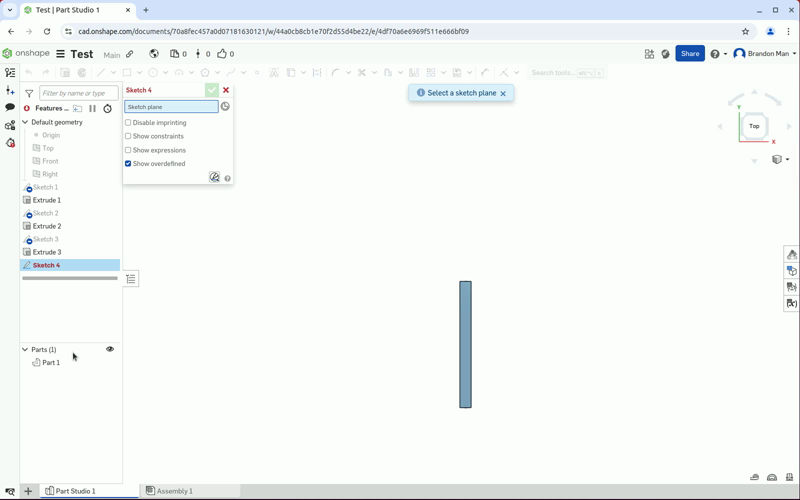
mouse_move(73, 150)
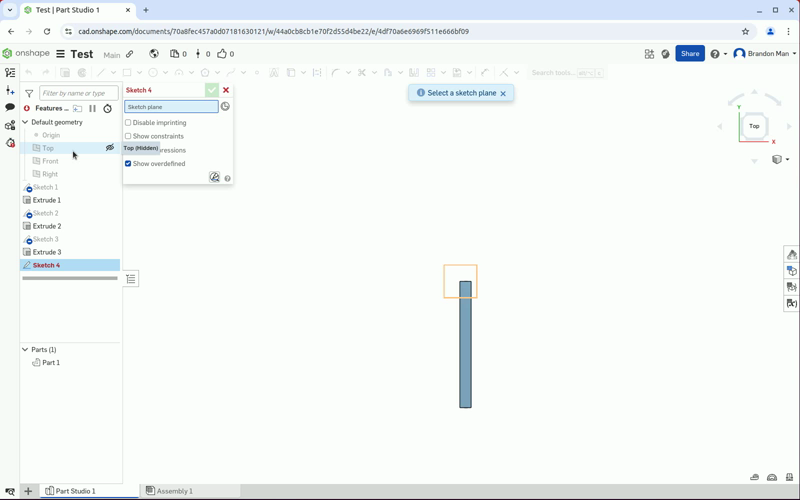
click(73, 150)
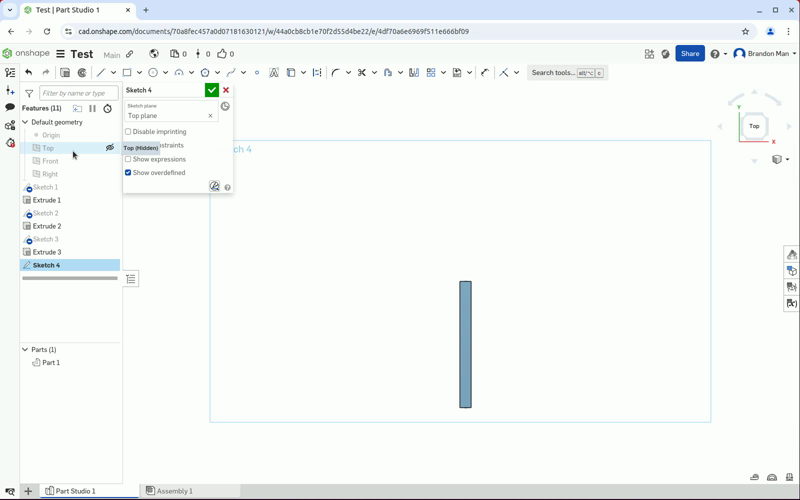
mouse_move(73, 352)
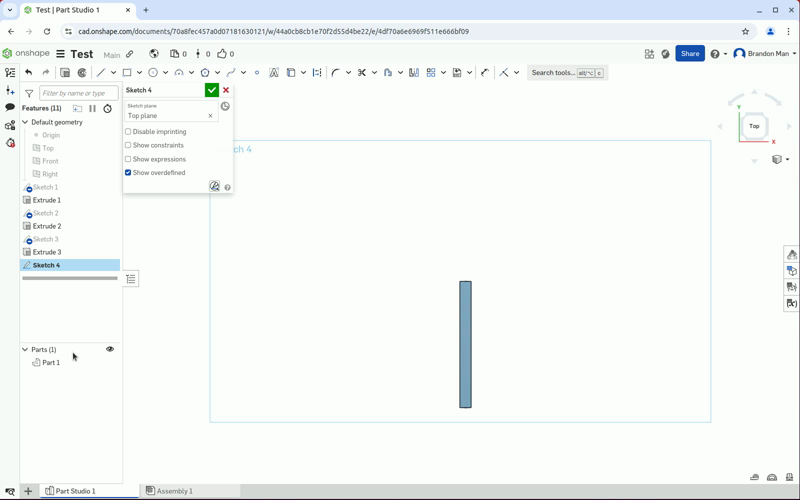
key(y)
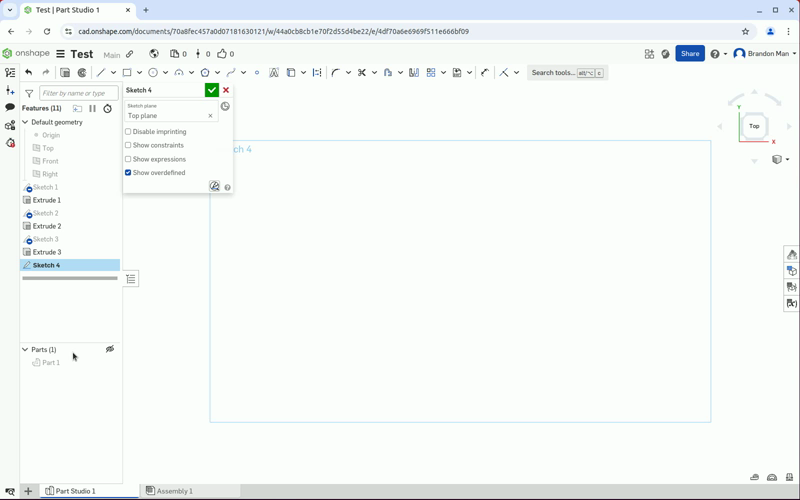
key(c)
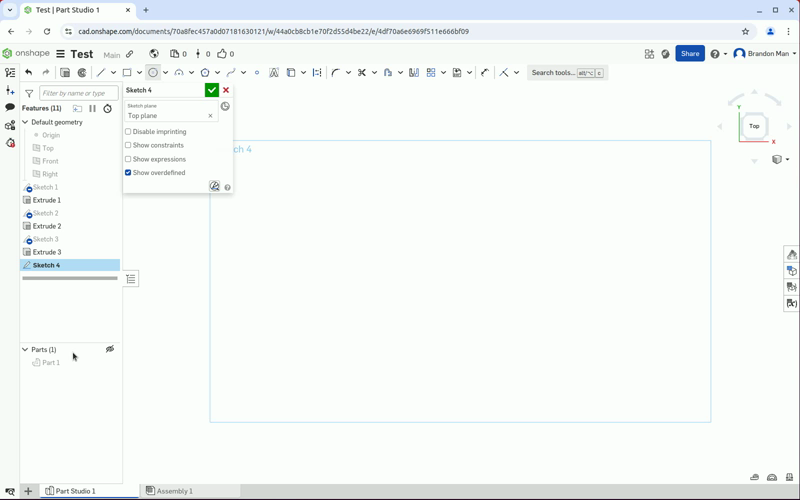
key_down(shift)
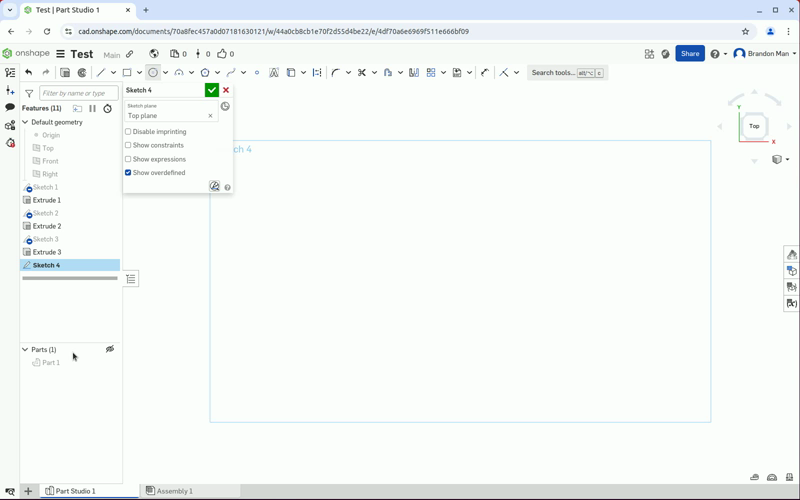
mouse_move(464, 301)
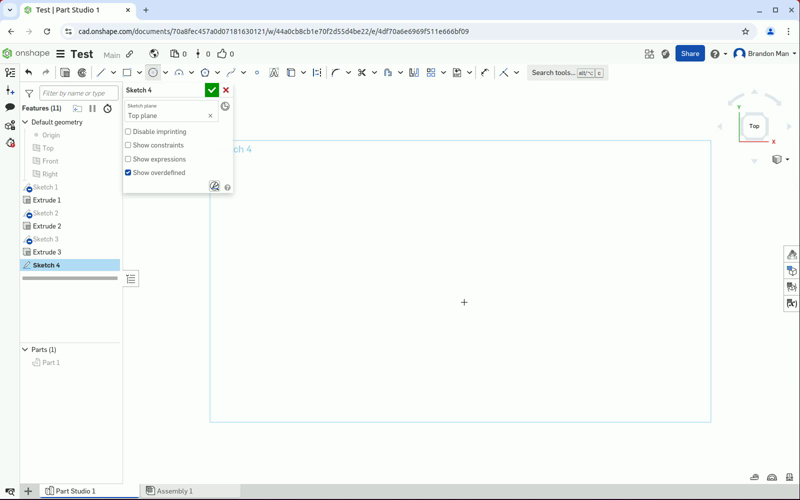
click(464, 301)
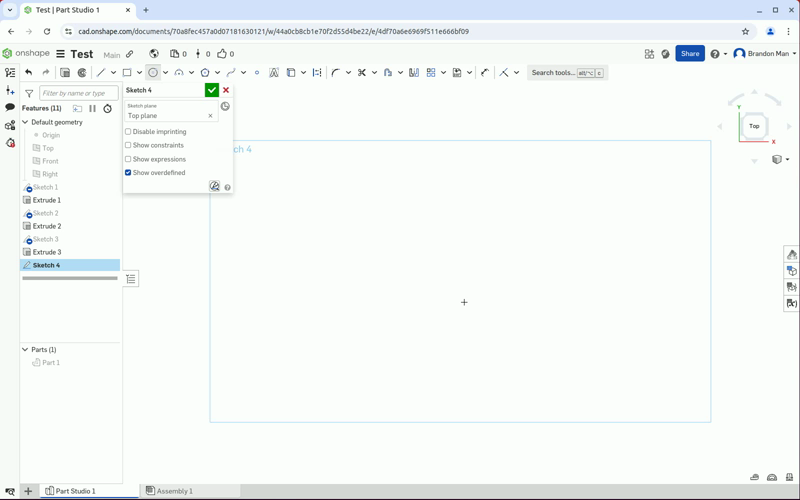
key_up(shift)
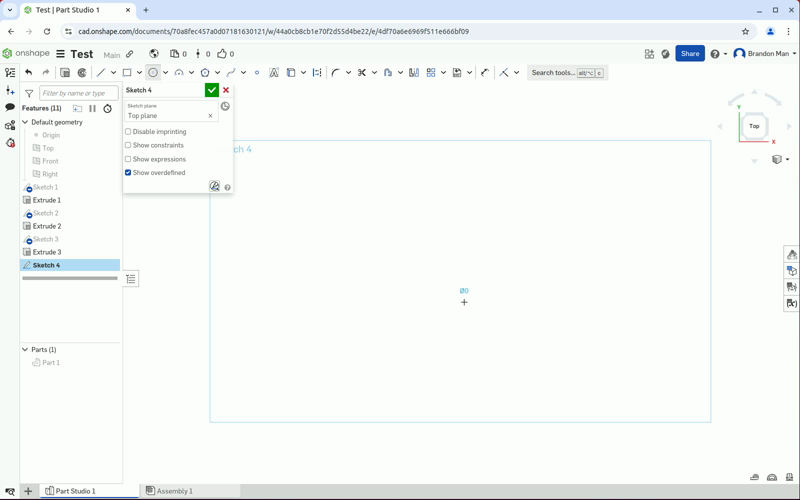
mouse_move(465, 301)
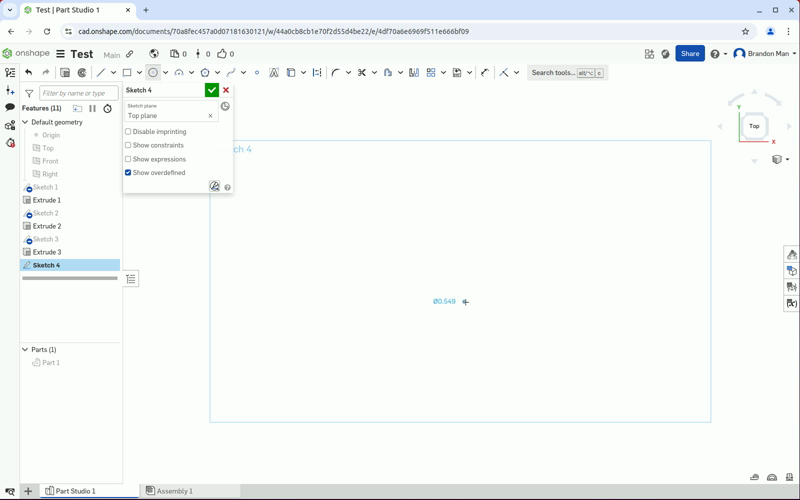
scroll(6)
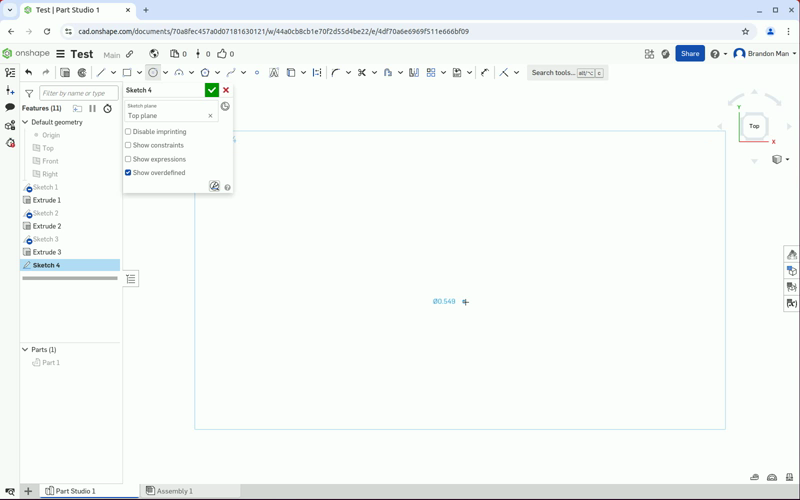
scroll(6)
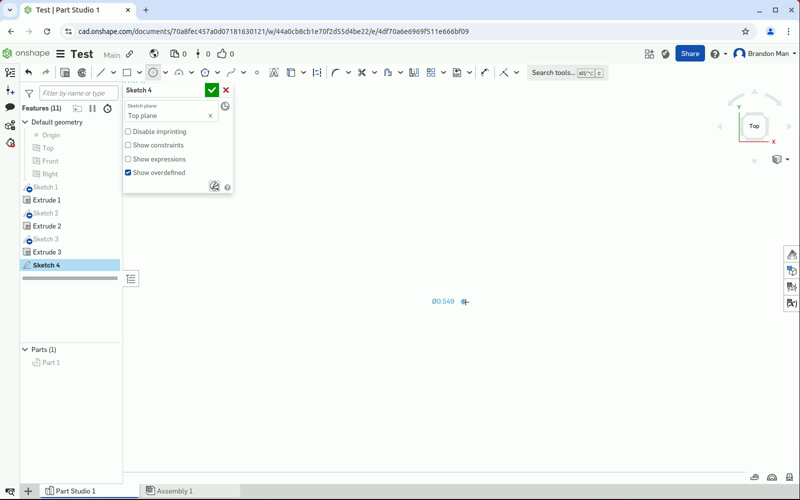
scroll(6)
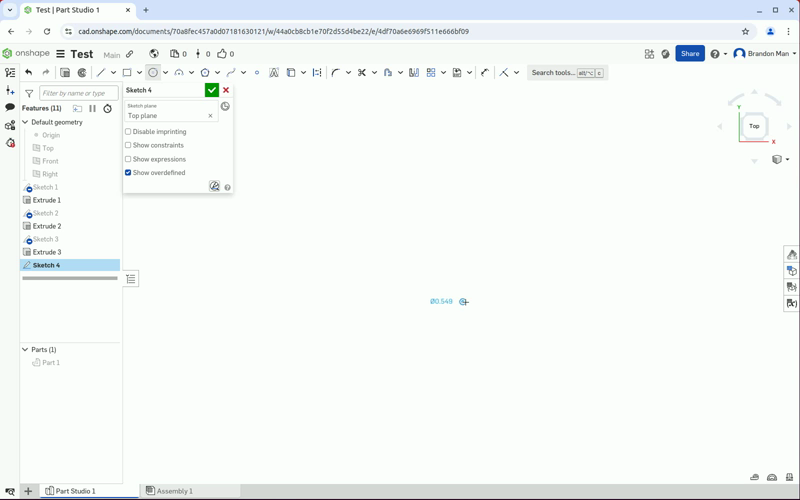
scroll(6)
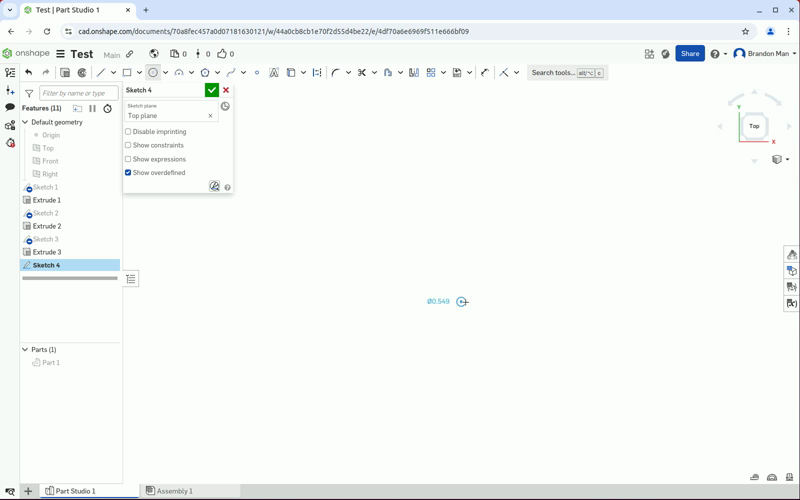
scroll(6)
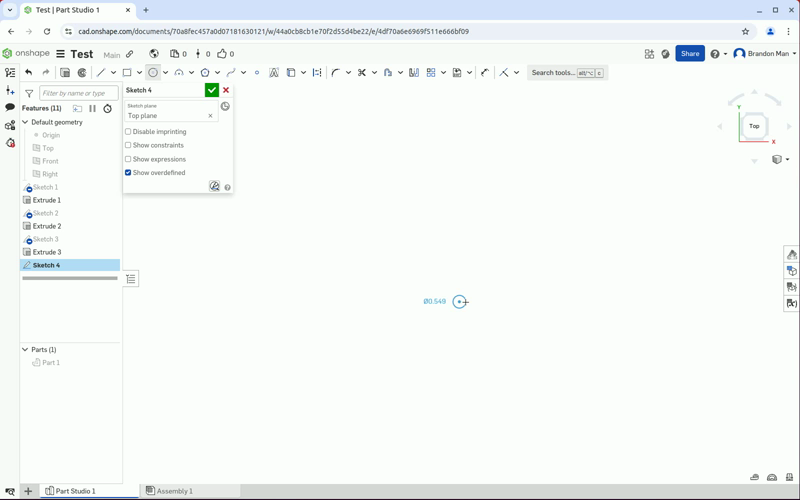
scroll(6)
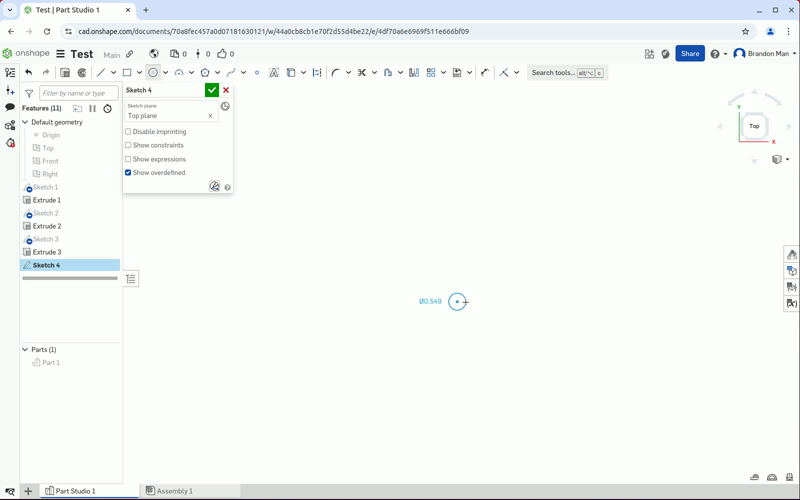
scroll(6)
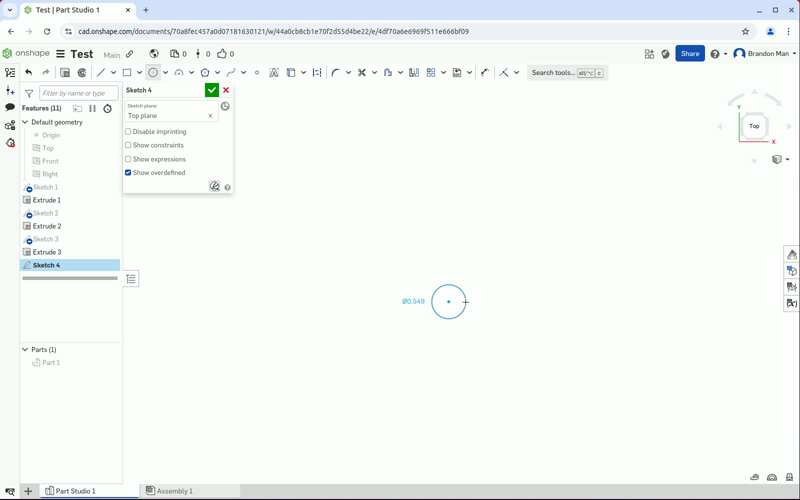
click(465, 301)
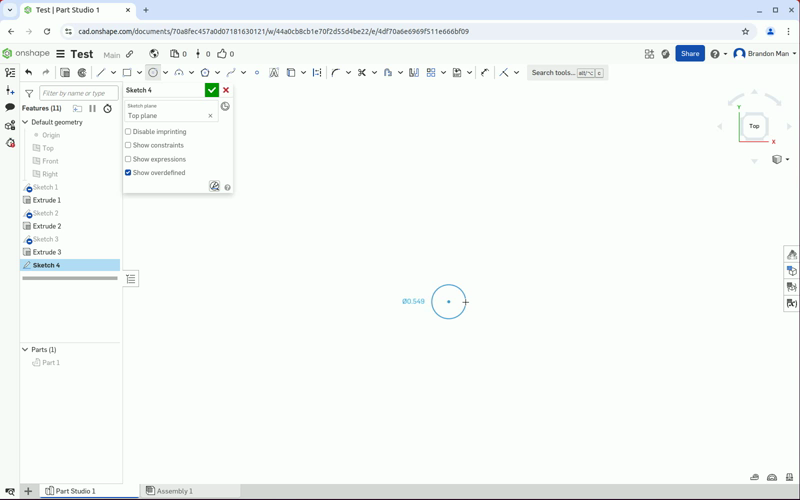
scroll(-6)
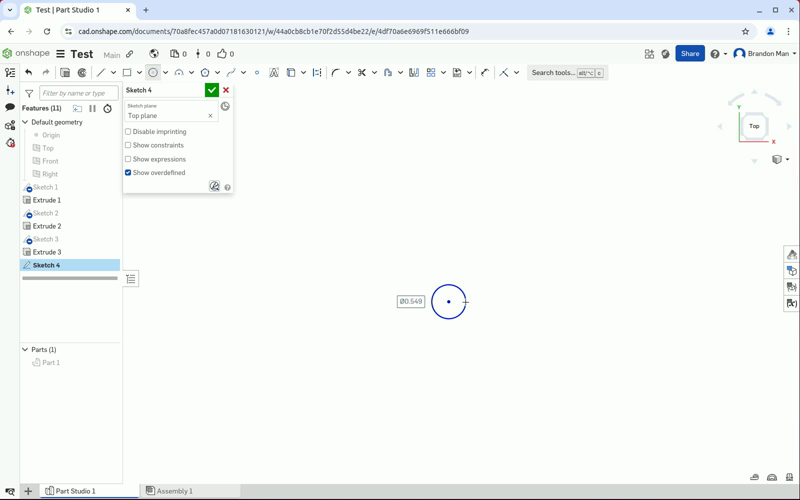
scroll(-6)
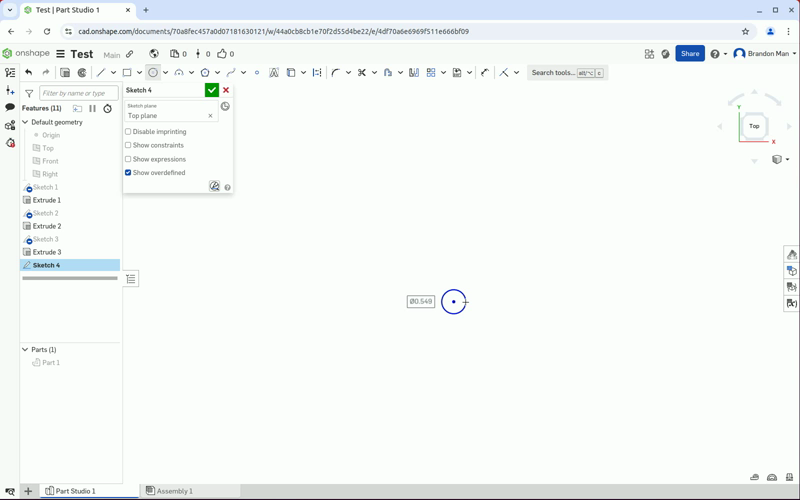
scroll(-6)
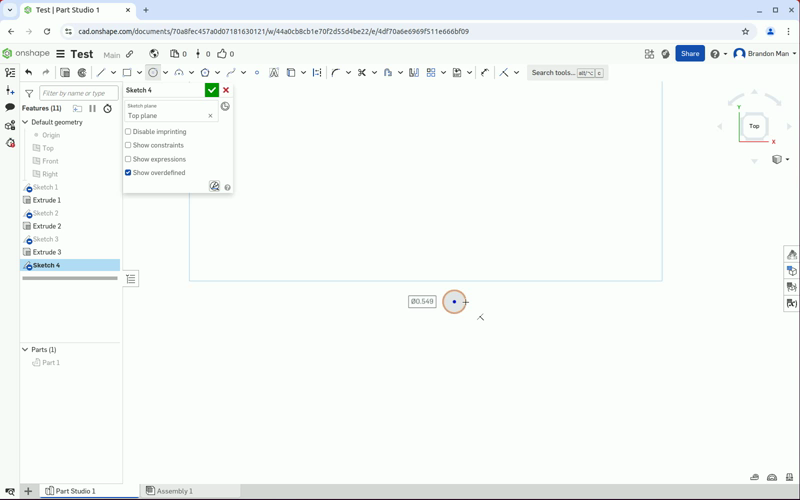
scroll(-6)
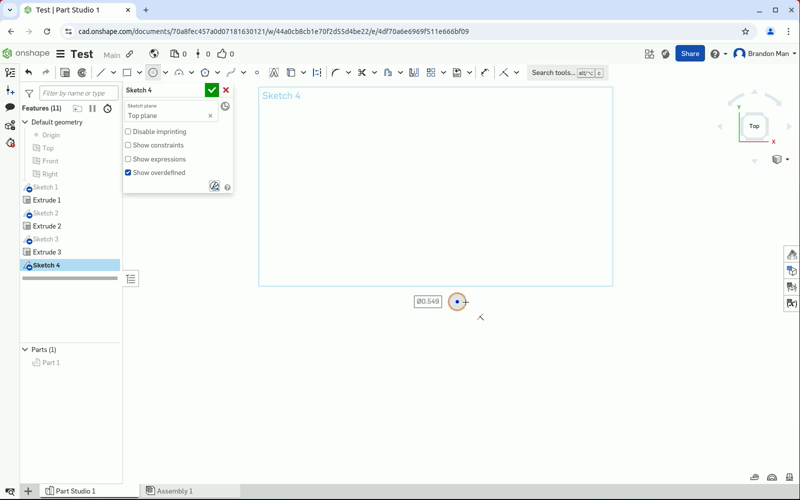
scroll(-6)
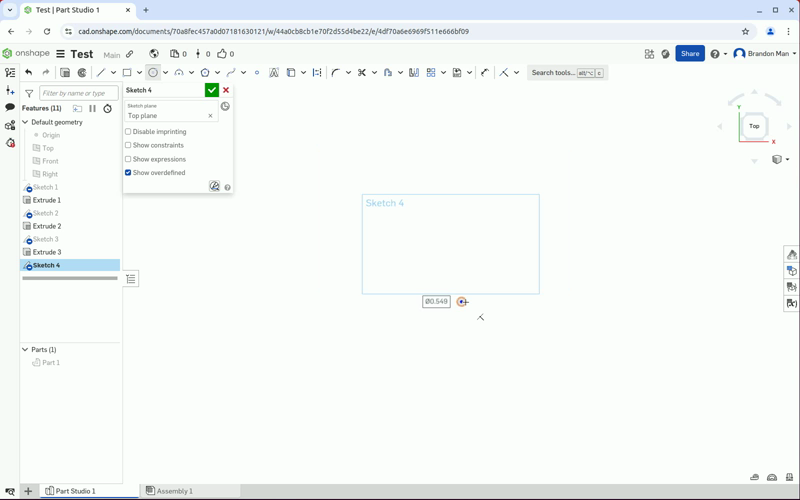
scroll(-6)
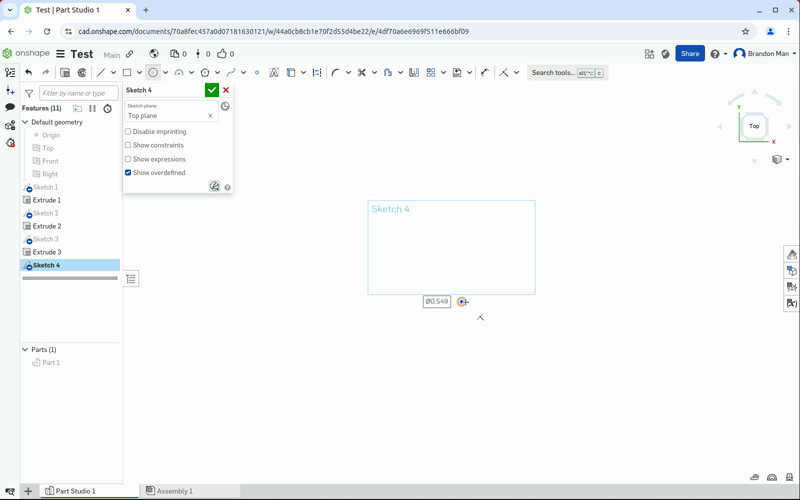
scroll(-6)
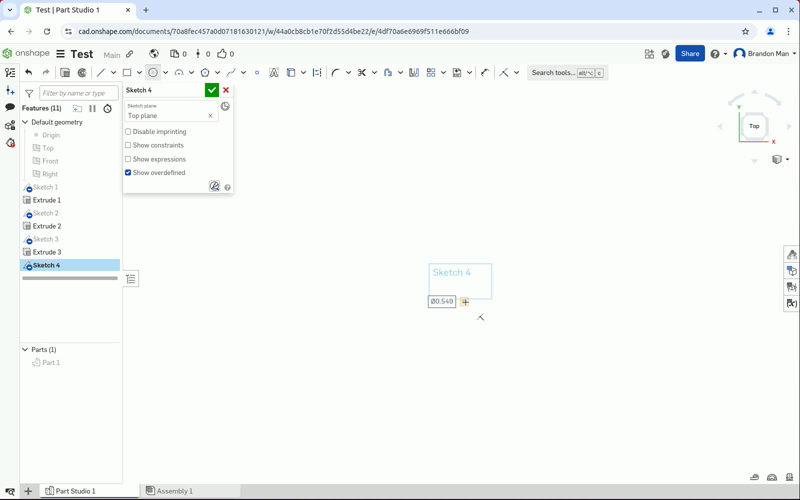
key(esc)
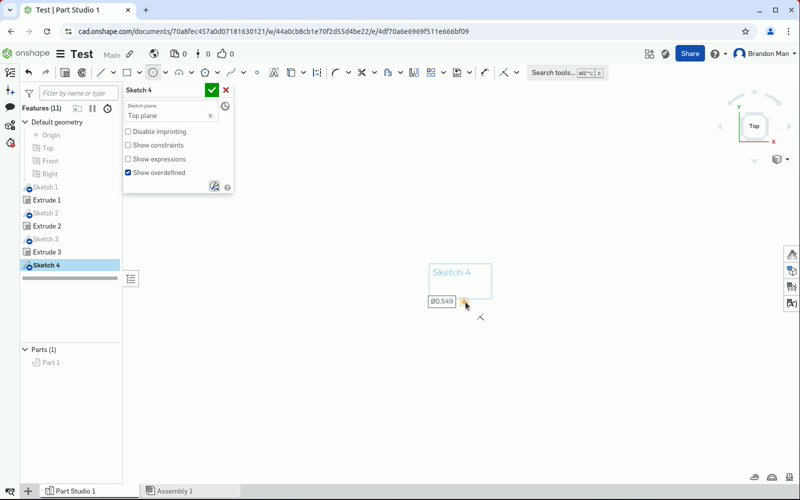
mouse_move(463, 300)
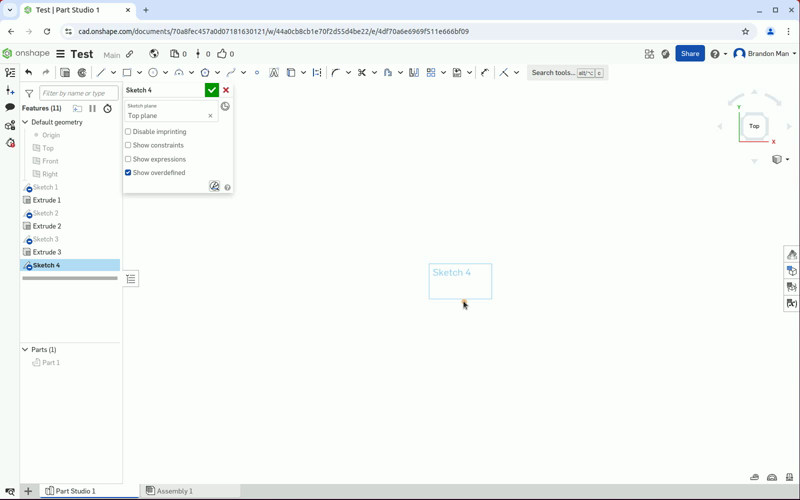
scroll(6)
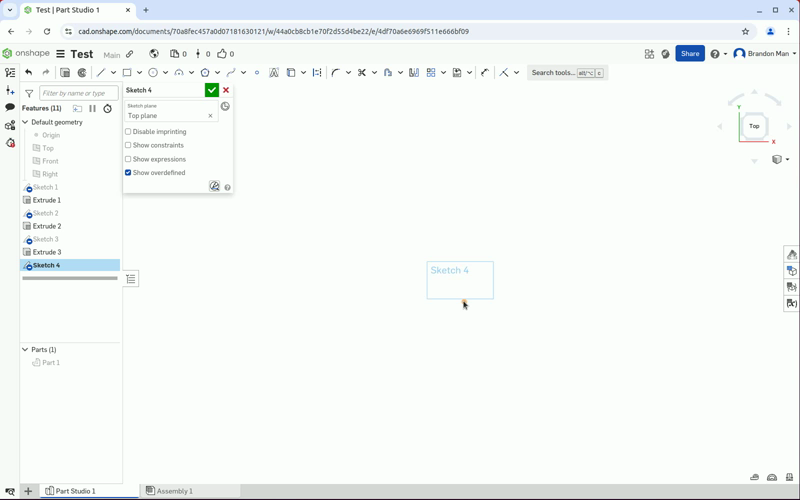
scroll(6)
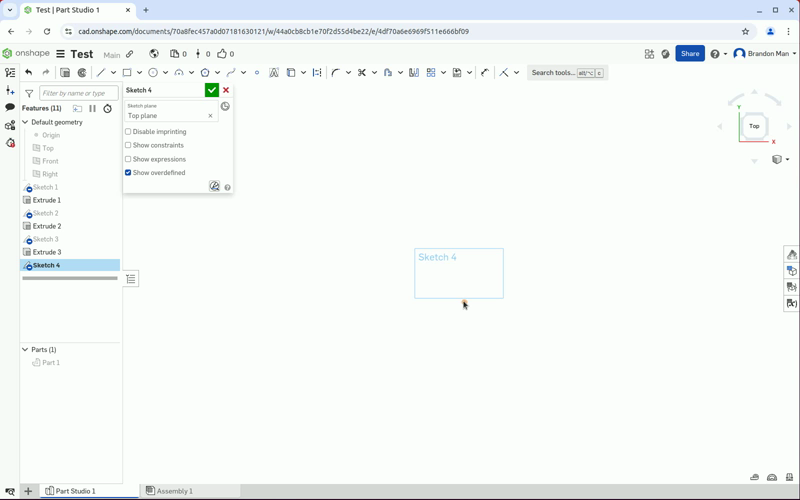
scroll(6)
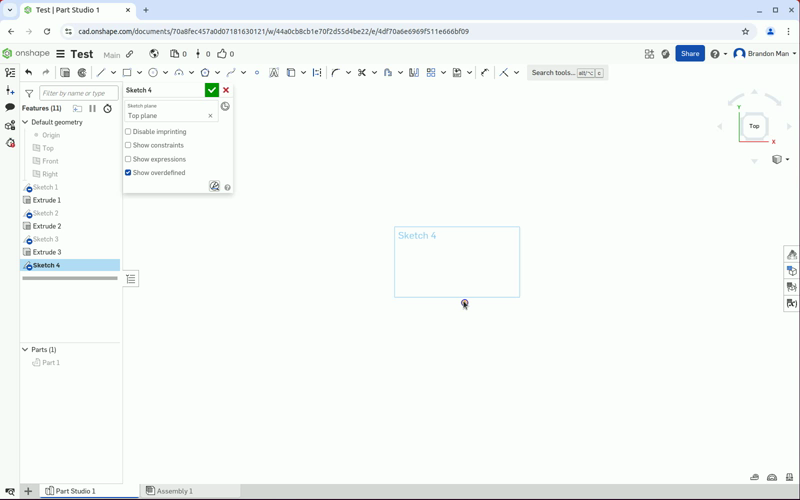
scroll(6)
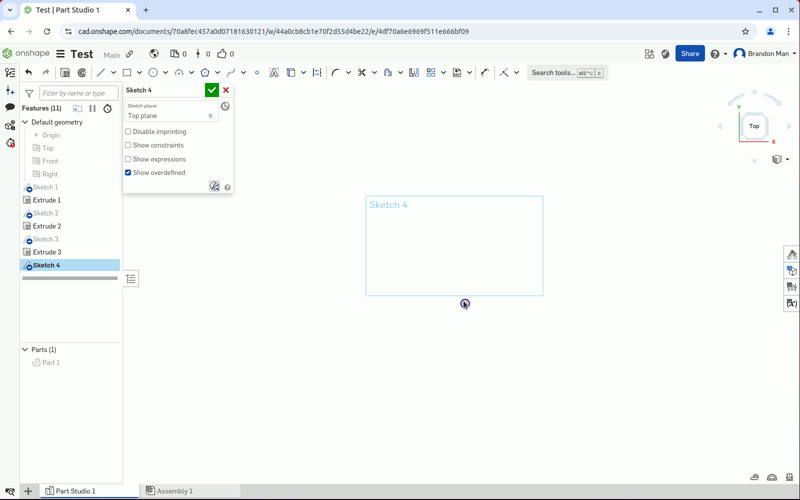
scroll(6)
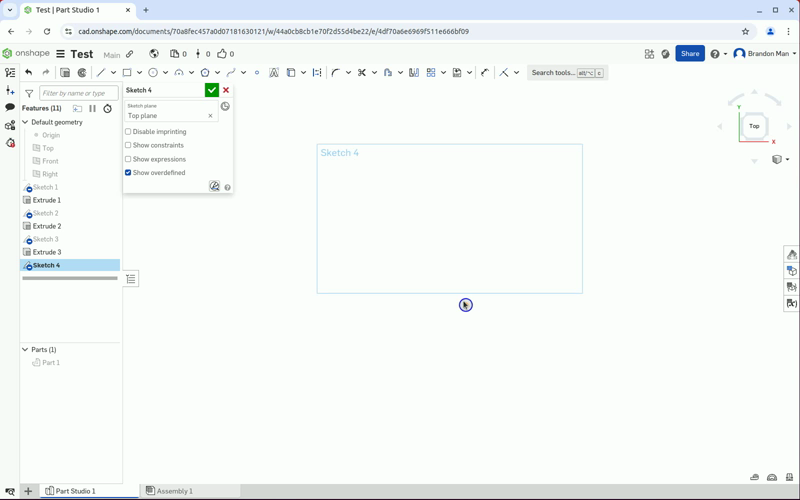
scroll(6)
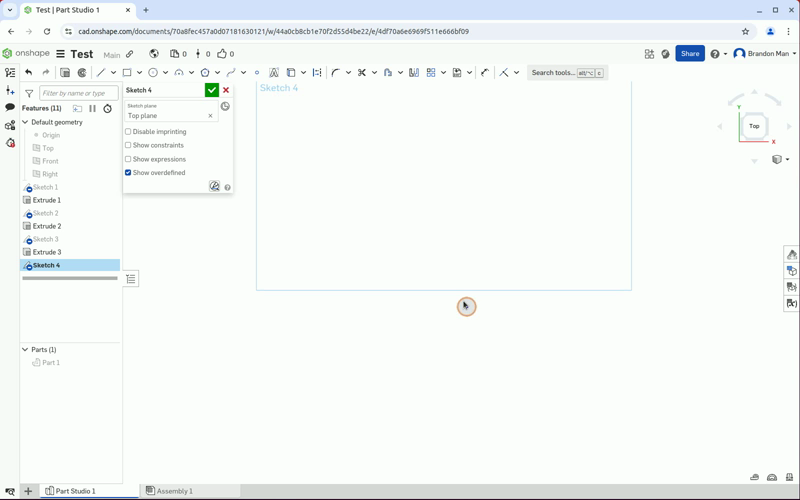
scroll(6)
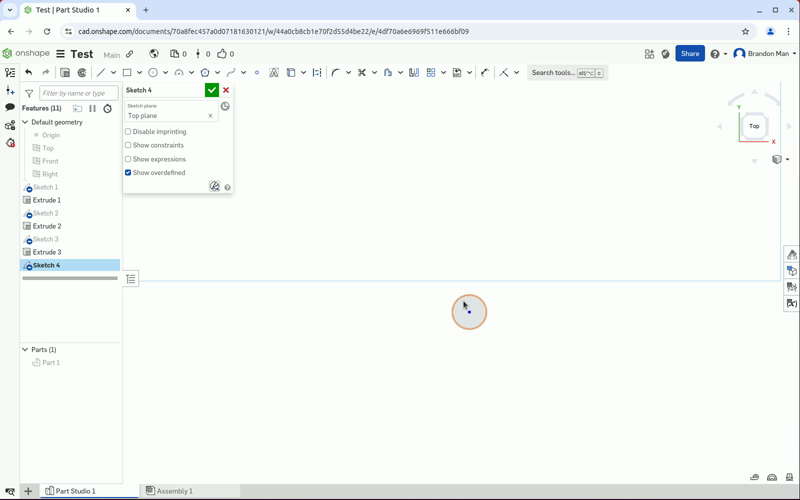
click(463, 300)
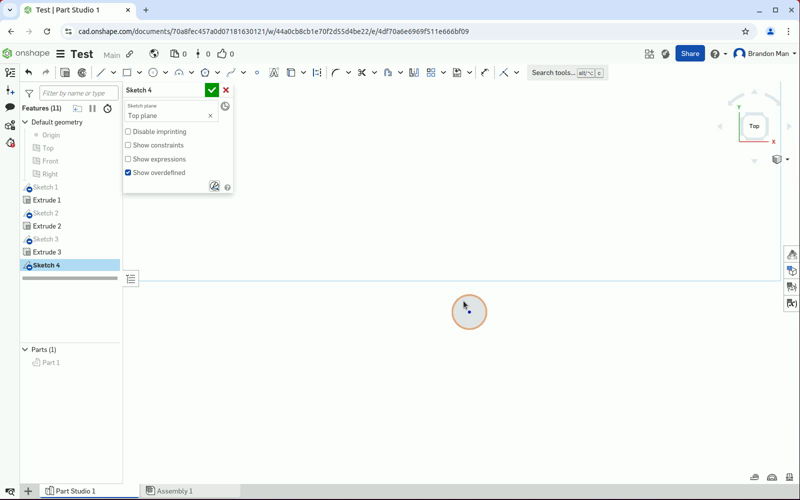
scroll(-6)
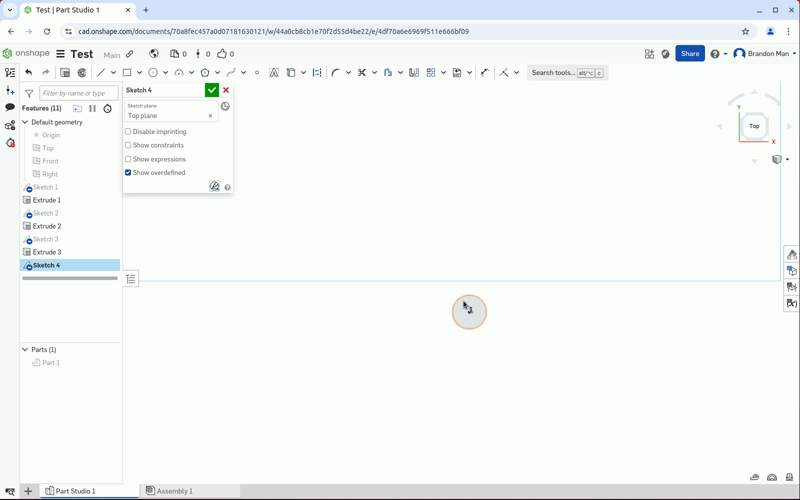
scroll(-6)
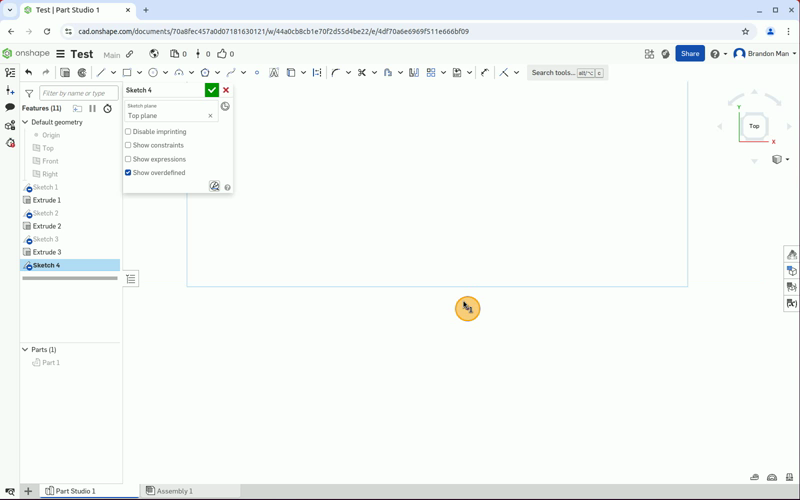
scroll(-6)
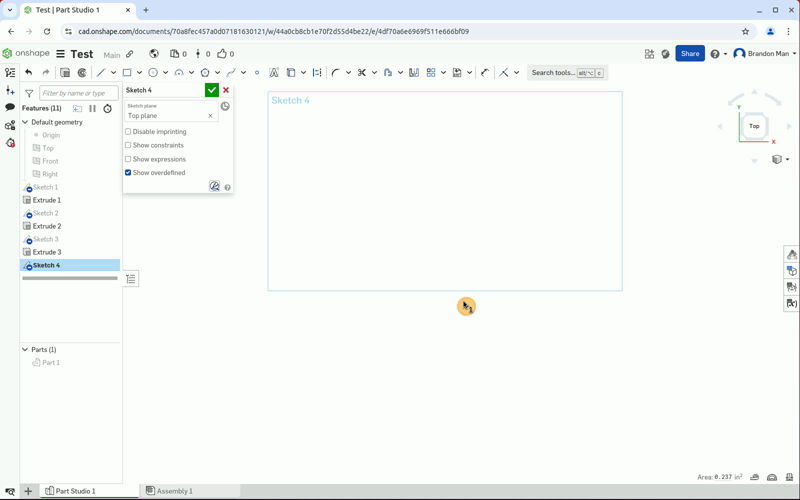
scroll(-6)
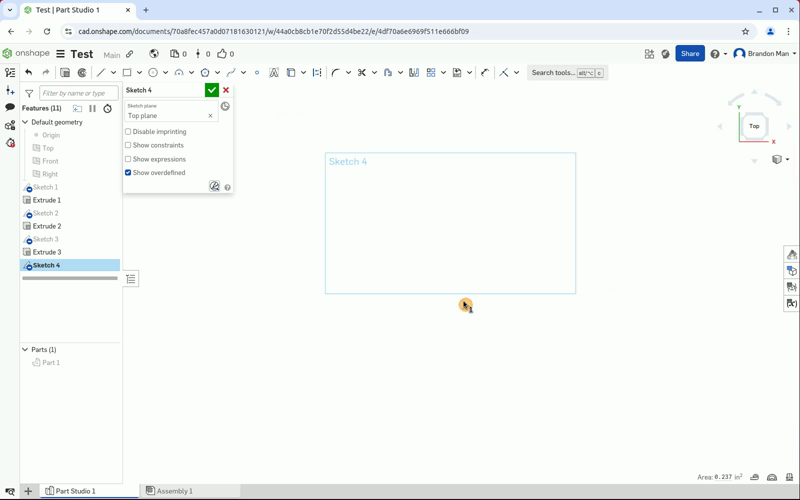
scroll(-6)
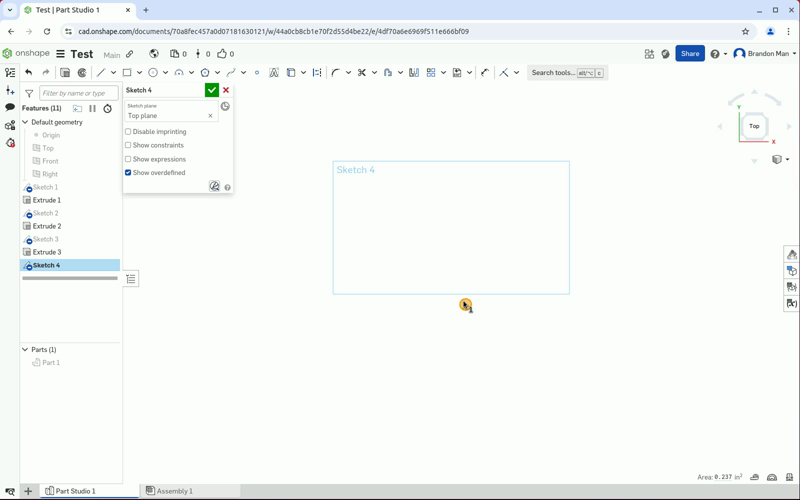
scroll(-6)
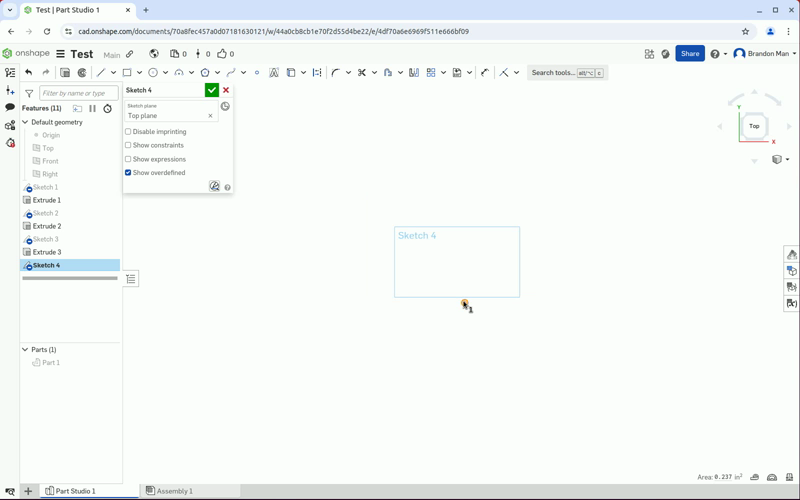
scroll(-6)
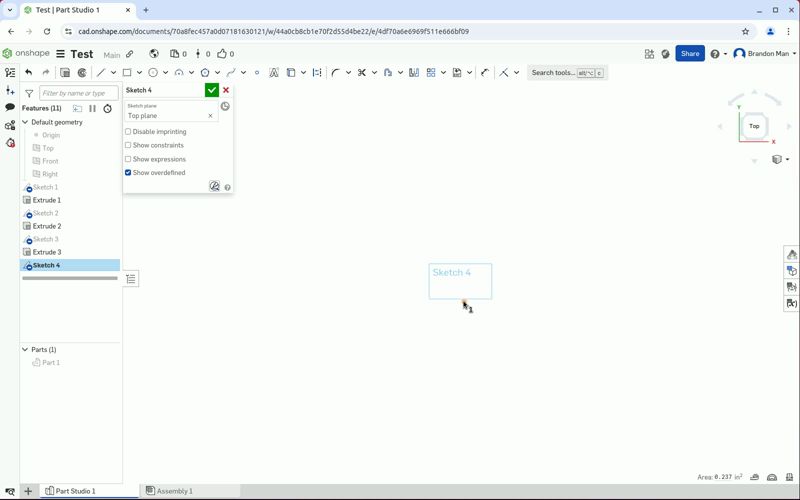
mouse_move(73, 352)
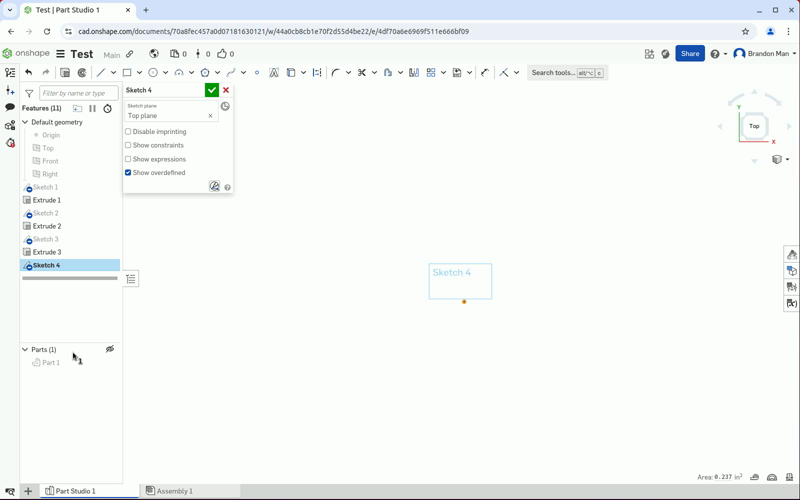
key(shift+y)
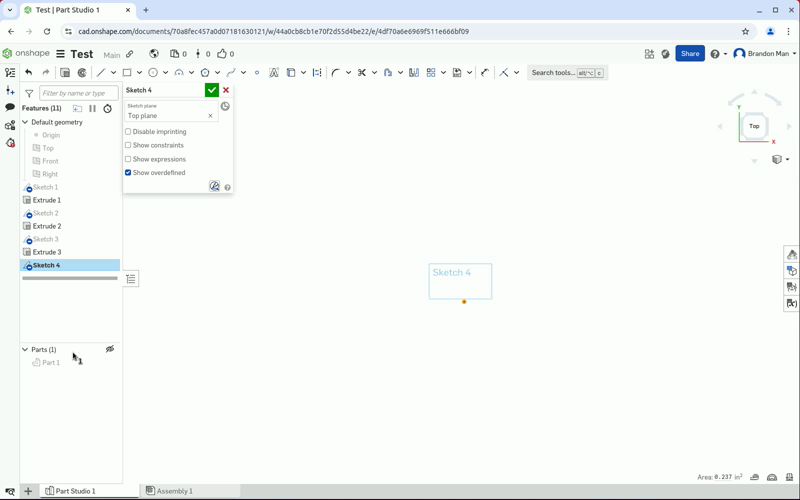
key(shift+e)
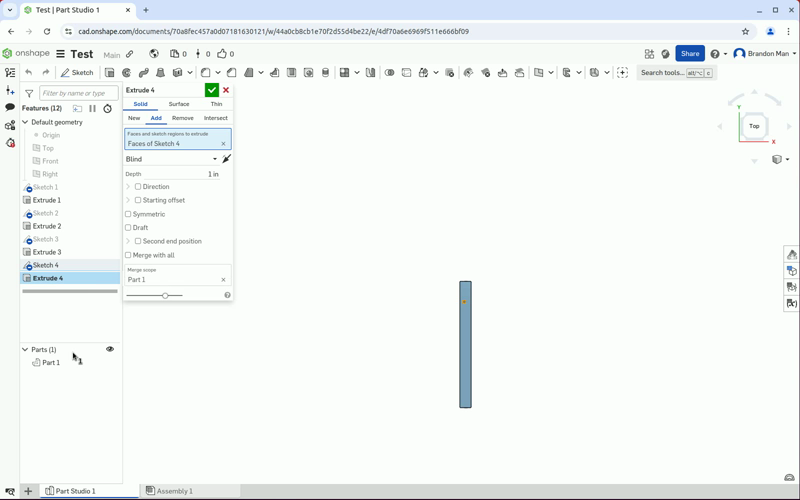
mouse_move(143, 106)
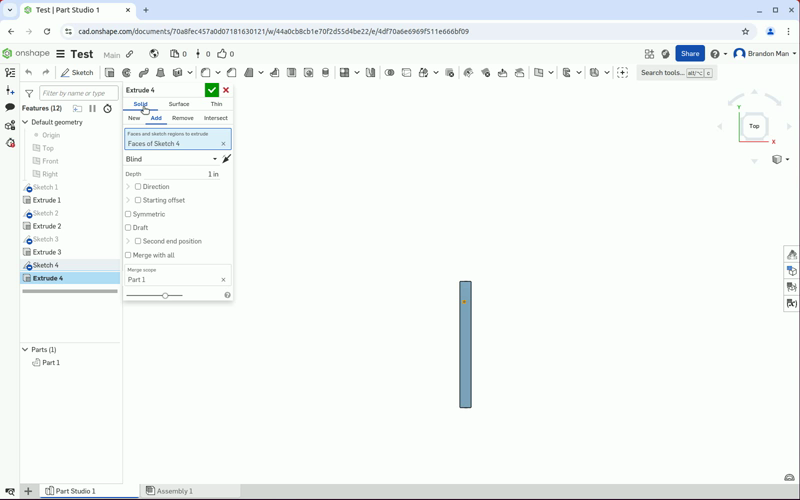
click(143, 106)
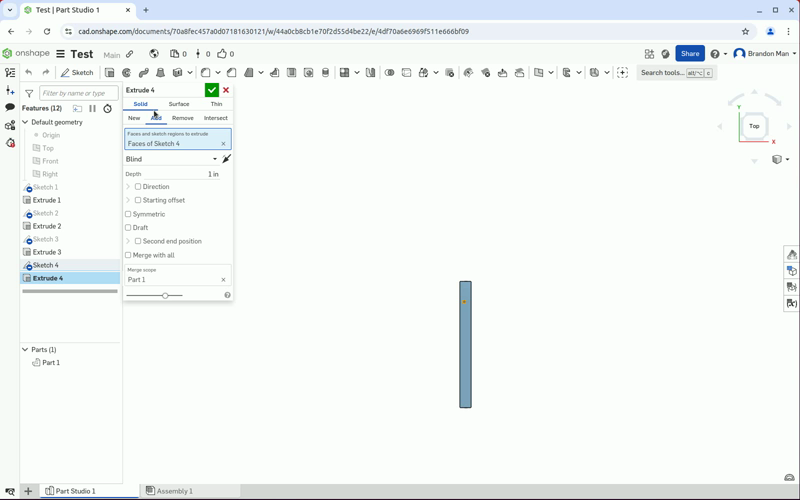
mouse_move(186, 120)
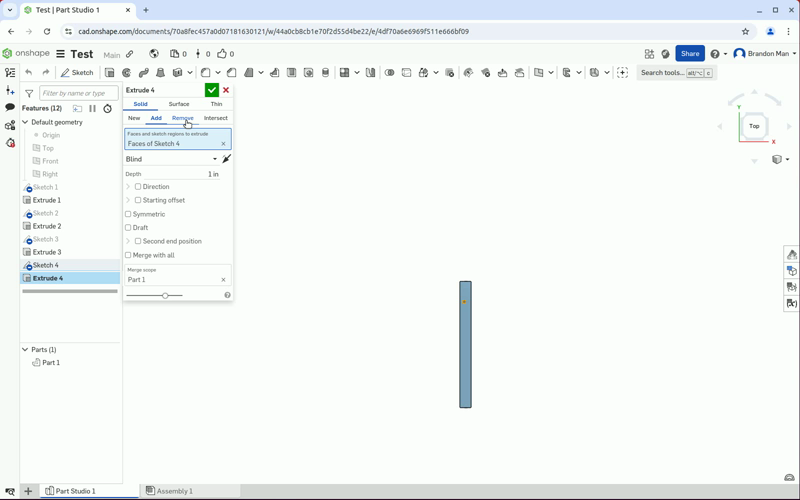
click(186, 120)
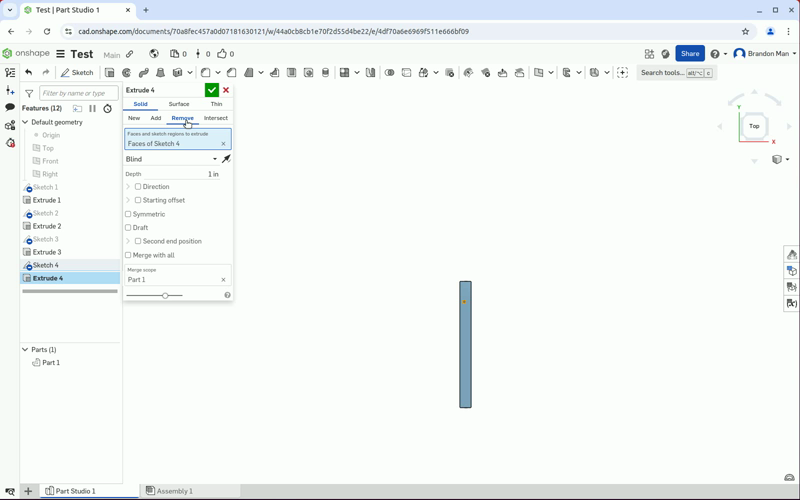
key(tab, 4)
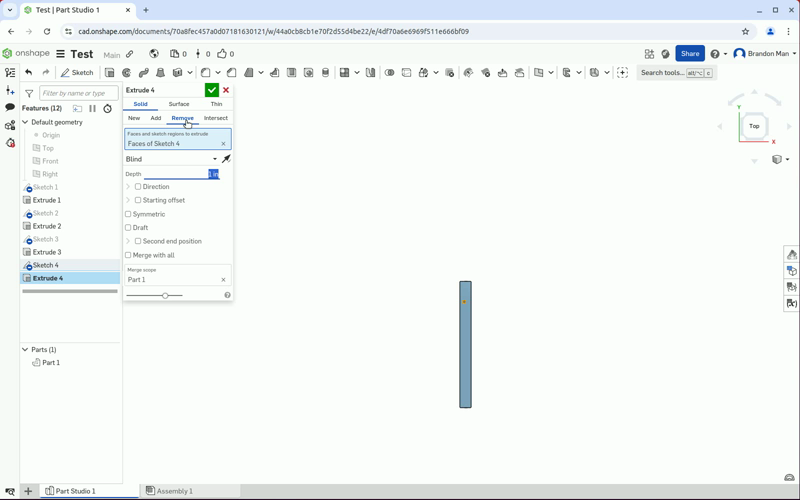
text(1.204)
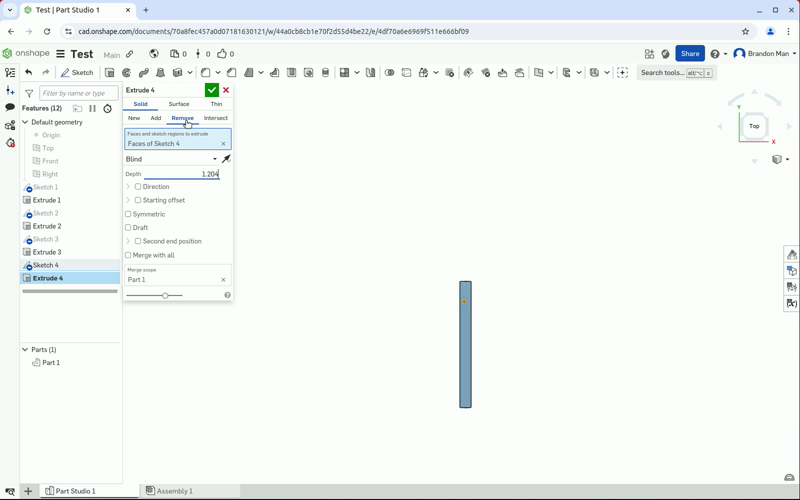
key(tab, 6)
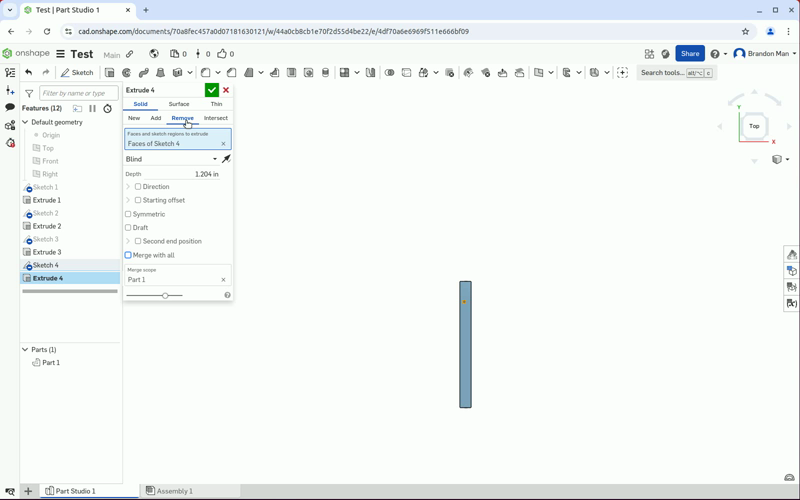
key(space)
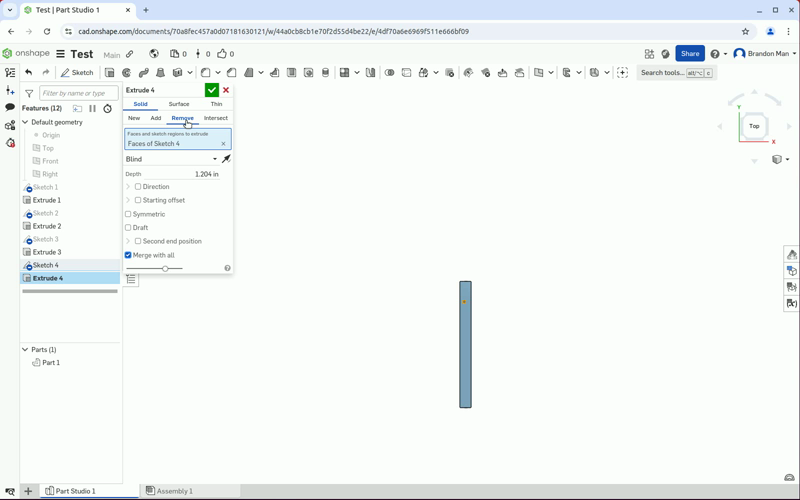
key(enter)
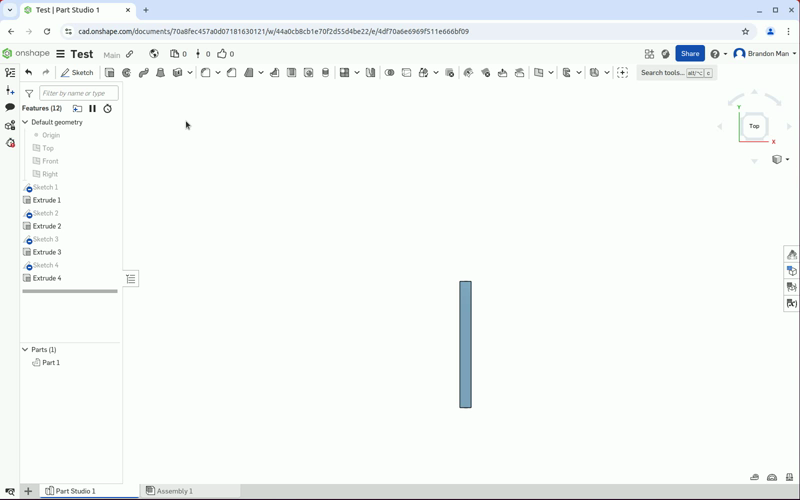
key(shift+h)
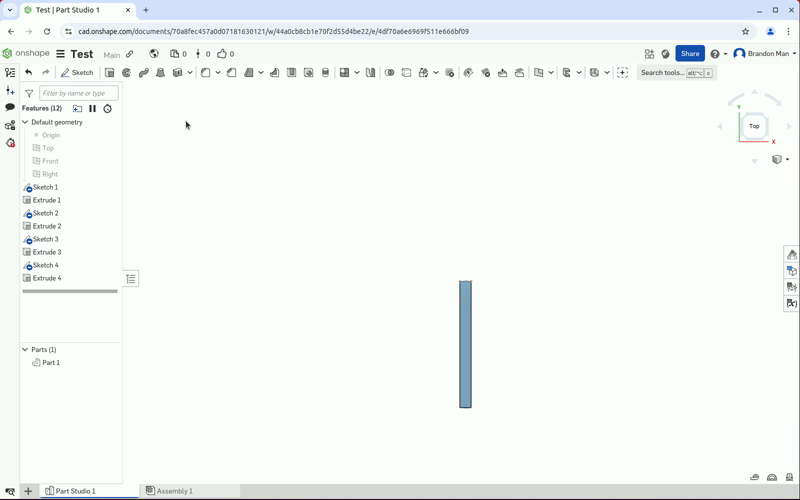
key(shift+h)
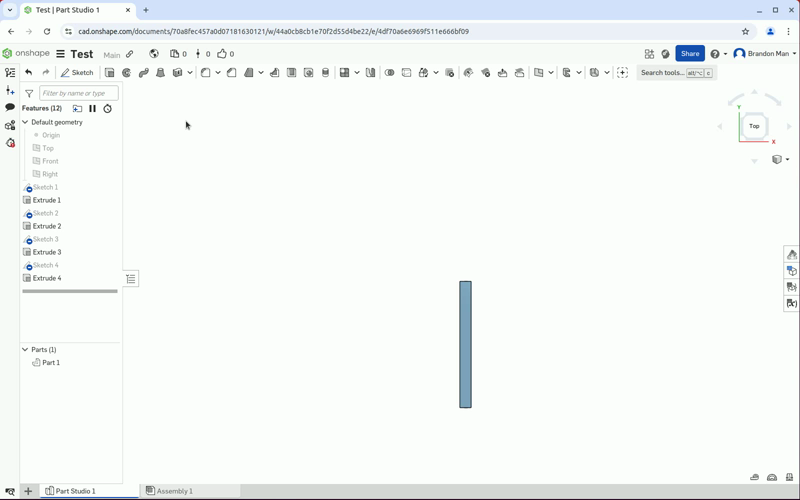
mouse_move(73, 189)
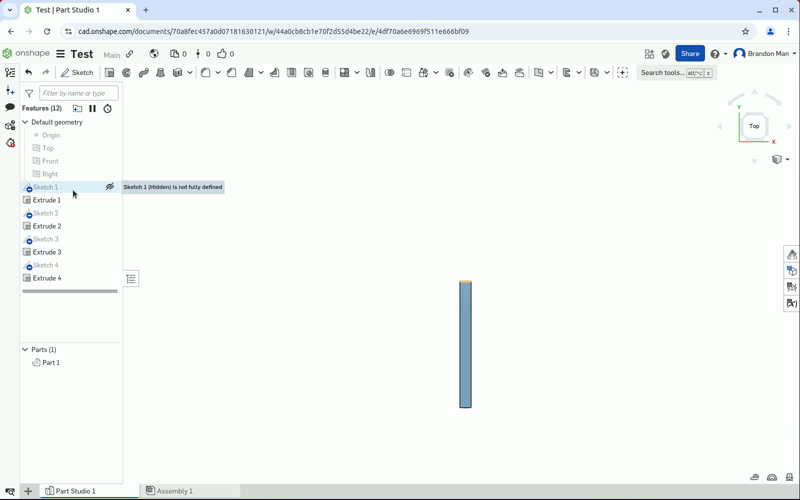
click(73, 189)
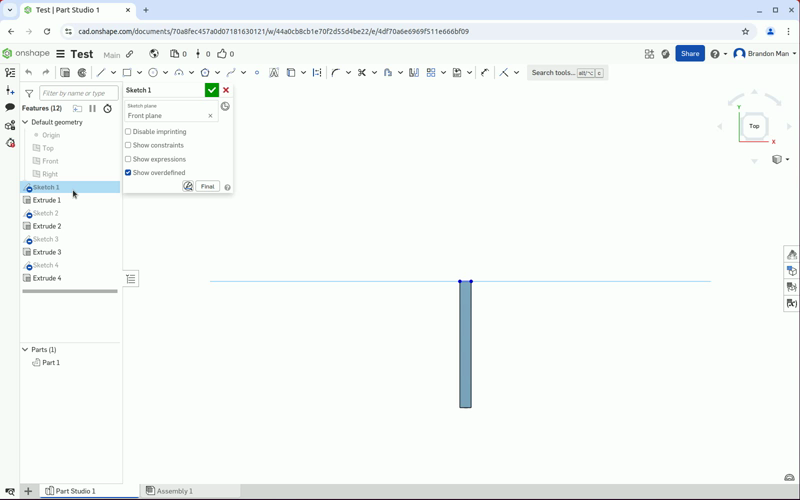
mouse_move(229, 92)
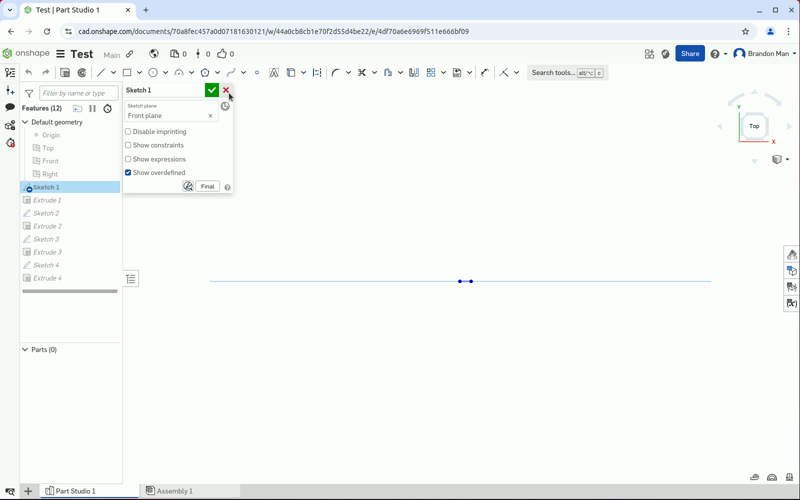
click(229, 92)
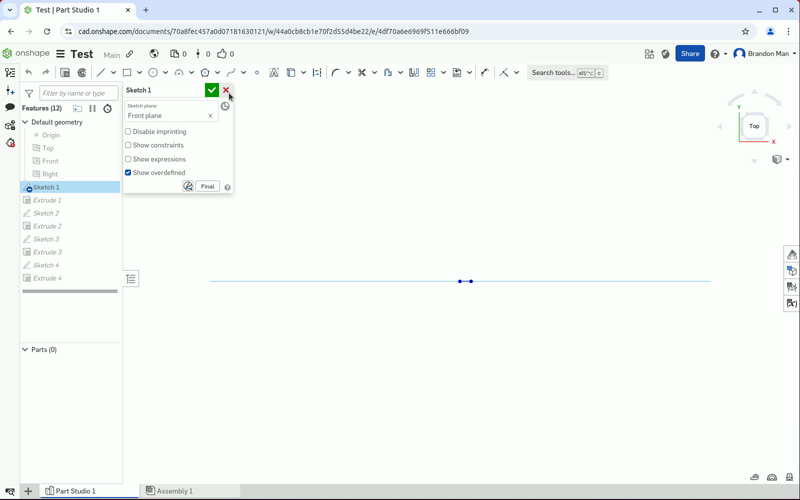
key(shift+s)
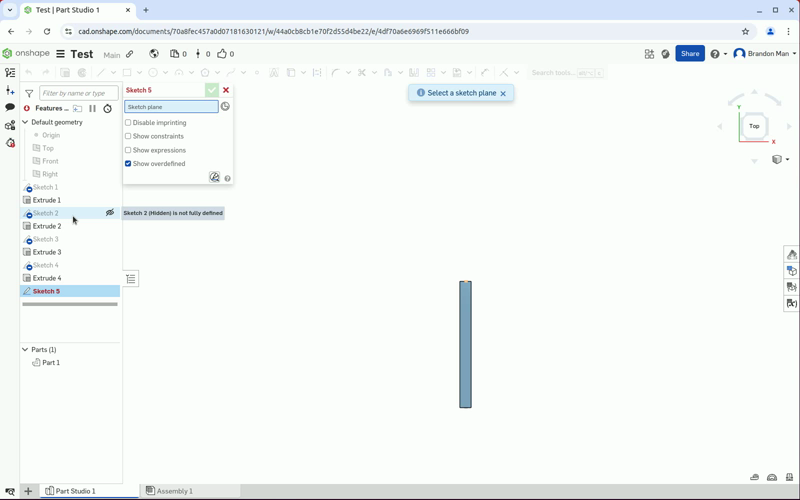
scroll(3)
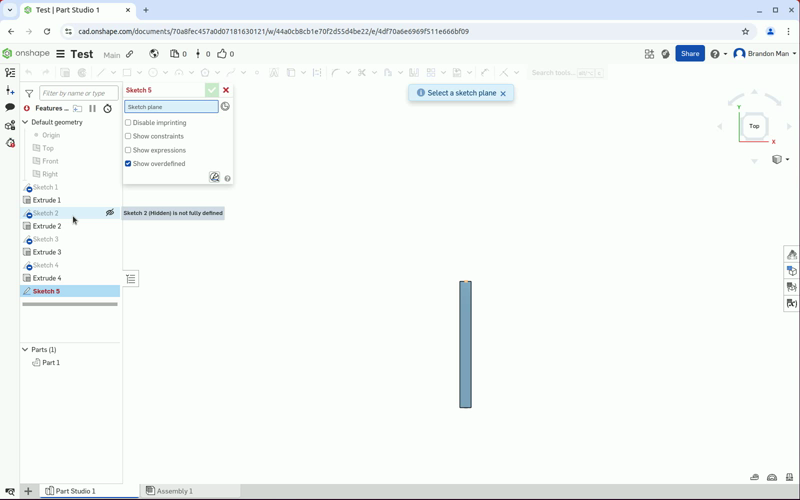
mouse_move(73, 150)
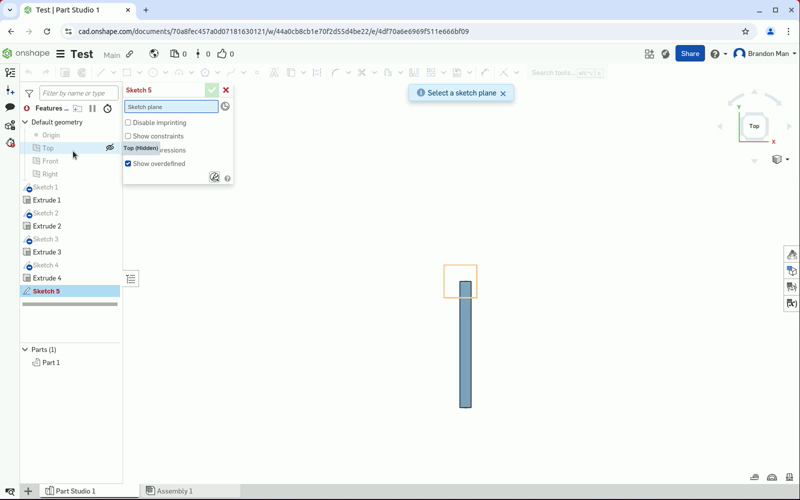
click(73, 150)
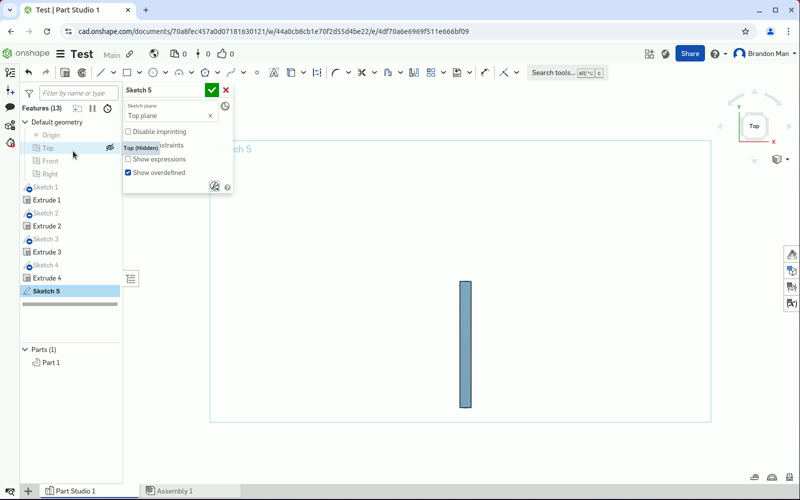
mouse_move(73, 352)
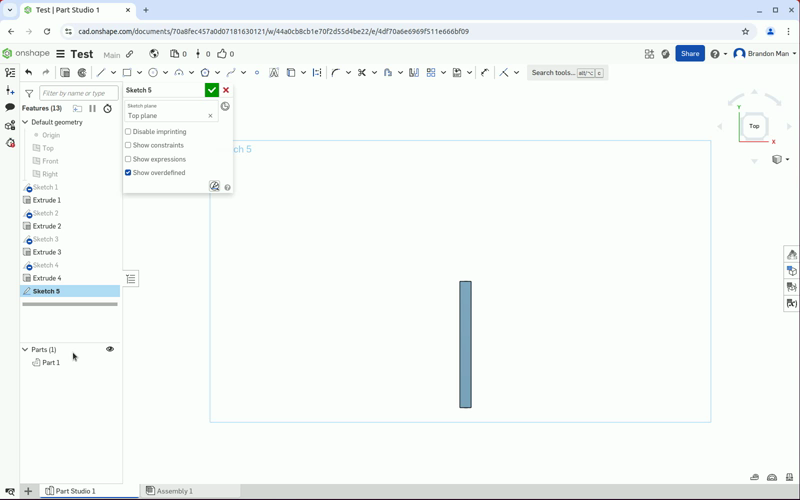
key(y)
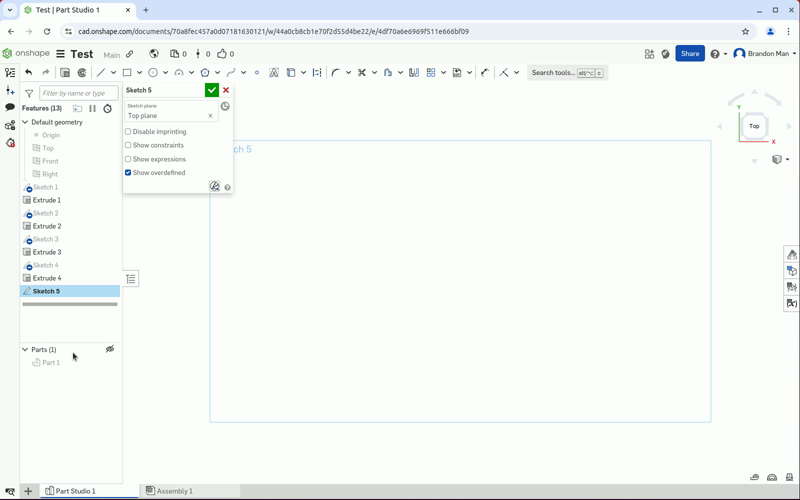
key(c)
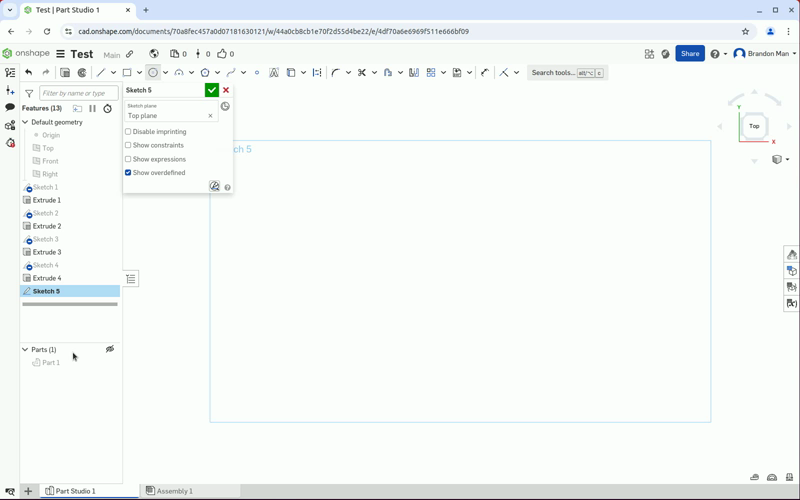
key_down(shift)
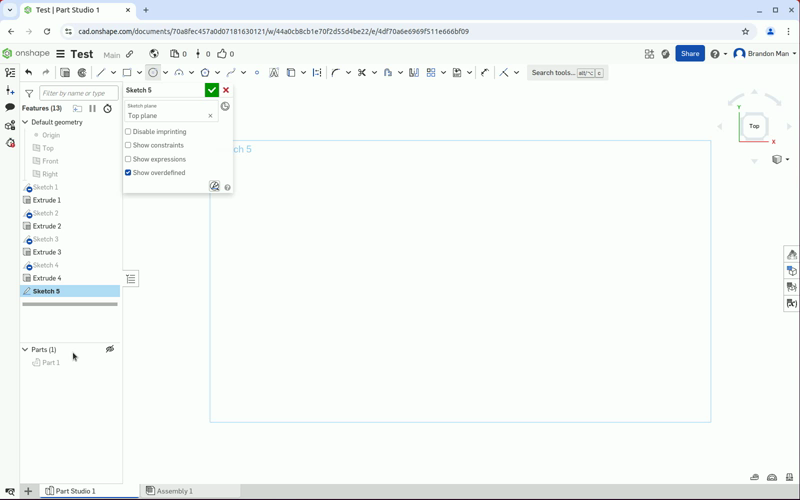
mouse_move(464, 339)
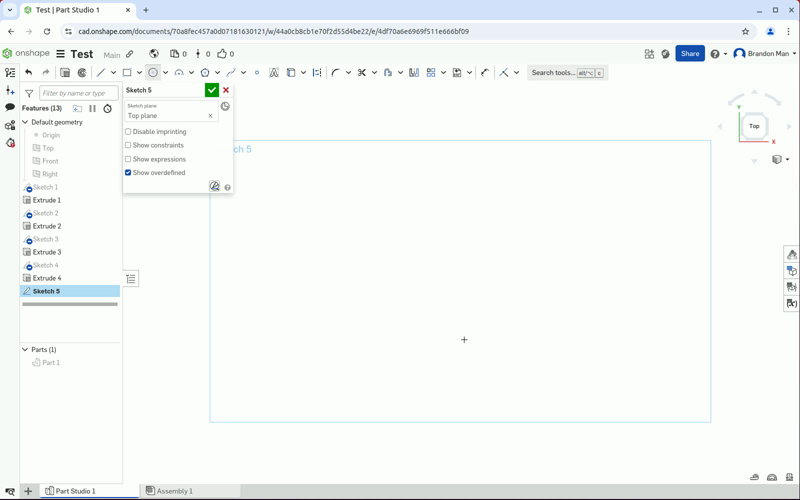
click(464, 339)
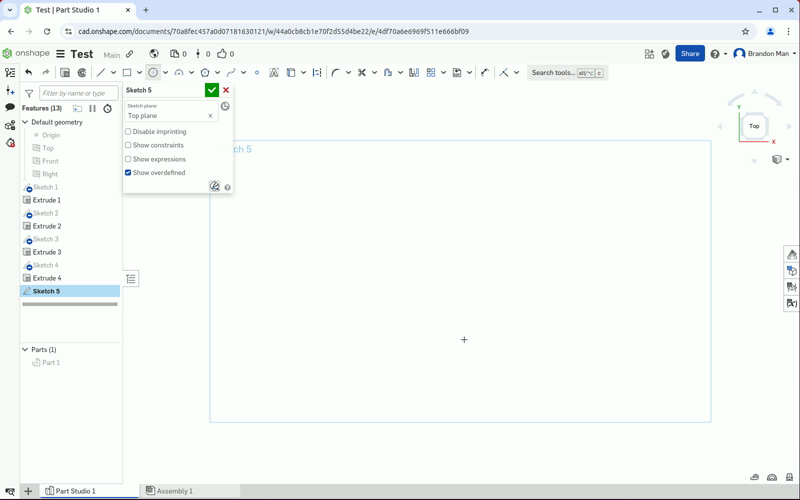
key_up(shift)
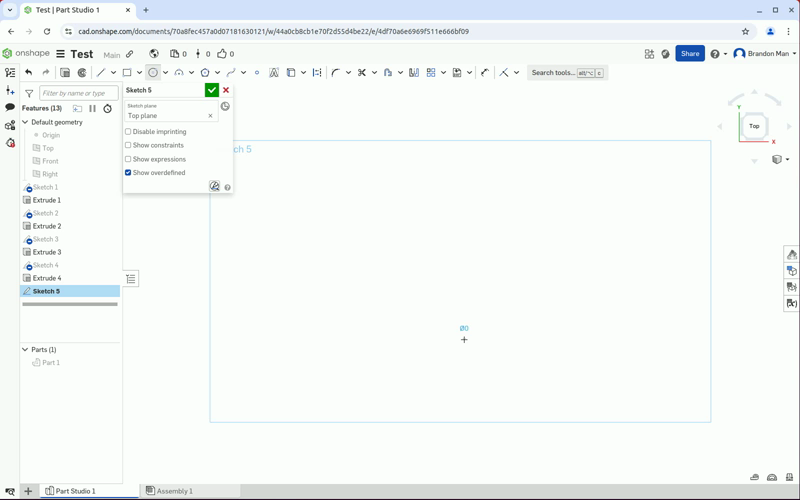
mouse_move(465, 339)
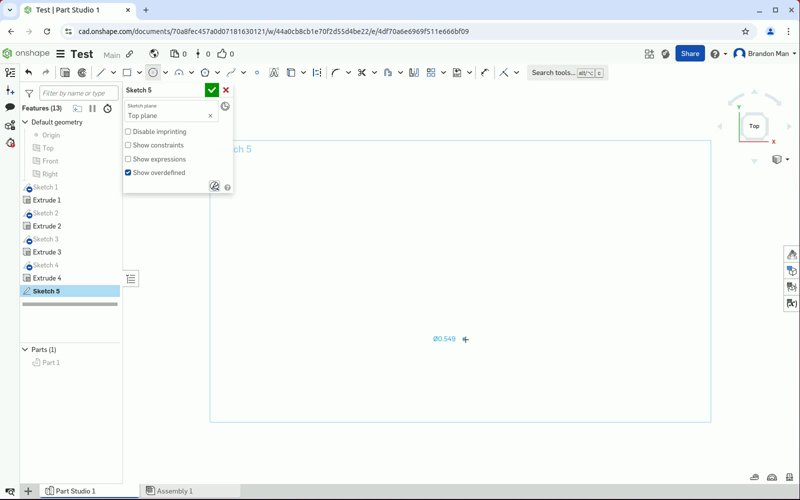
scroll(6)
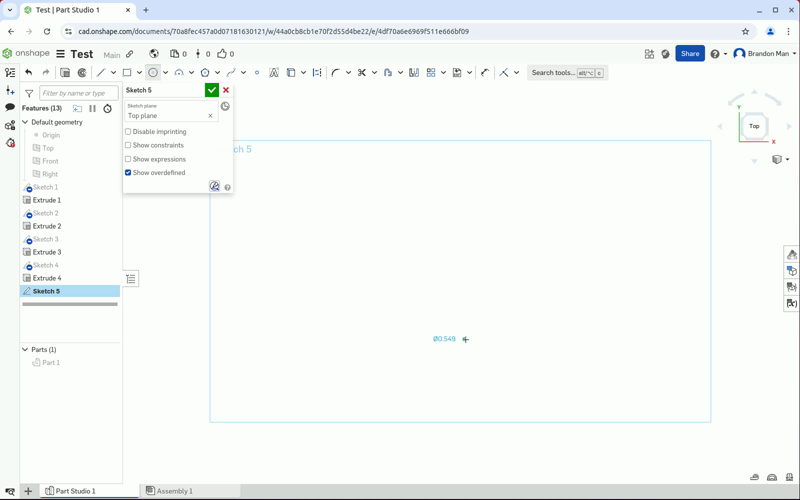
scroll(6)
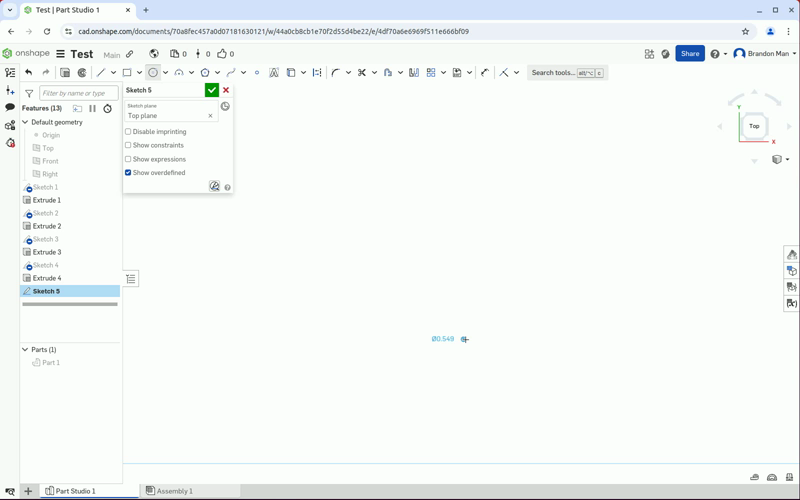
scroll(6)
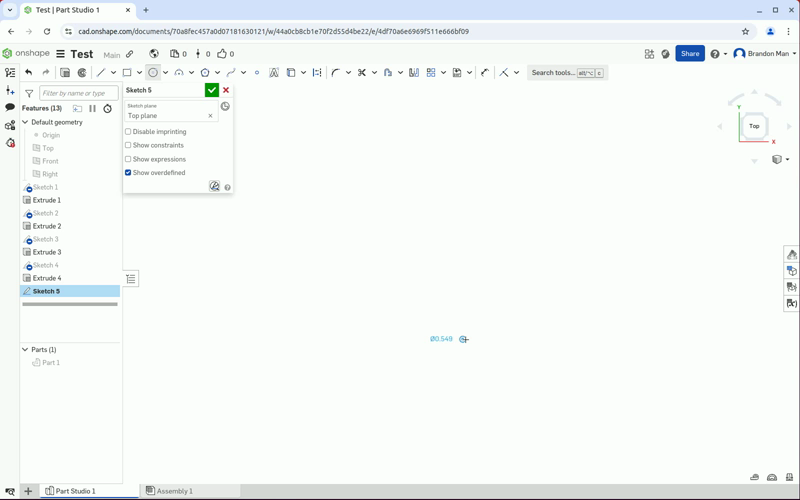
scroll(6)
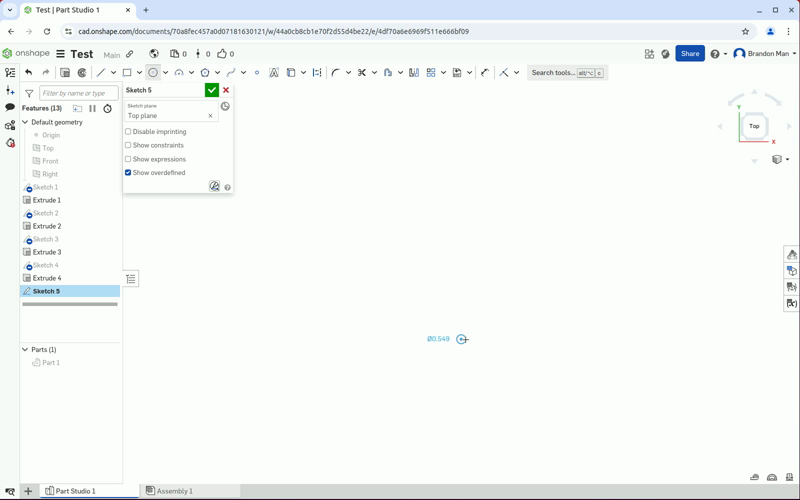
scroll(6)
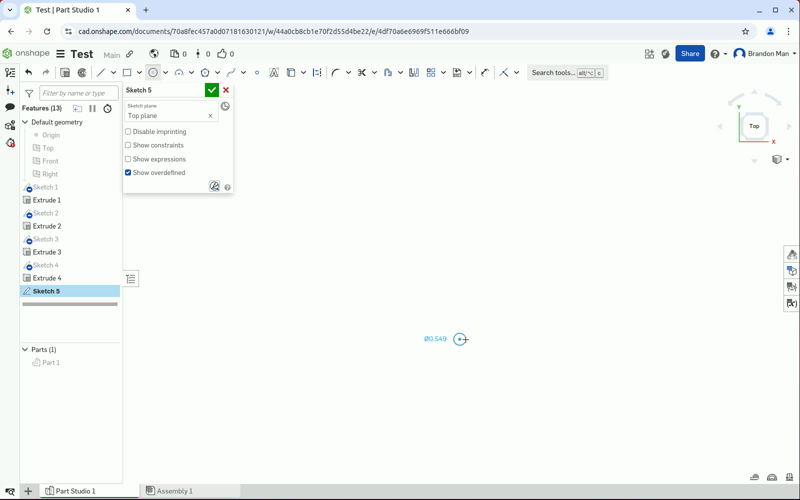
scroll(6)
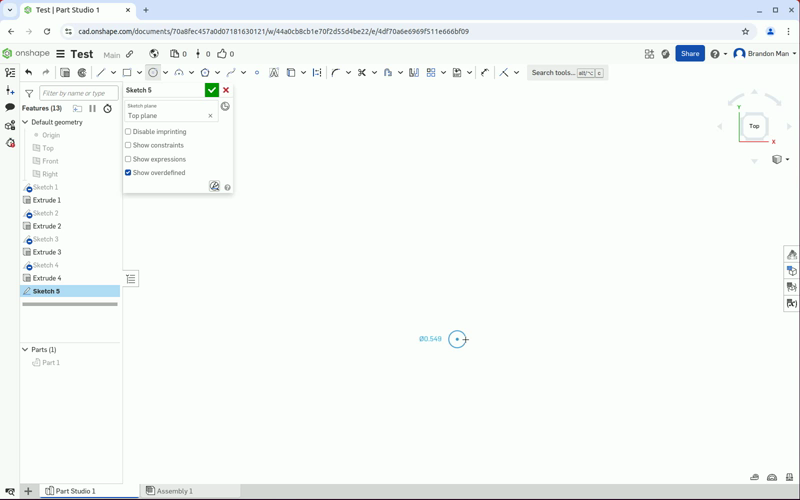
scroll(6)
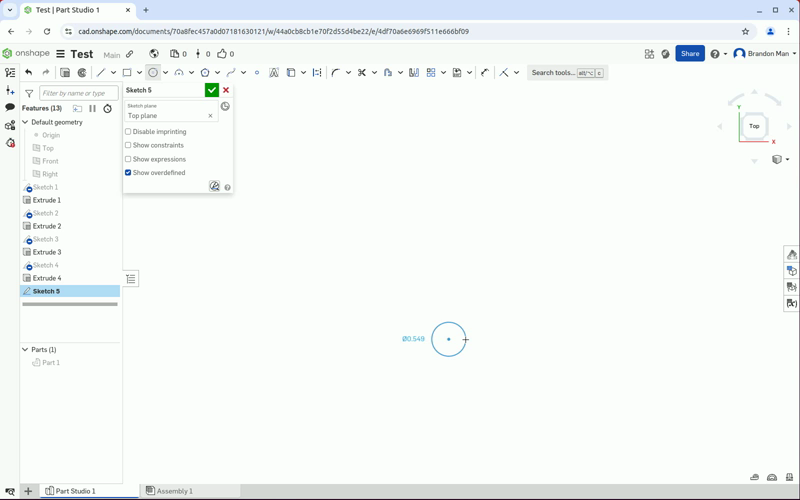
click(465, 339)
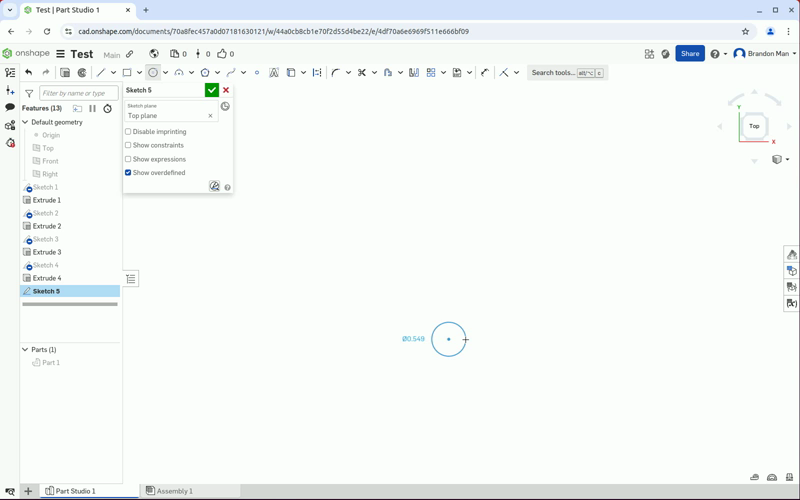
scroll(-6)
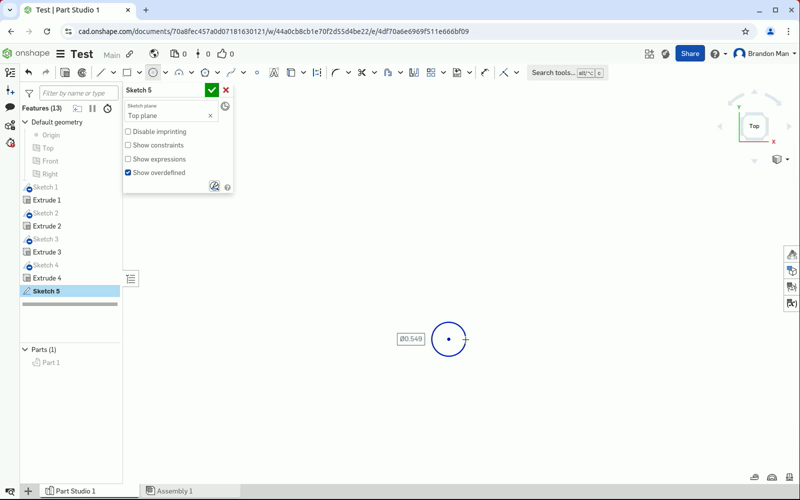
scroll(-6)
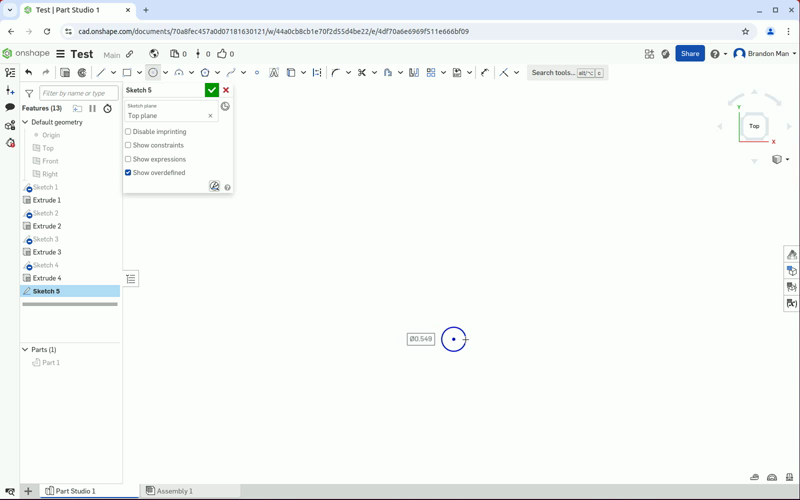
scroll(-6)
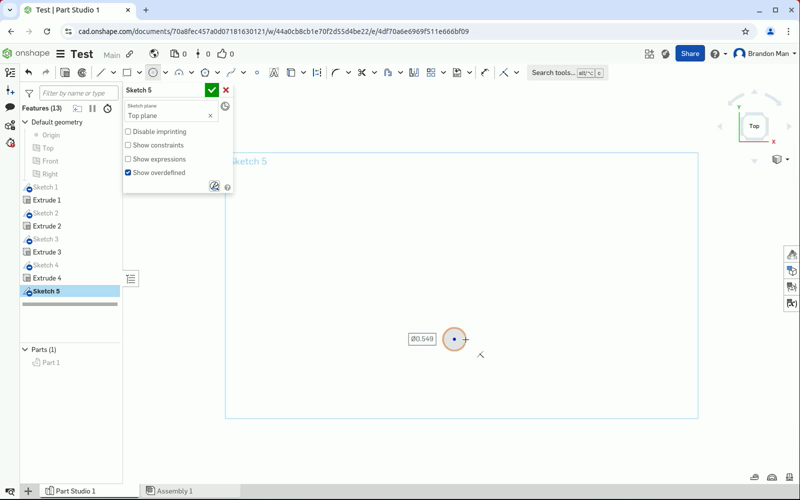
scroll(-6)
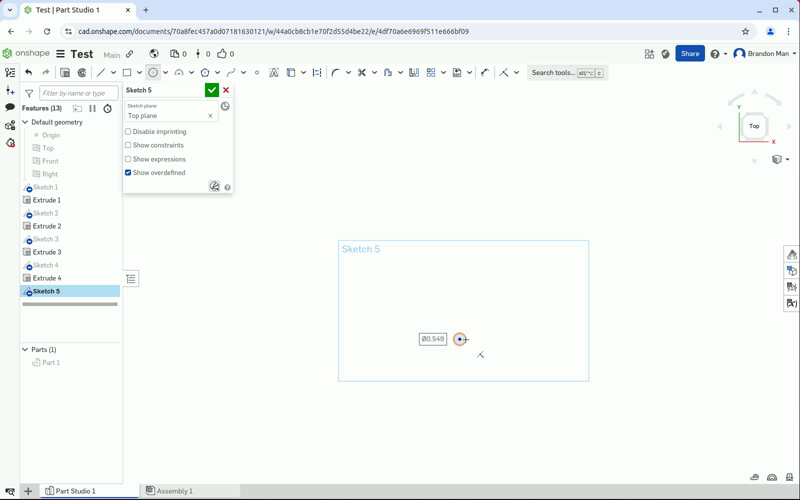
scroll(-6)
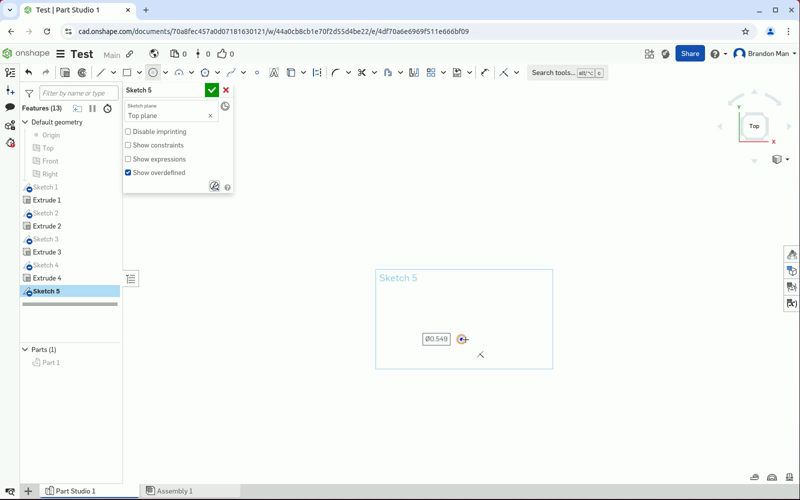
scroll(-6)
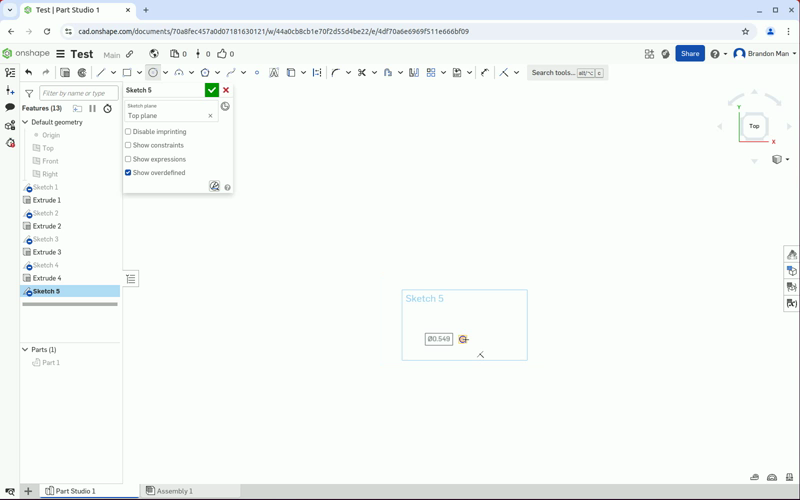
scroll(-6)
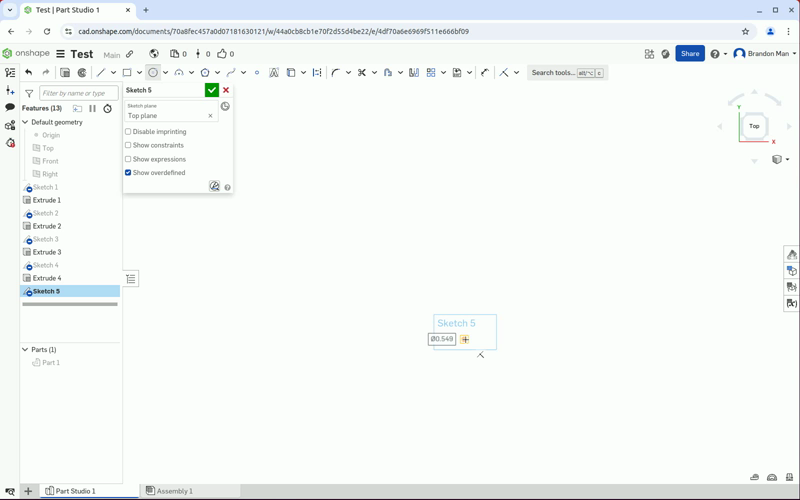
key(esc)
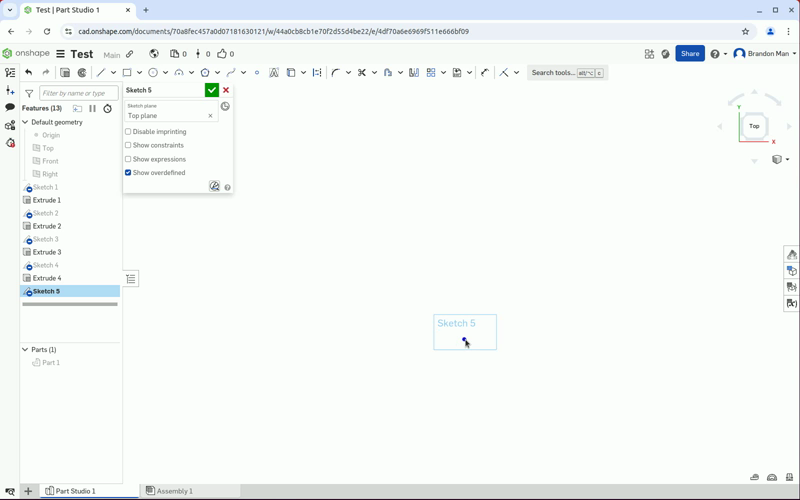
mouse_move(464, 339)
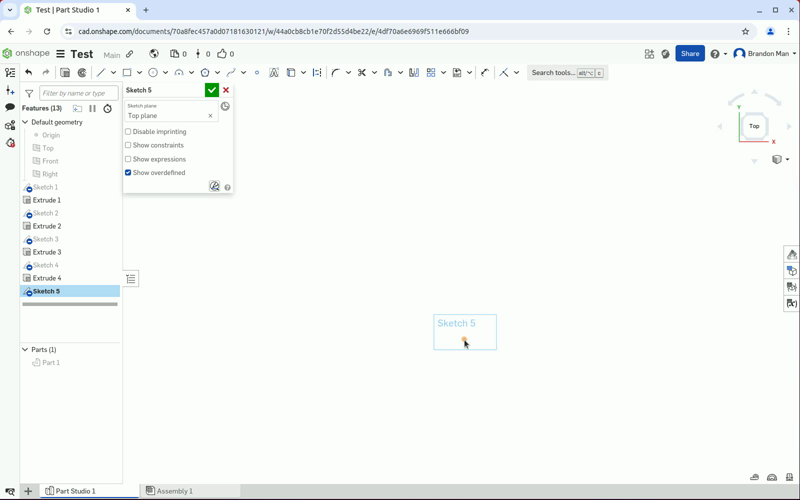
scroll(6)
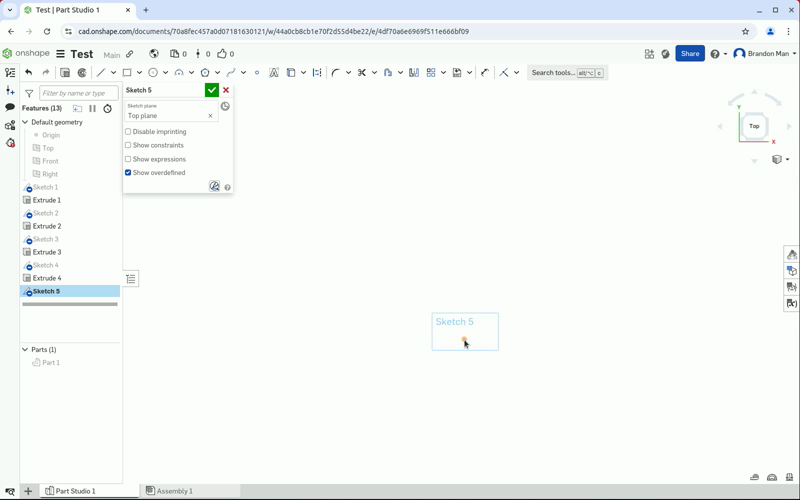
scroll(6)
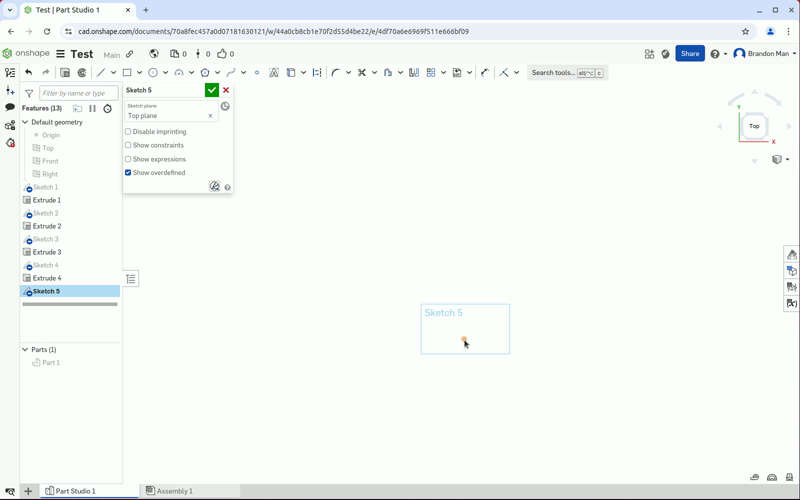
scroll(6)
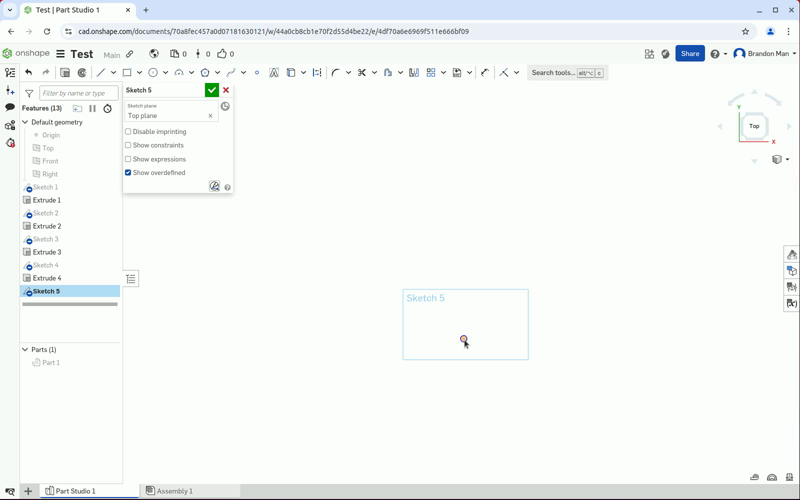
scroll(6)
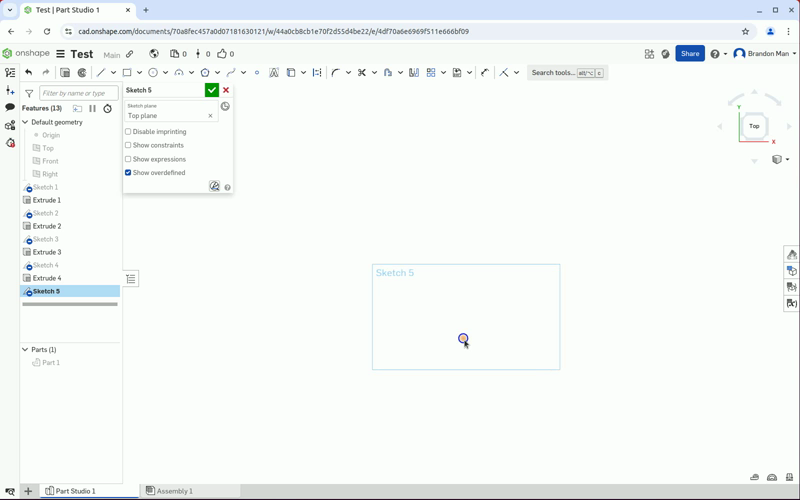
scroll(6)
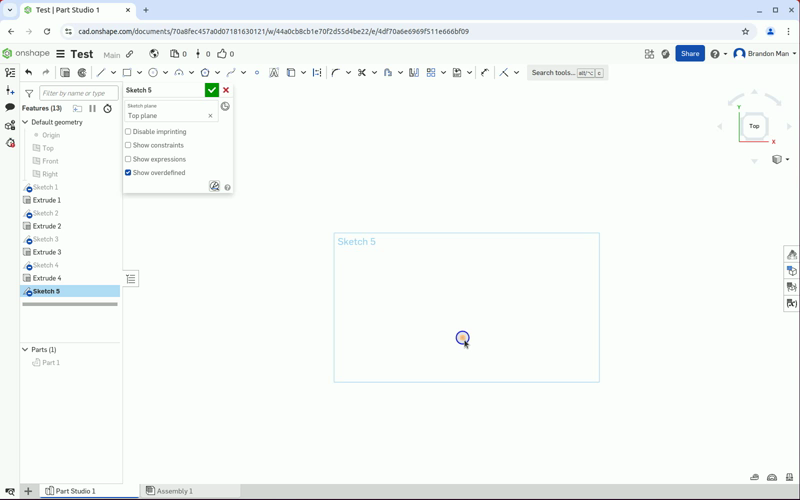
scroll(6)
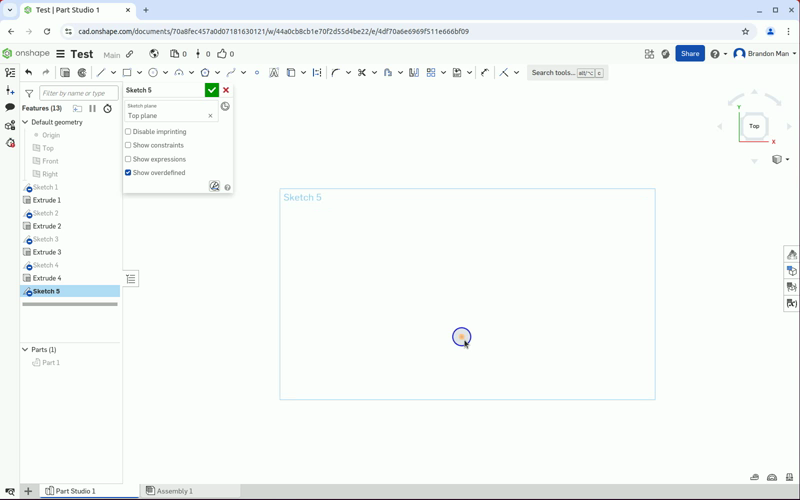
scroll(6)
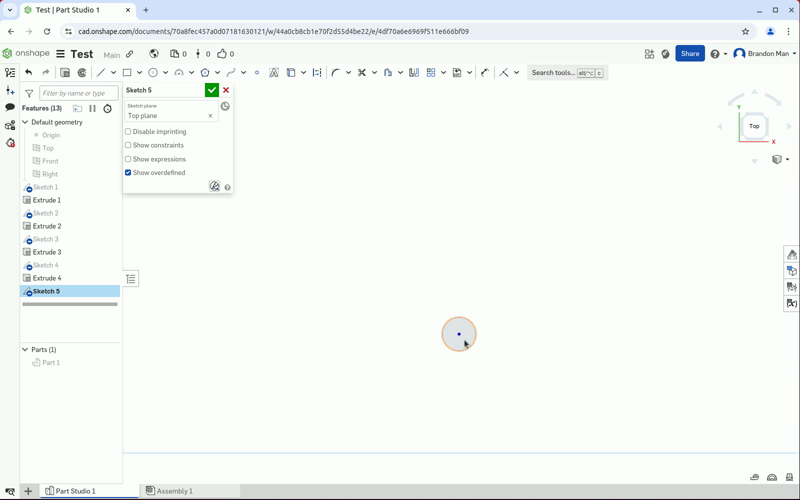
click(464, 339)
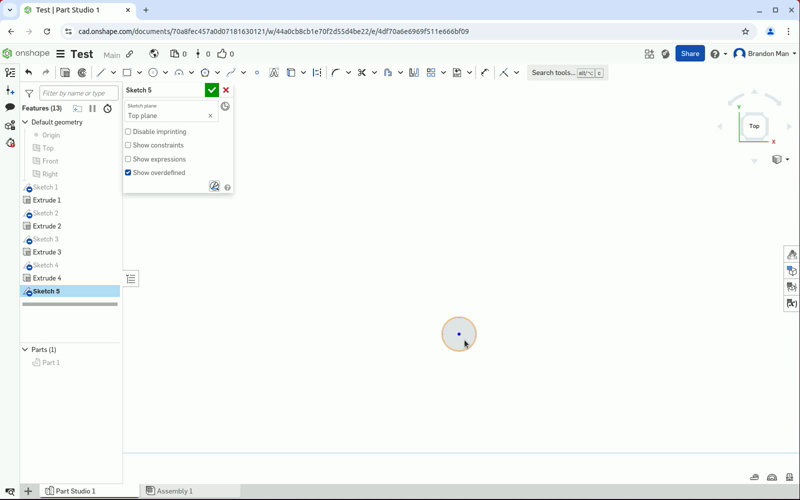
scroll(-6)
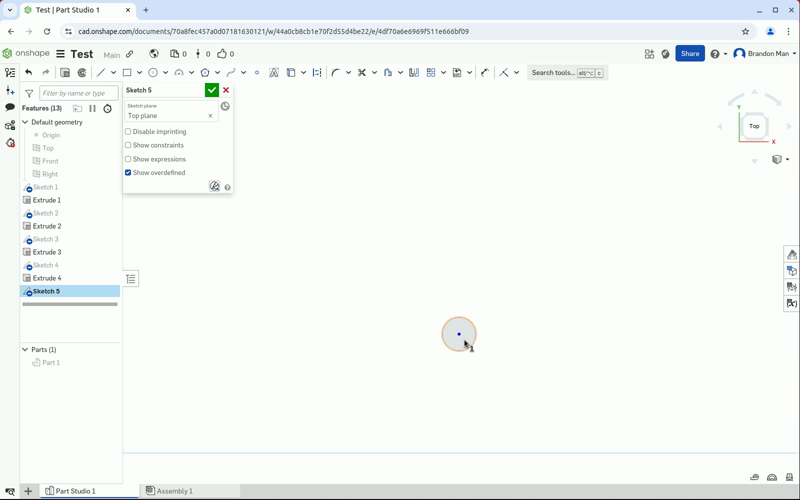
scroll(-6)
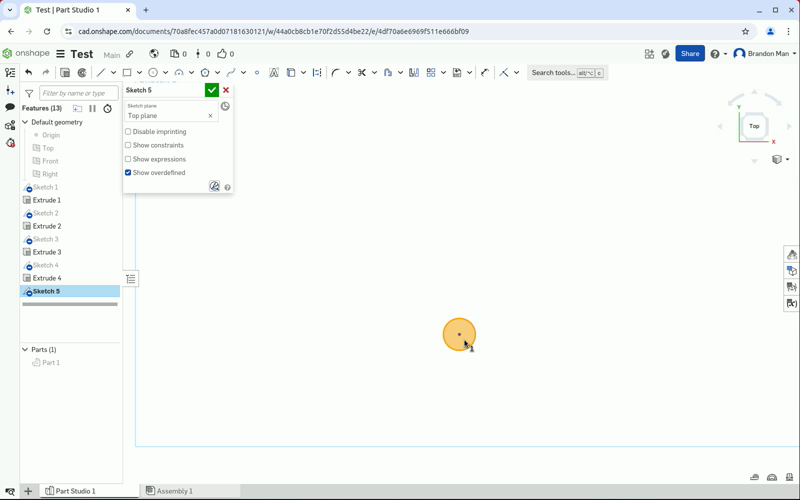
scroll(-6)
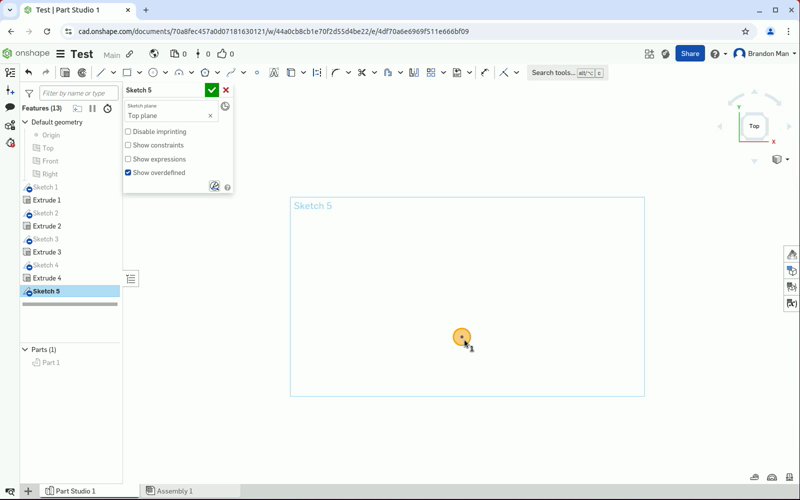
scroll(-6)
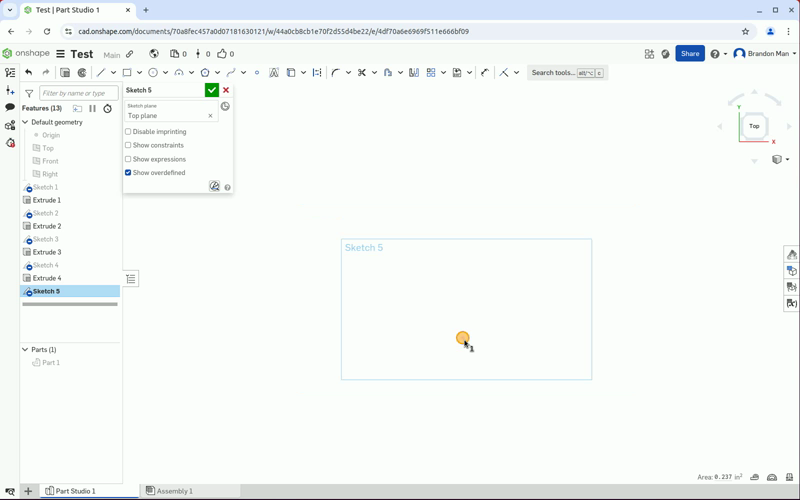
scroll(-6)
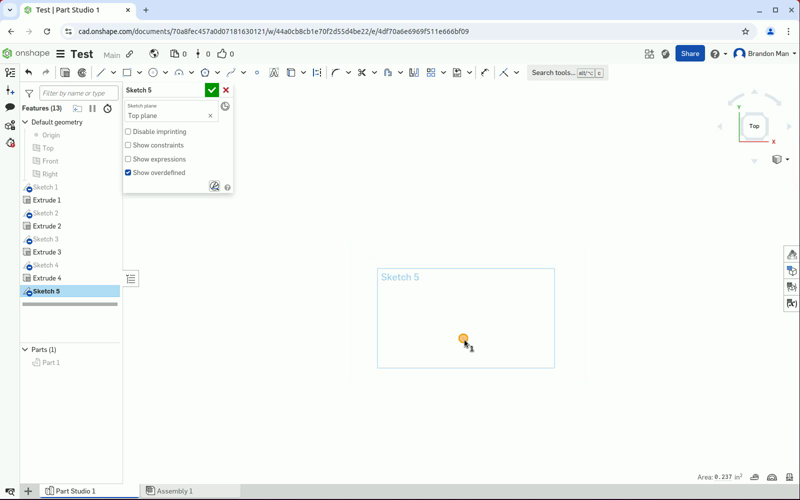
scroll(-6)
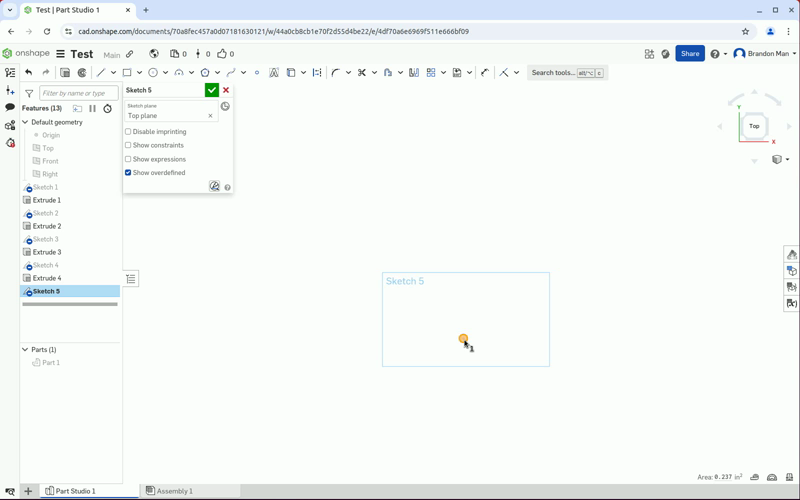
scroll(-6)
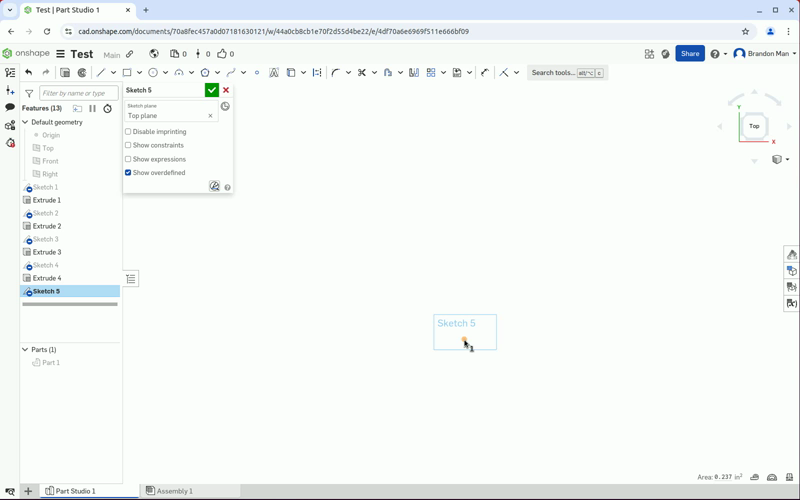
mouse_move(73, 352)
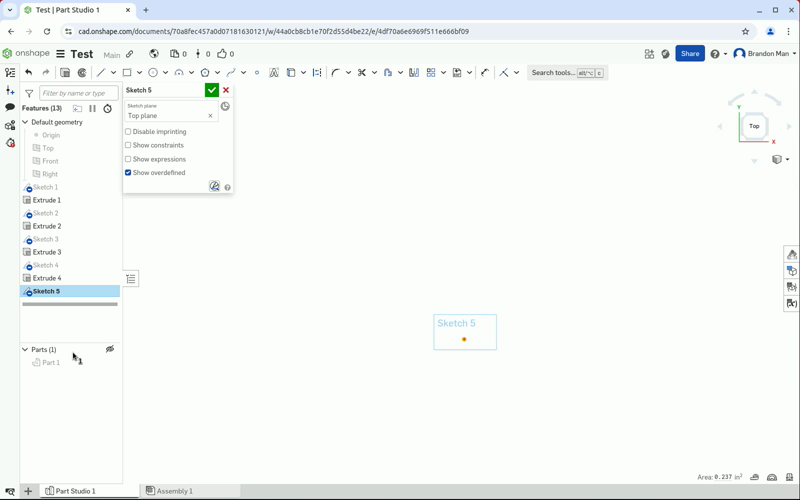
key(shift+y)
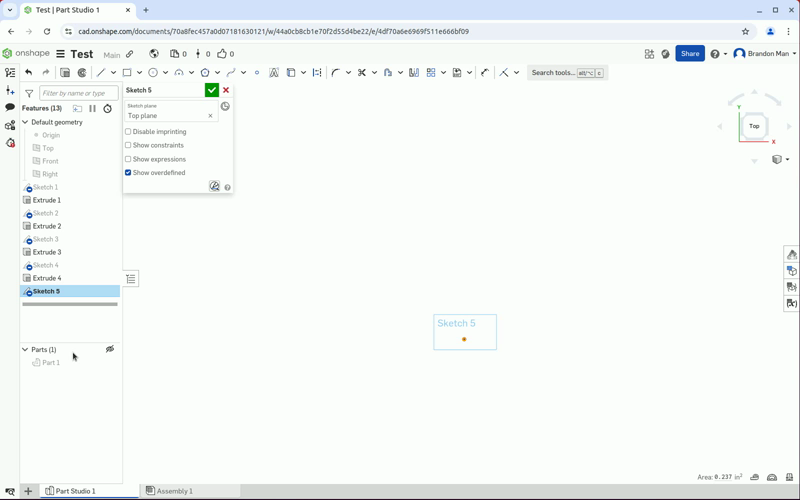
key(shift+e)
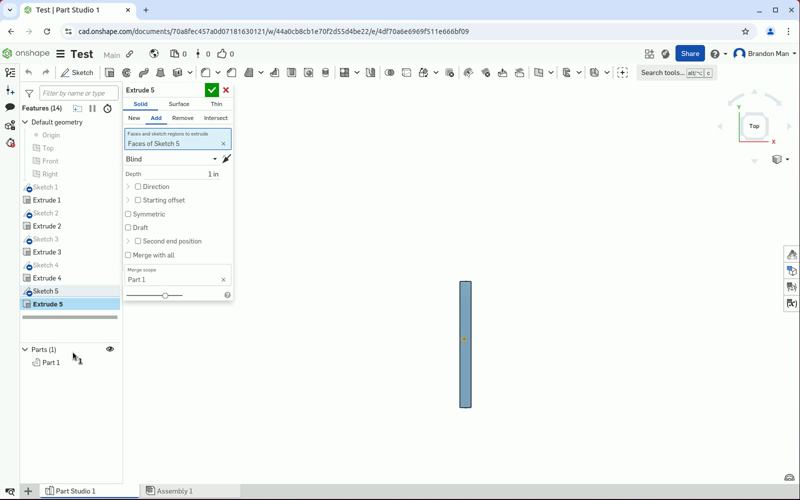
mouse_move(143, 106)
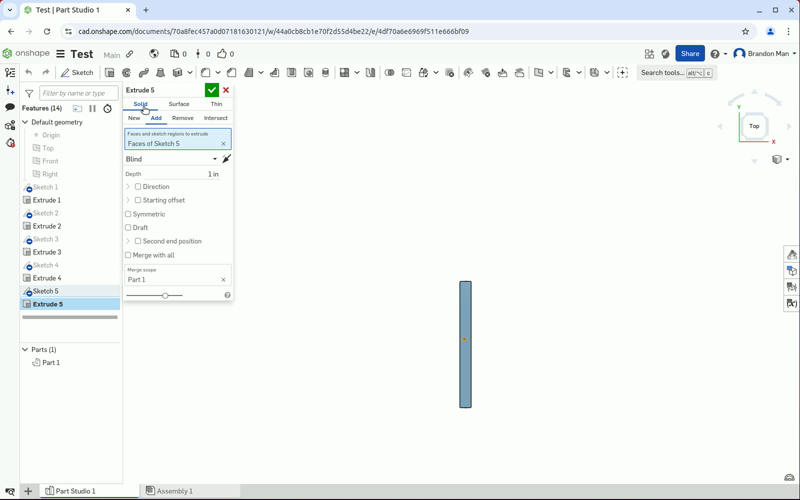
click(143, 106)
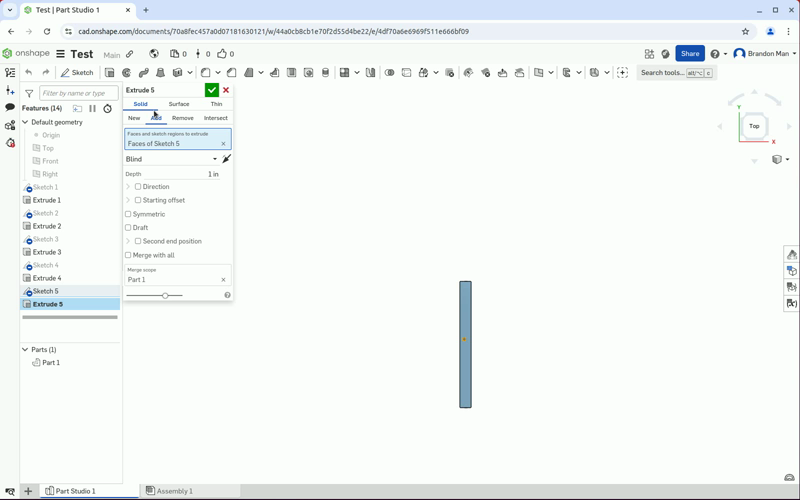
mouse_move(186, 120)
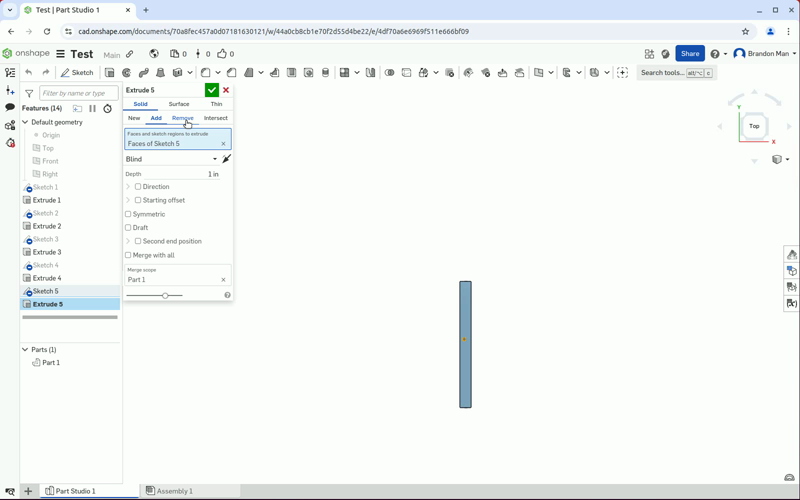
click(186, 120)
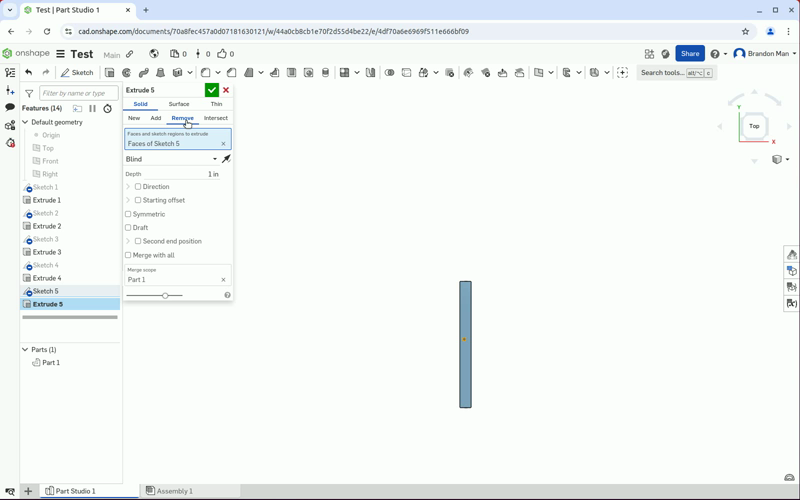
key(tab, 4)
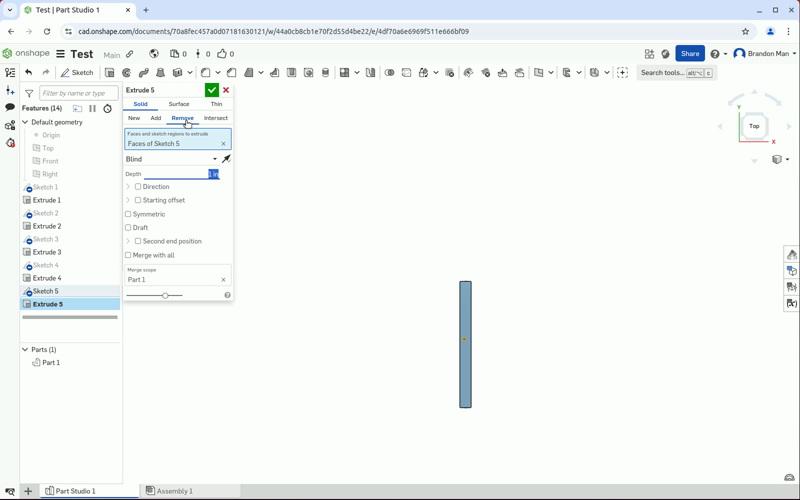
text(1.204)
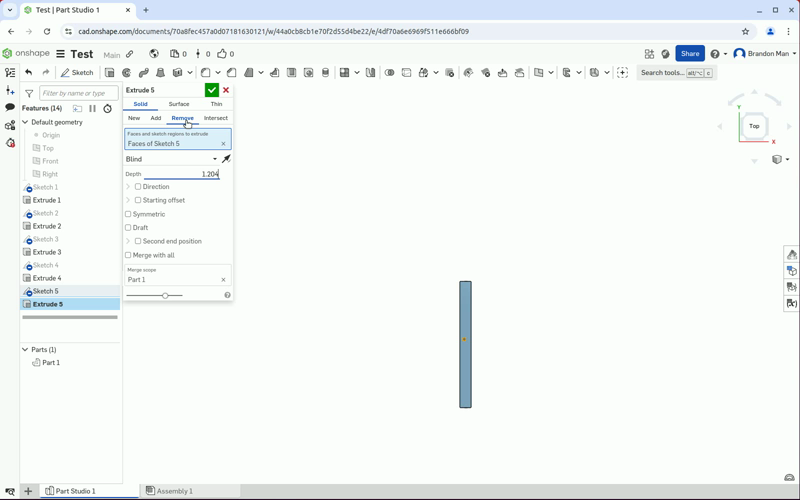
key(tab, 6)
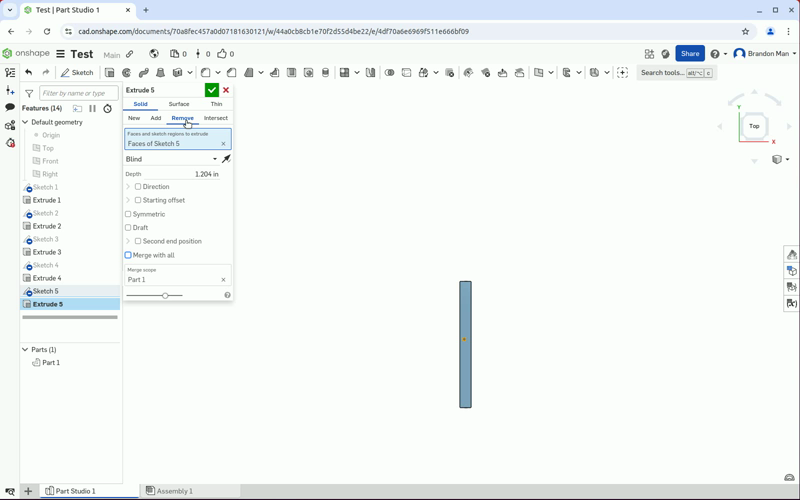
key(space)
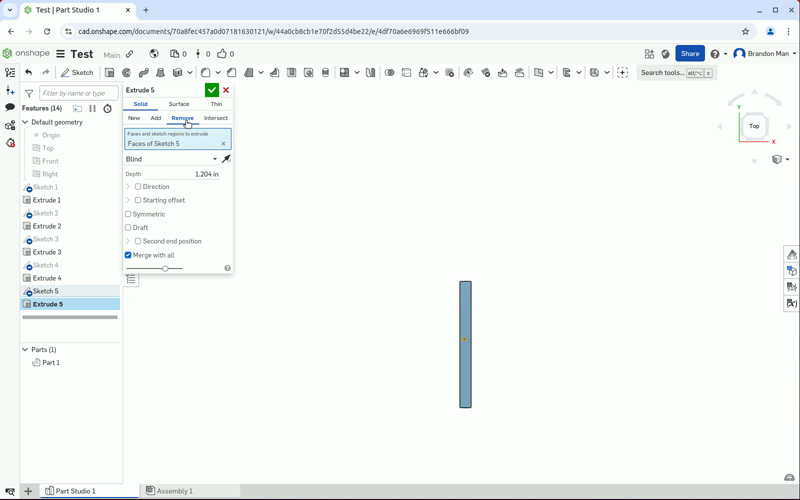
key(enter)
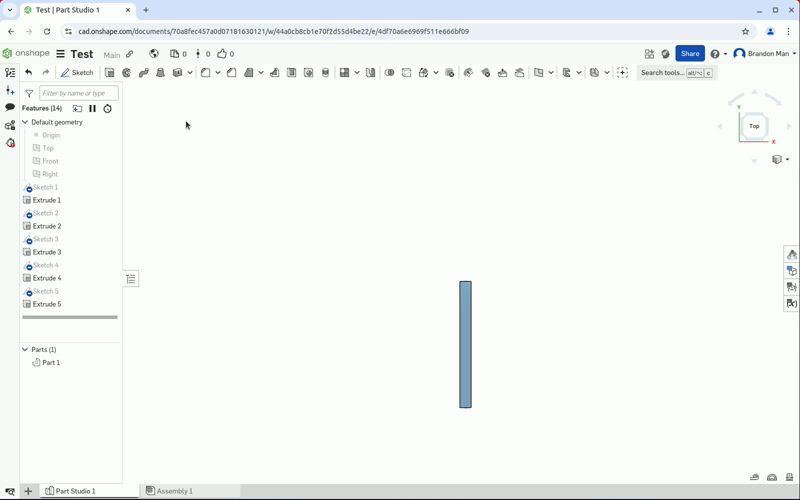
key(shift+h)
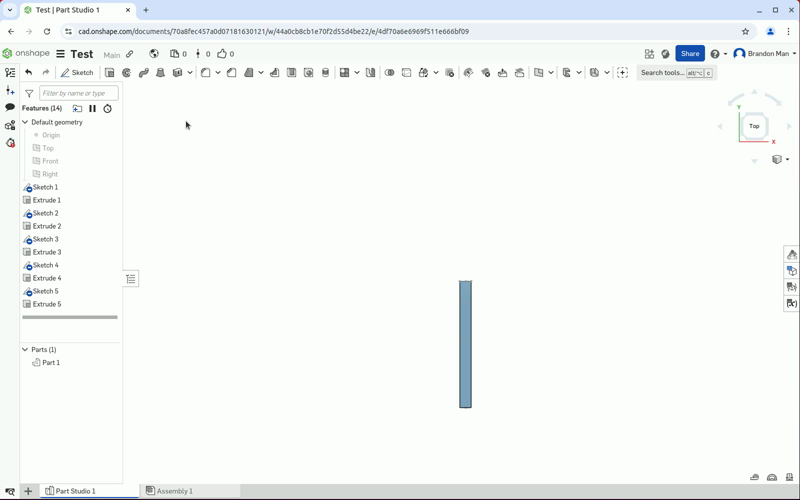
key(shift+h)
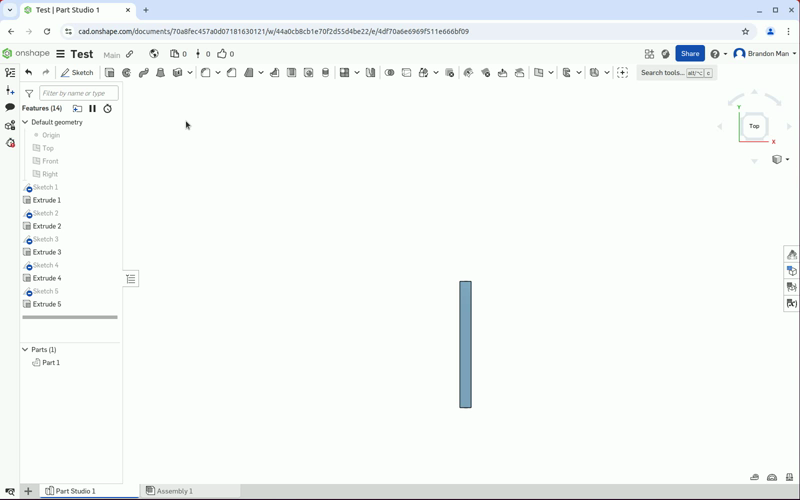
mouse_move(73, 189)
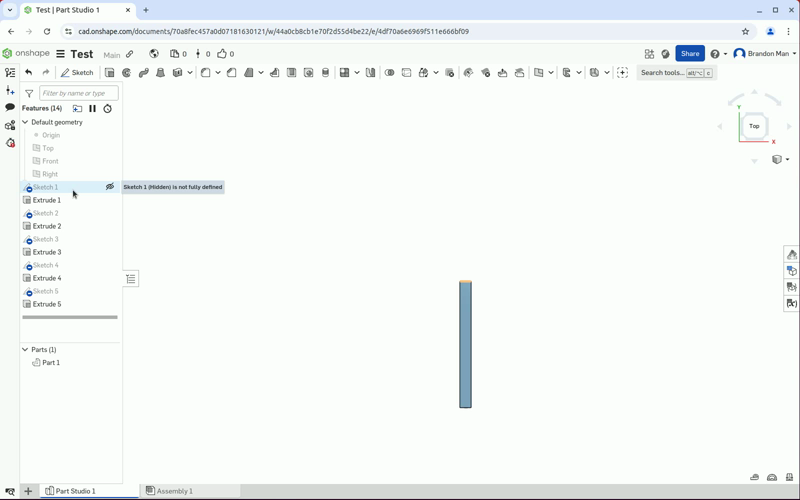
click(73, 189)
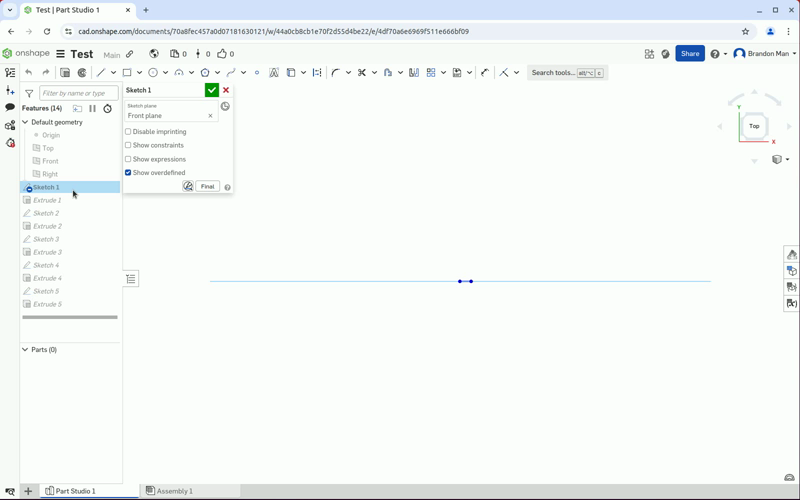
mouse_move(229, 92)
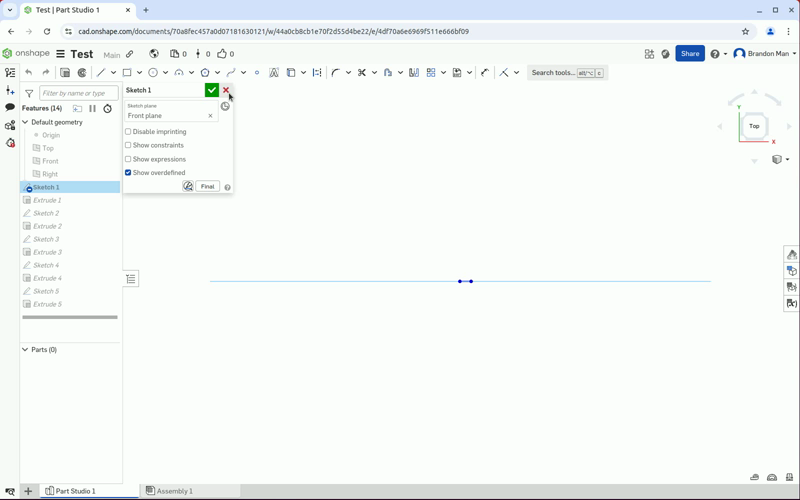
click(229, 92)
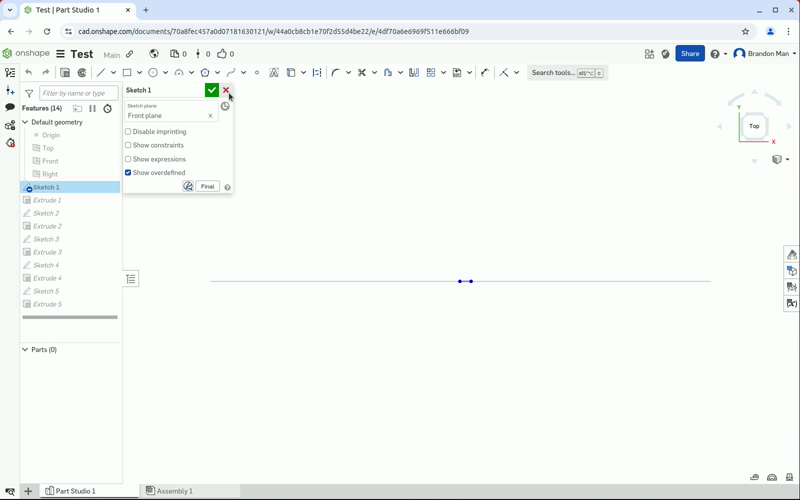
key(shift+s)
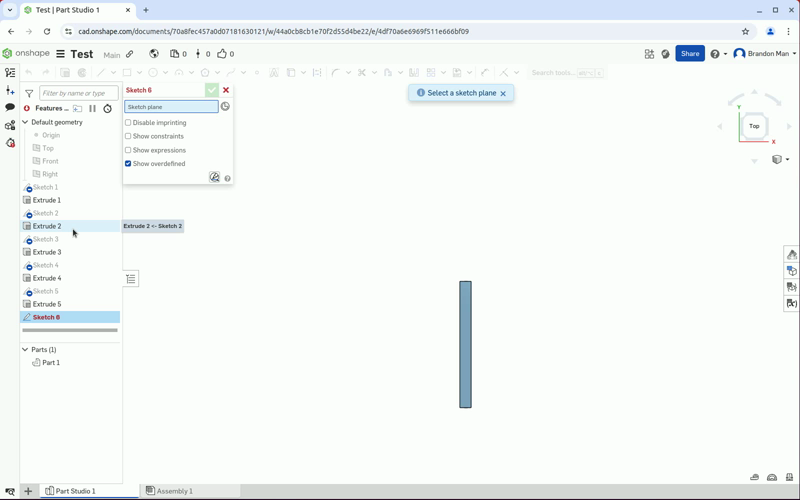
scroll(3)
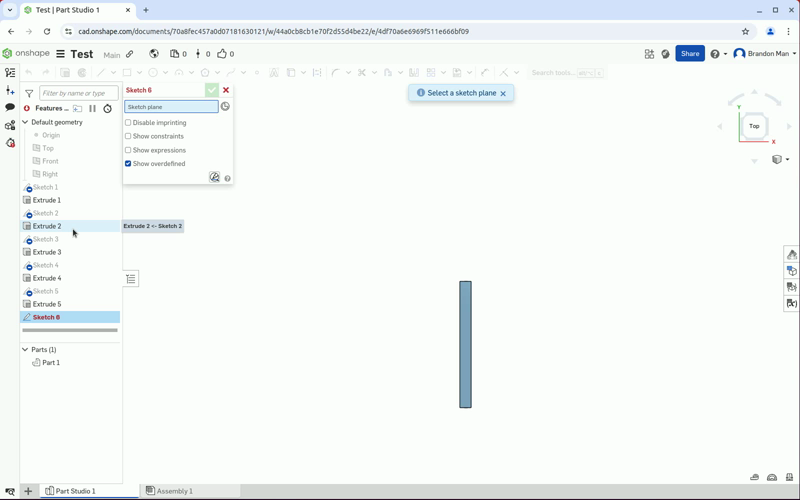
mouse_move(73, 150)
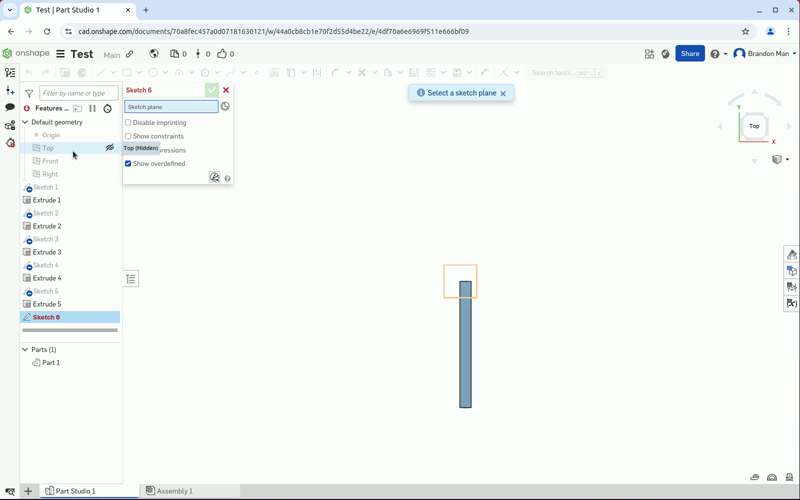
click(73, 150)
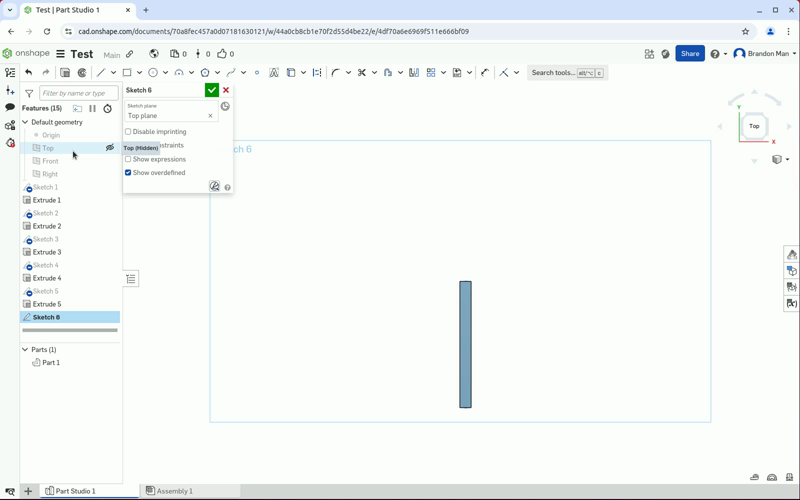
mouse_move(73, 352)
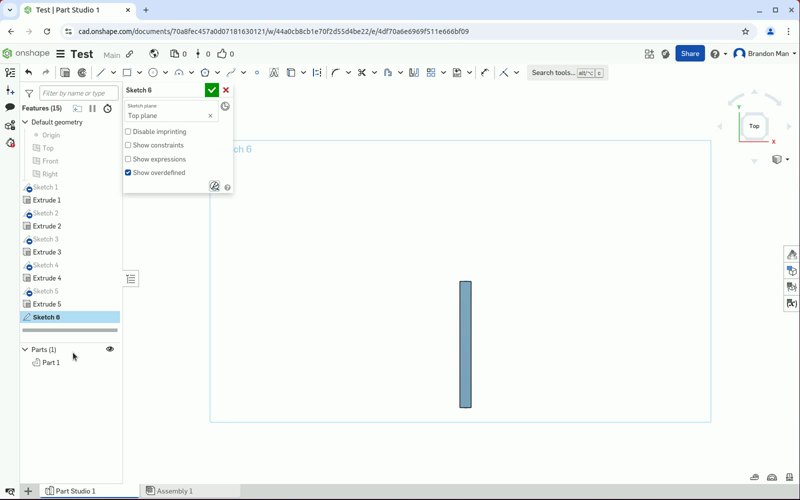
key(y)
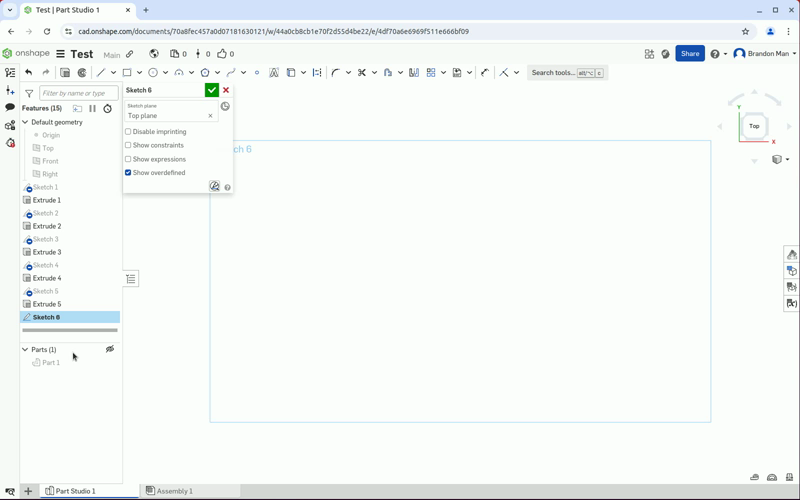
key(c)
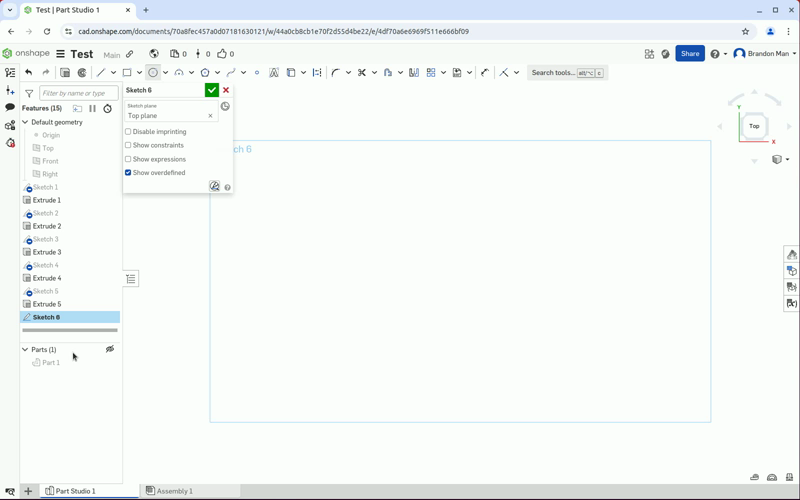
key_down(shift)
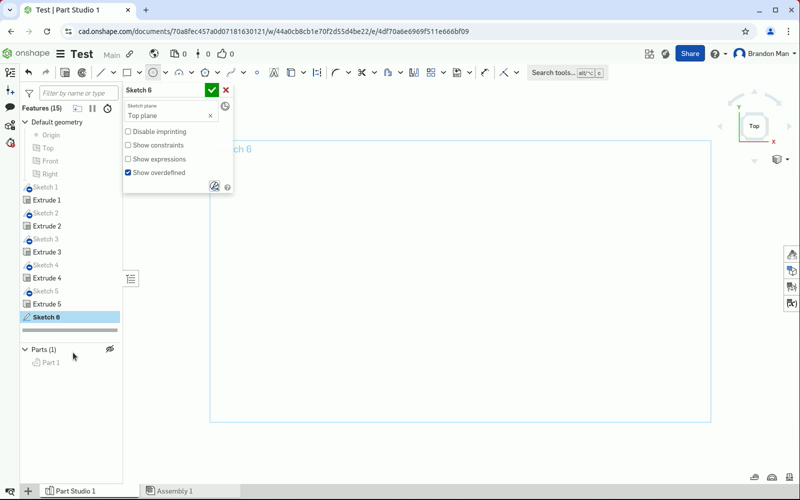
mouse_move(464, 376)
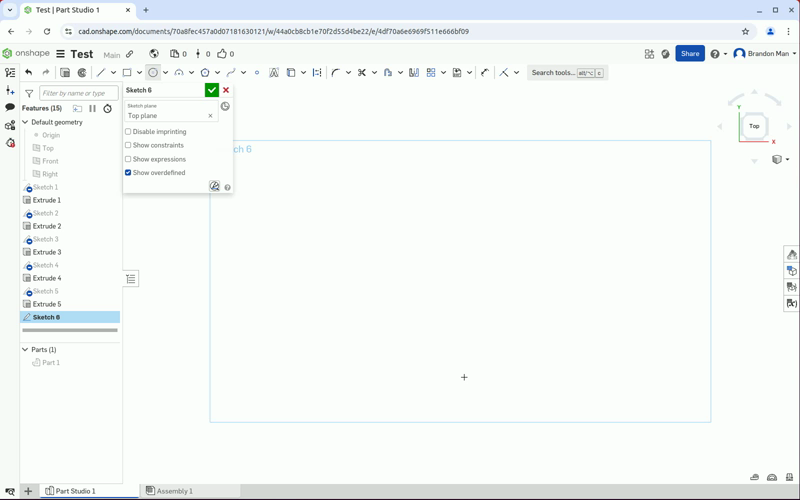
click(464, 376)
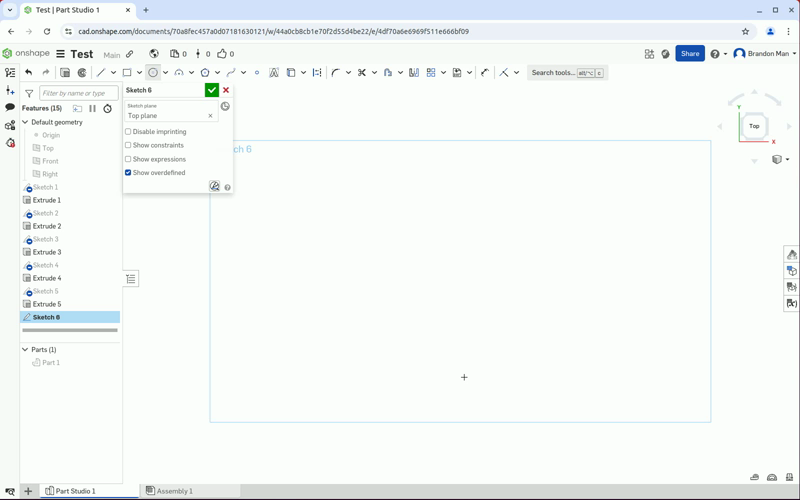
key_up(shift)
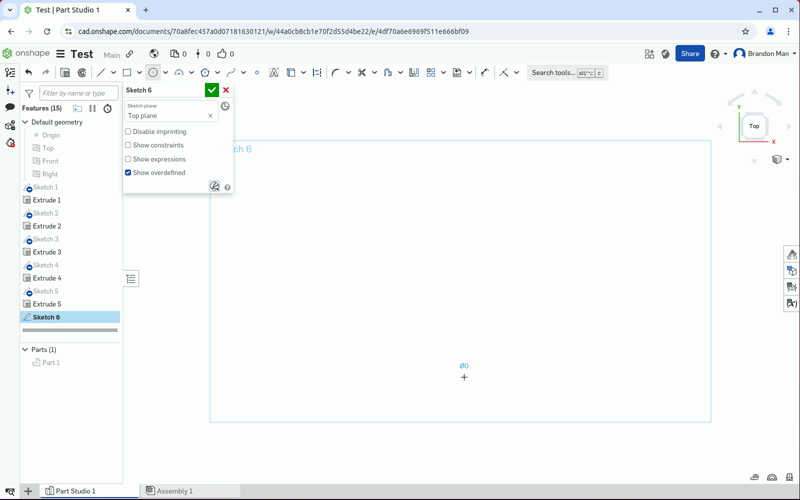
mouse_move(465, 376)
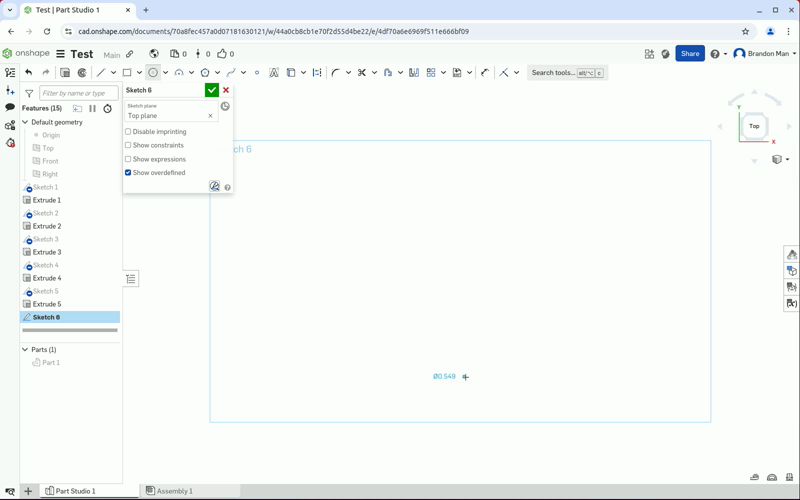
scroll(6)
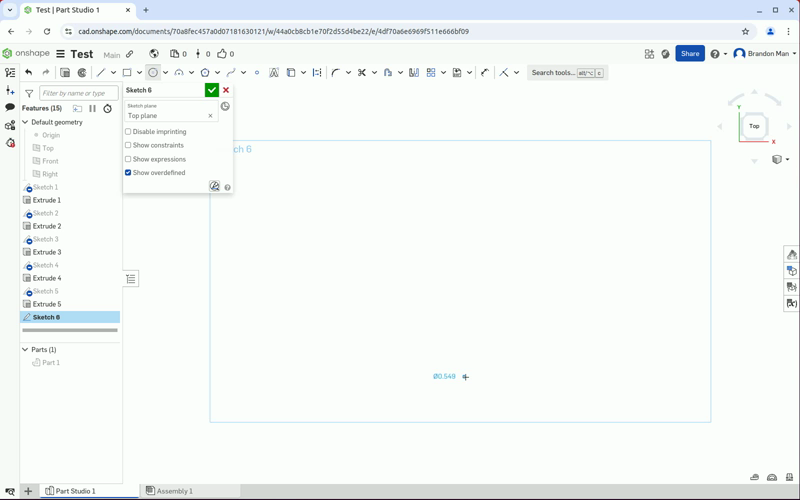
scroll(6)
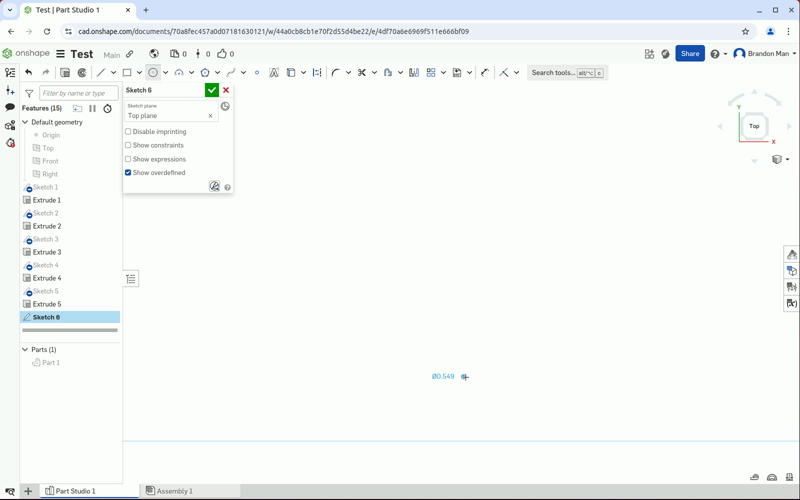
scroll(6)
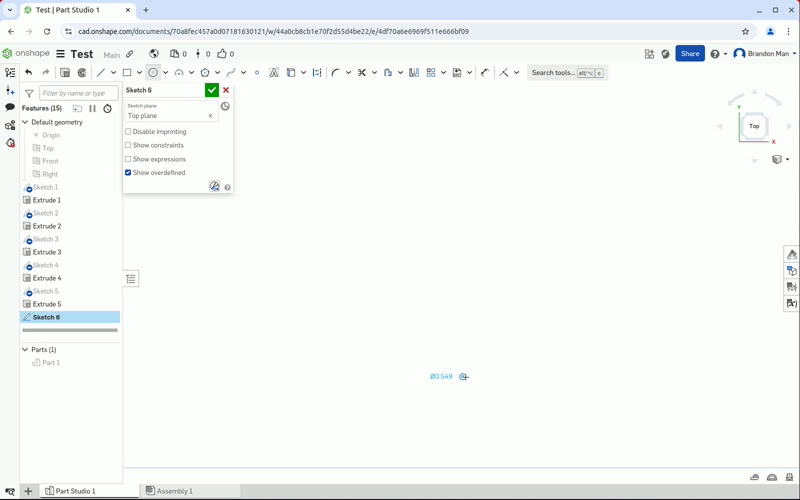
scroll(6)
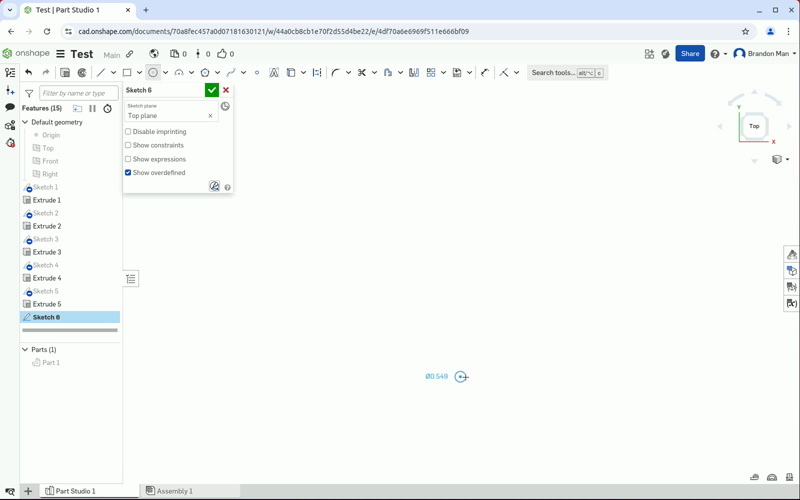
scroll(6)
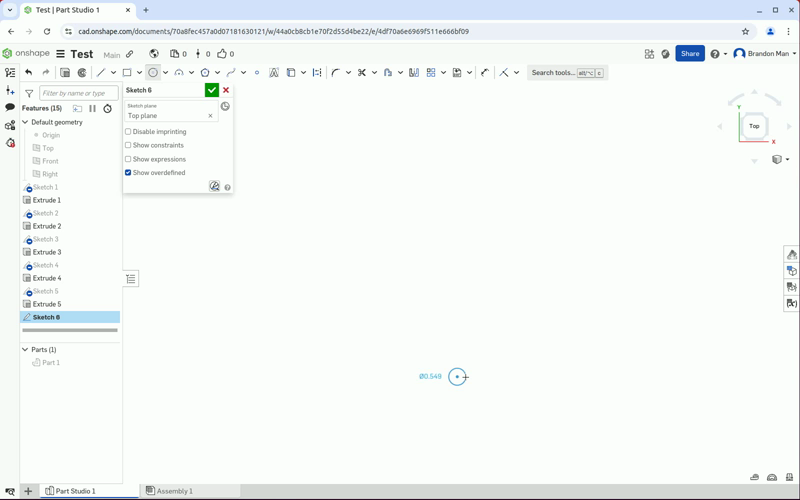
scroll(6)
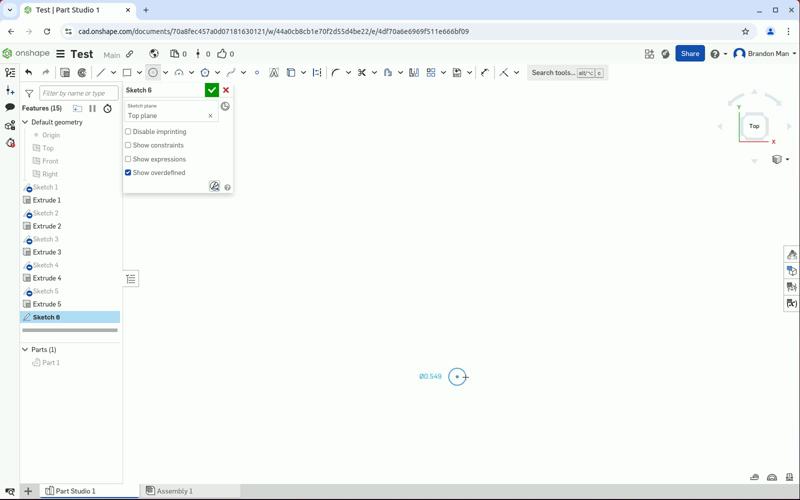
scroll(6)
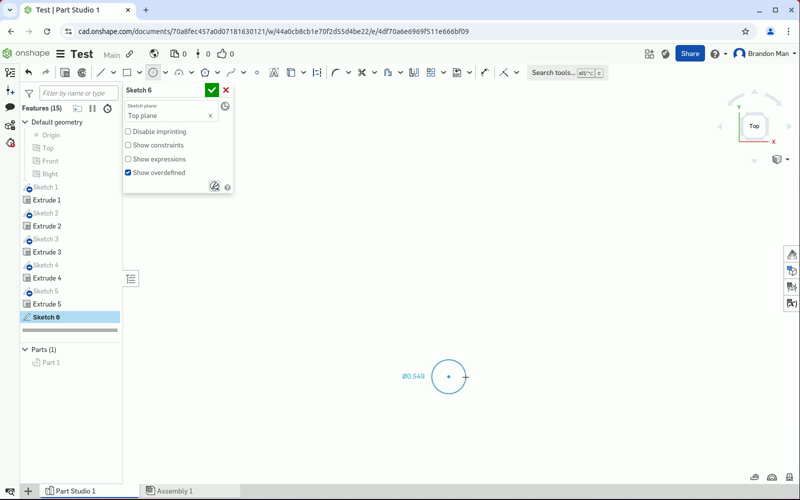
click(465, 376)
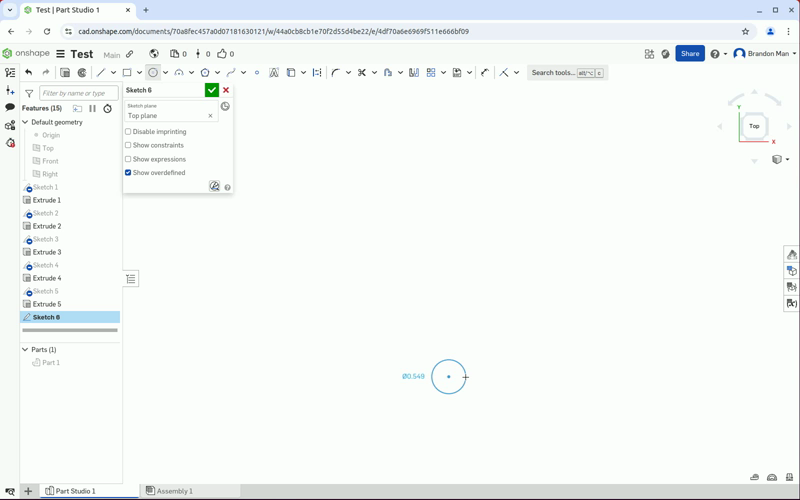
scroll(-6)
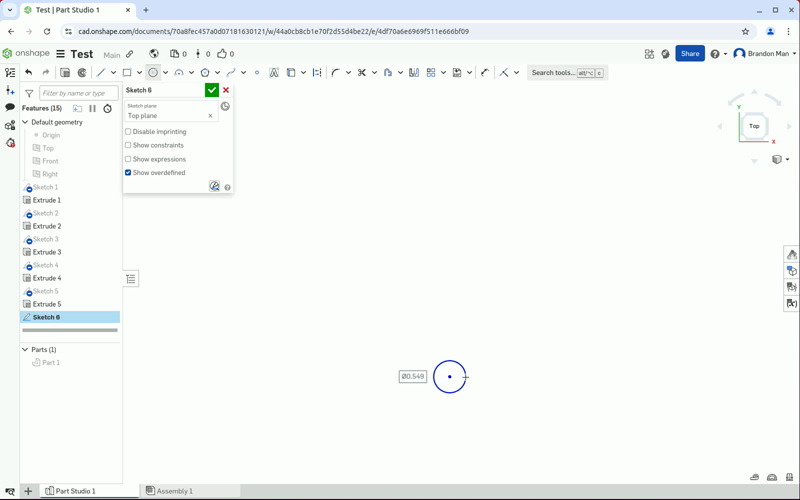
scroll(-6)
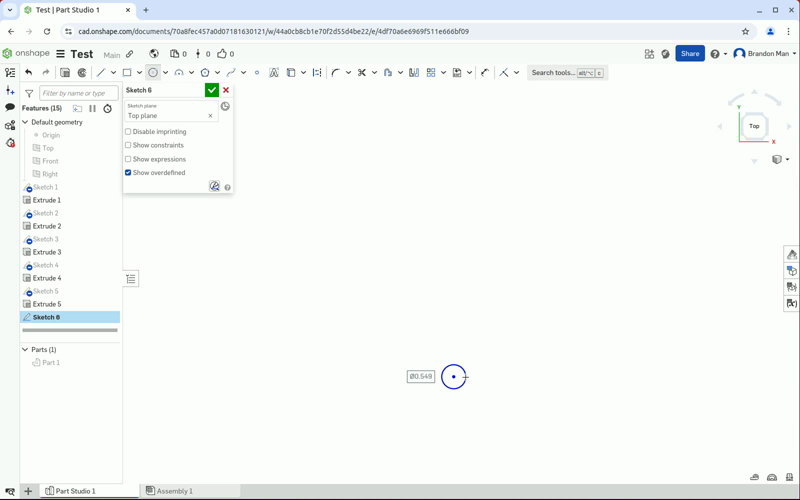
scroll(-6)
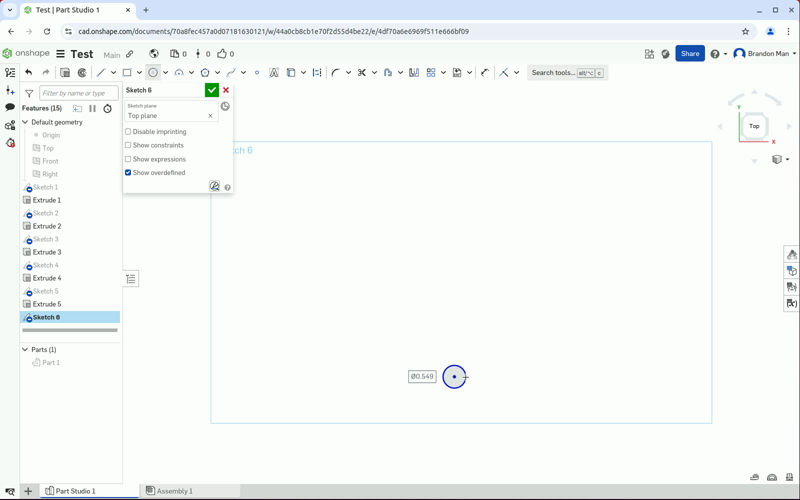
scroll(-6)
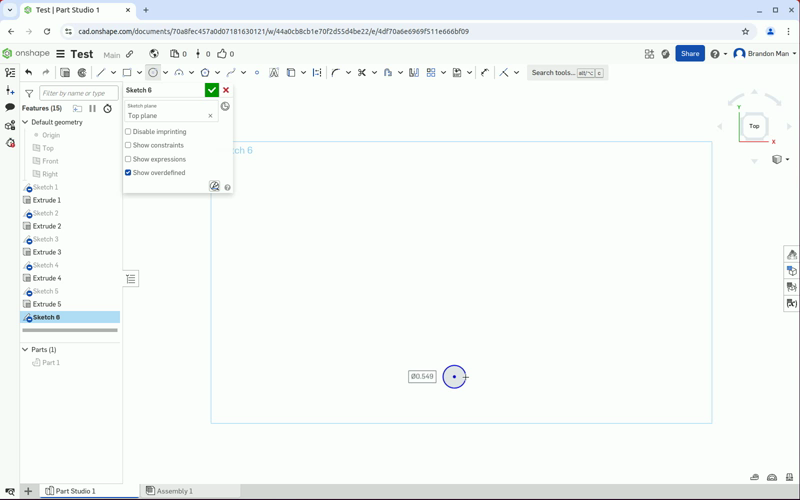
scroll(-6)
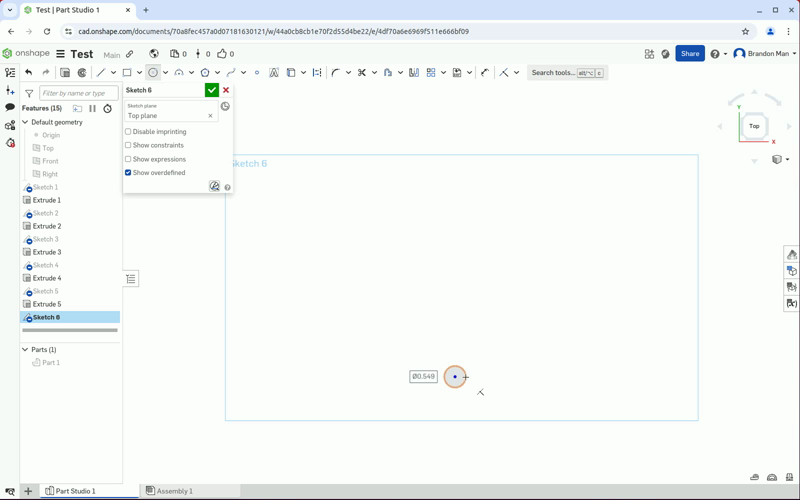
scroll(-6)
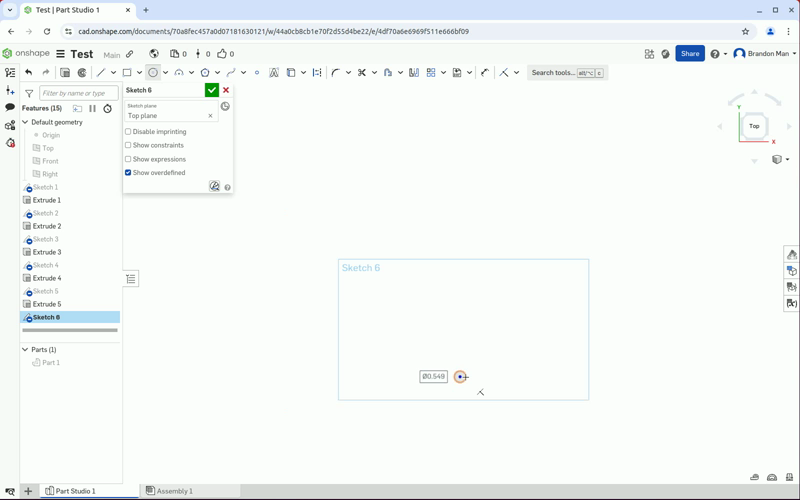
scroll(-6)
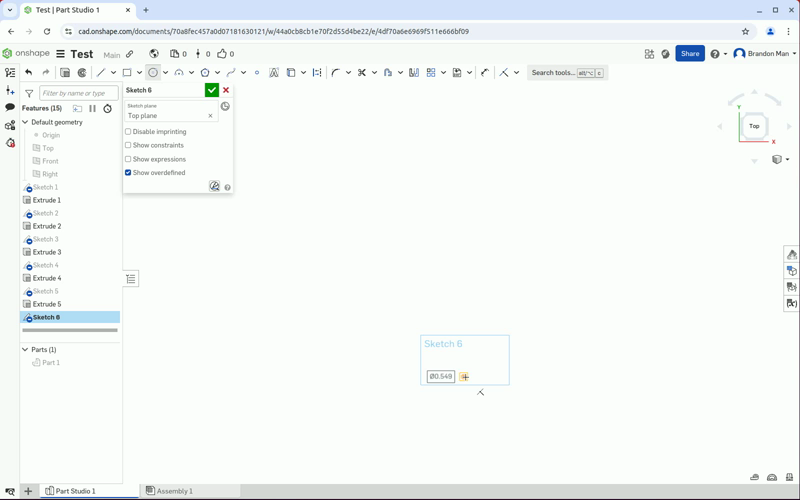
key(esc)
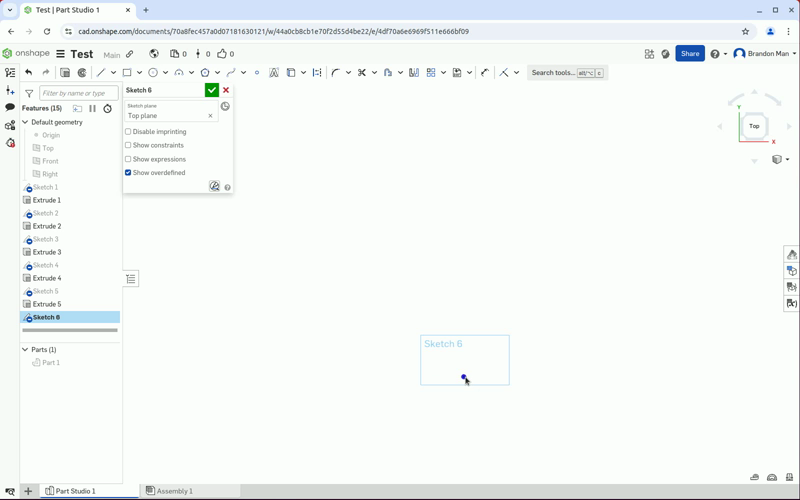
mouse_move(464, 376)
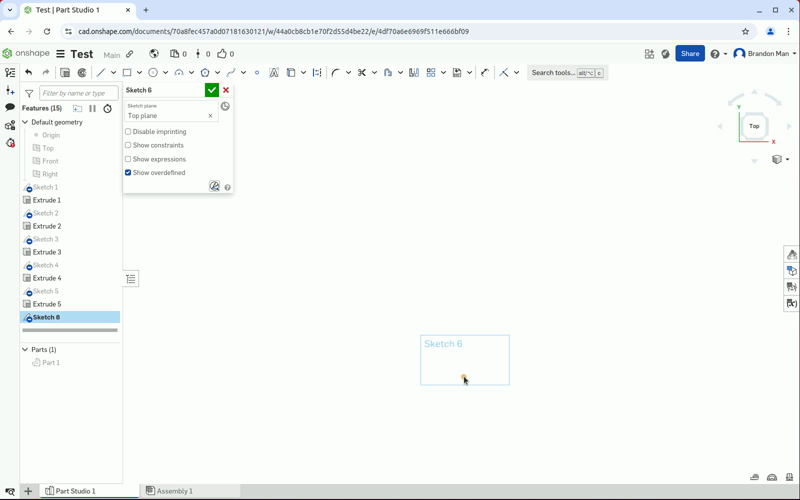
scroll(6)
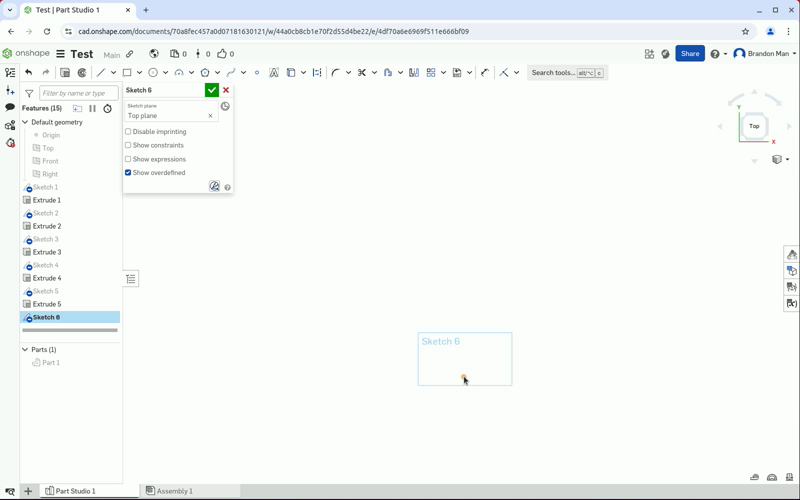
scroll(6)
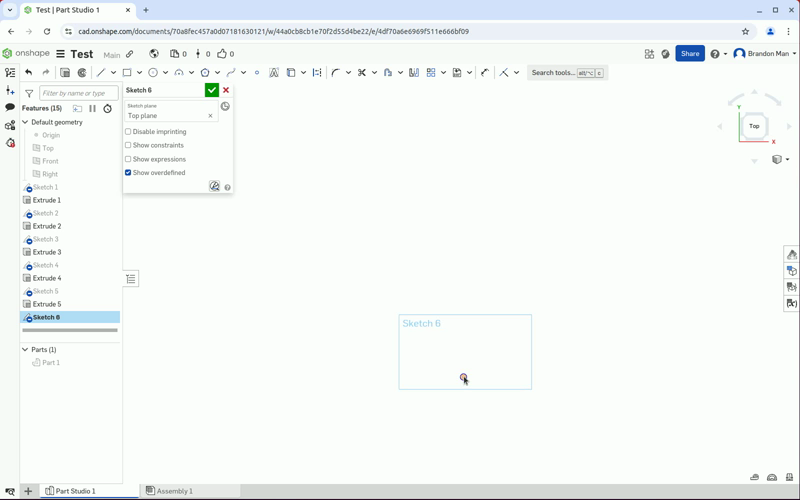
scroll(6)
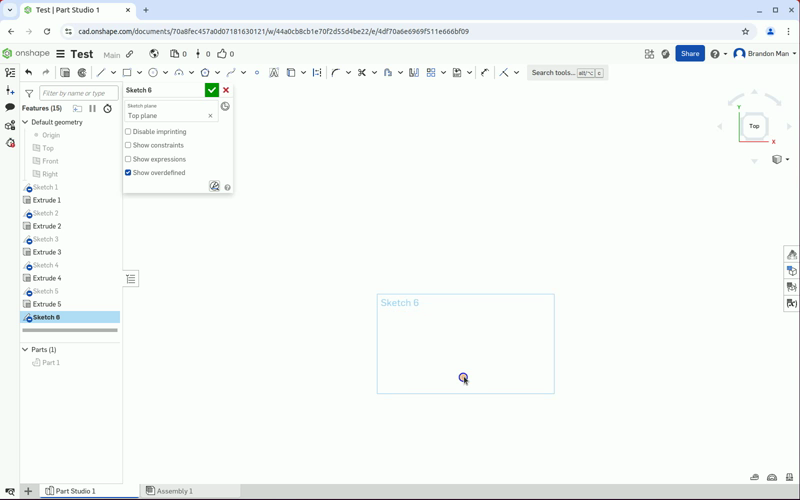
scroll(6)
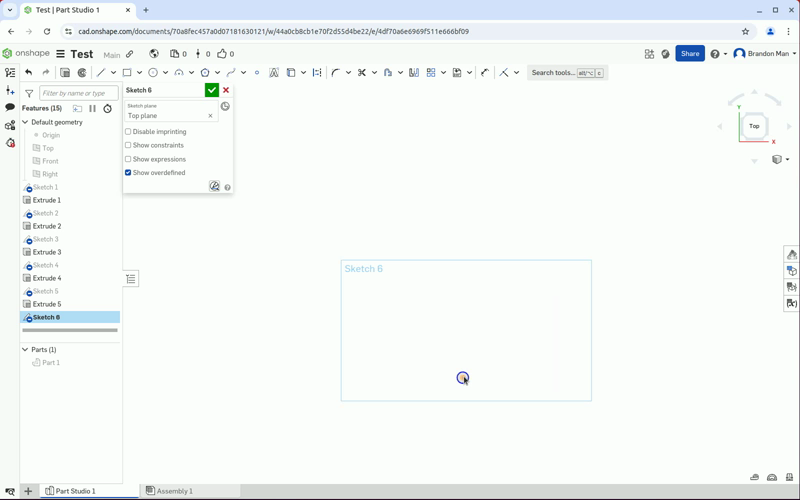
scroll(6)
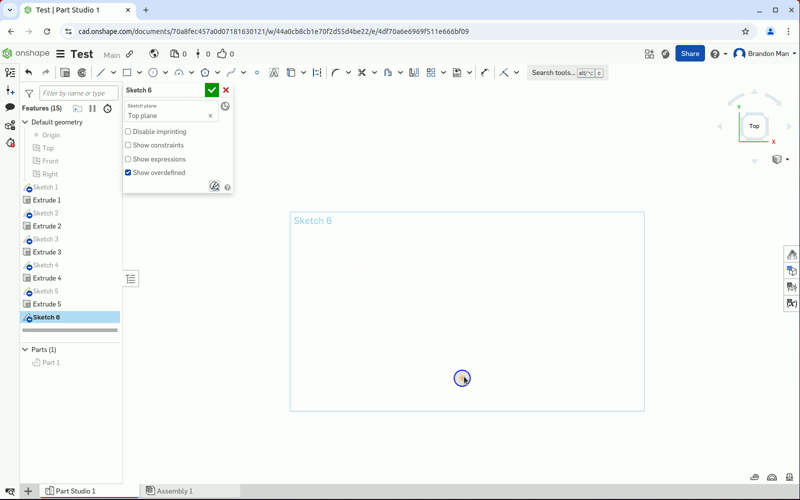
scroll(6)
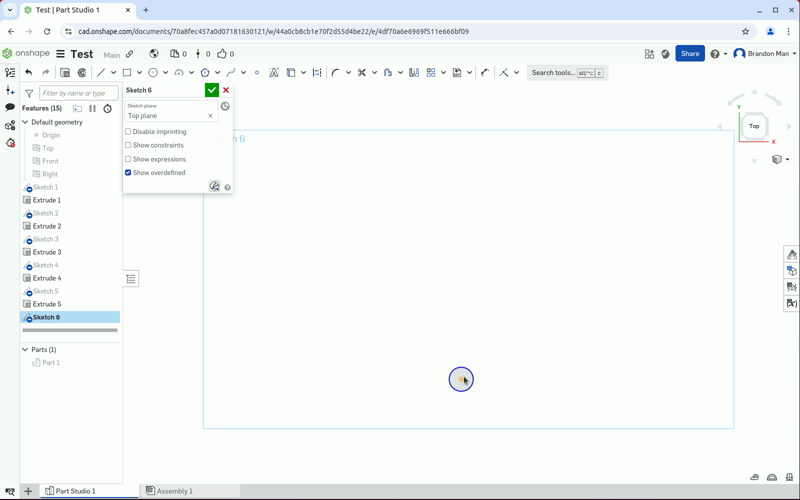
scroll(6)
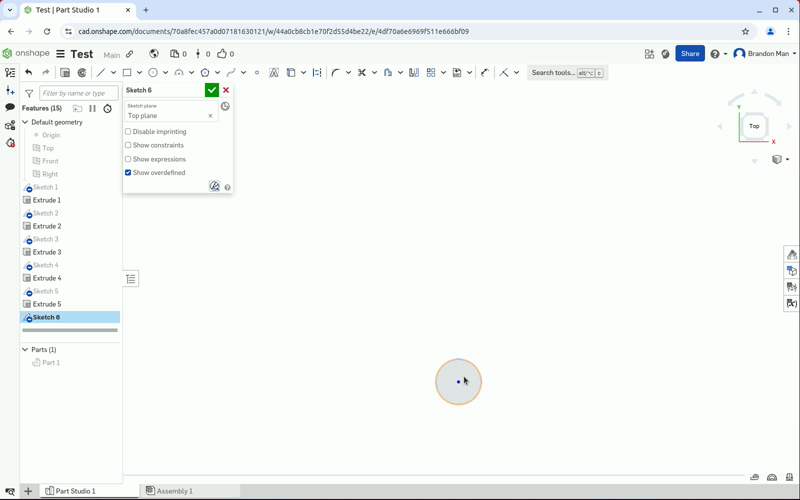
click(464, 376)
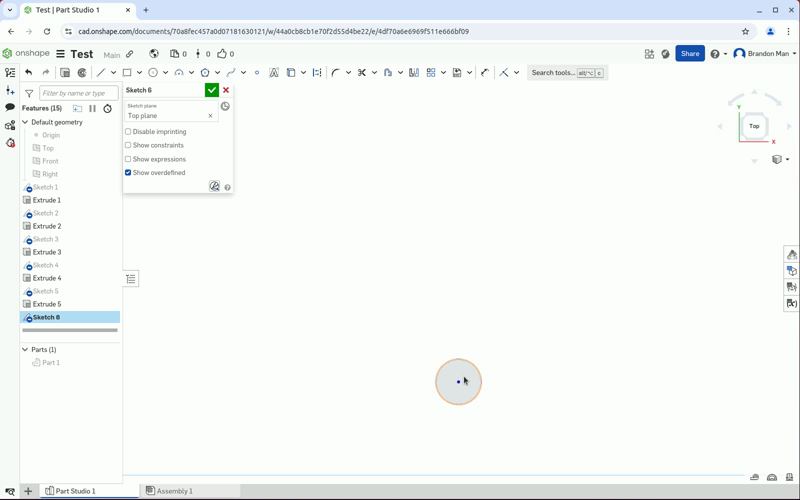
scroll(-6)
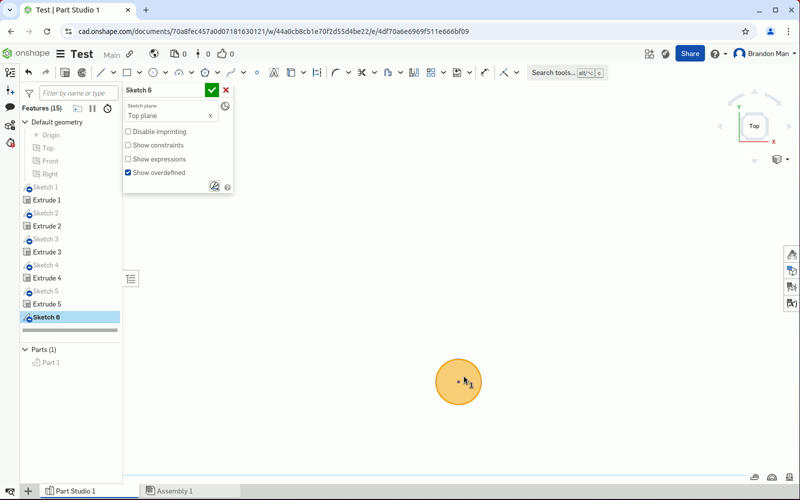
scroll(-6)
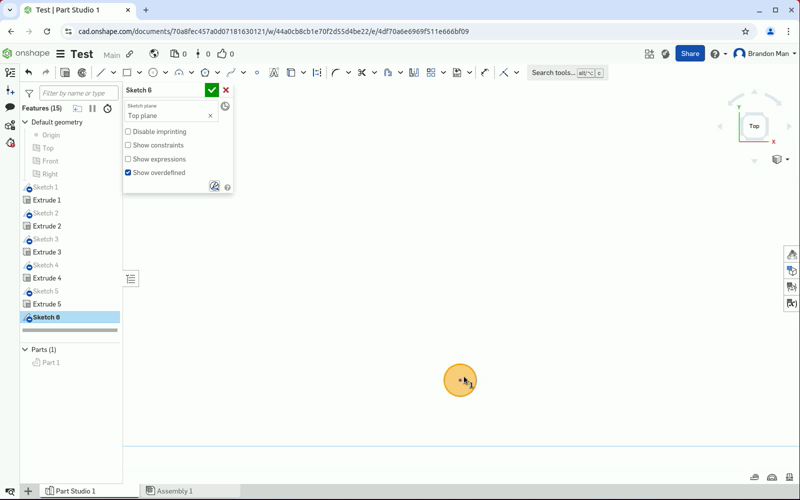
scroll(-6)
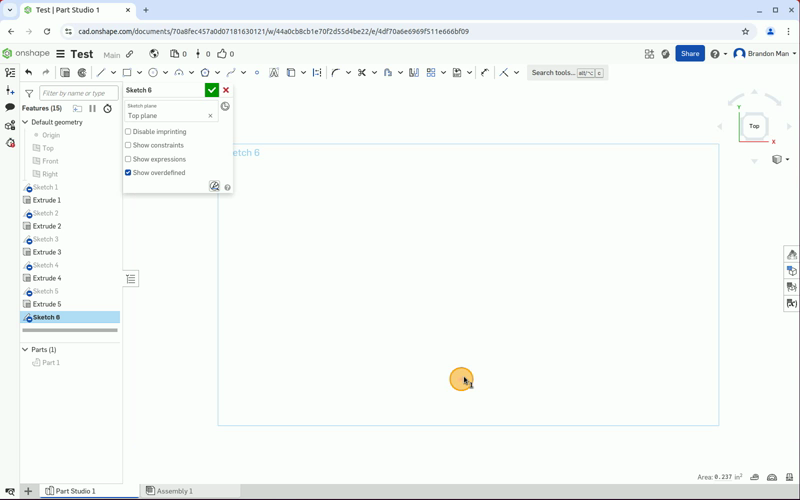
scroll(-6)
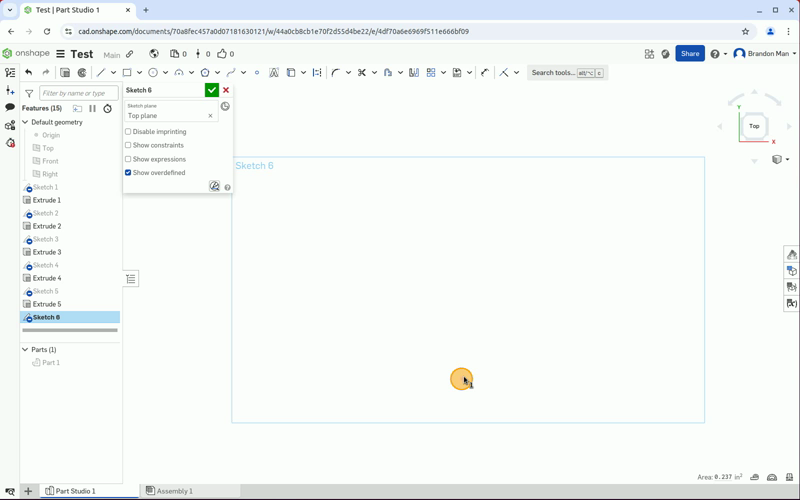
scroll(-6)
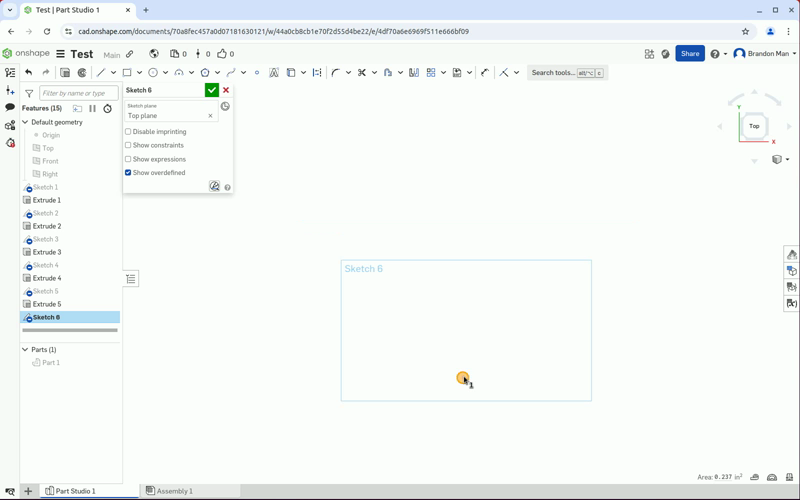
scroll(-6)
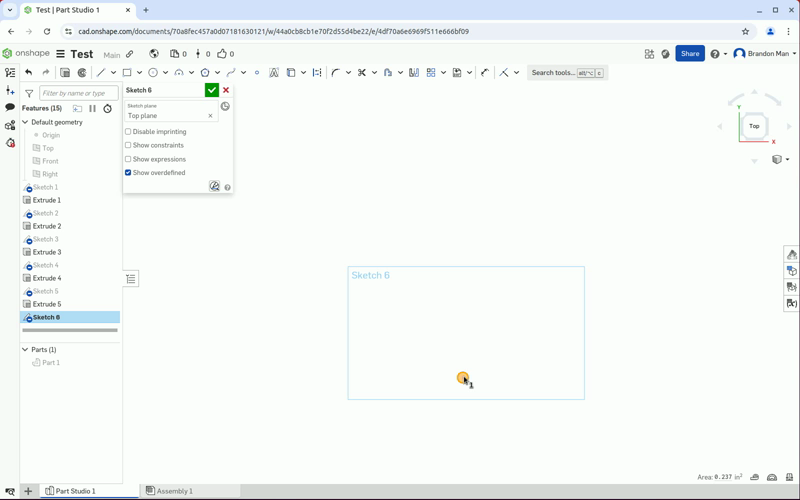
scroll(-6)
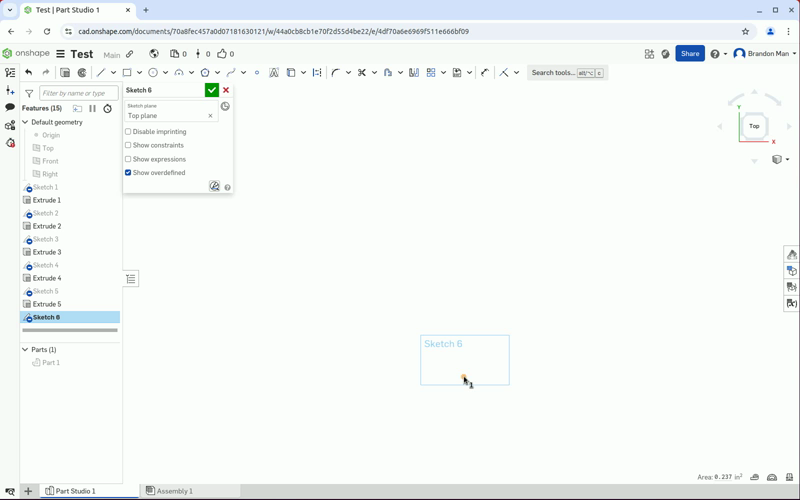
mouse_move(73, 352)
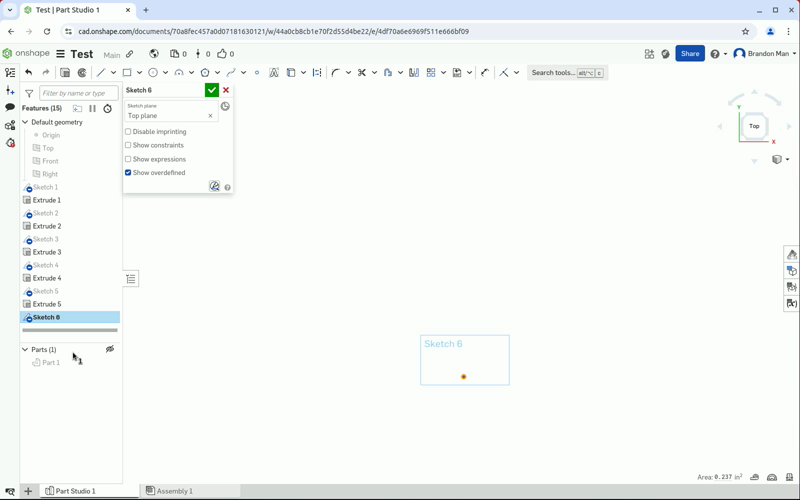
key(shift+y)
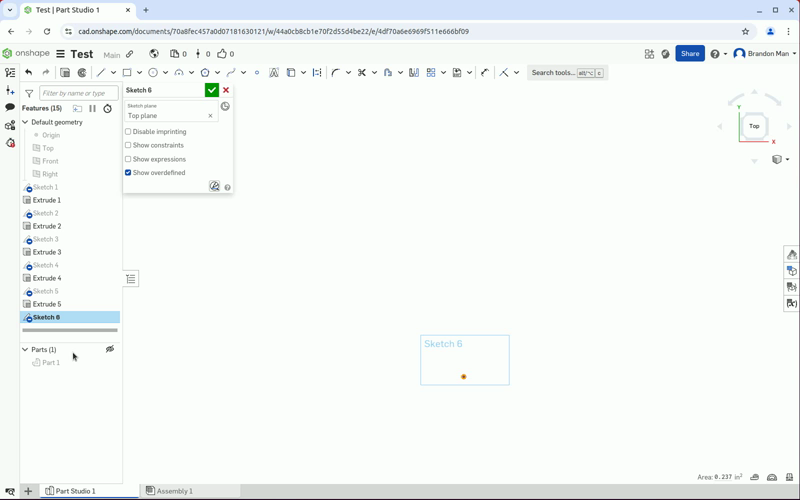
key(shift+e)
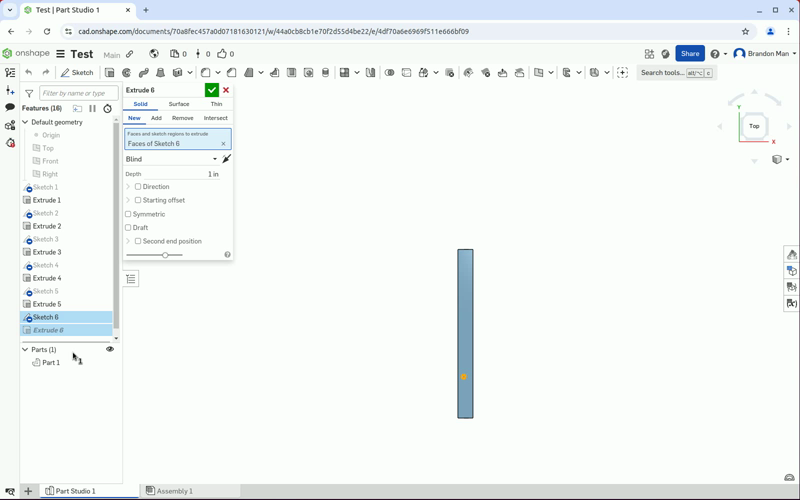
mouse_move(143, 106)
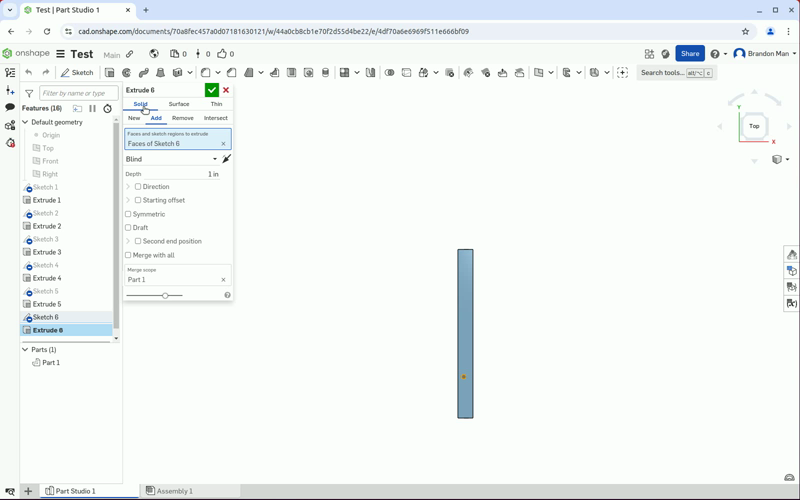
click(143, 106)
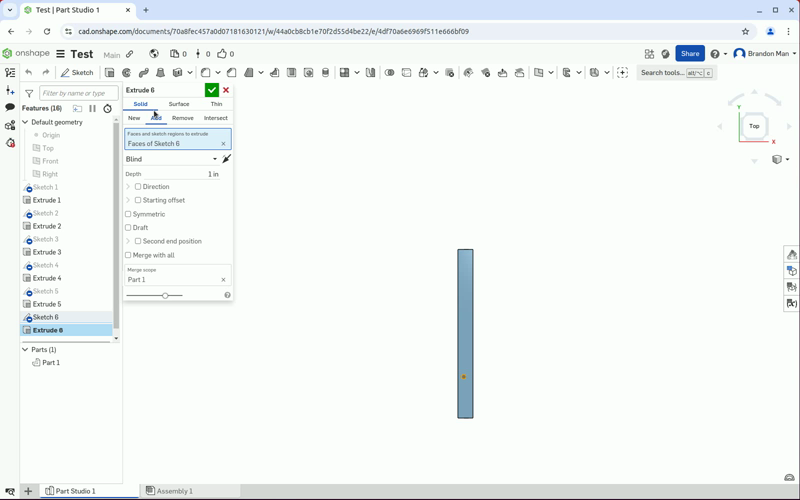
mouse_move(186, 120)
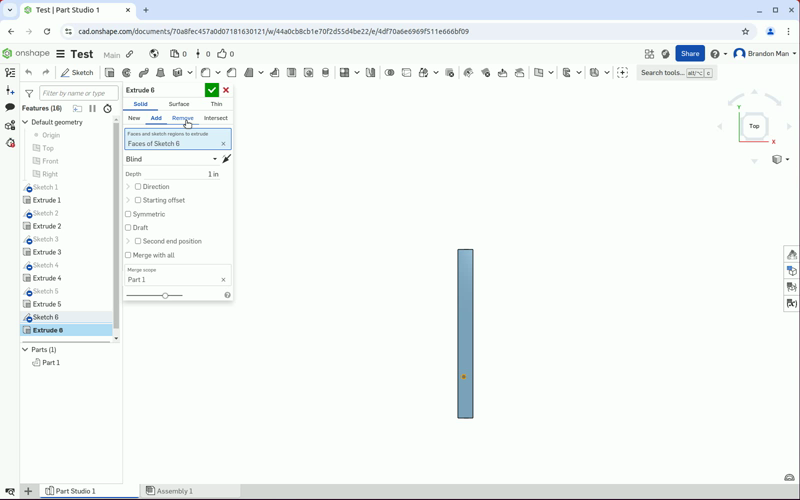
click(186, 120)
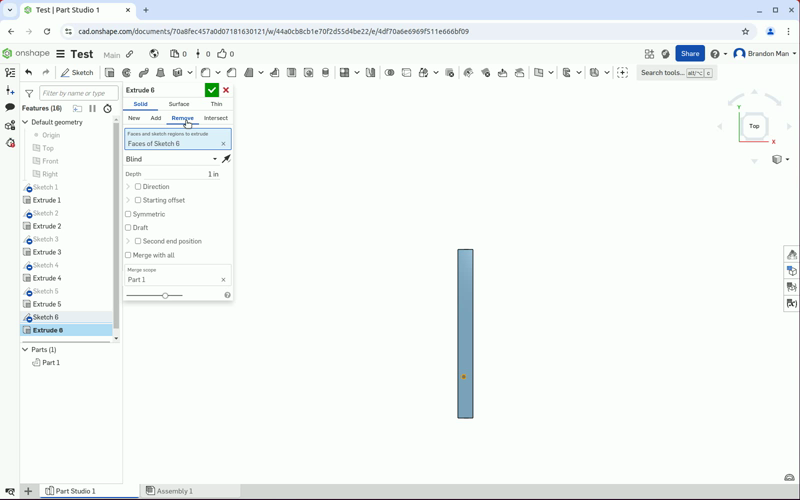
key(tab, 4)
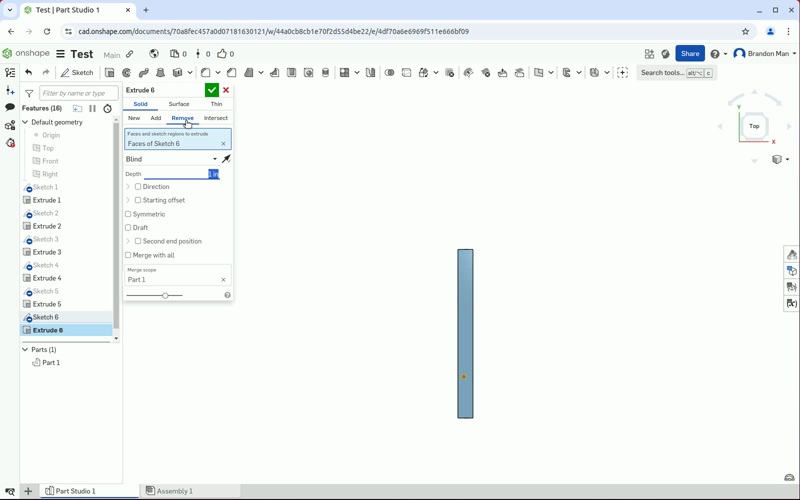
text(1.204)
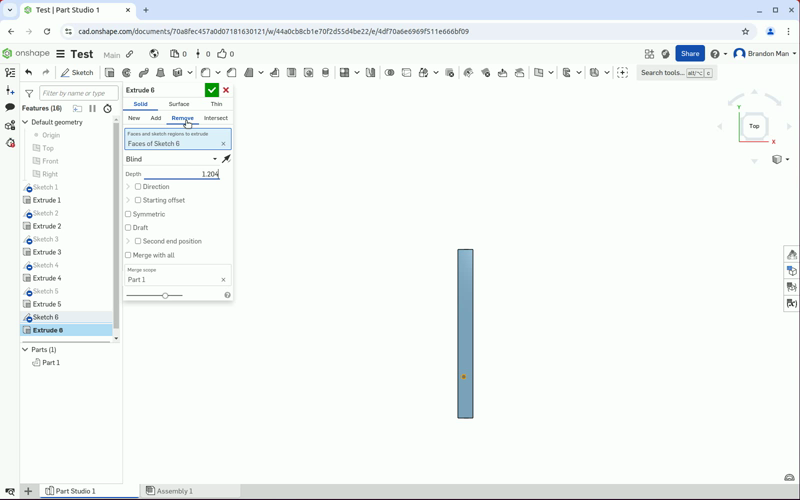
key(tab, 6)
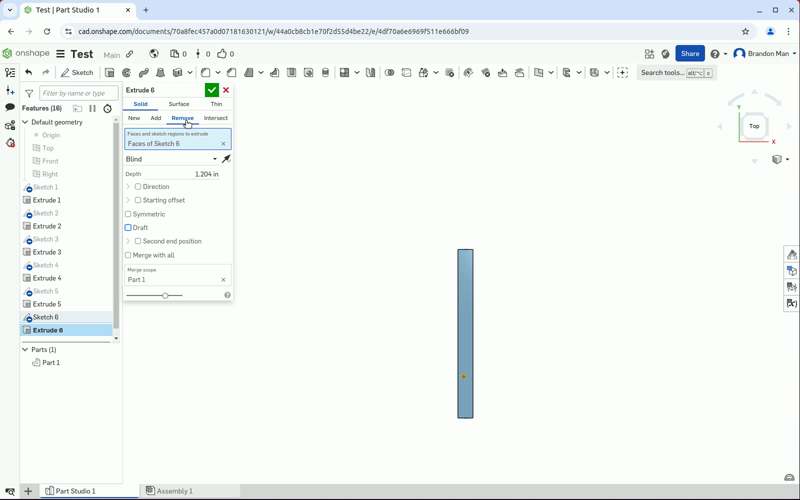
key(space)
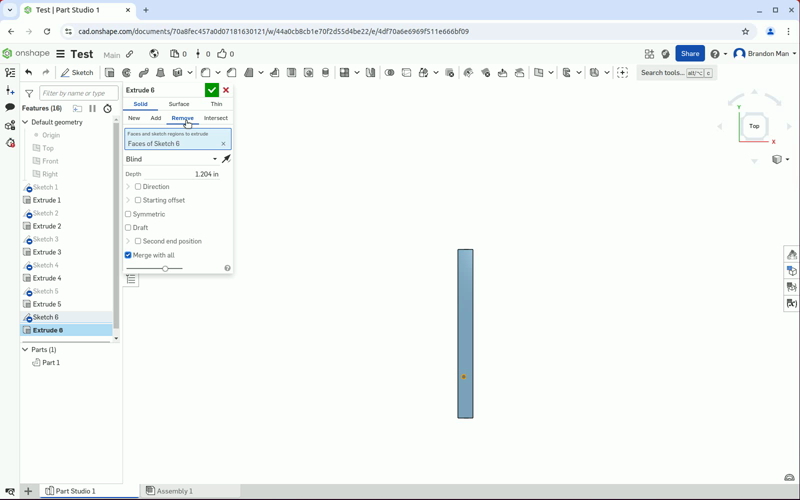
key(enter)
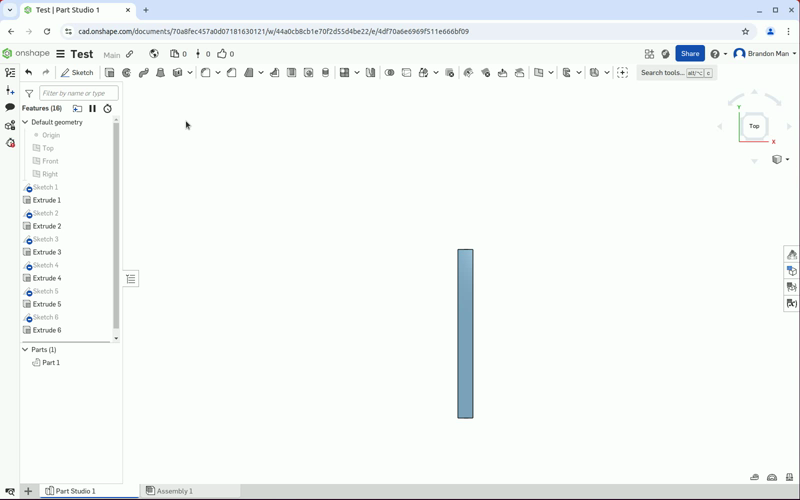
key(shift+h)
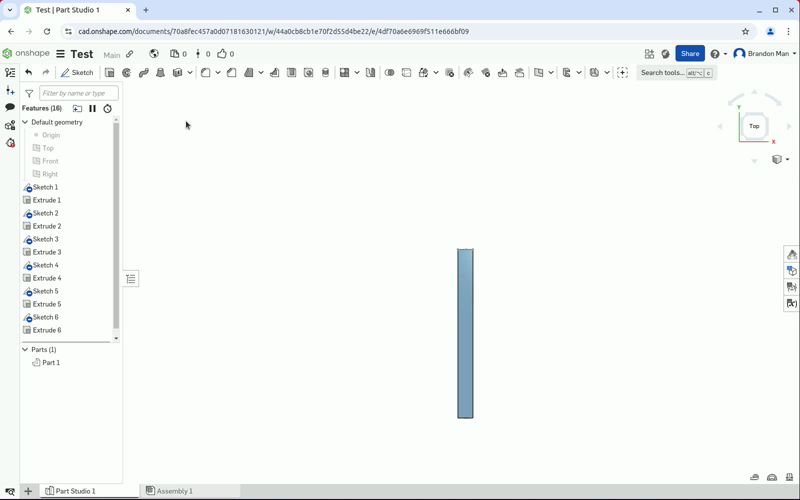
key(shift+h)
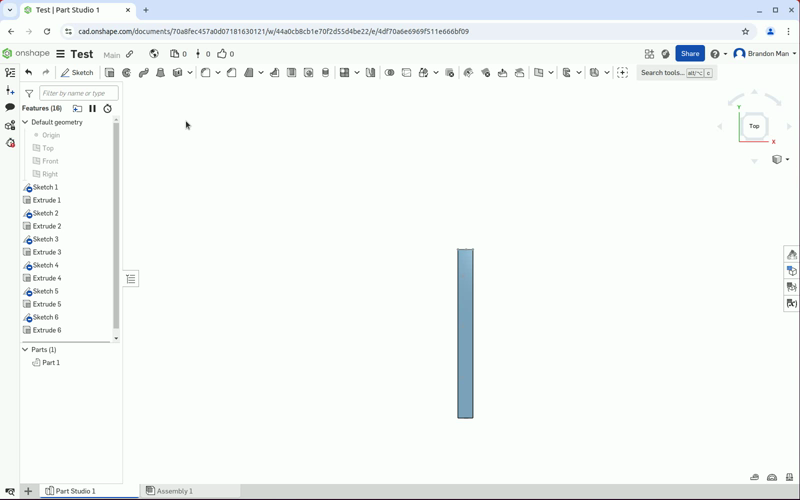
key(shift+7)
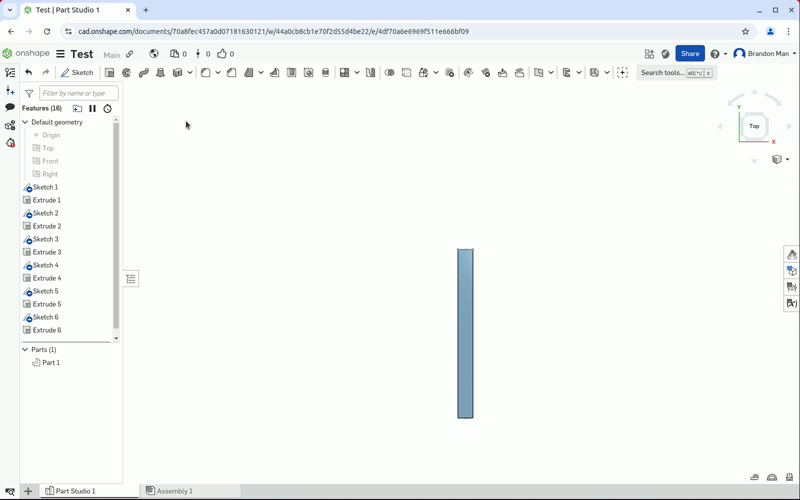
key(up, 3)
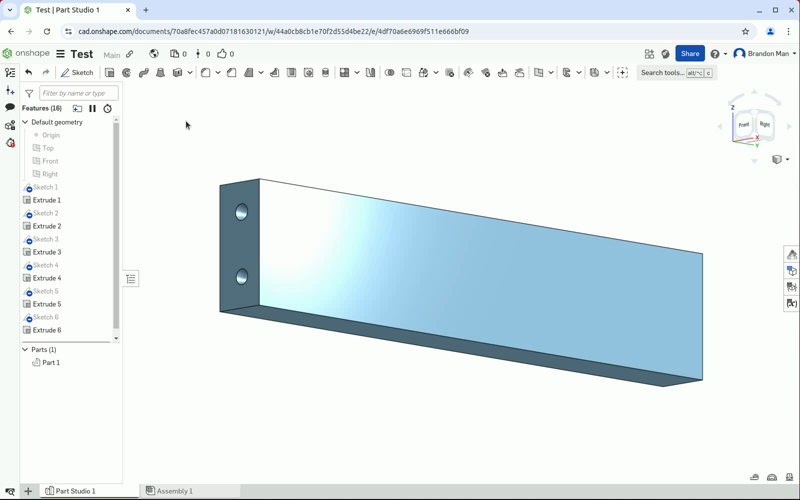
key(left, 3)
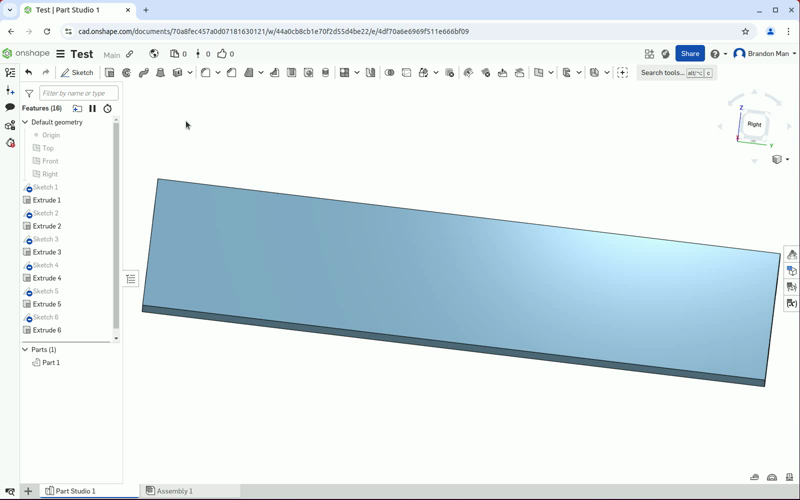
key(right, 3)
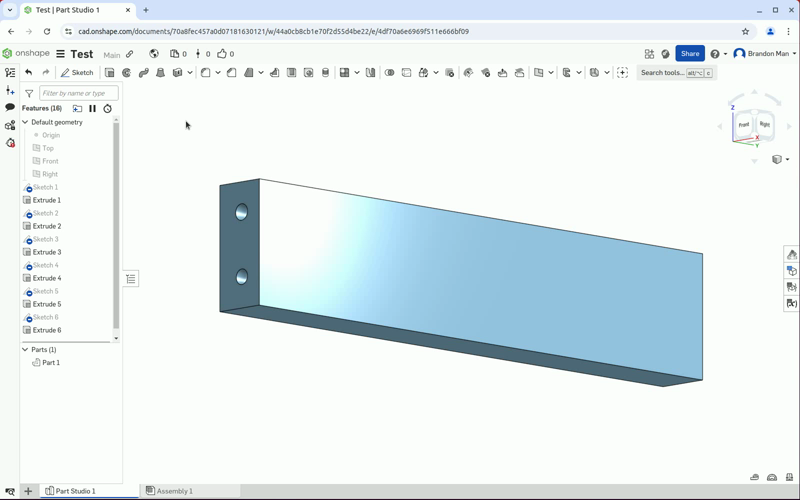
key(down, 3)
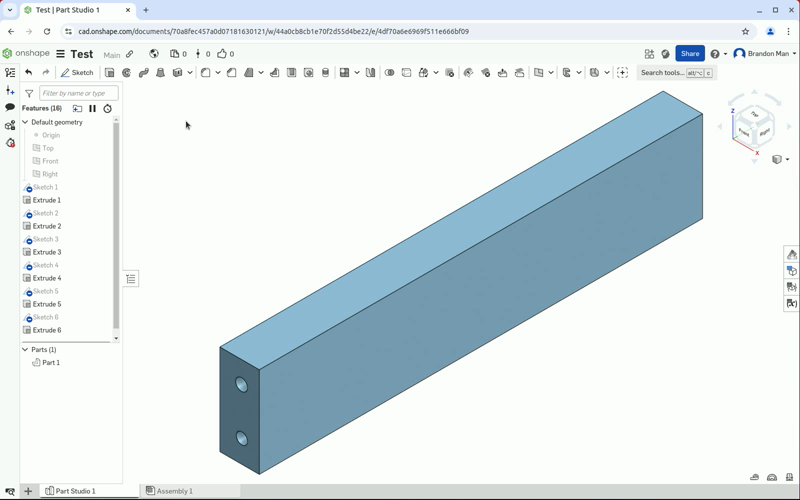
mouse_move(69, 189)
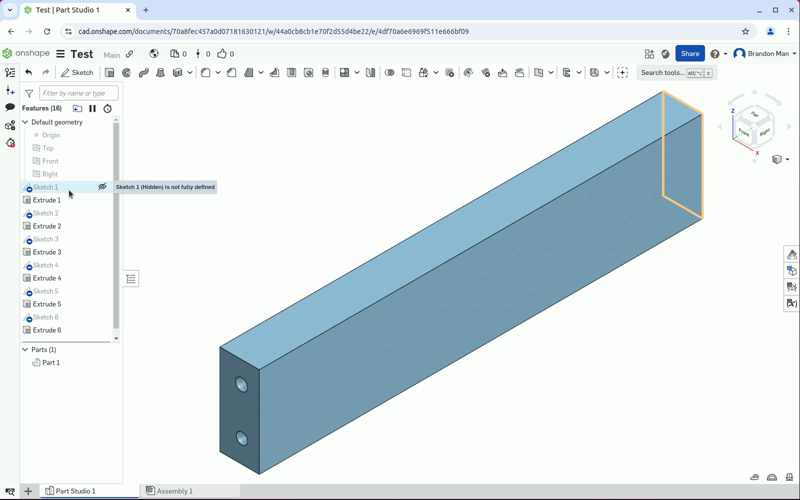
click(69, 189)